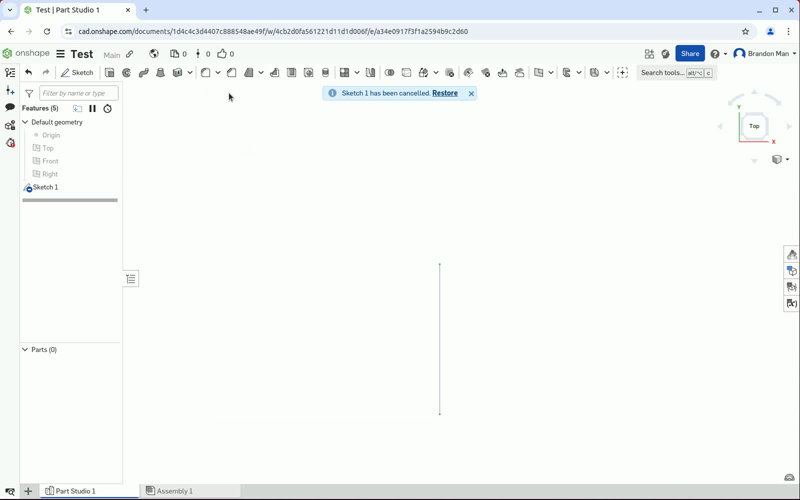
key(shift+h)
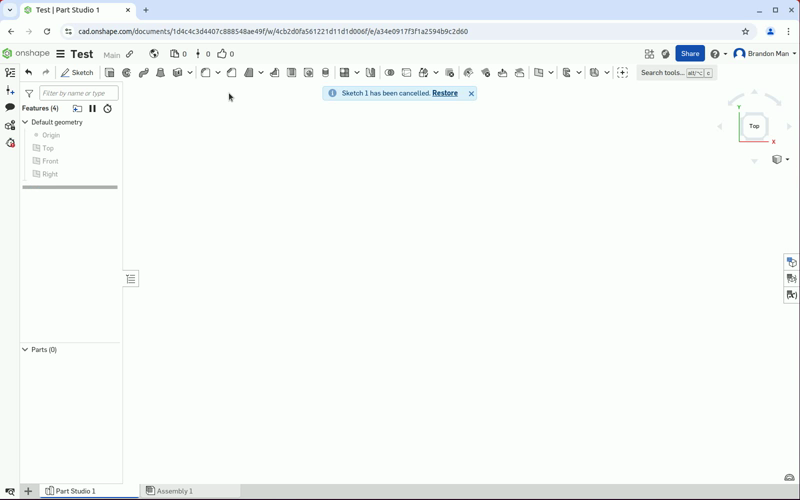
mouse_move(73, 352)
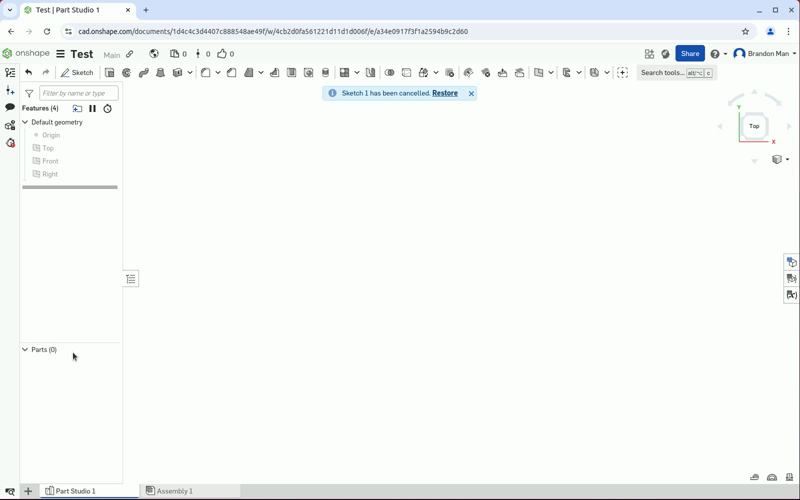
key(y)
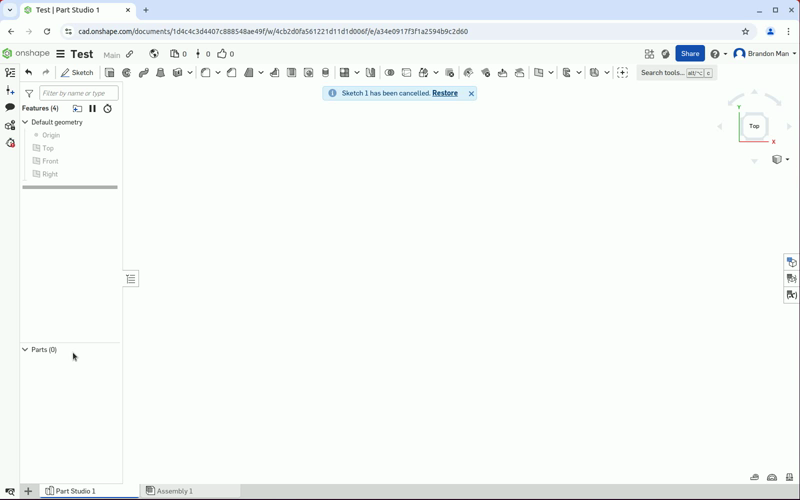
key(shift+p)
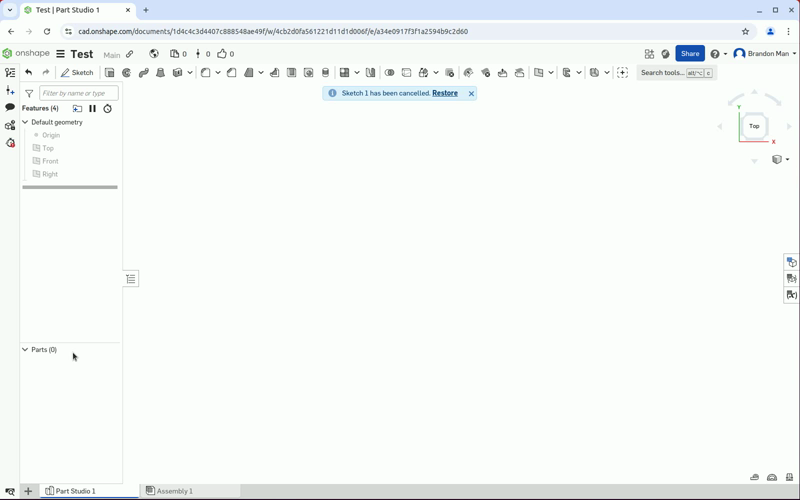
key(space)
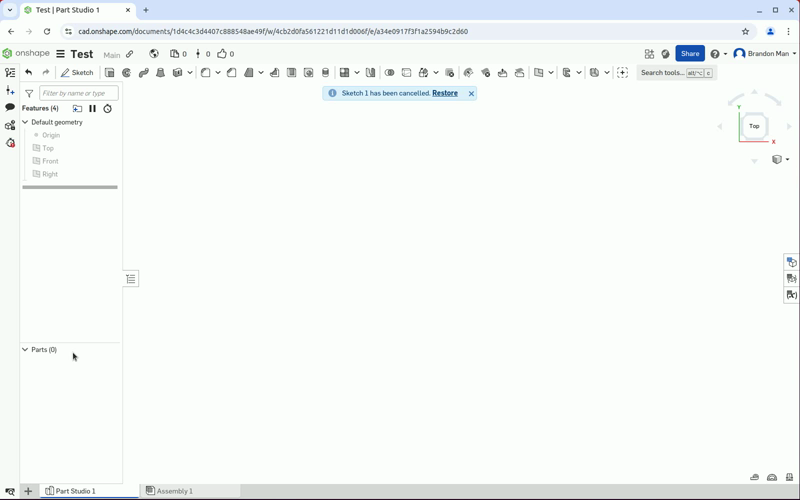
key_down(shift)
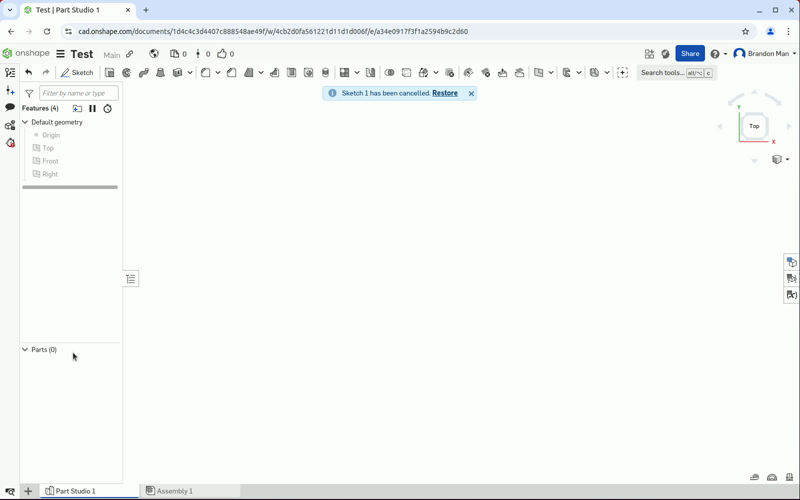
key(up)
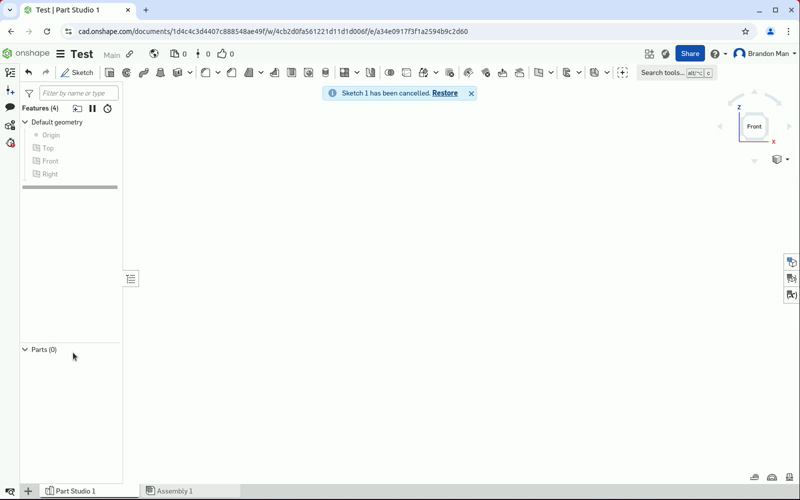
key_up(shift)
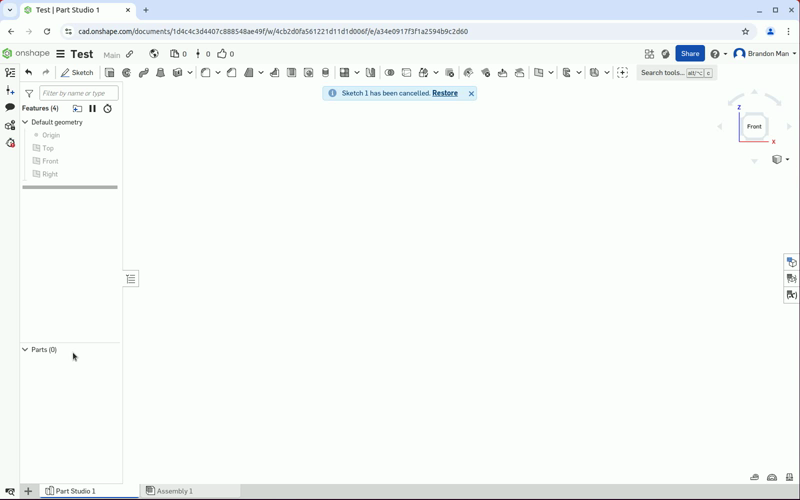
mouse_move(73, 352)
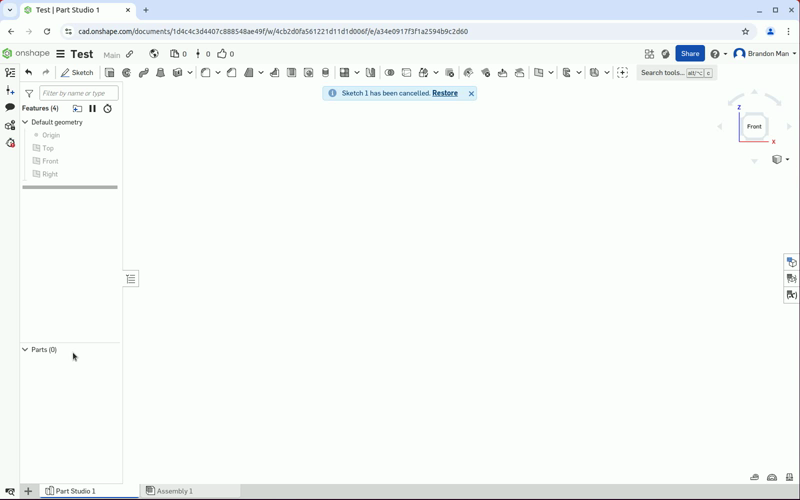
key(shift+y)
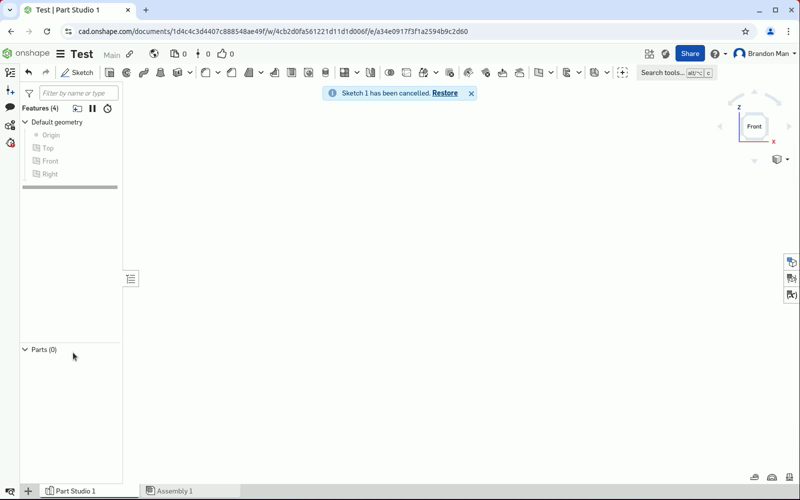
key(shift+s)
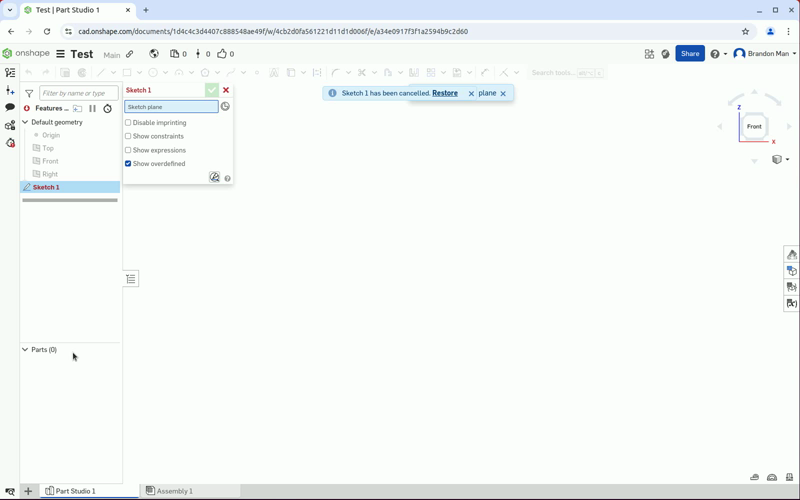
mouse_move(73, 163)
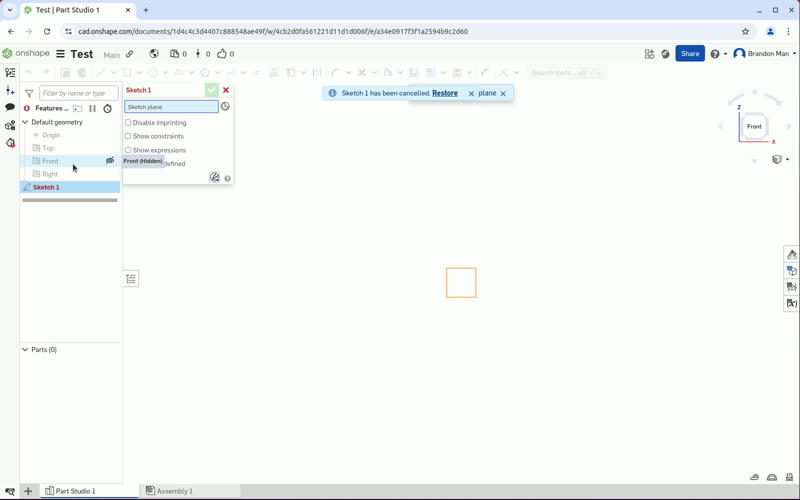
click(73, 163)
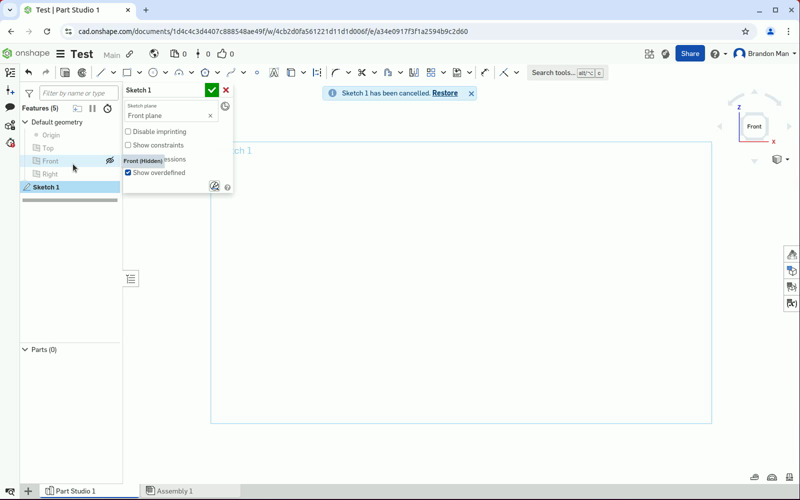
mouse_move(73, 352)
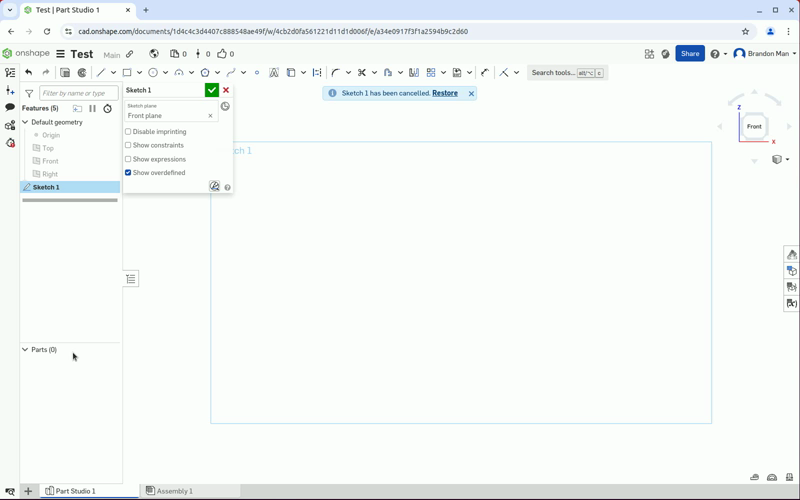
key(y)
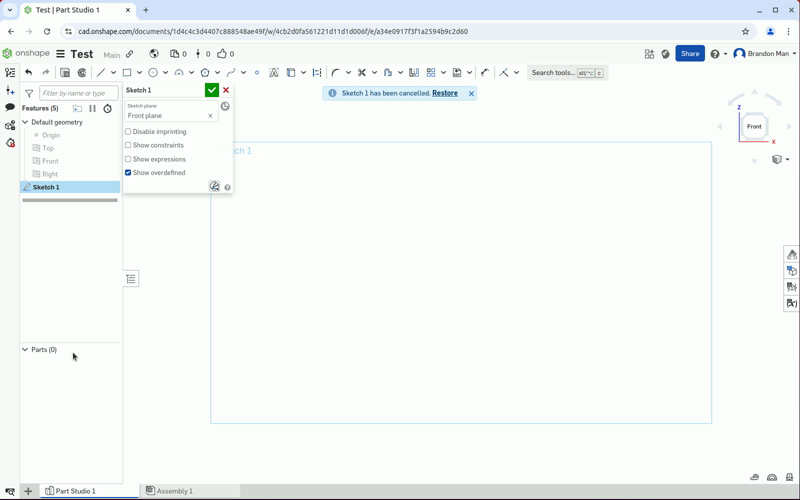
key(c)
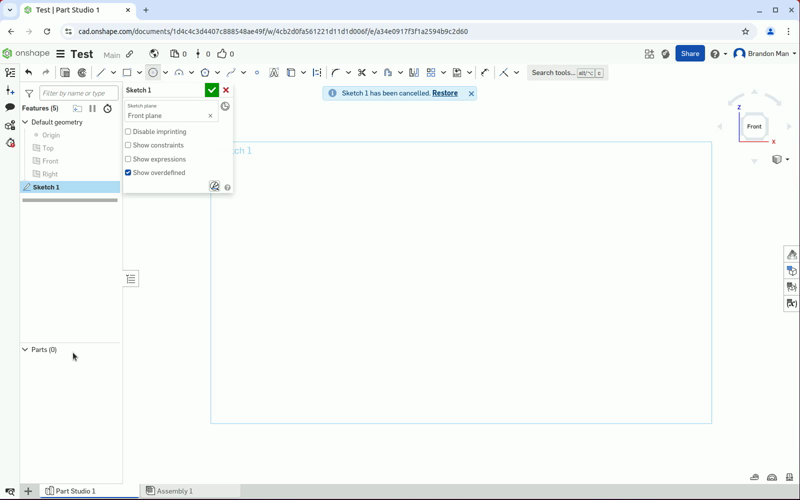
key_down(shift)
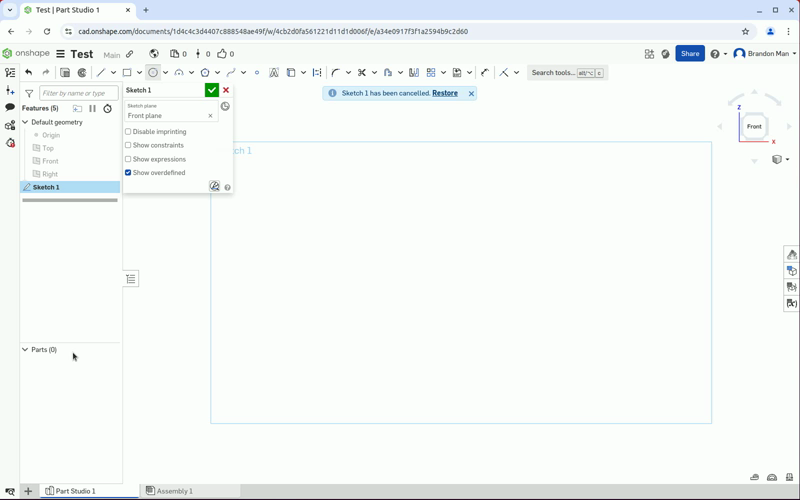
mouse_move(461, 282)
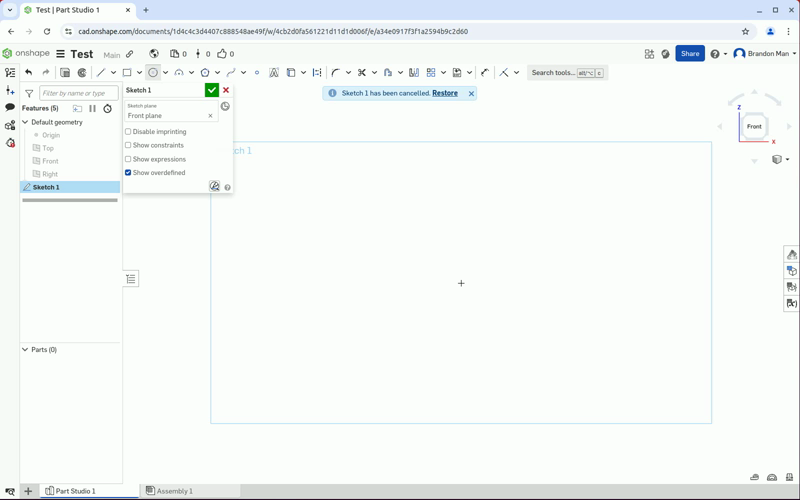
click(461, 282)
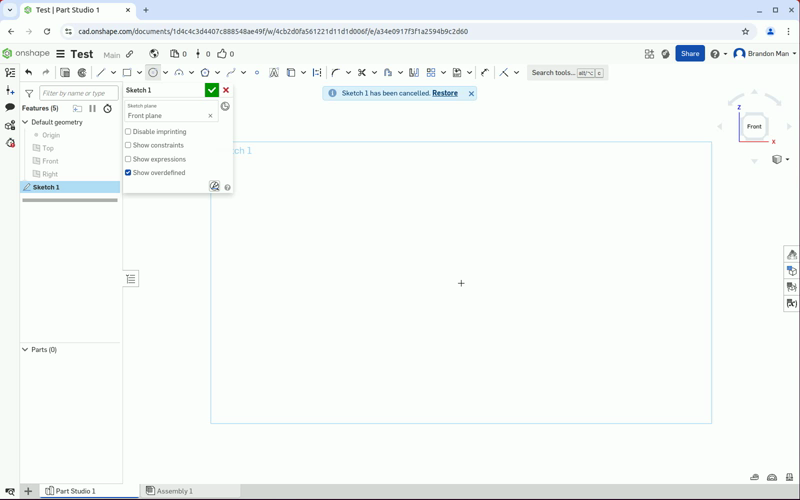
key_up(shift)
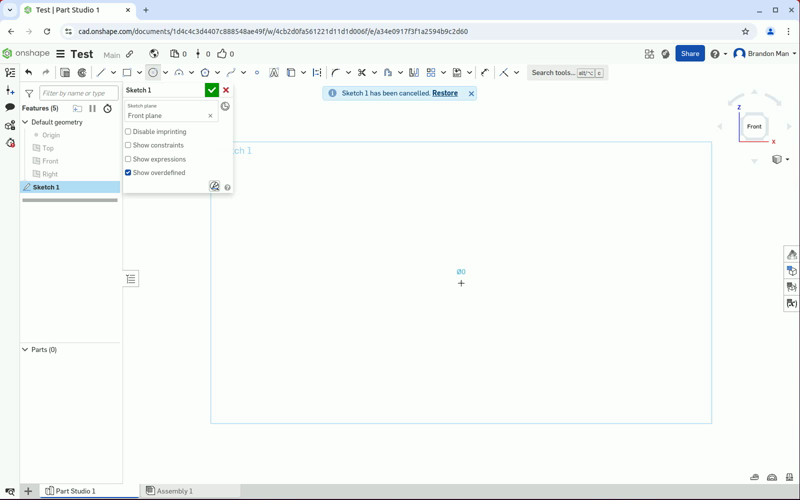
mouse_move(468, 282)
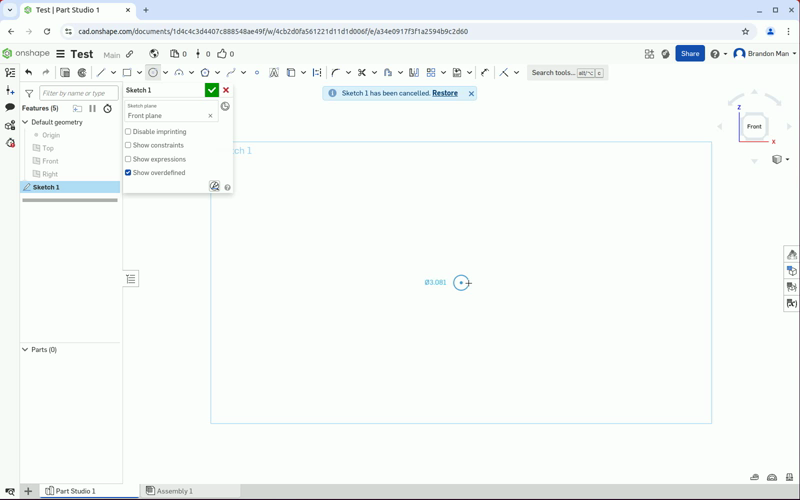
click(468, 282)
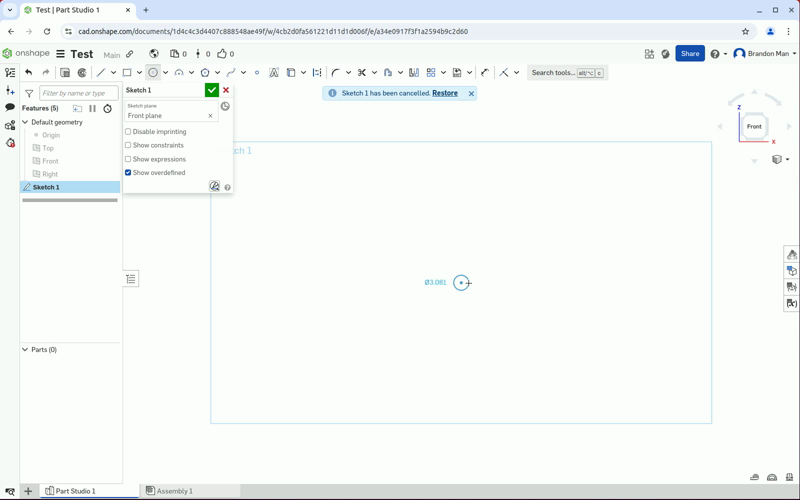
key(esc)
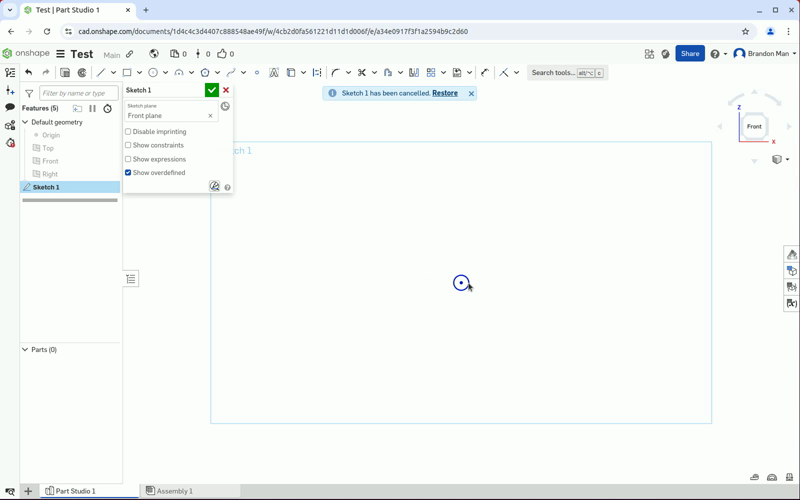
mouse_move(464, 280)
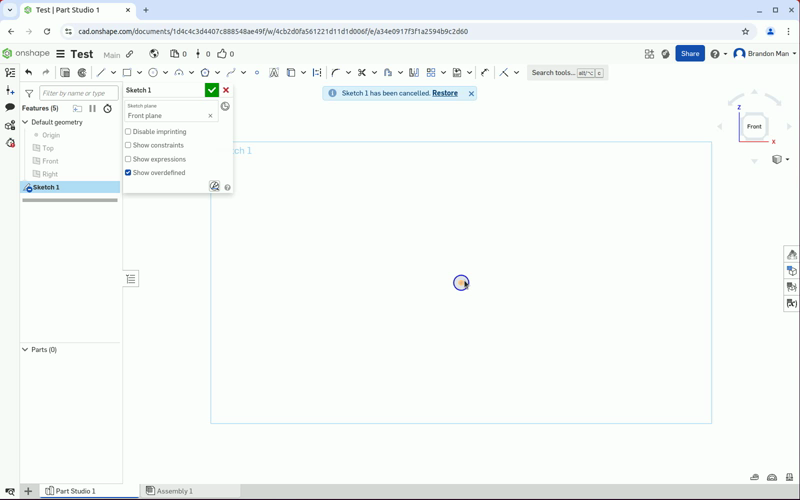
scroll(6)
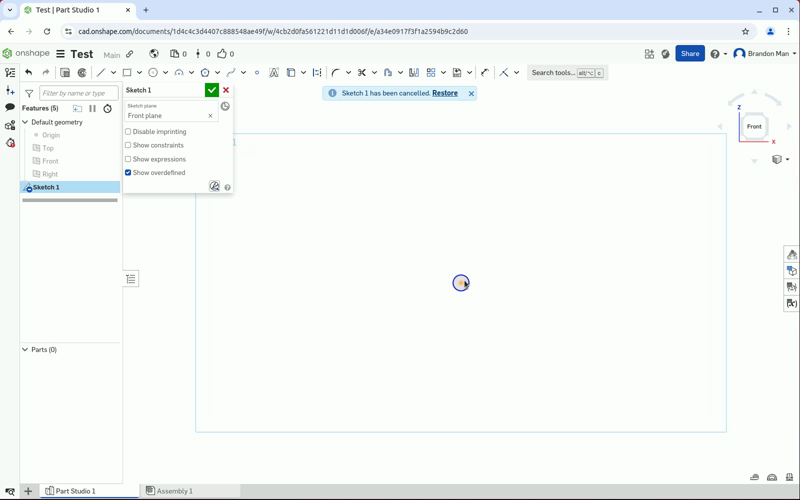
scroll(6)
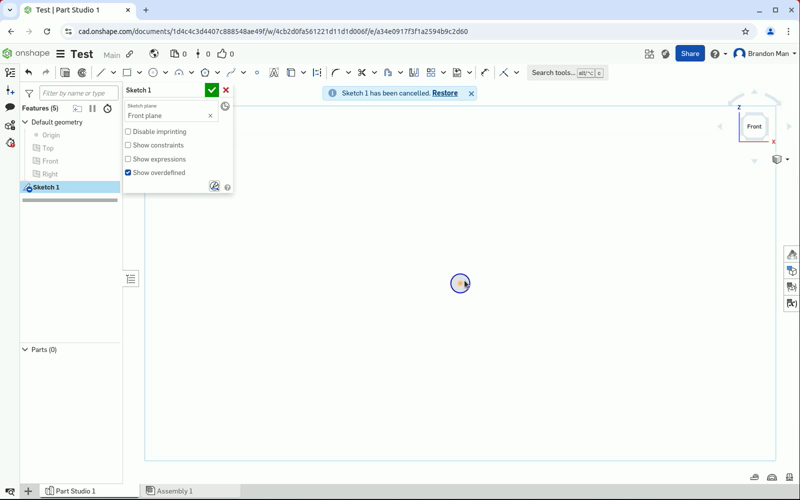
scroll(6)
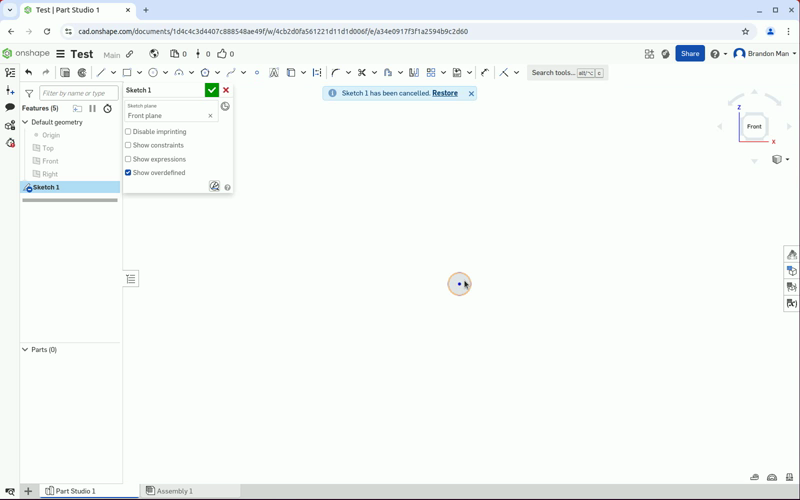
scroll(6)
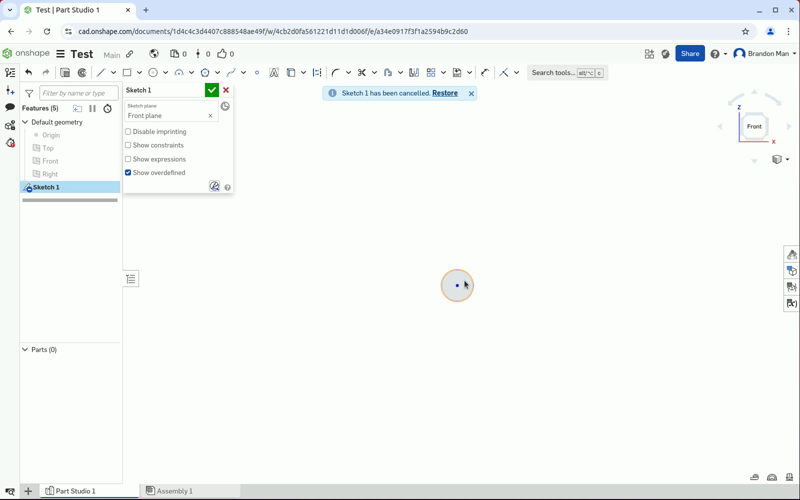
scroll(6)
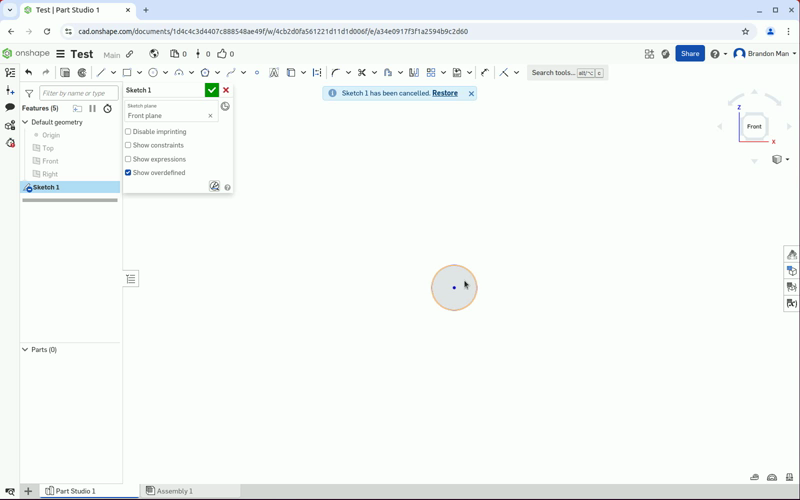
scroll(6)
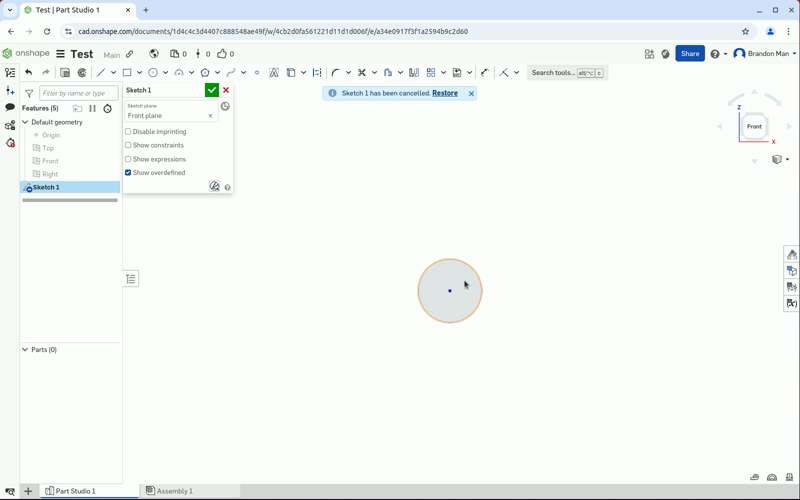
scroll(6)
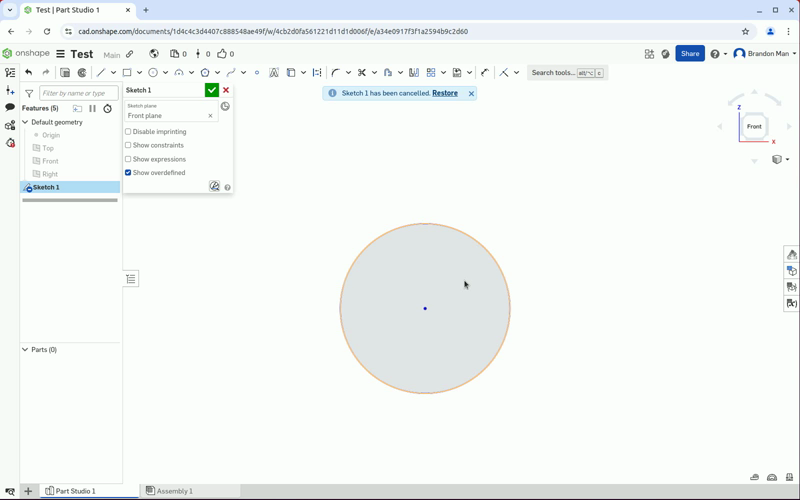
click(464, 280)
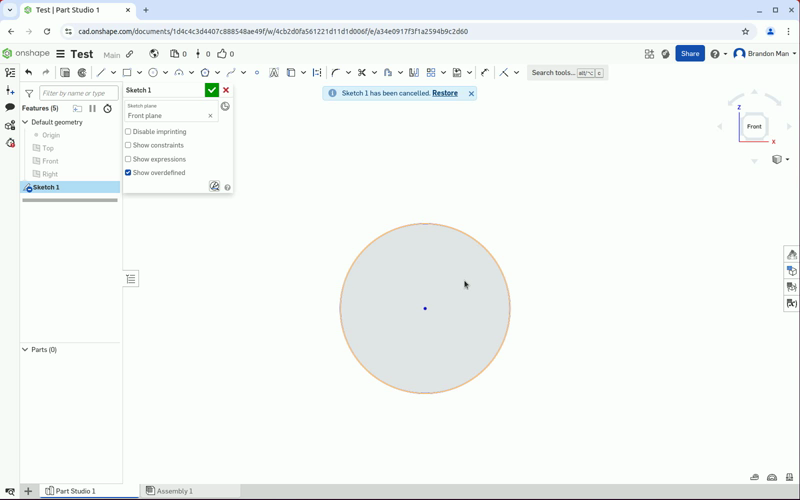
scroll(-6)
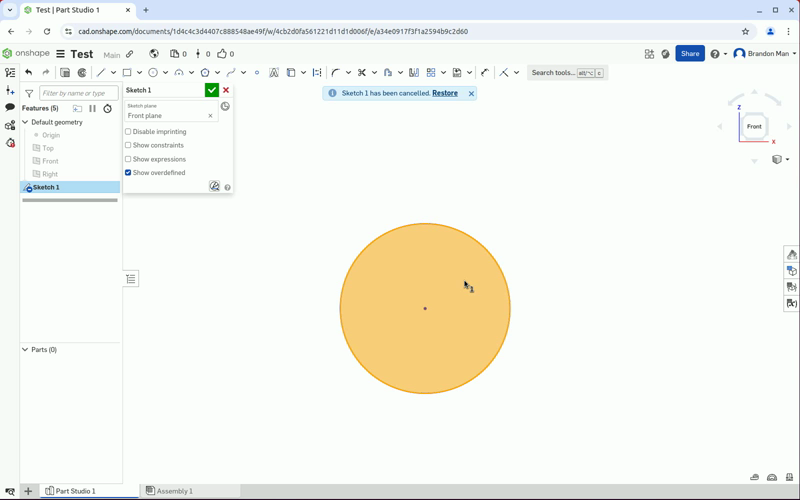
scroll(-6)
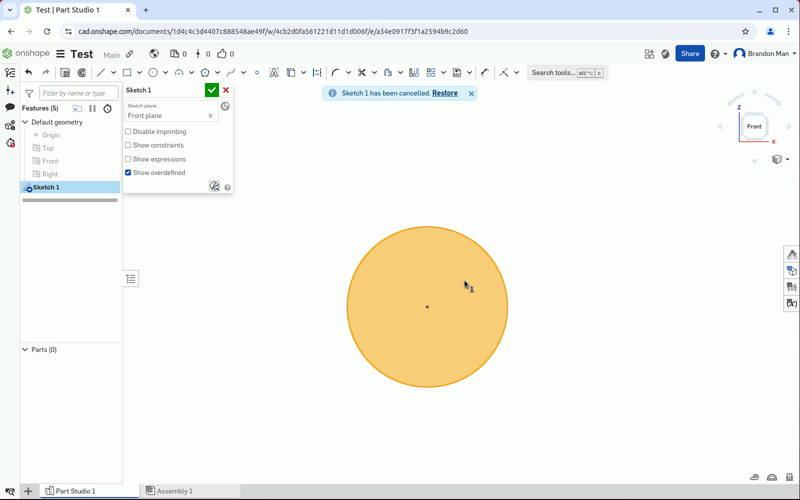
scroll(-6)
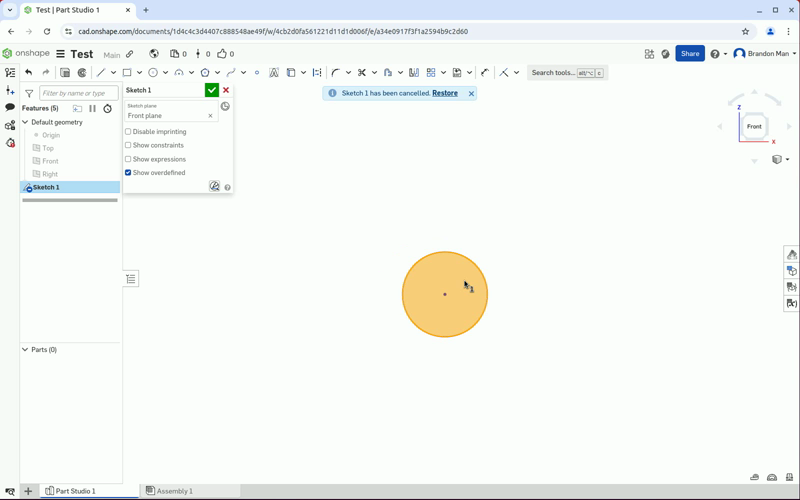
scroll(-6)
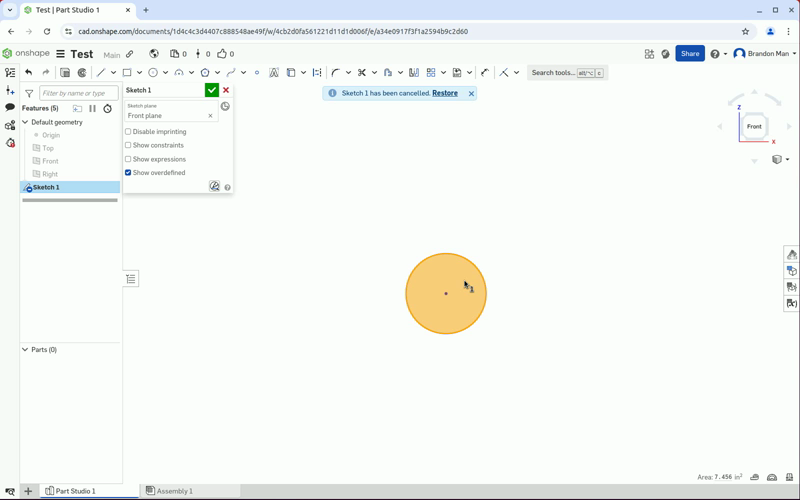
scroll(-6)
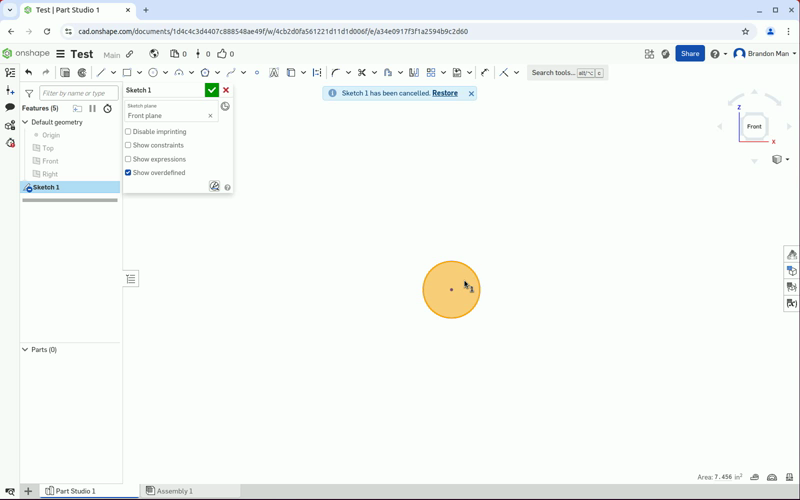
scroll(-6)
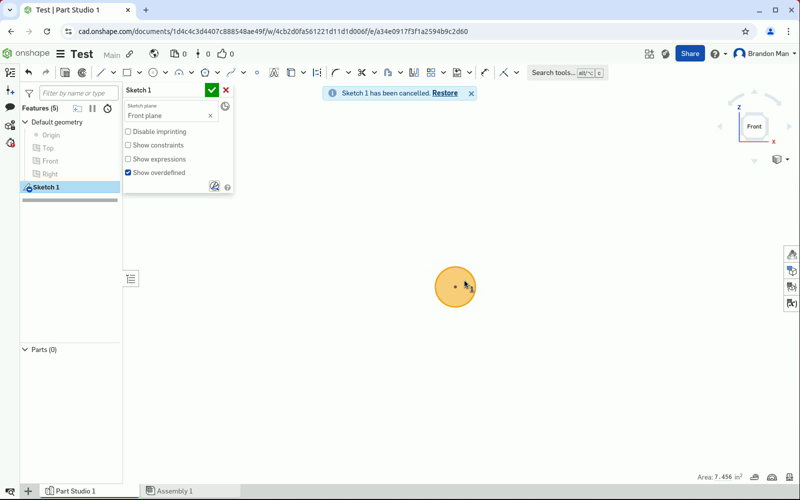
scroll(-6)
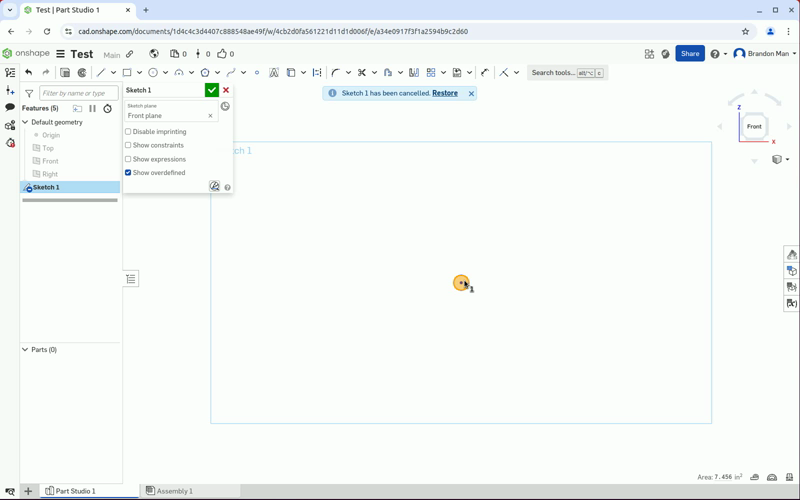
mouse_move(73, 352)
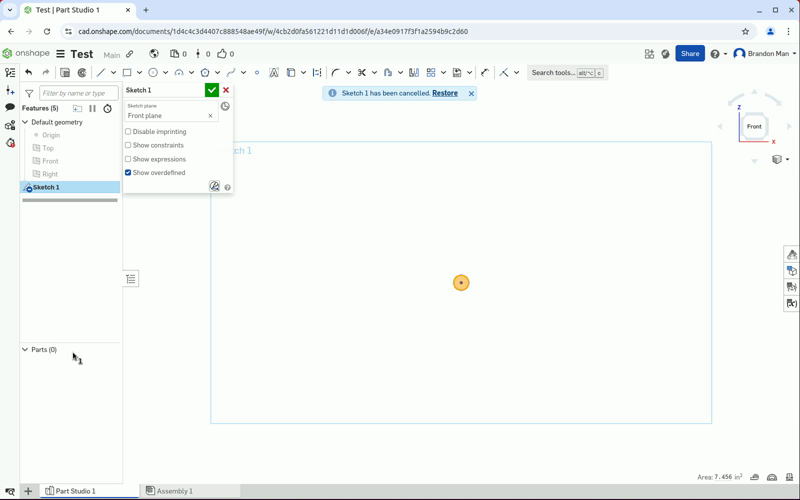
key(shift+y)
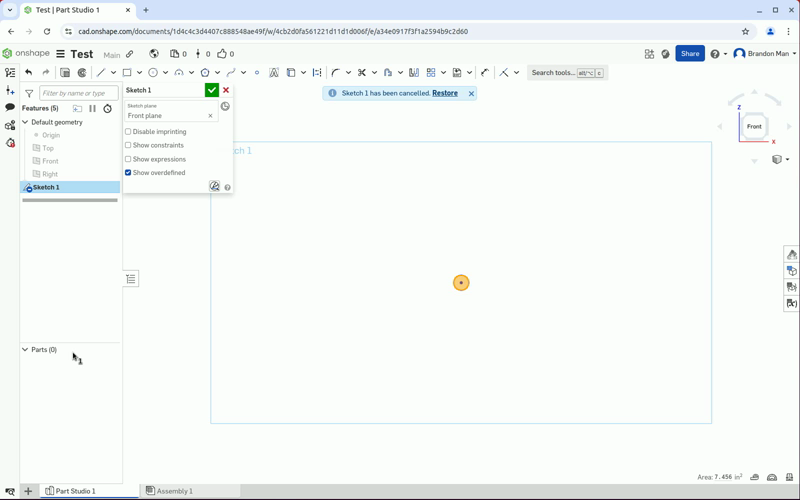
key(shift+e)
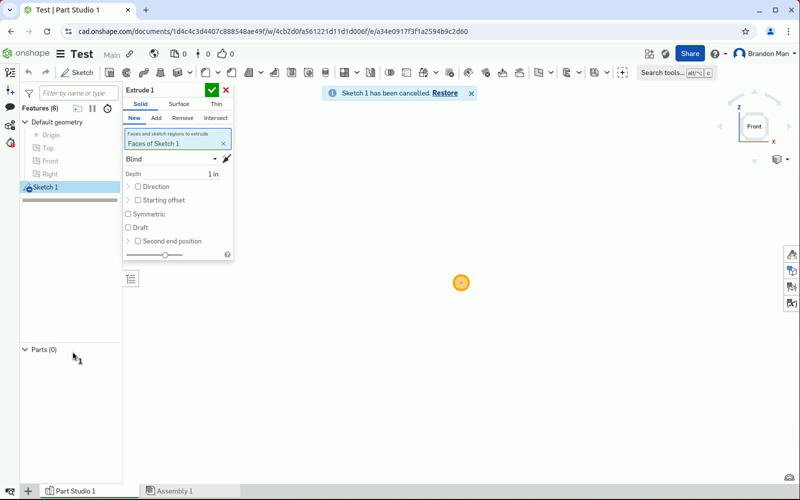
mouse_move(143, 106)
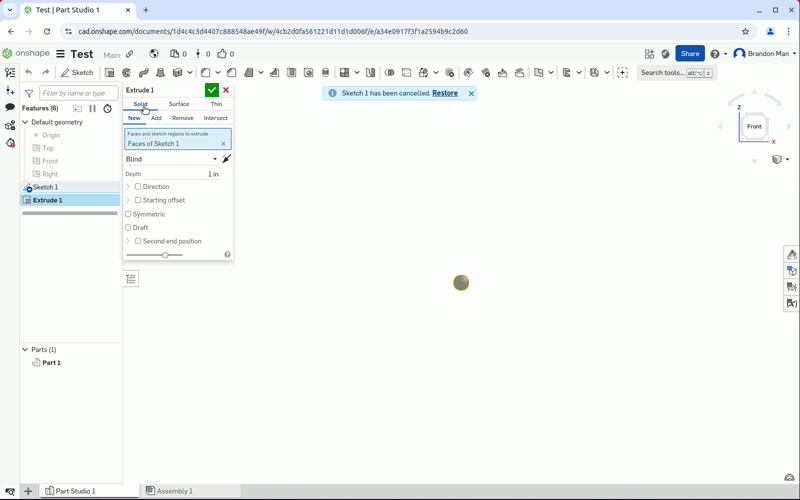
click(143, 106)
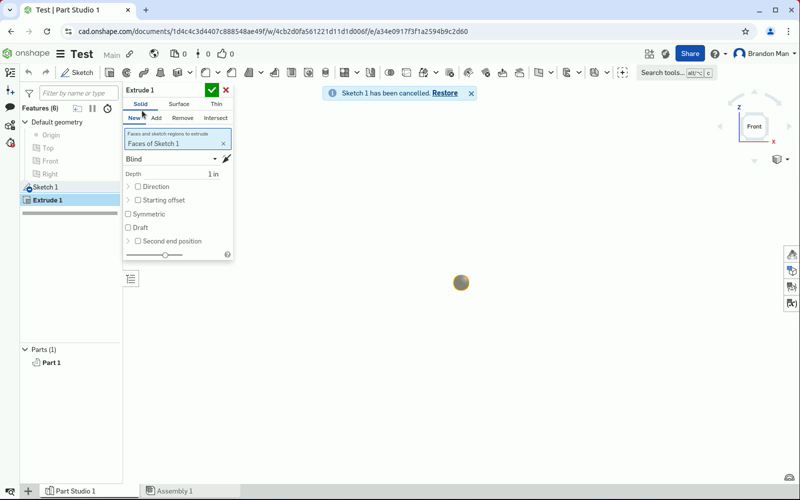
mouse_move(137, 120)
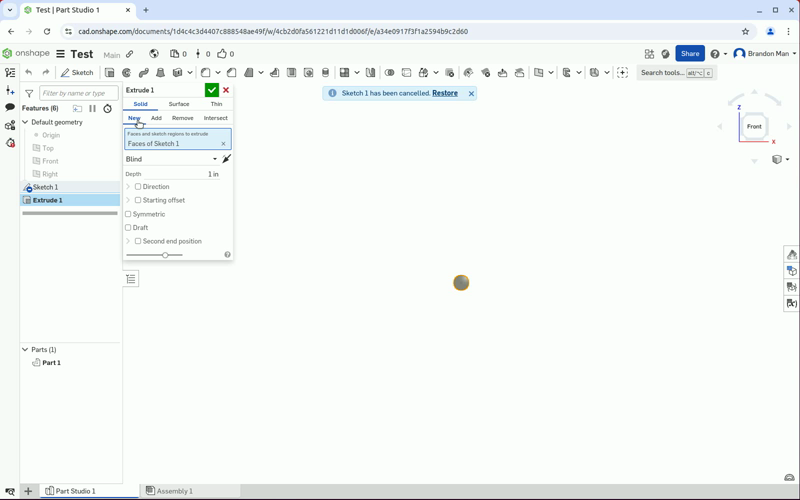
click(137, 120)
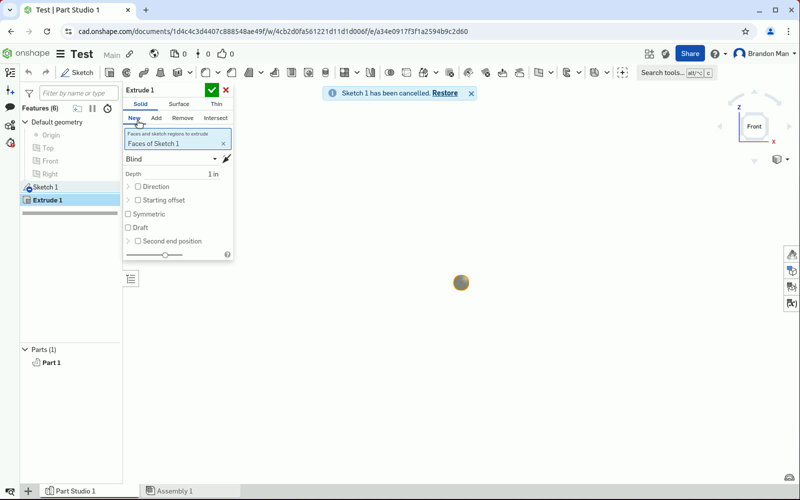
key(tab, 4)
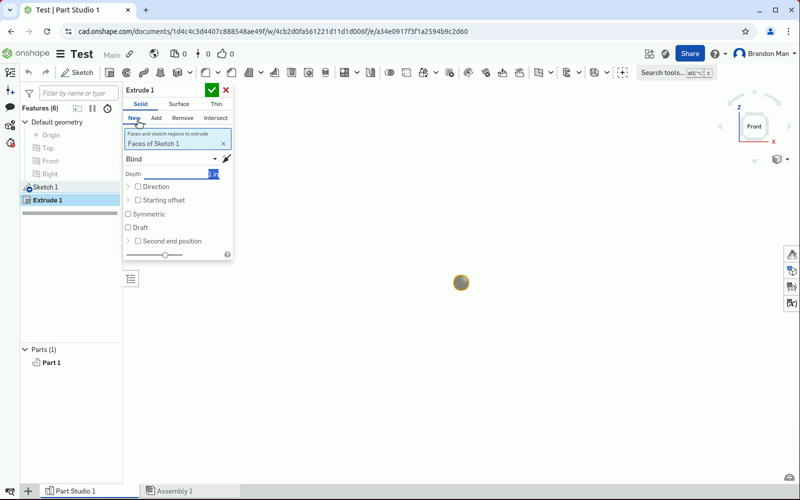
text(-5.055)
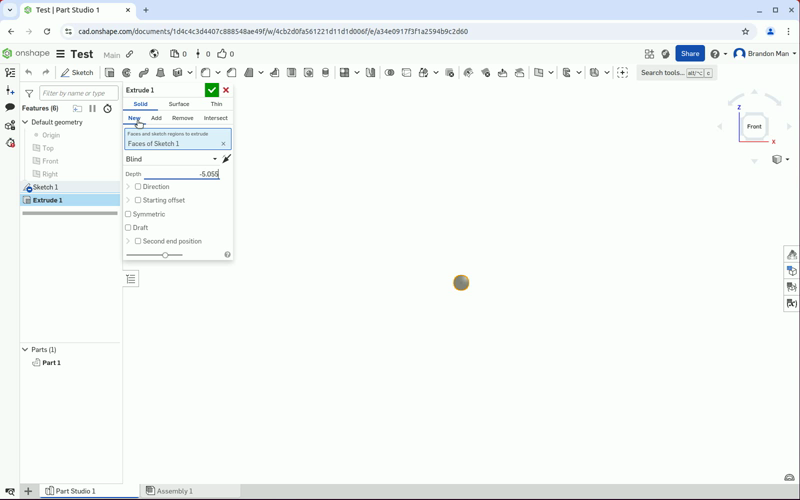
key(enter)
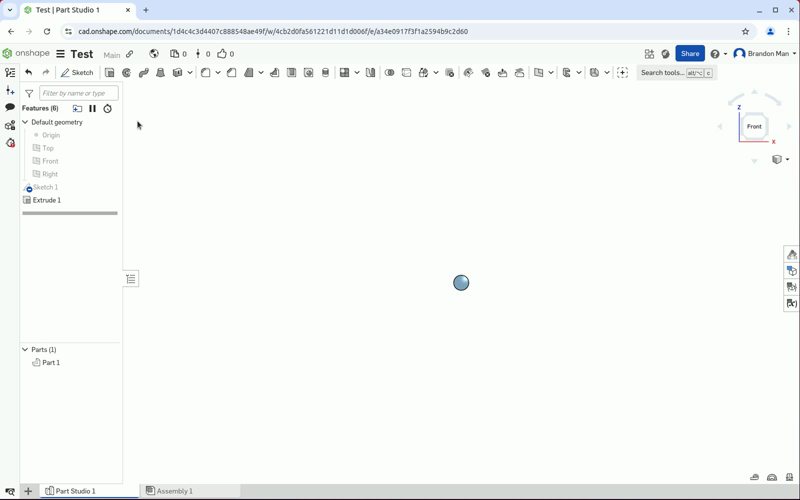
key(shift+h)
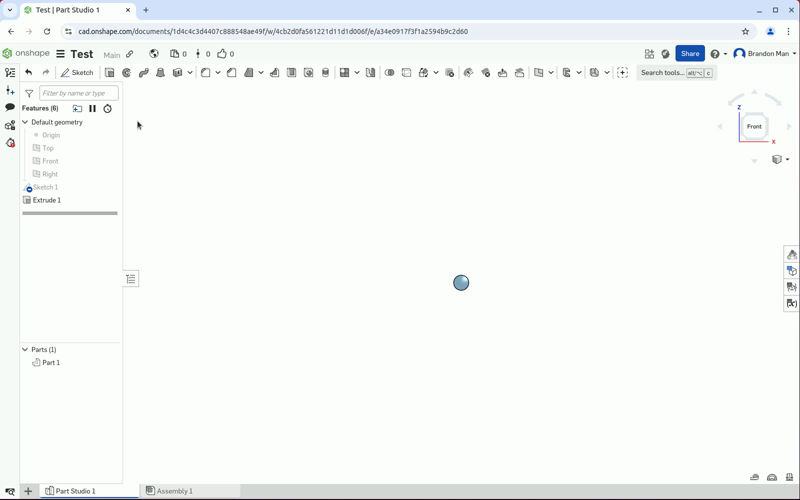
key(shift+h)
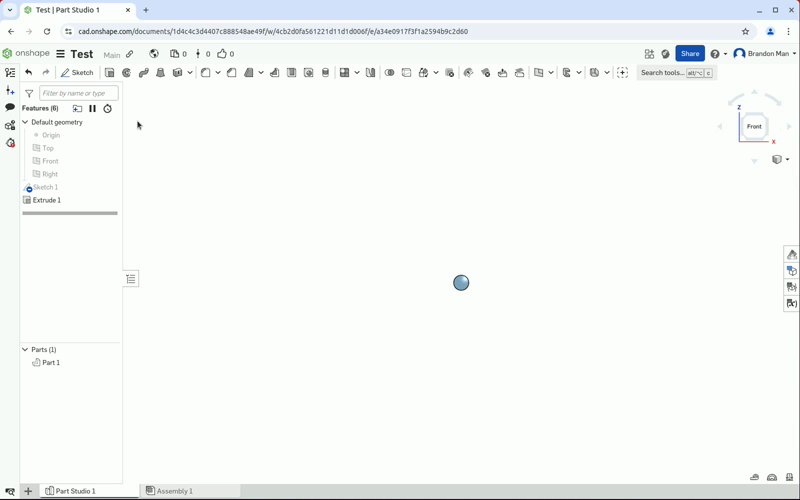
mouse_move(73, 189)
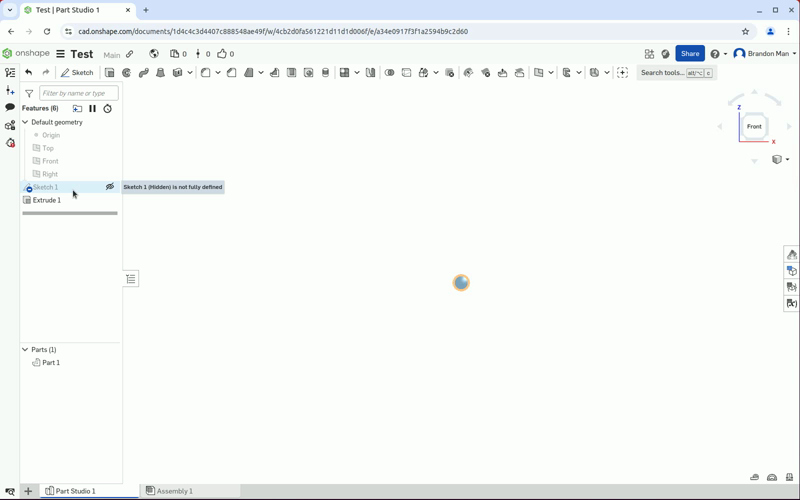
click(73, 189)
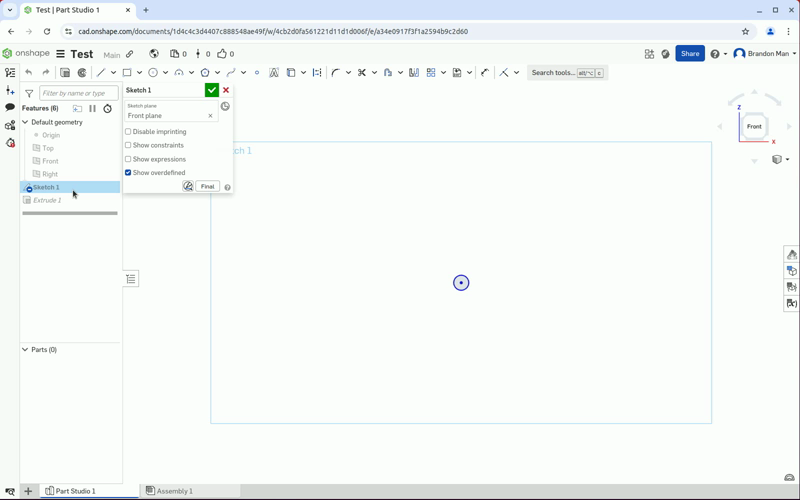
mouse_move(229, 92)
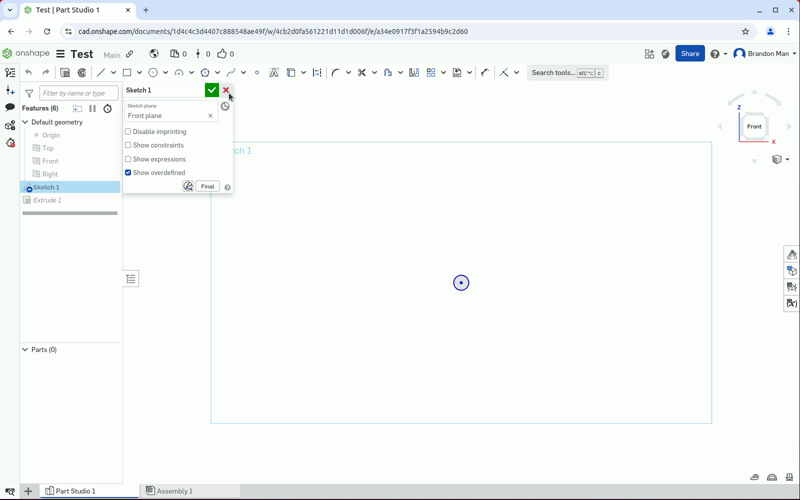
click(229, 92)
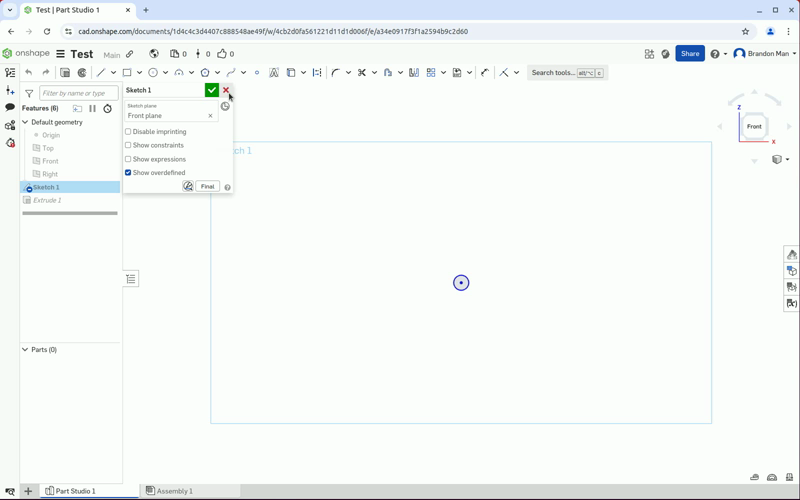
key(shift+s)
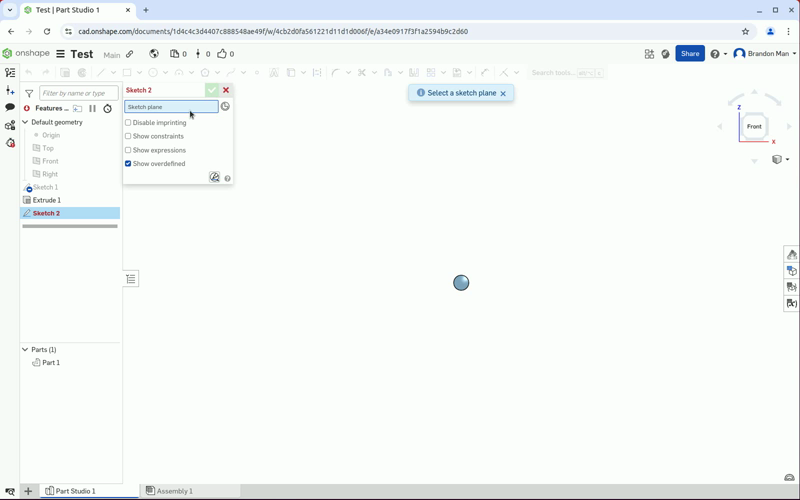
mouse_move(73, 163)
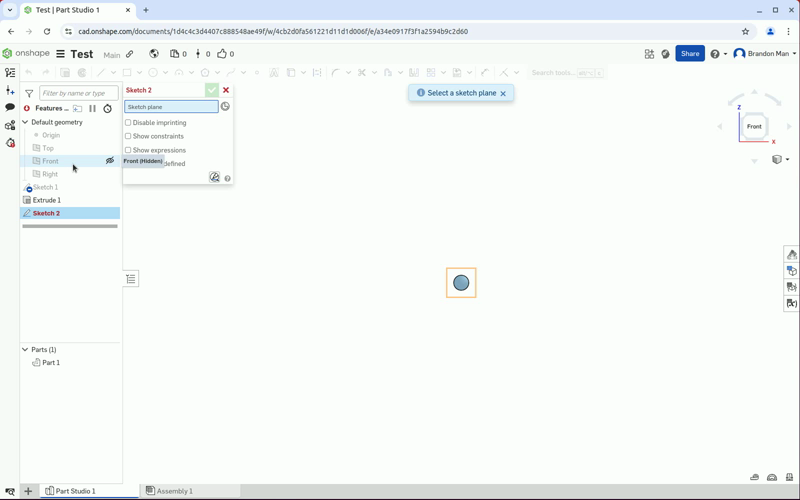
click(73, 163)
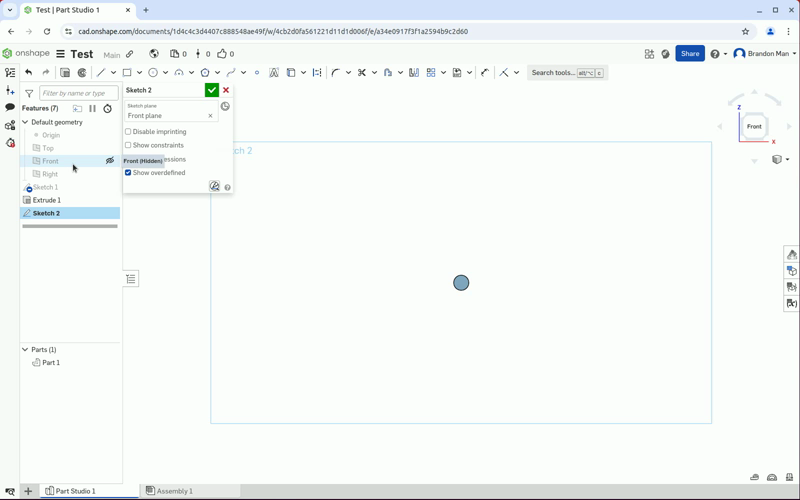
mouse_move(73, 352)
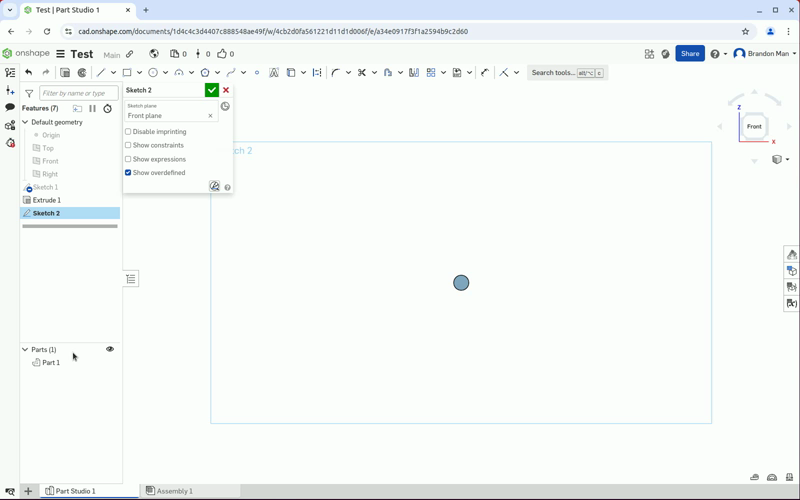
key(y)
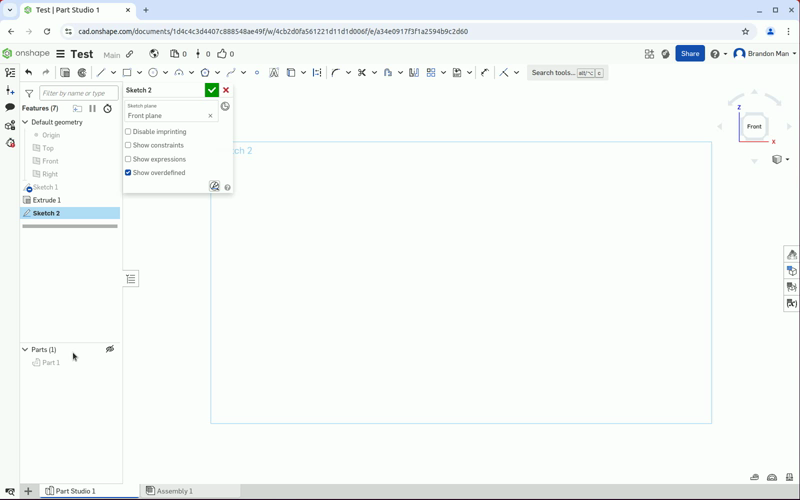
key(c)
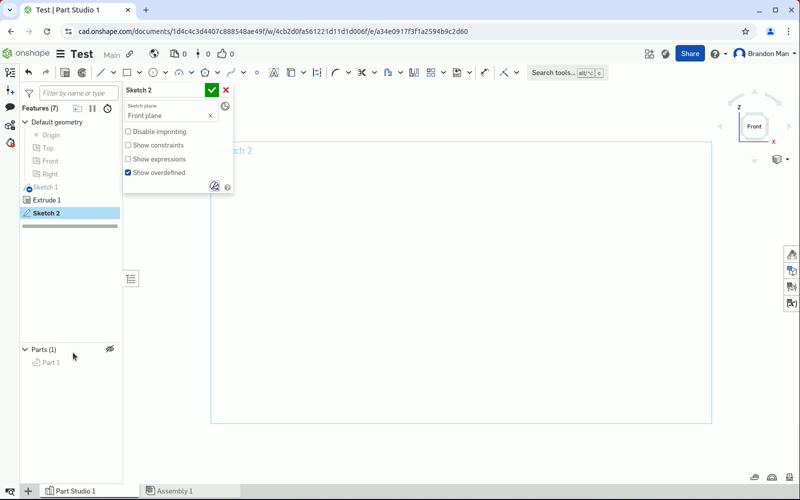
key_down(shift)
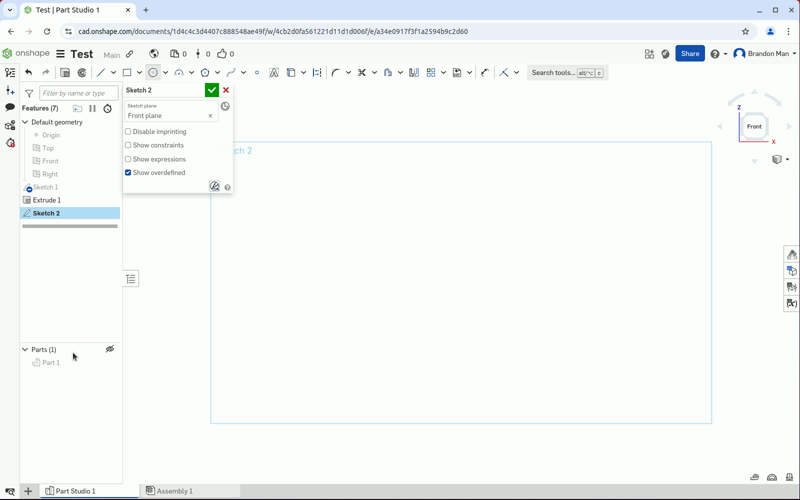
mouse_move(495, 282)
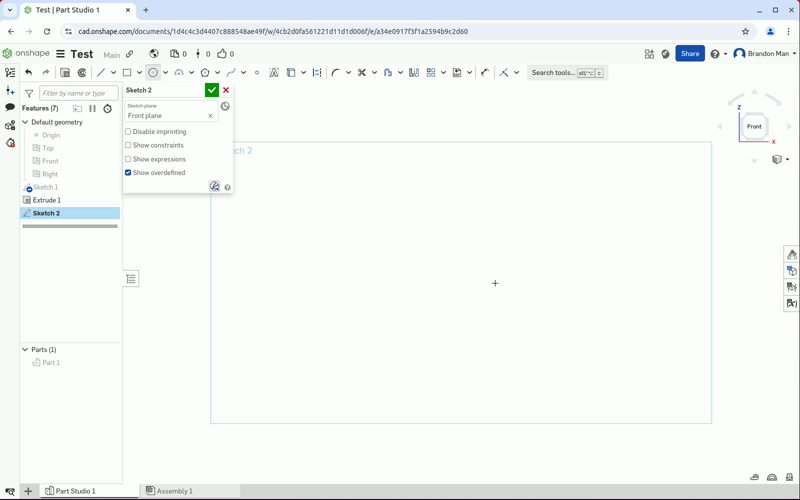
click(495, 282)
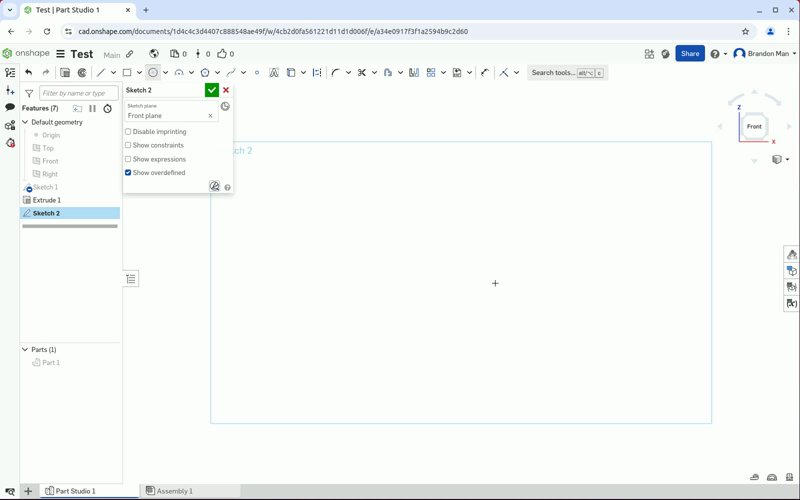
key_up(shift)
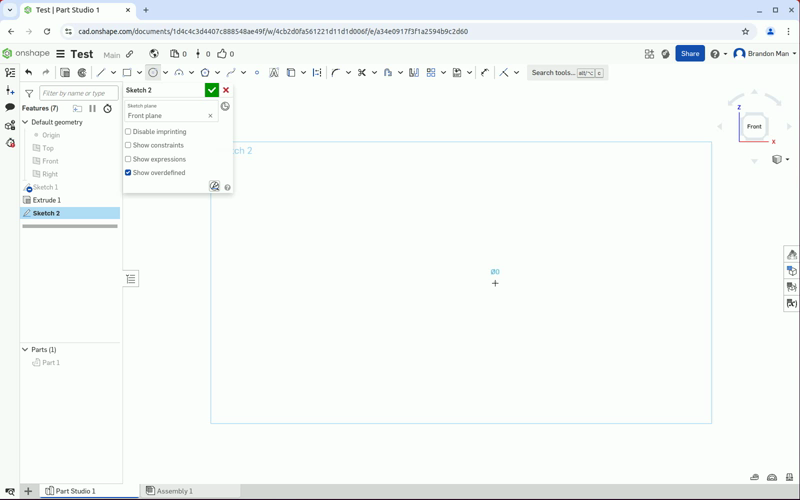
mouse_move(502, 282)
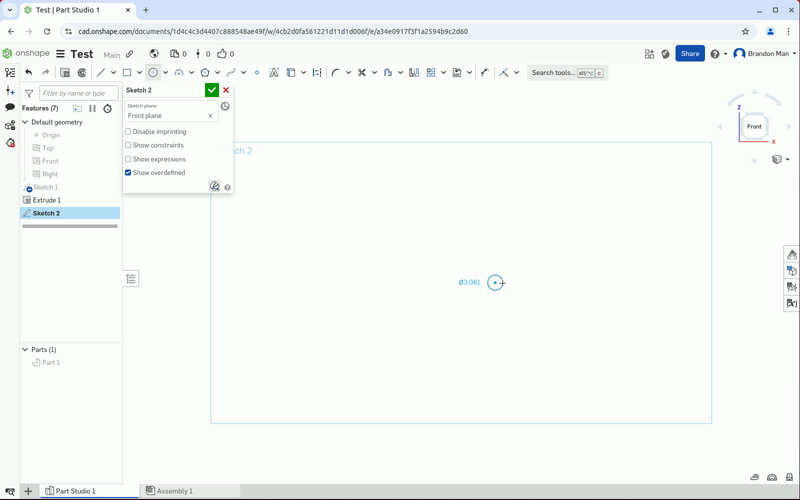
click(502, 282)
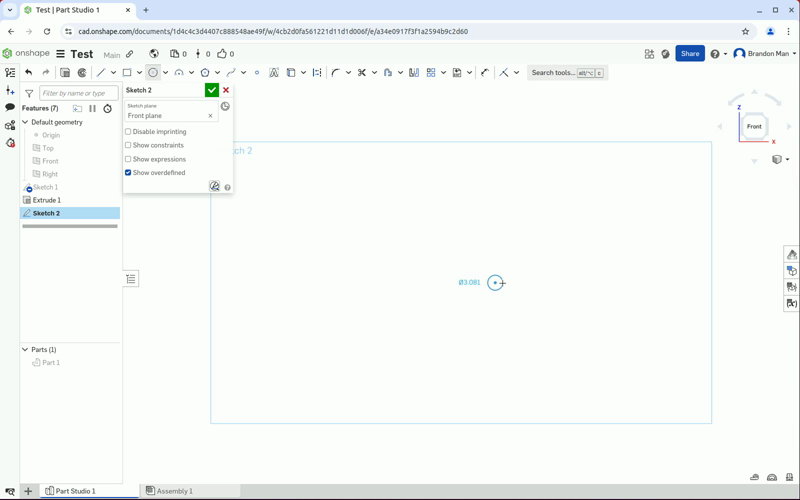
key(esc)
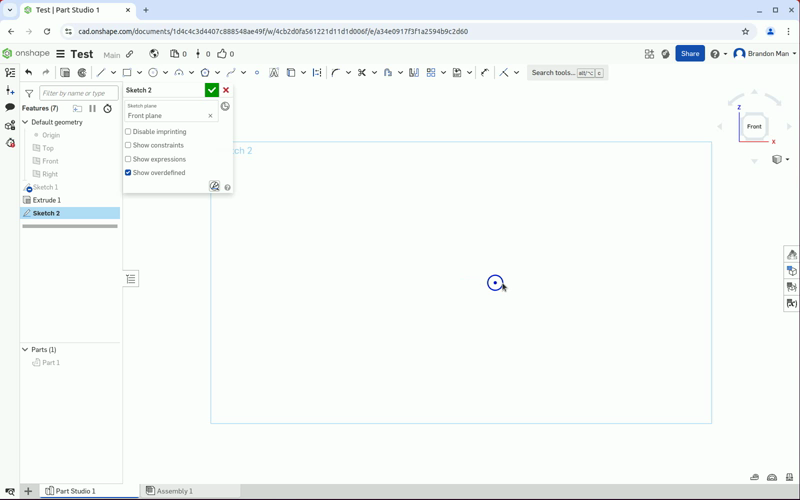
mouse_move(494, 283)
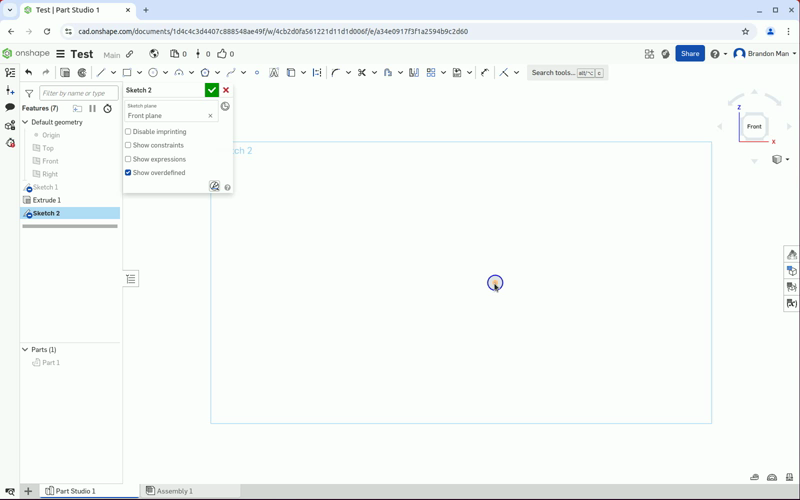
scroll(6)
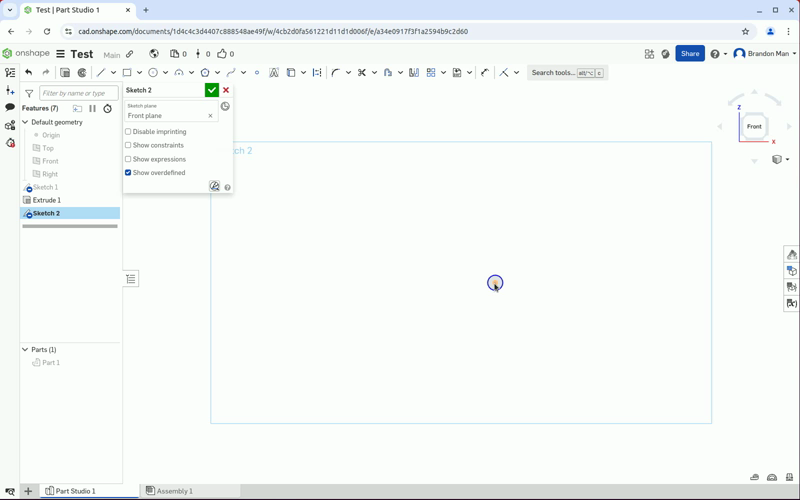
scroll(6)
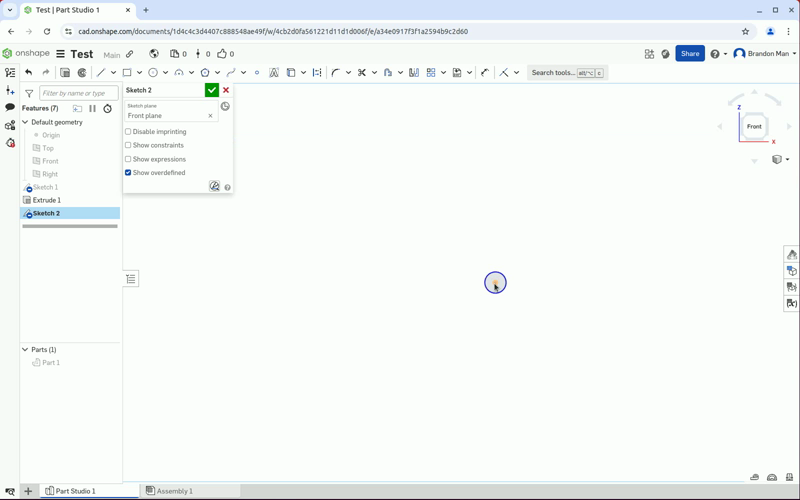
scroll(6)
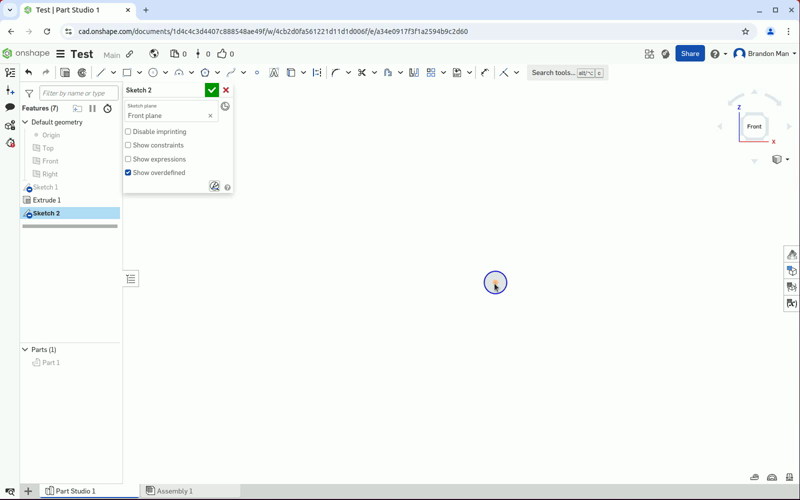
scroll(6)
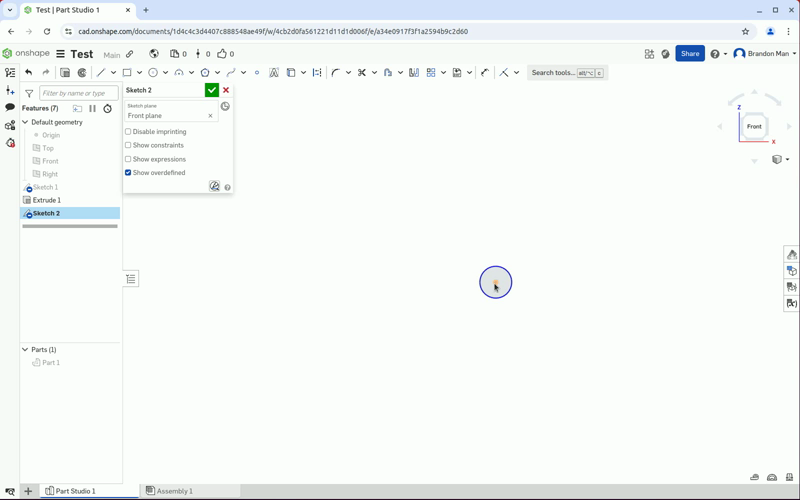
scroll(6)
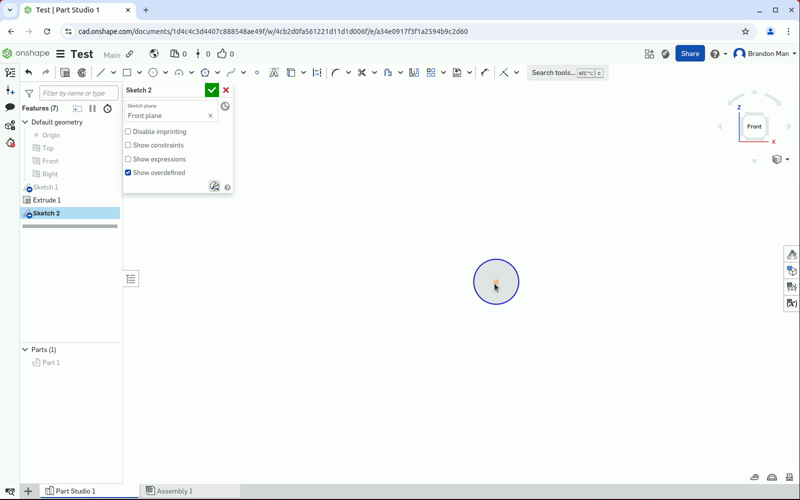
scroll(6)
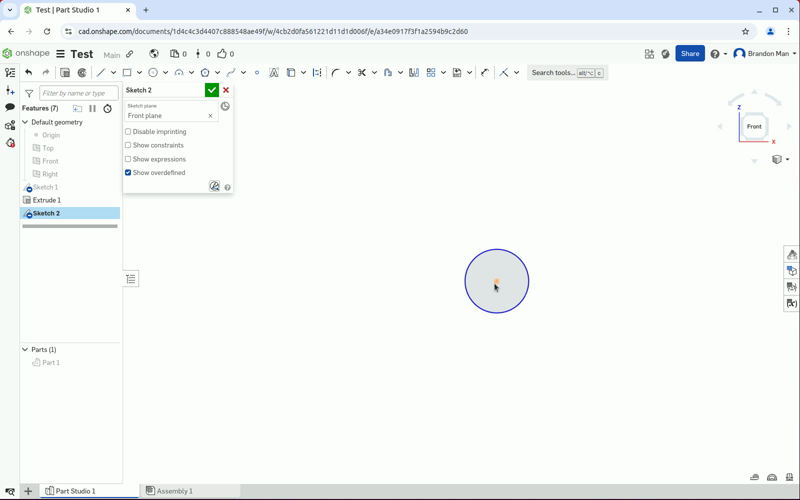
scroll(6)
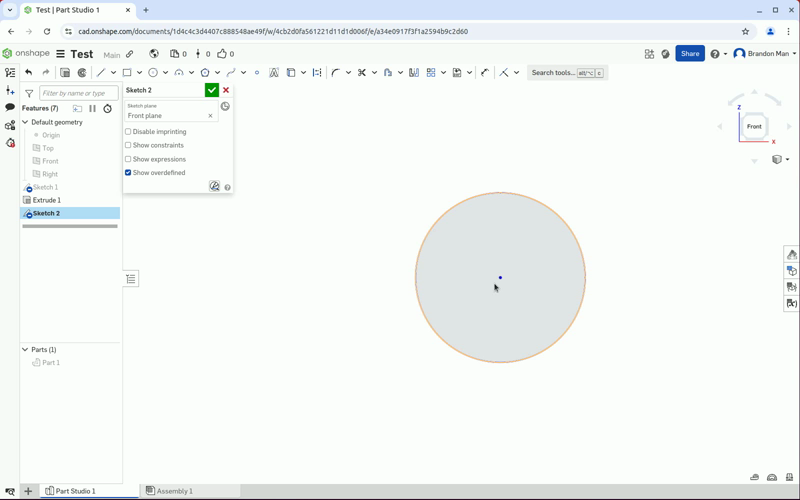
click(494, 283)
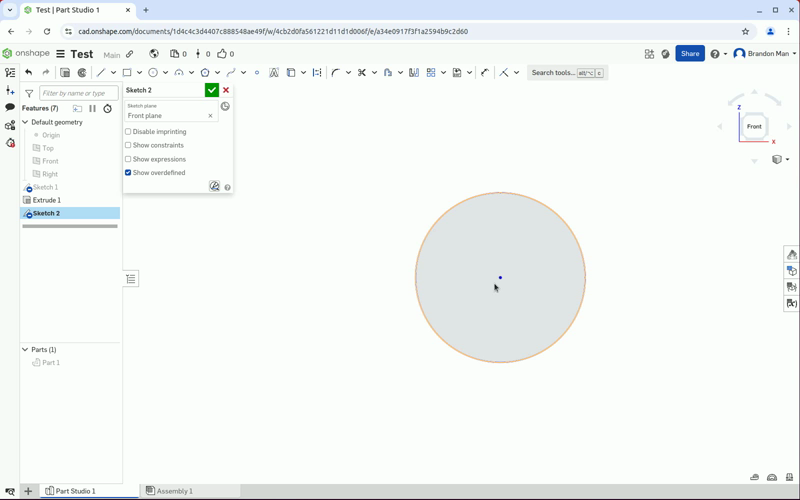
scroll(-6)
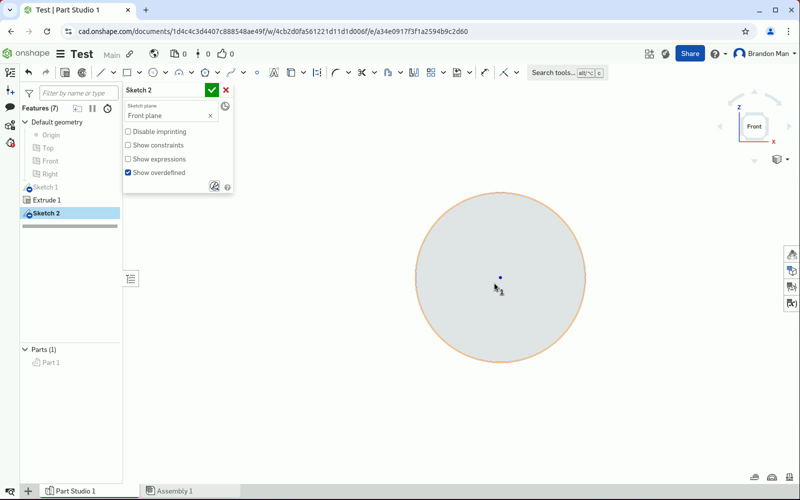
scroll(-6)
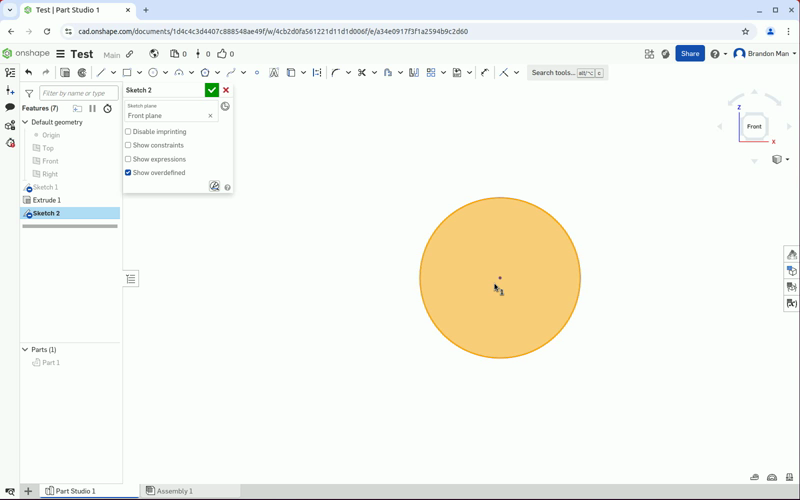
scroll(-6)
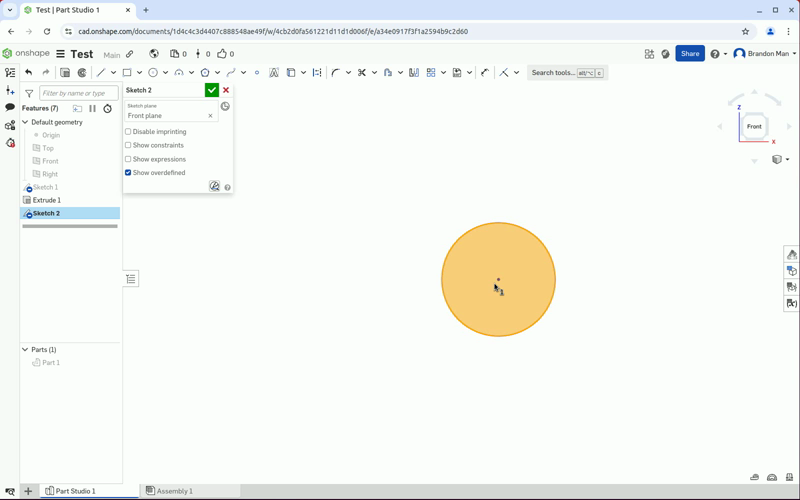
scroll(-6)
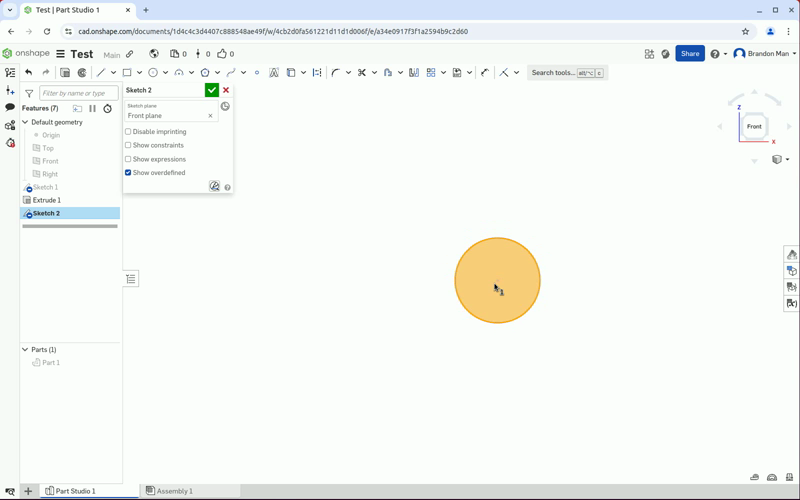
scroll(-6)
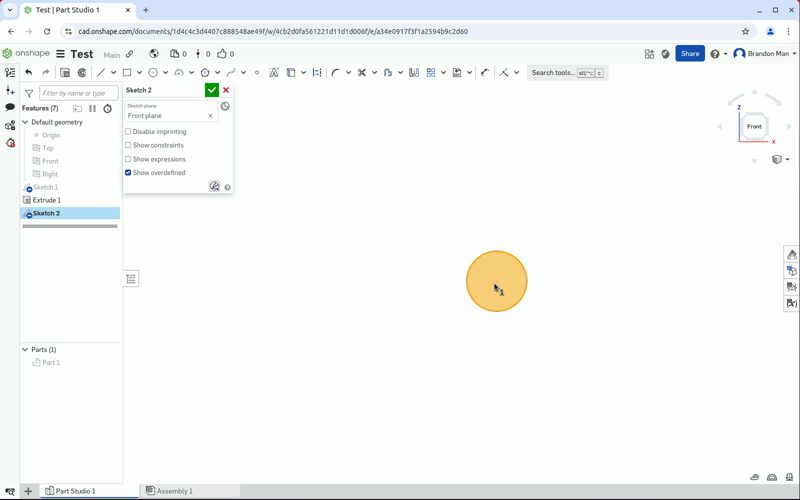
scroll(-6)
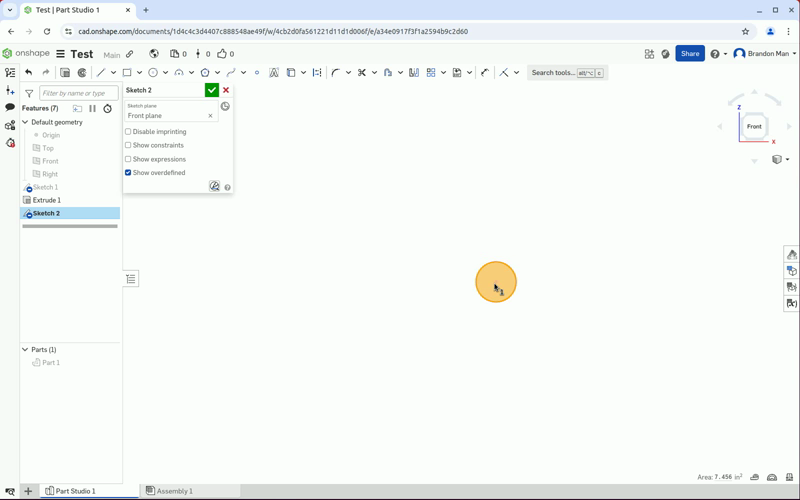
scroll(-6)
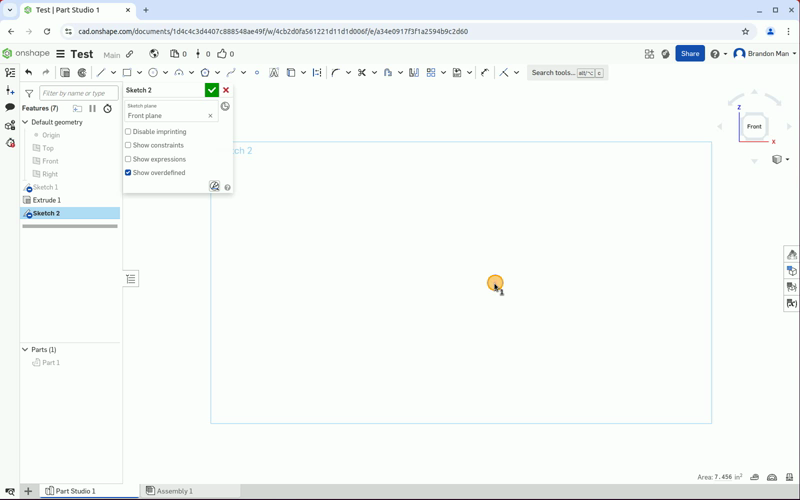
mouse_move(73, 352)
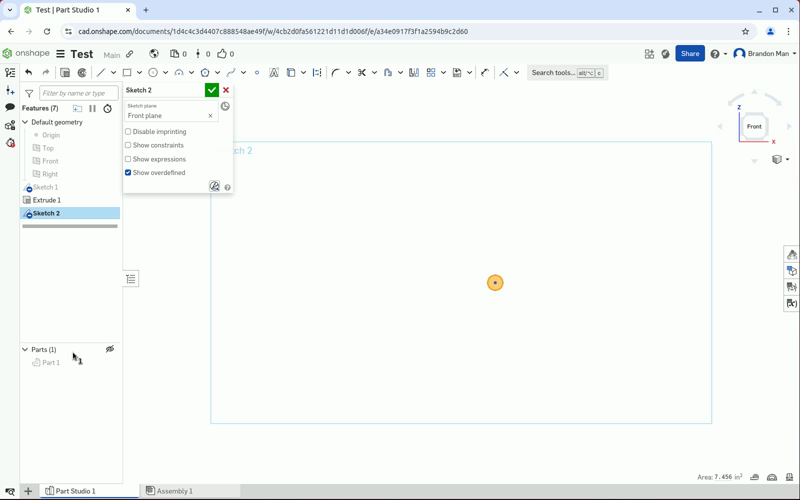
key(shift+y)
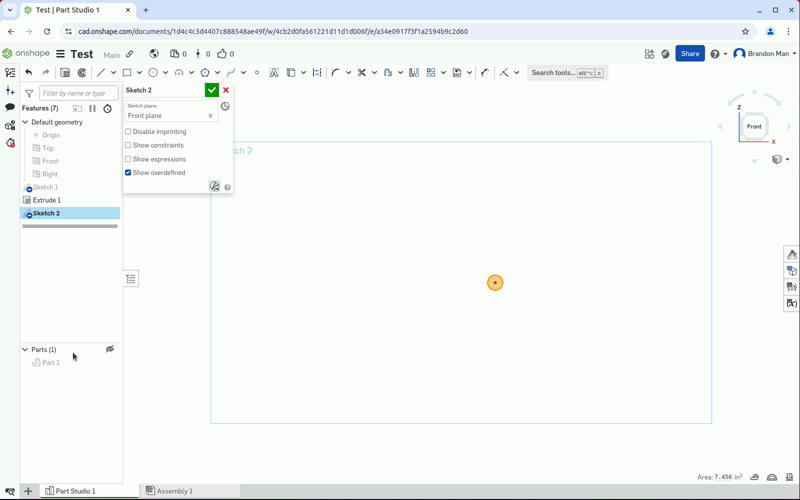
key(shift+e)
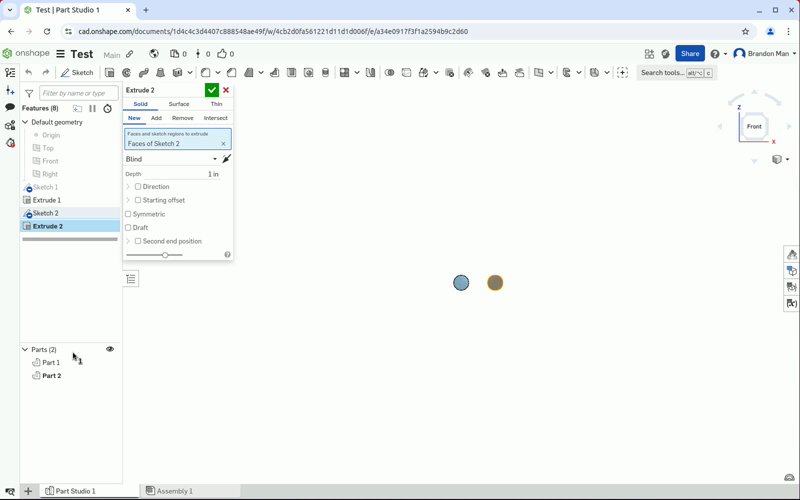
mouse_move(143, 106)
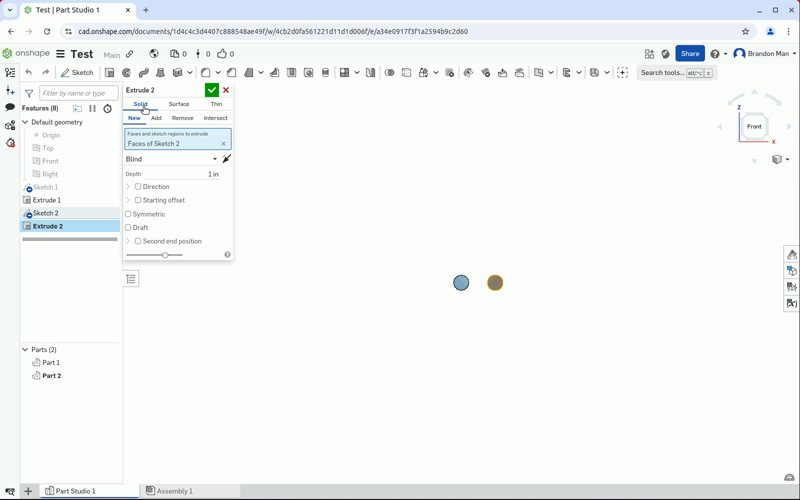
click(143, 106)
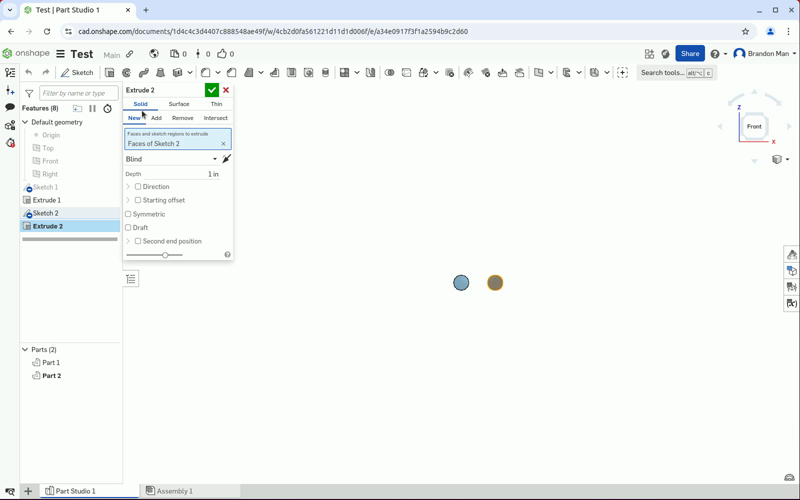
mouse_move(137, 120)
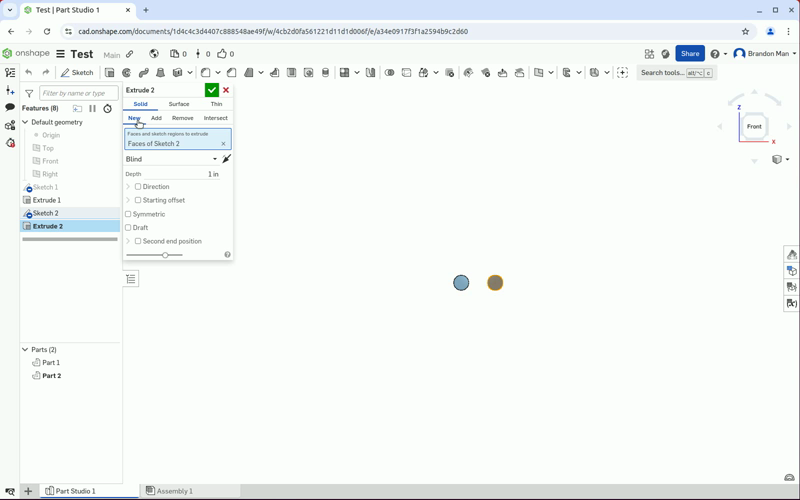
click(137, 120)
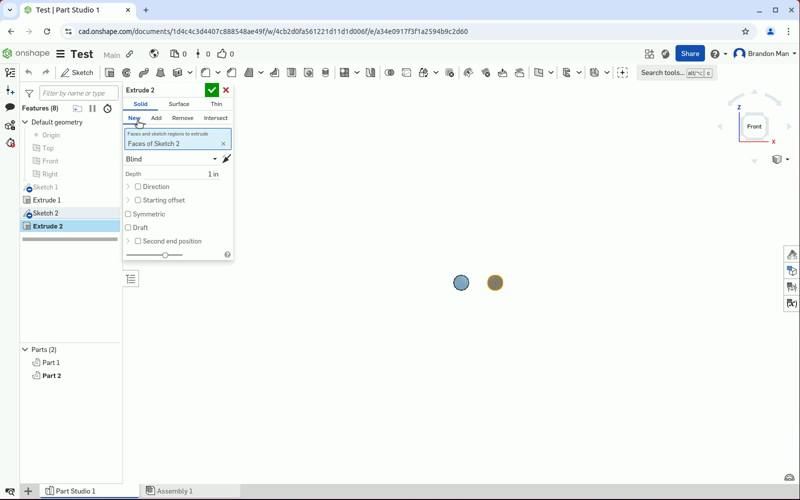
key(tab, 4)
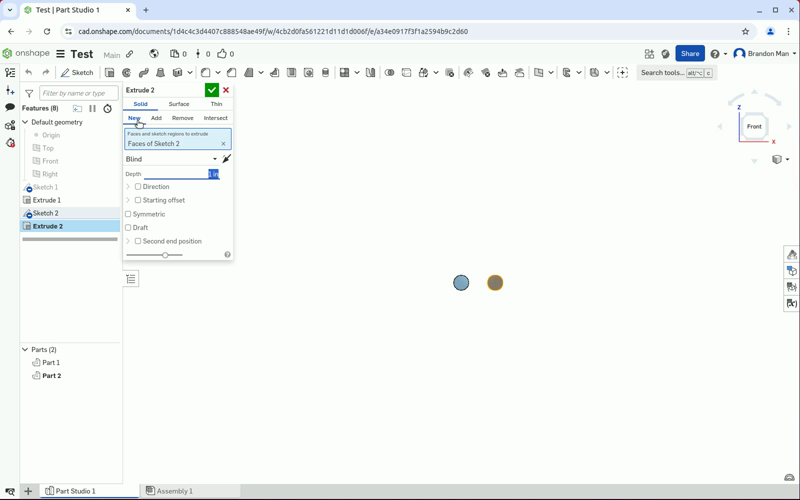
text(-4.574)
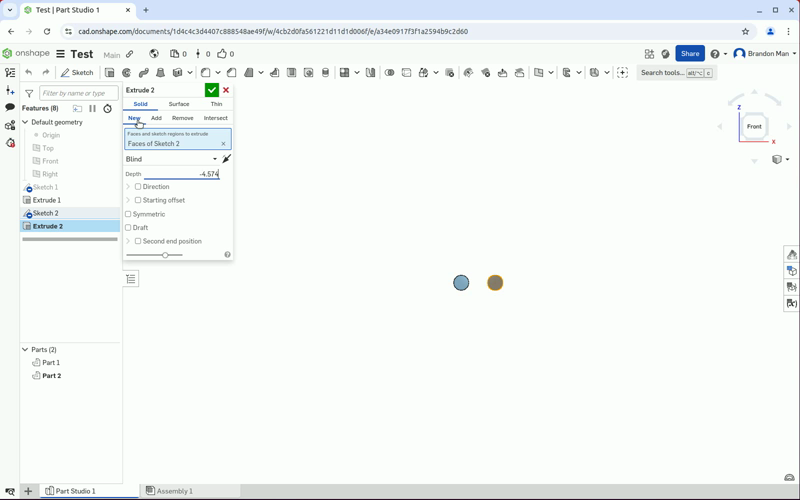
key(enter)
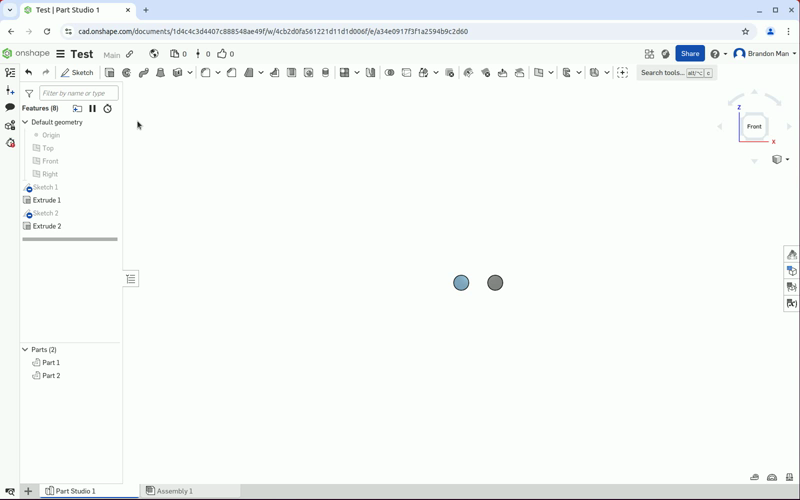
key(shift+h)
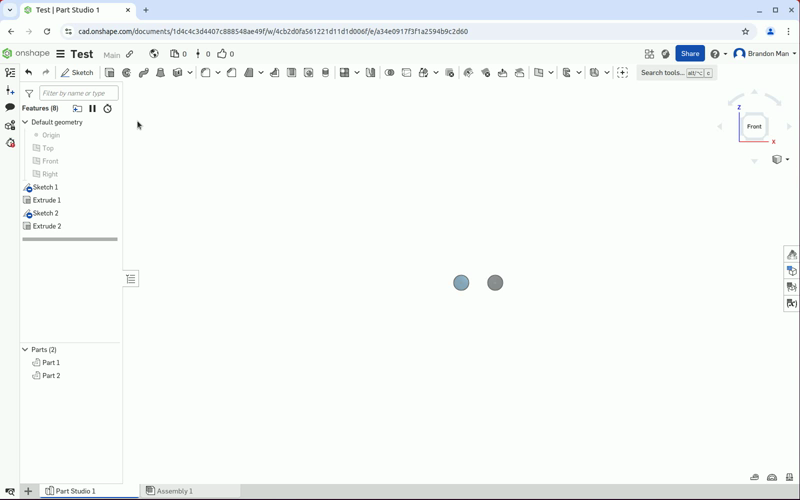
key(shift+h)
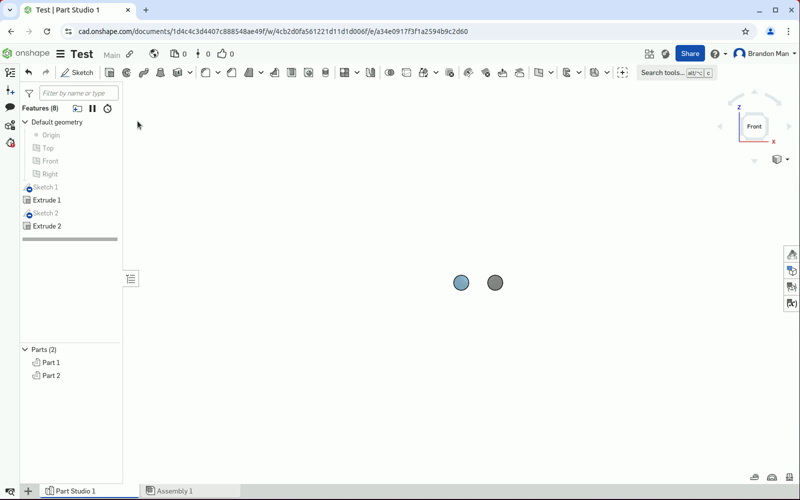
mouse_move(73, 189)
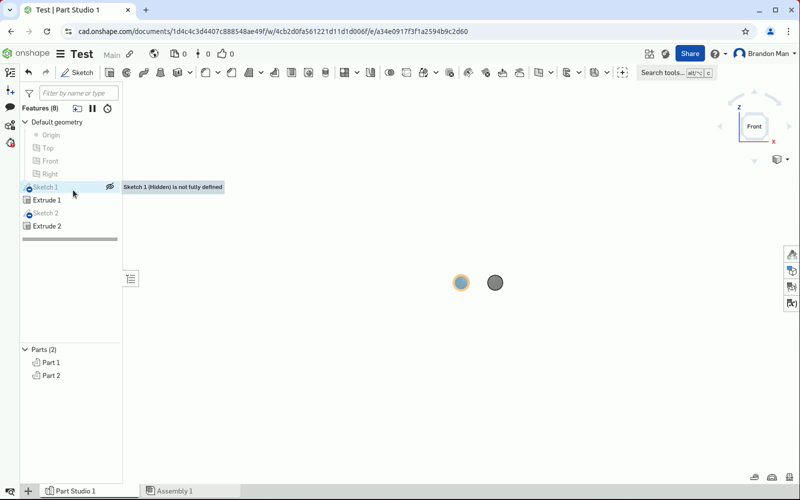
click(73, 189)
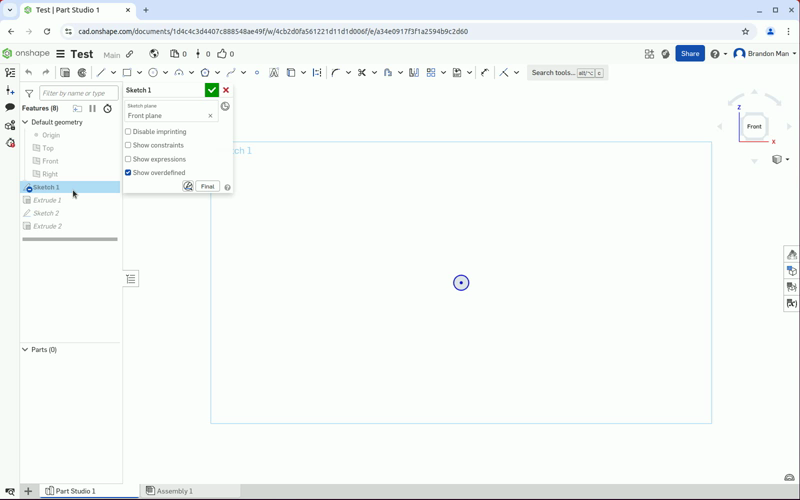
mouse_move(229, 92)
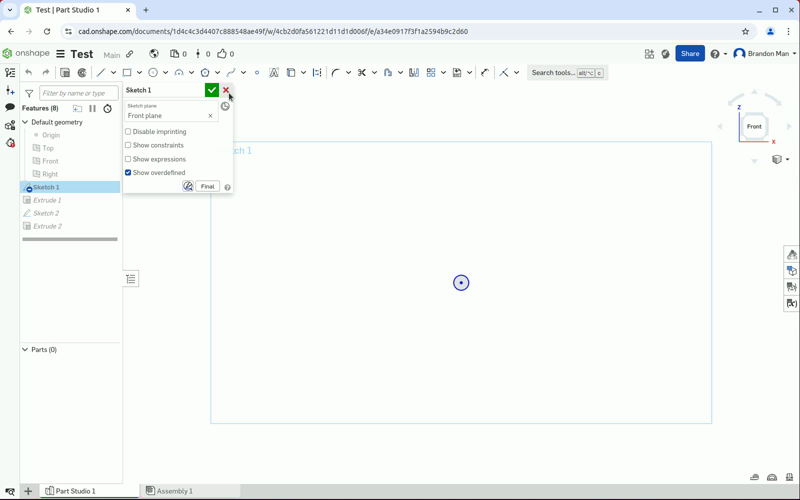
click(229, 92)
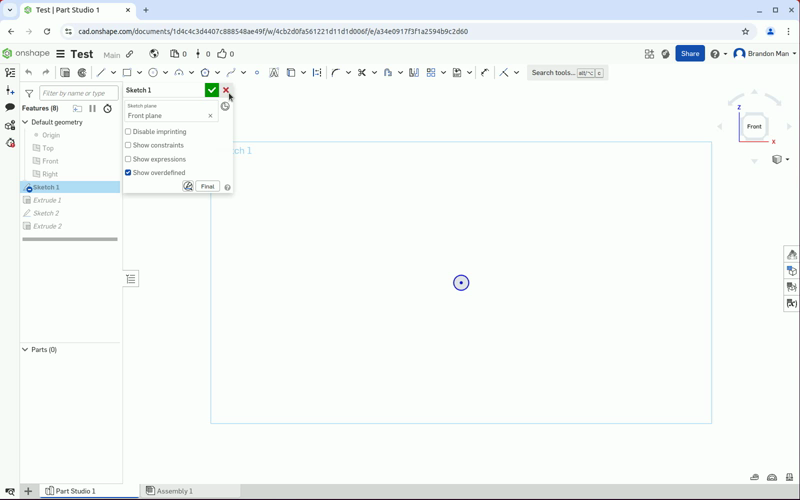
key(shift+s)
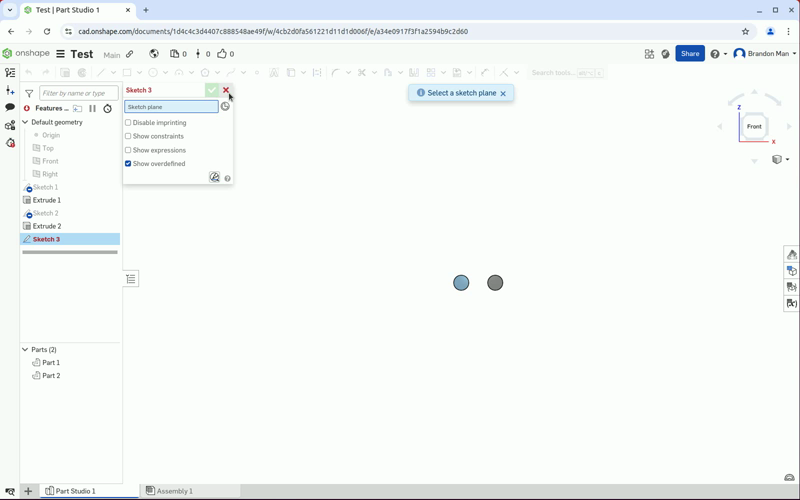
mouse_move(73, 163)
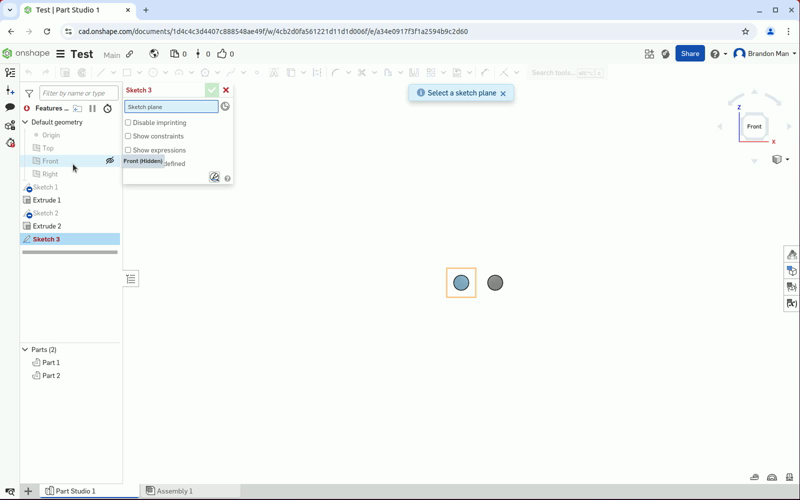
click(73, 163)
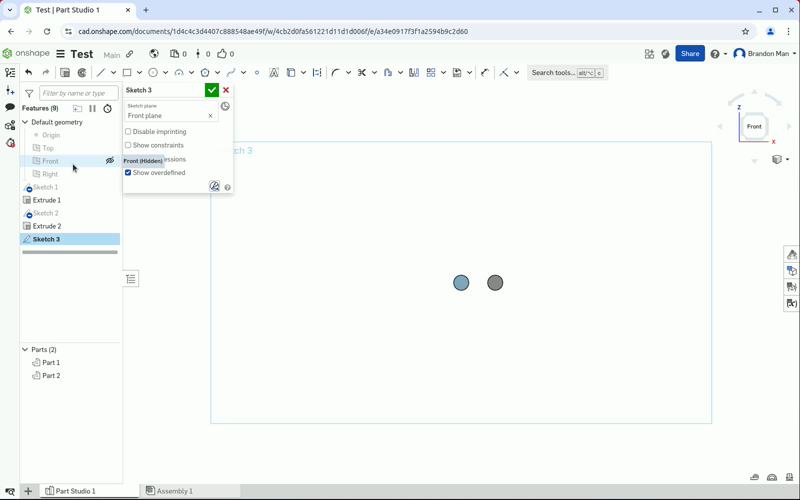
mouse_move(73, 352)
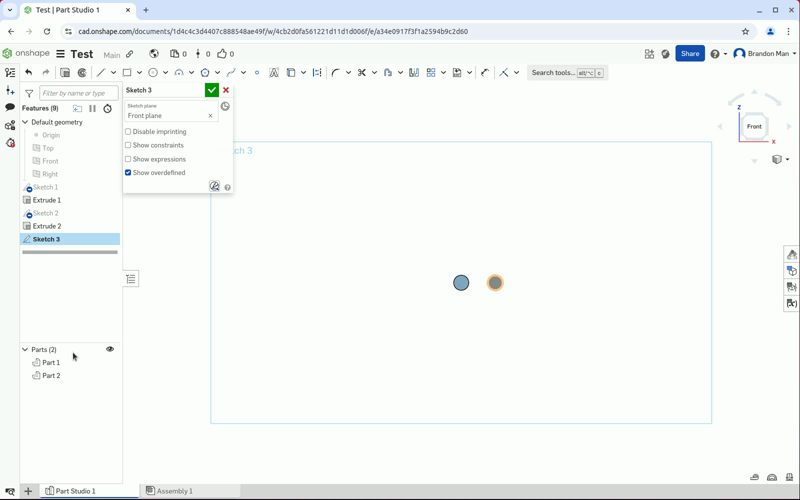
key(y)
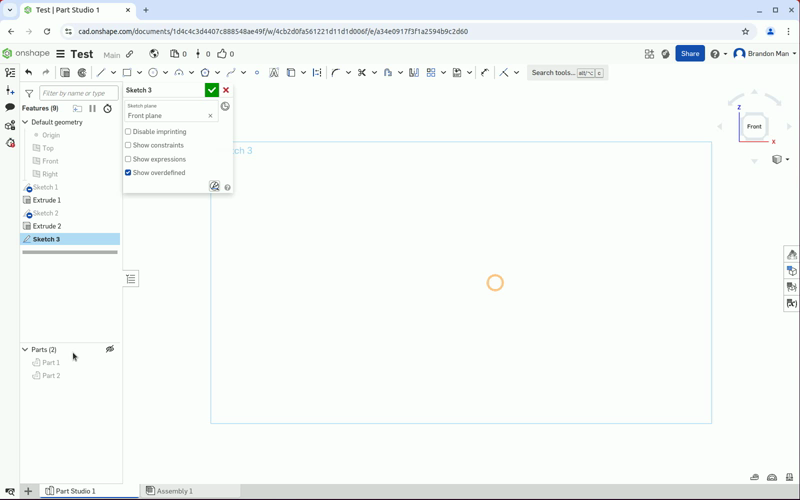
key(c)
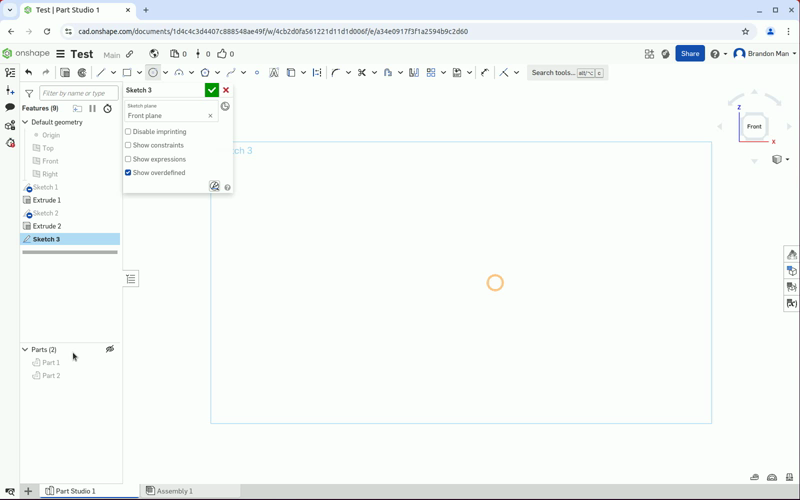
key_down(shift)
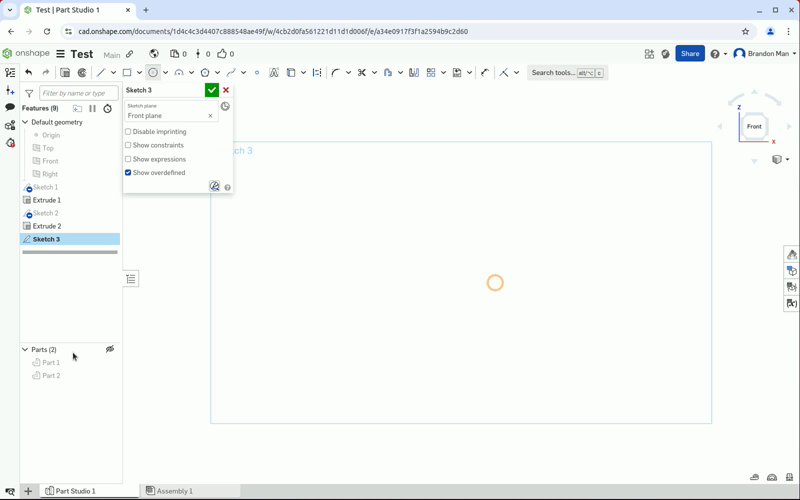
mouse_move(529, 282)
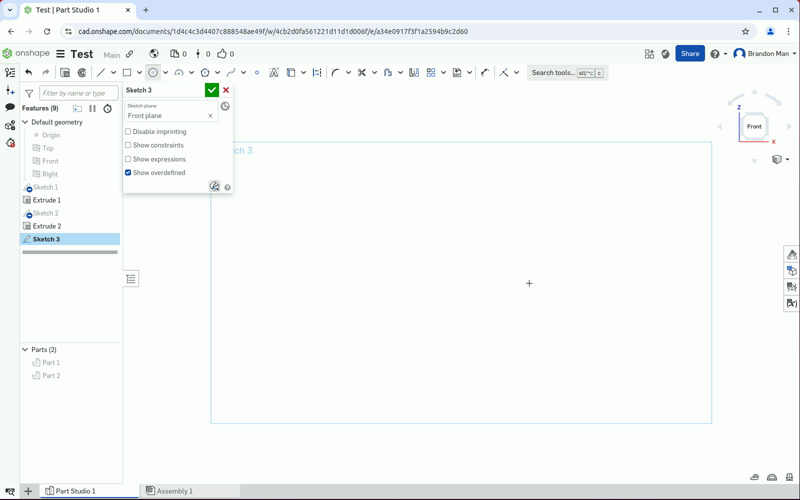
click(529, 282)
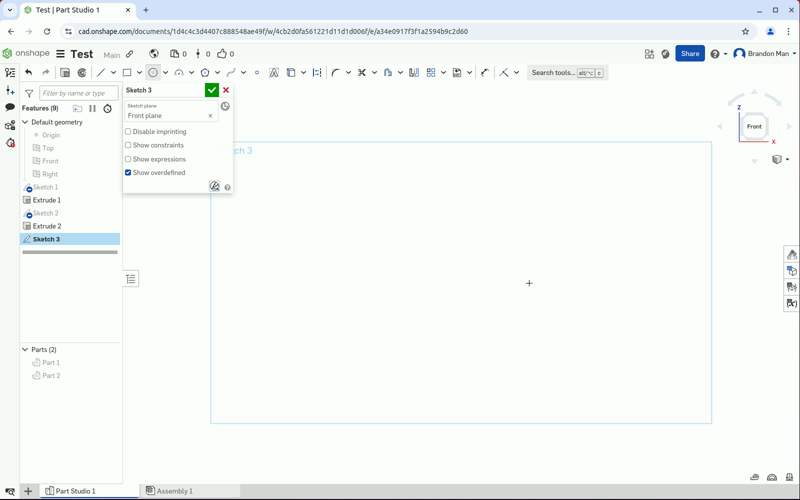
key_up(shift)
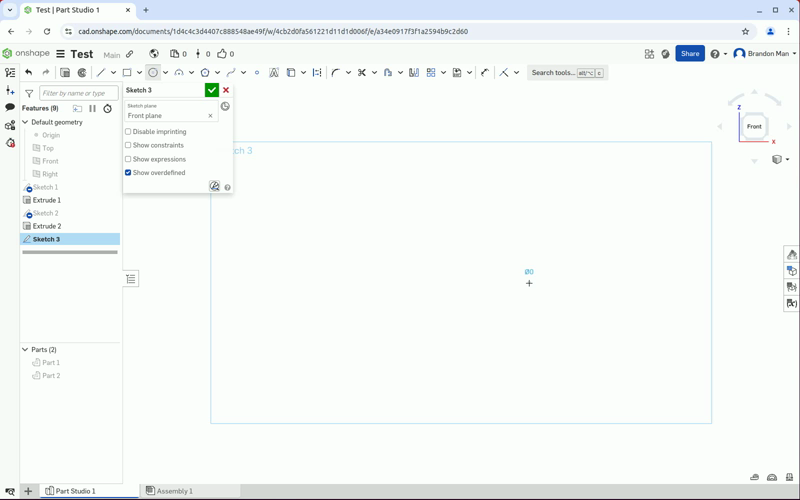
mouse_move(536, 282)
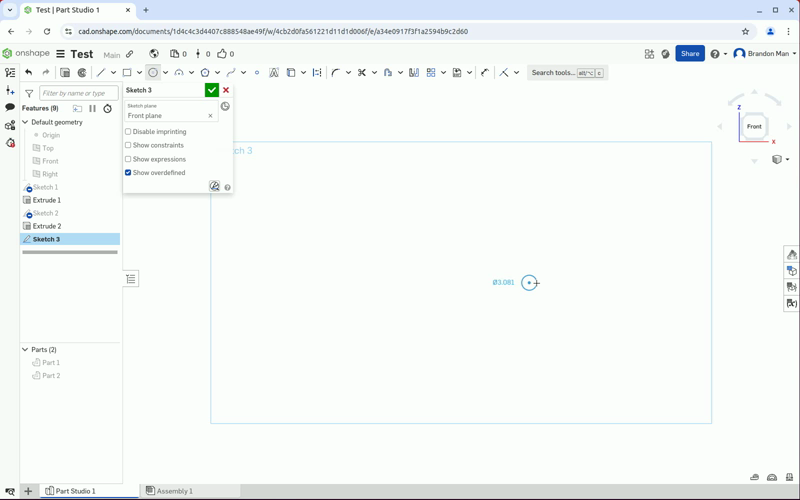
click(536, 282)
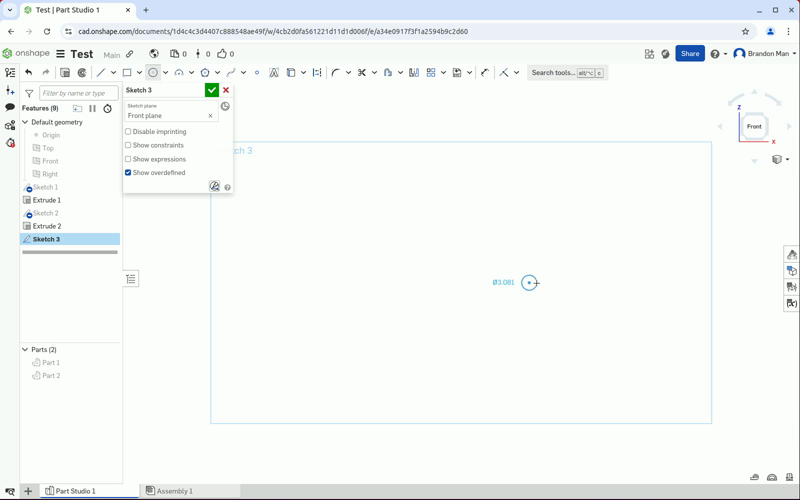
key(esc)
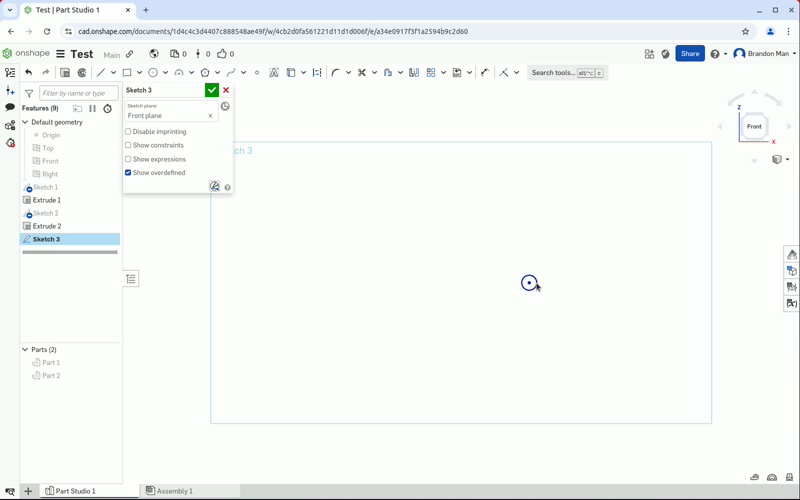
mouse_move(532, 287)
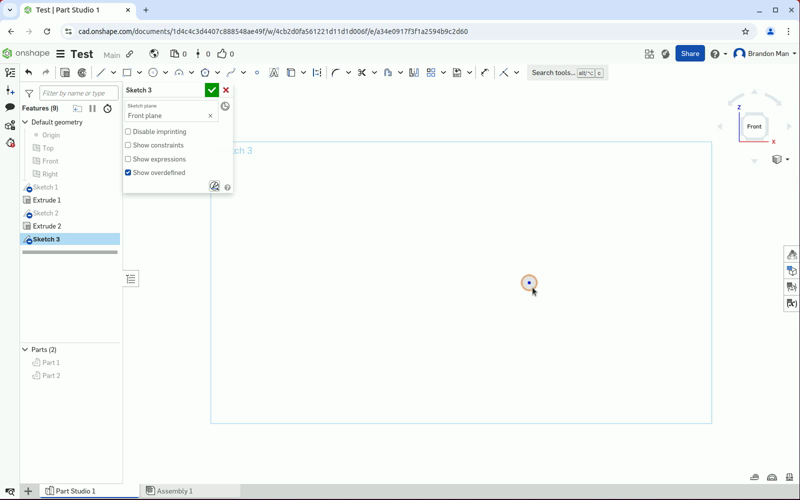
scroll(6)
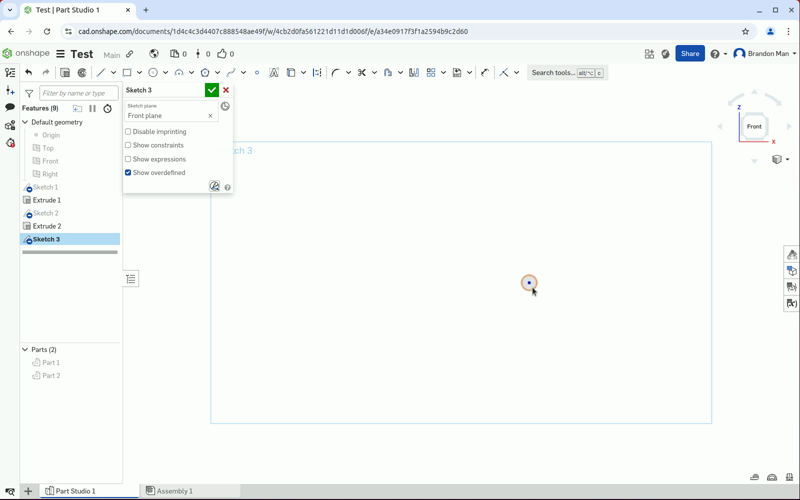
scroll(6)
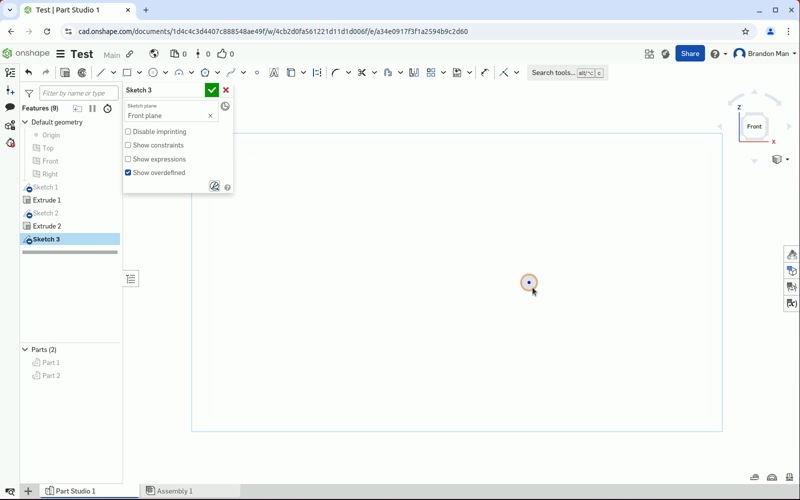
scroll(6)
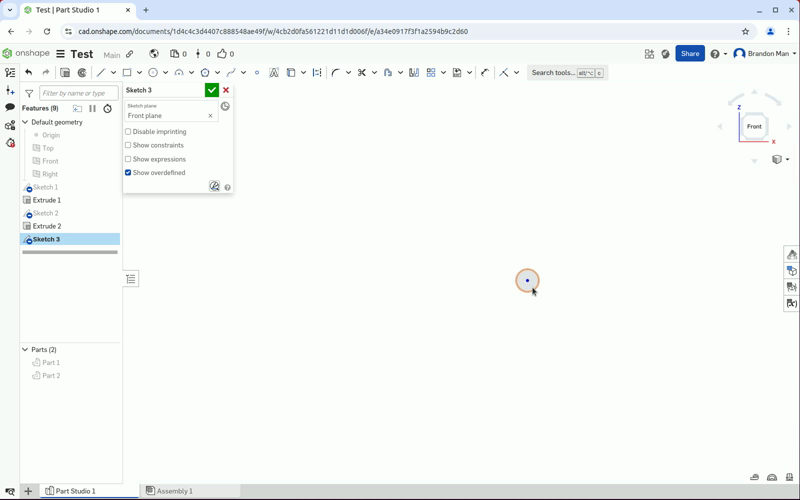
scroll(6)
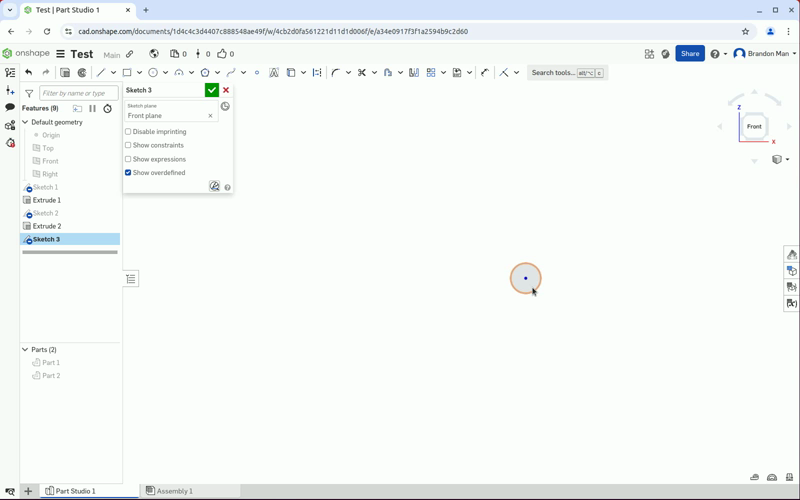
scroll(6)
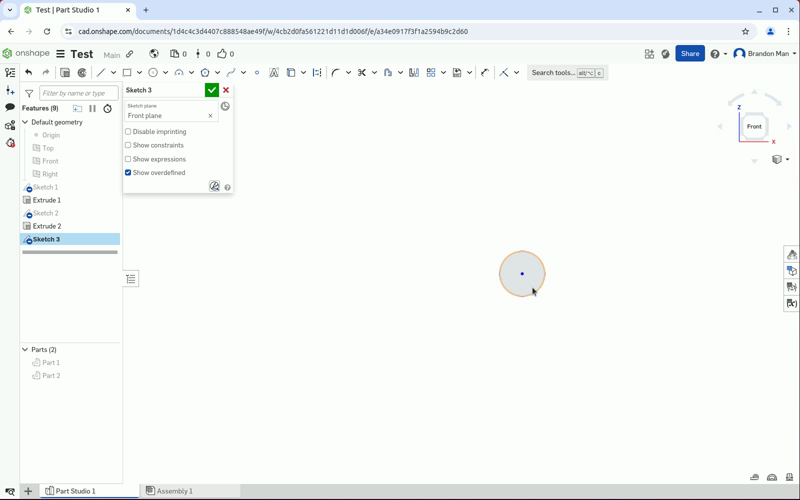
scroll(6)
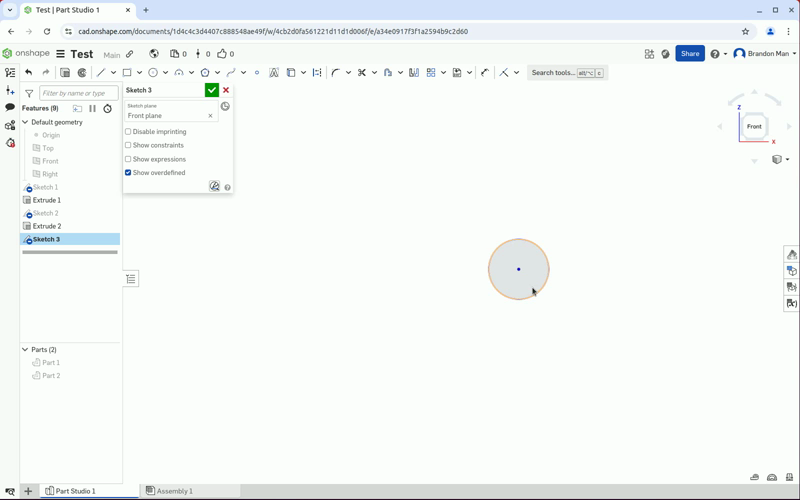
scroll(6)
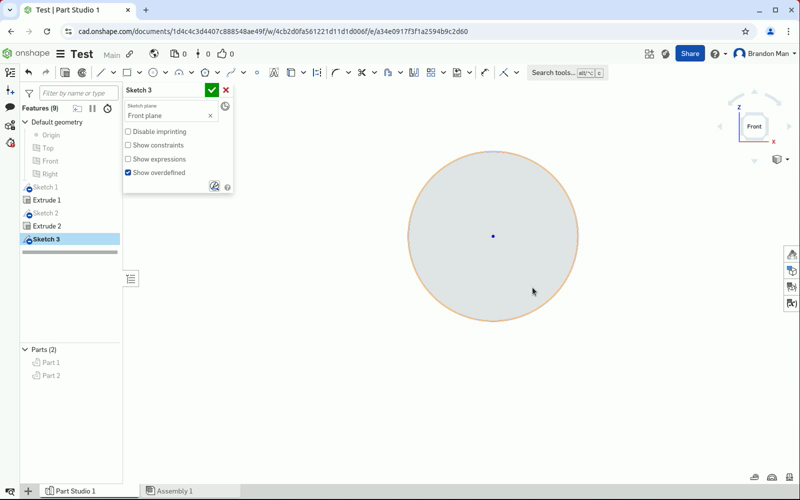
click(532, 287)
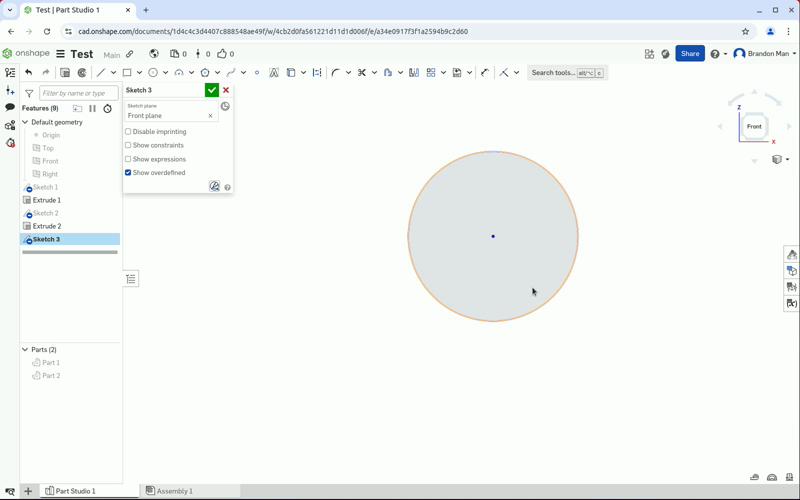
scroll(-6)
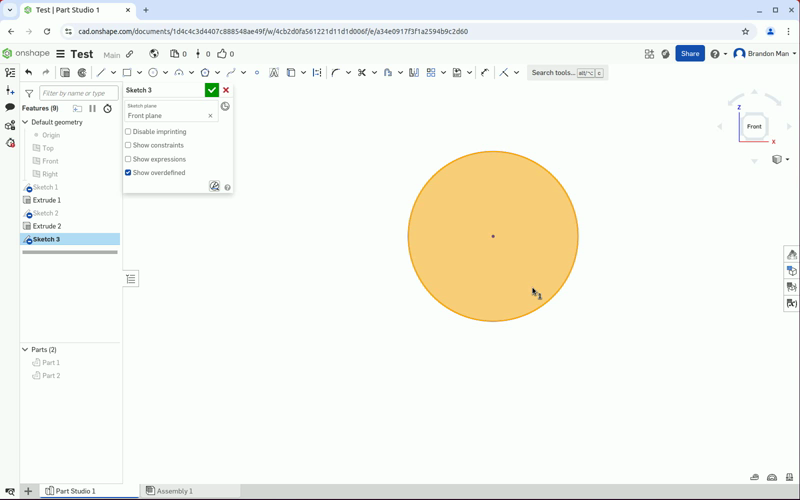
scroll(-6)
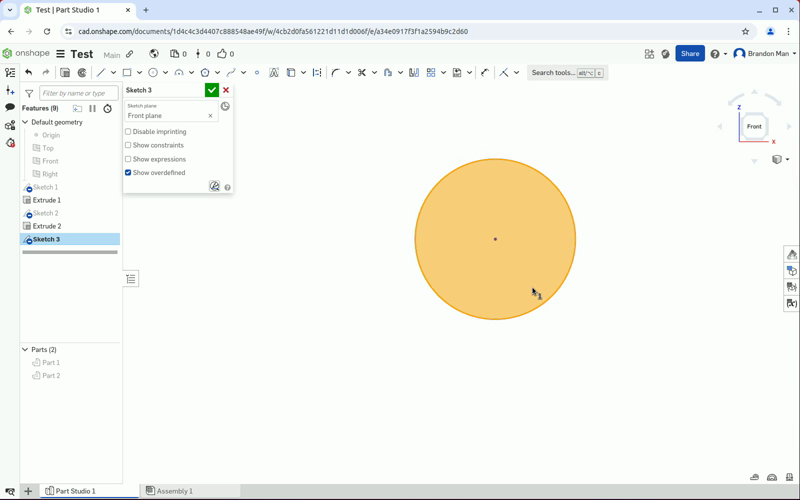
scroll(-6)
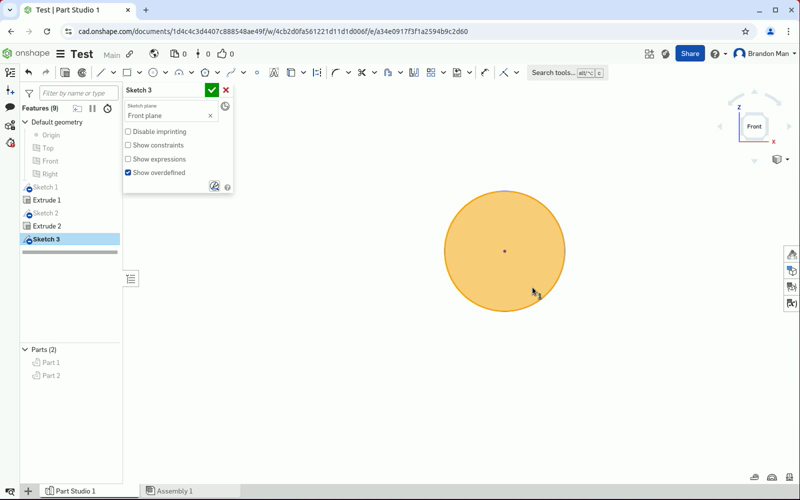
scroll(-6)
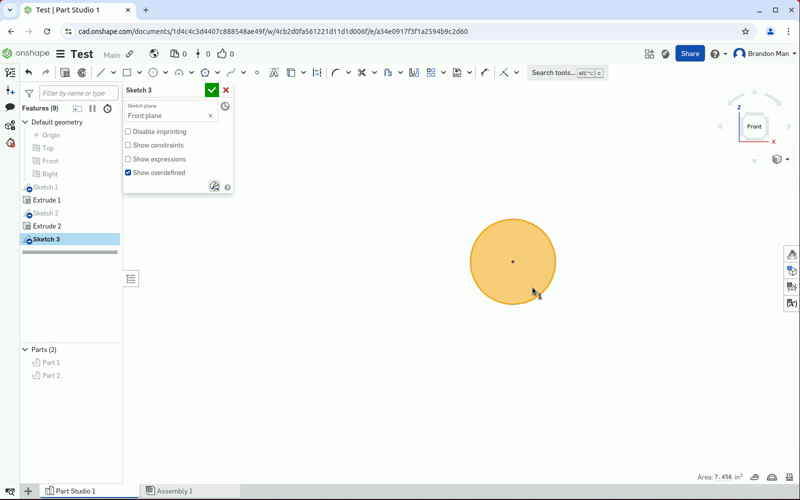
scroll(-6)
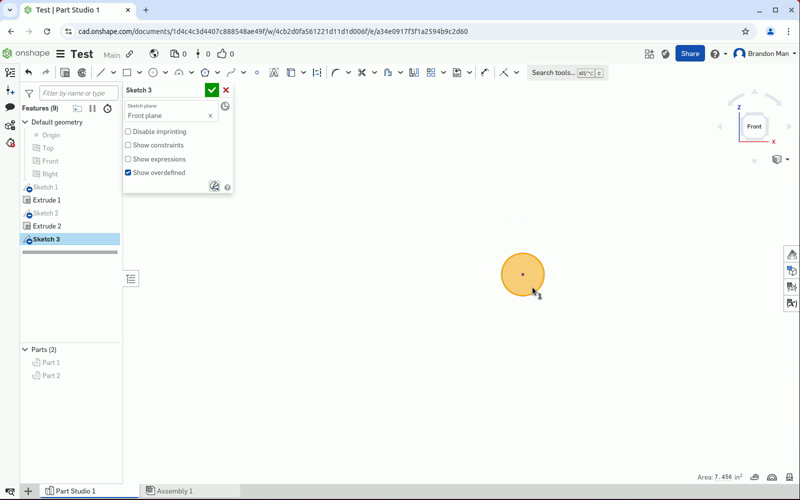
scroll(-6)
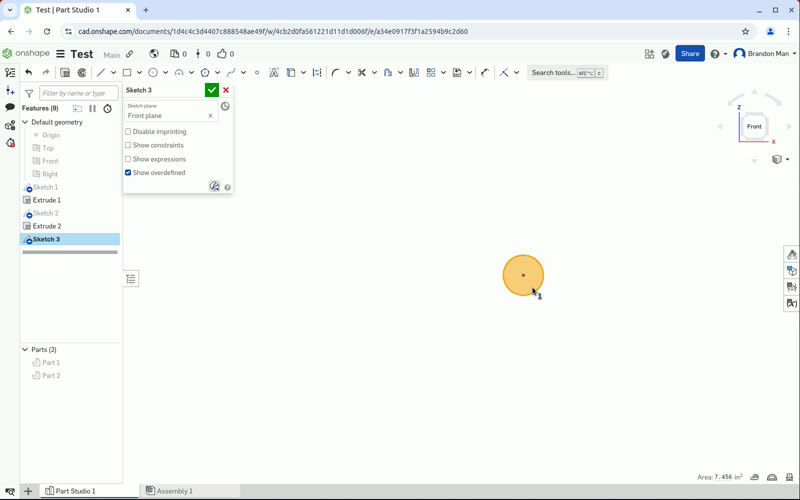
scroll(-6)
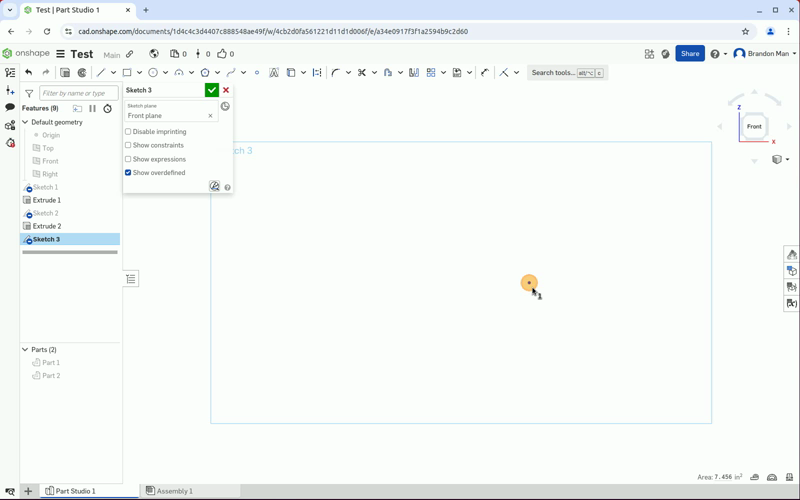
mouse_move(73, 352)
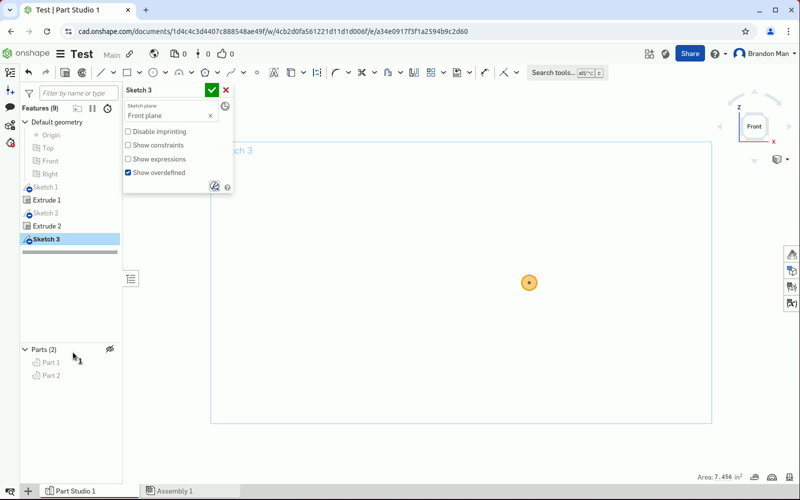
key(shift+y)
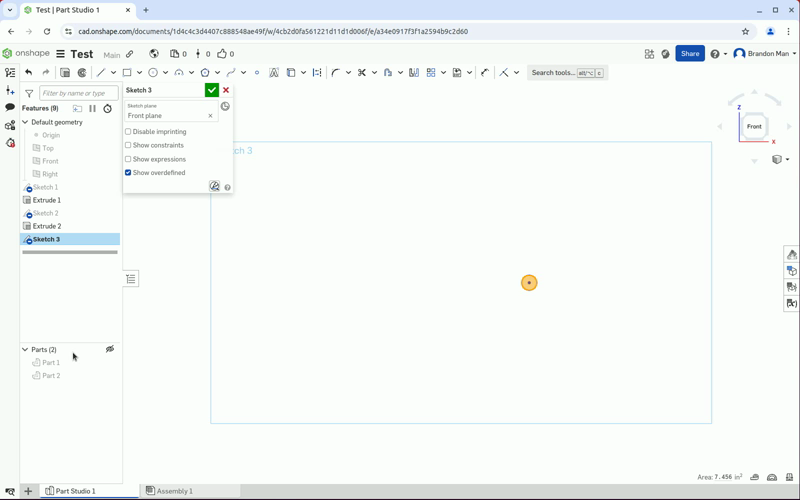
key(shift+e)
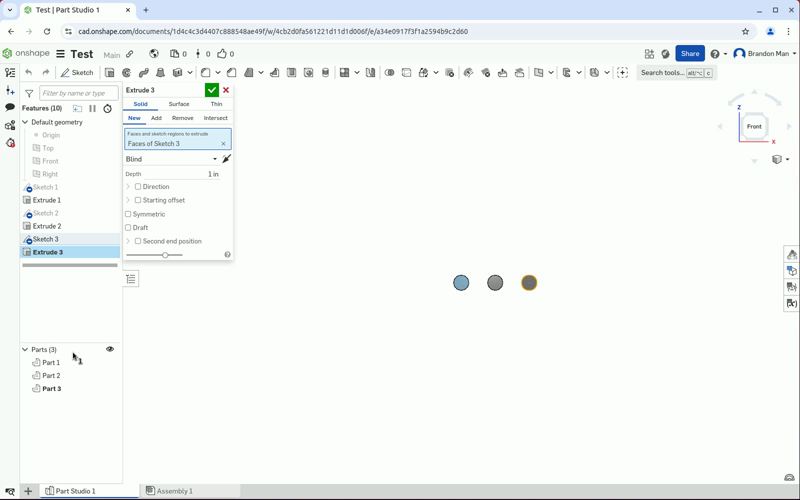
mouse_move(143, 106)
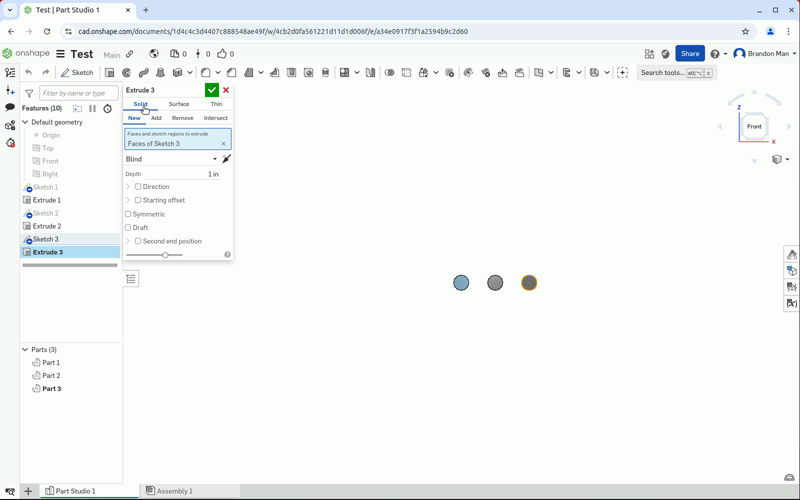
click(143, 106)
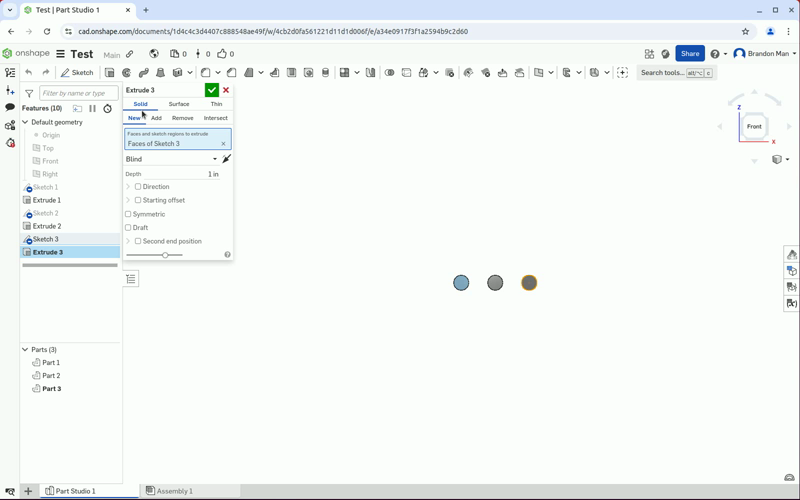
mouse_move(137, 120)
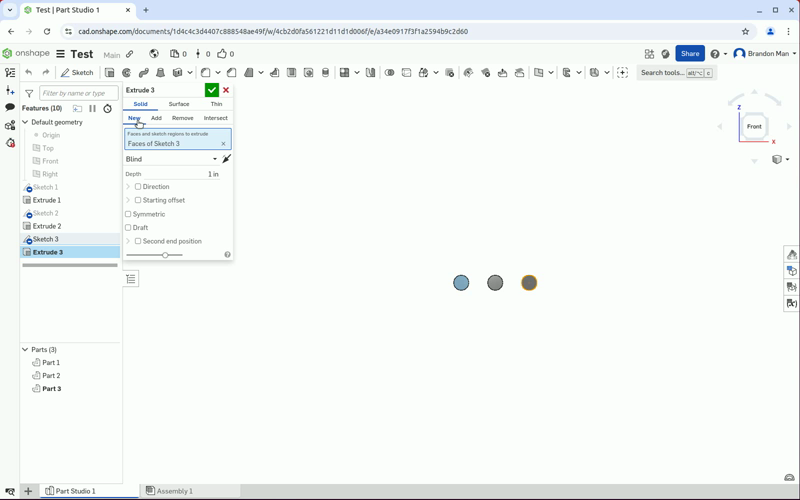
click(137, 120)
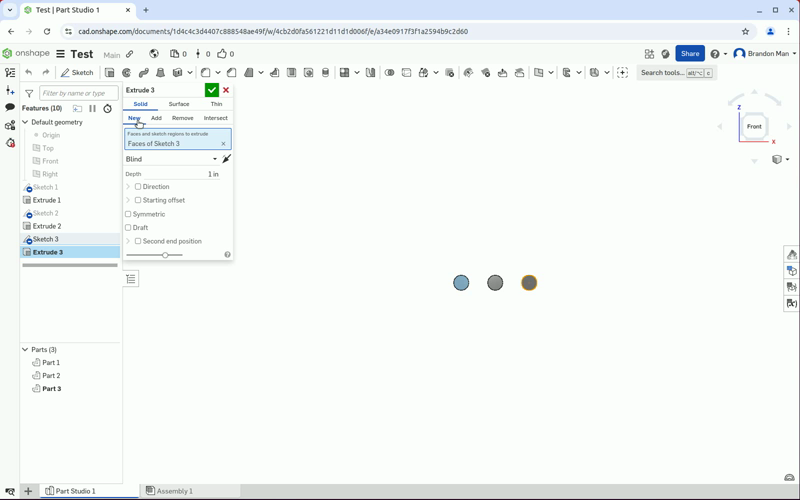
key(tab, 4)
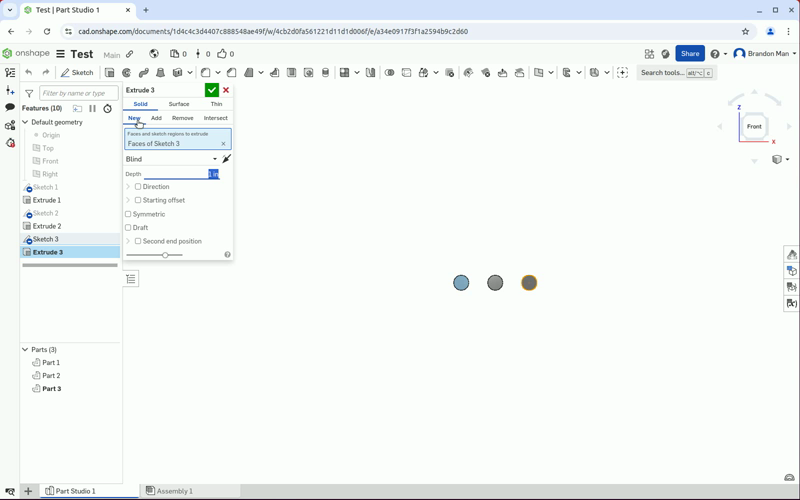
text(-4.814)
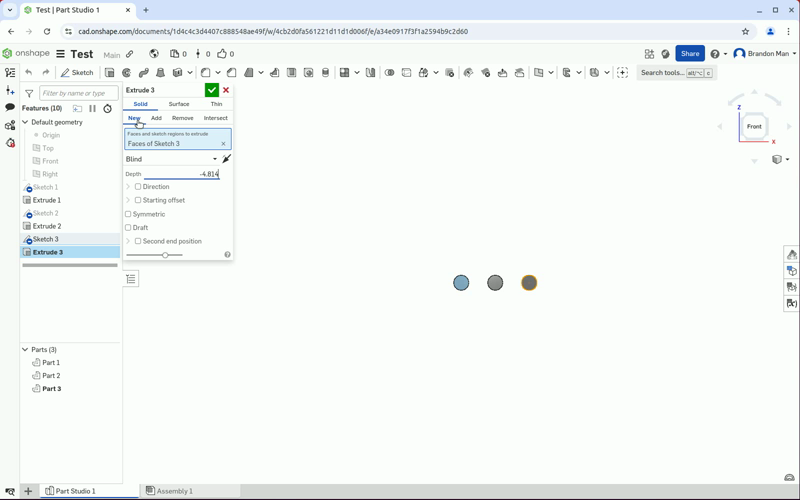
key(enter)
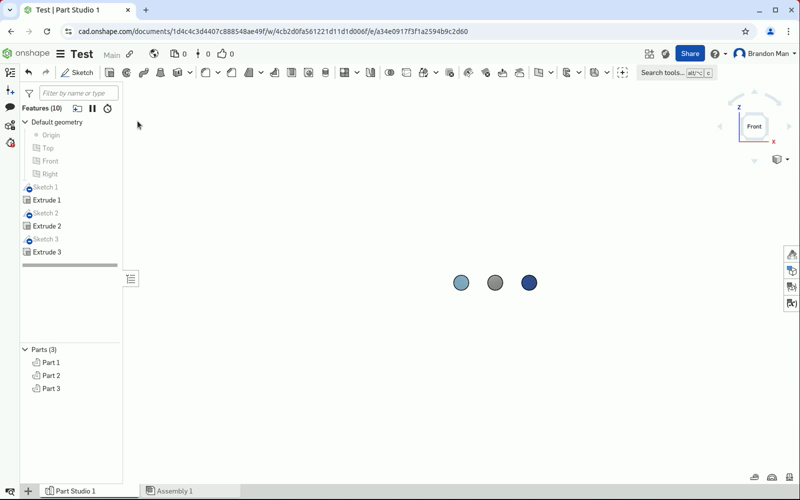
key(shift+h)
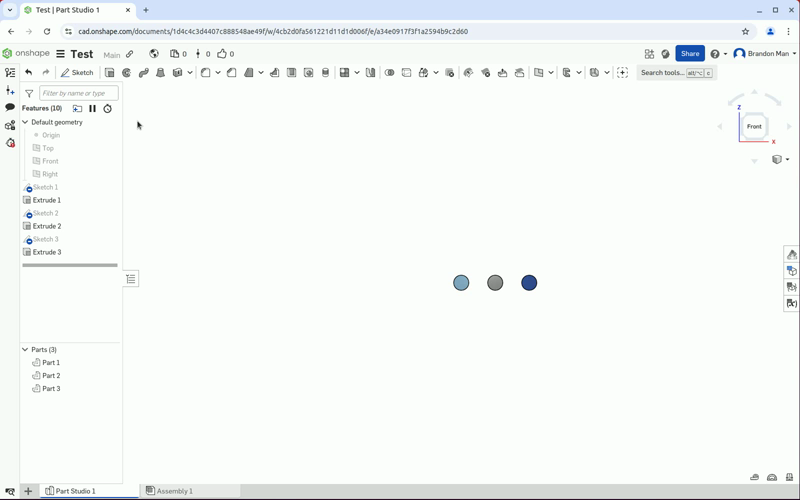
key(shift+h)
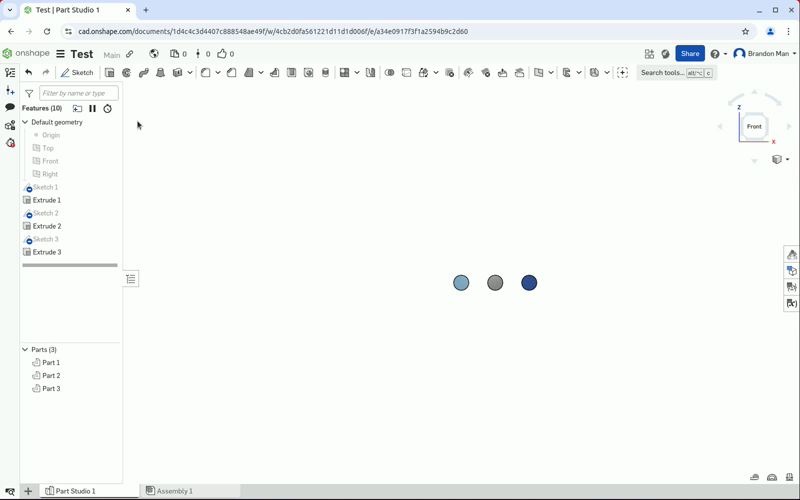
mouse_move(73, 189)
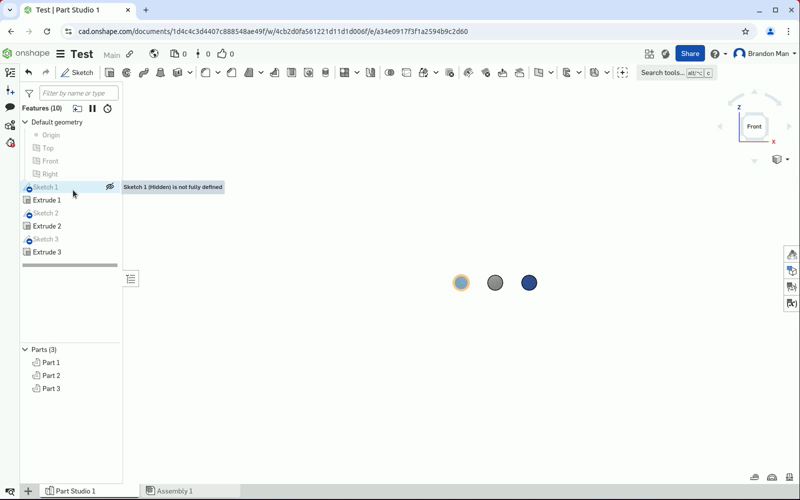
click(73, 189)
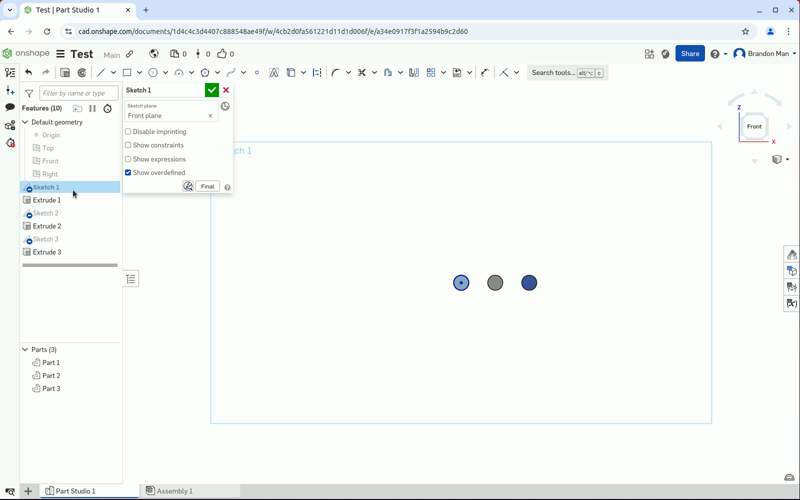
mouse_move(229, 92)
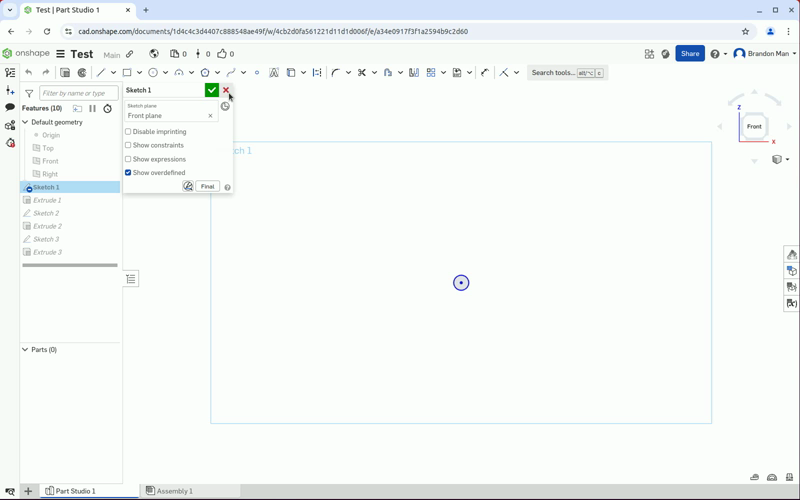
click(229, 92)
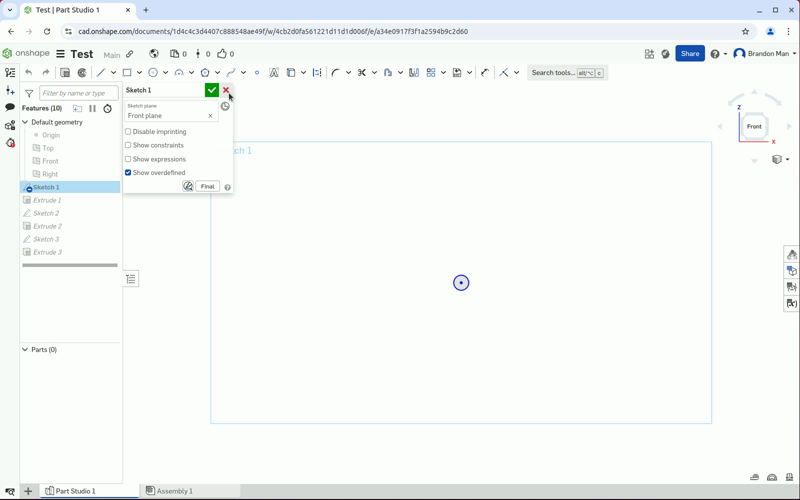
key(shift+s)
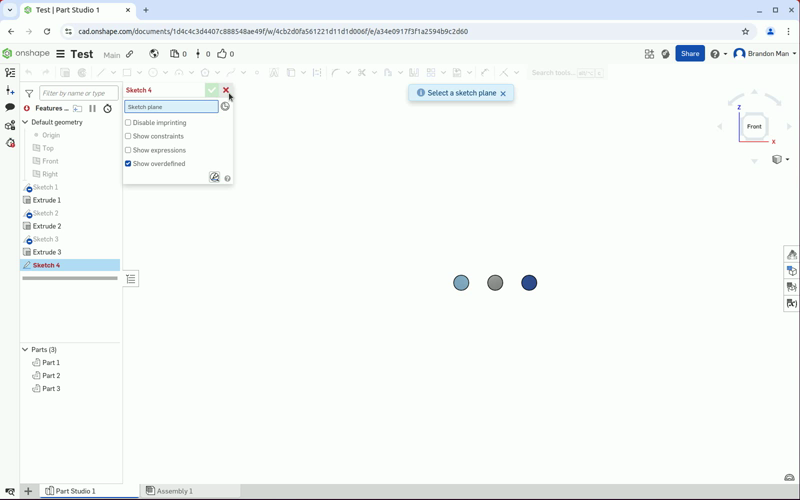
mouse_move(73, 163)
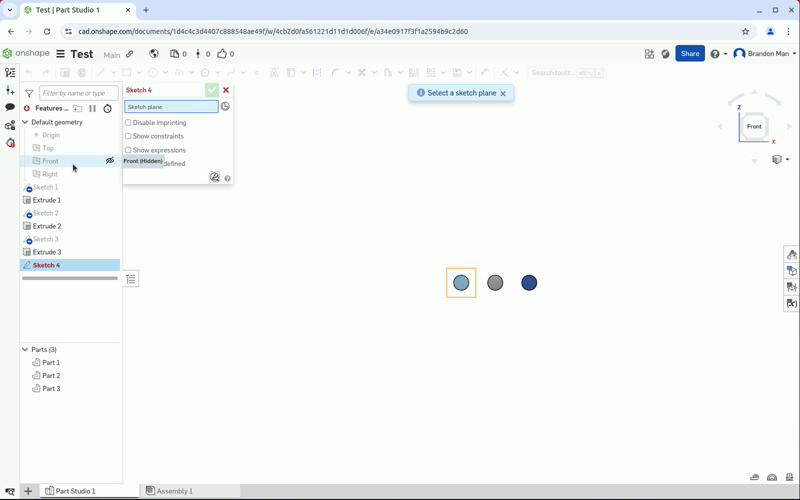
click(73, 163)
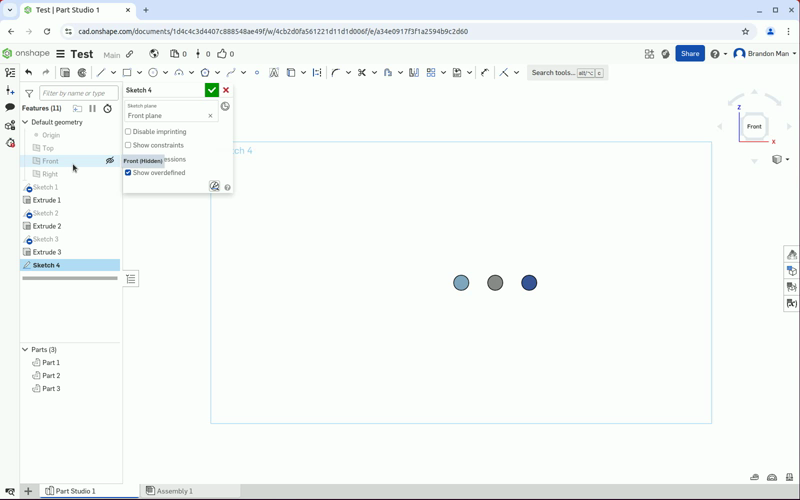
mouse_move(73, 352)
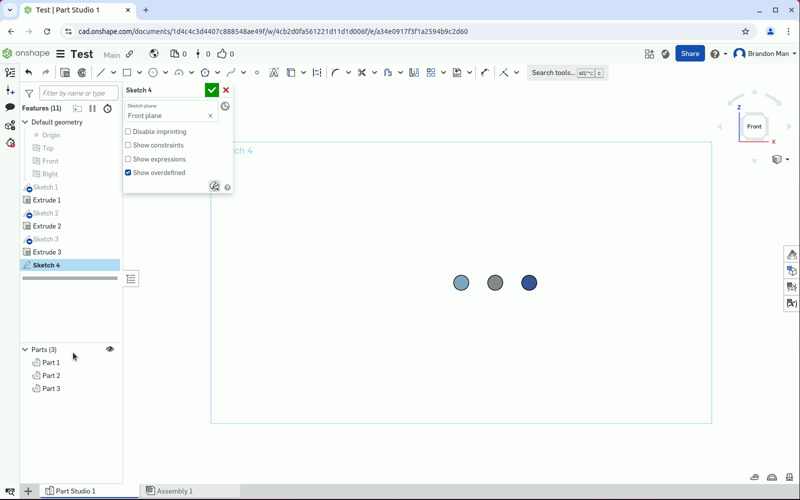
key(y)
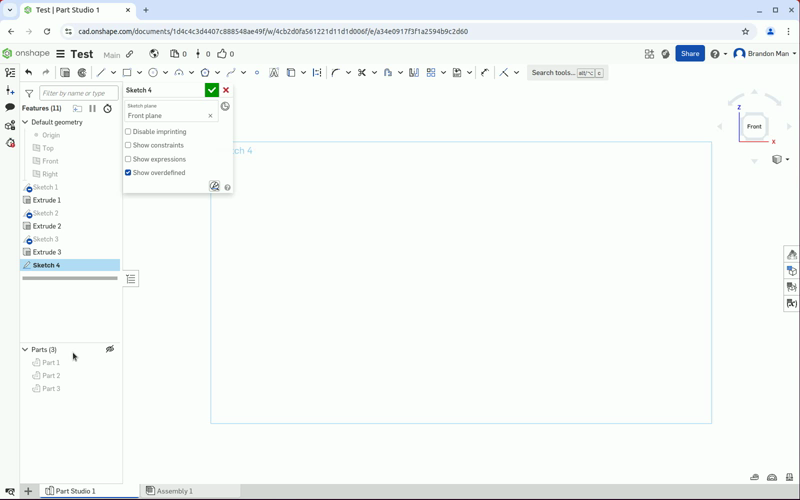
key(c)
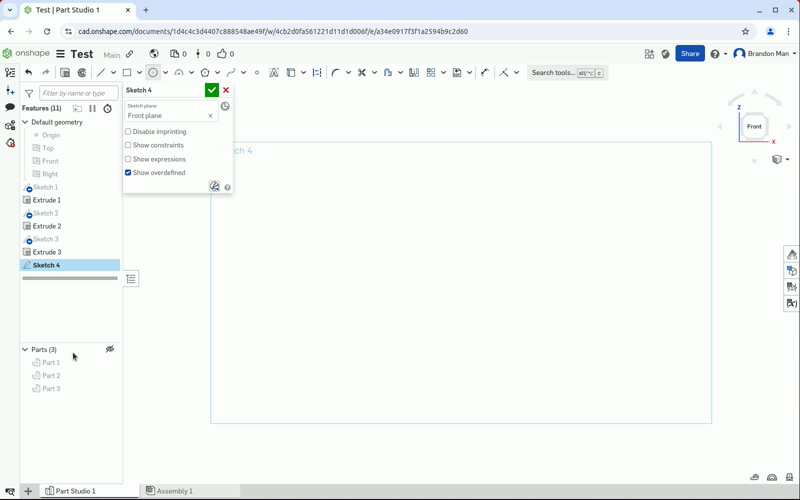
key_down(shift)
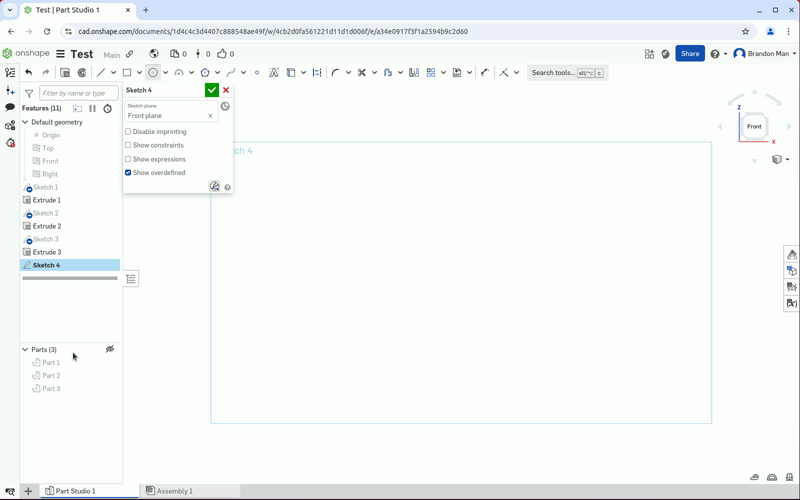
mouse_move(563, 282)
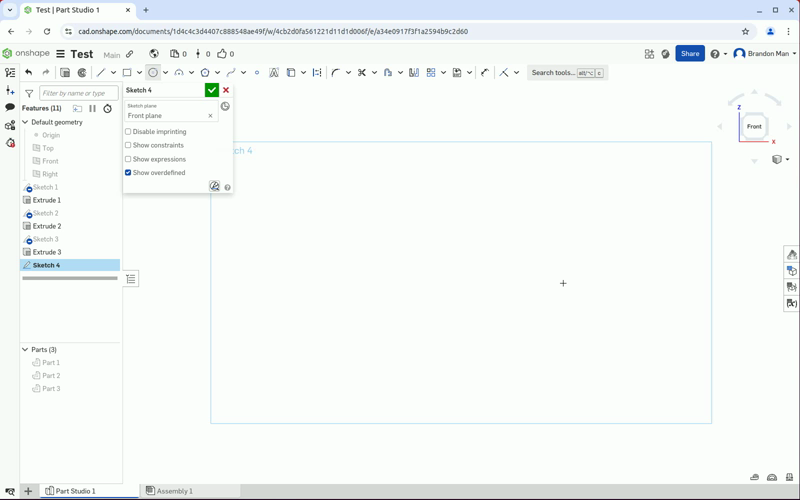
click(563, 282)
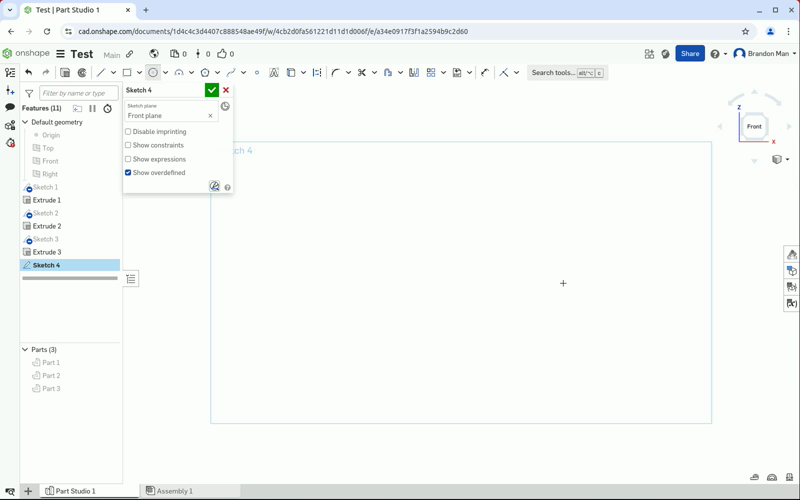
key_up(shift)
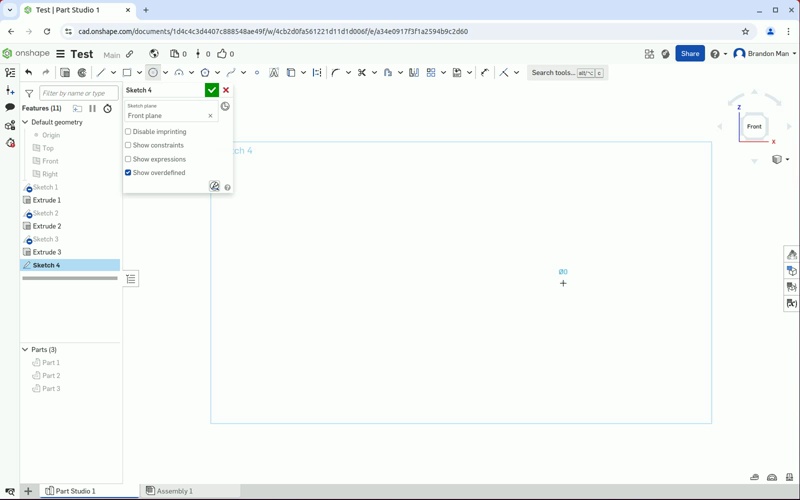
mouse_move(570, 282)
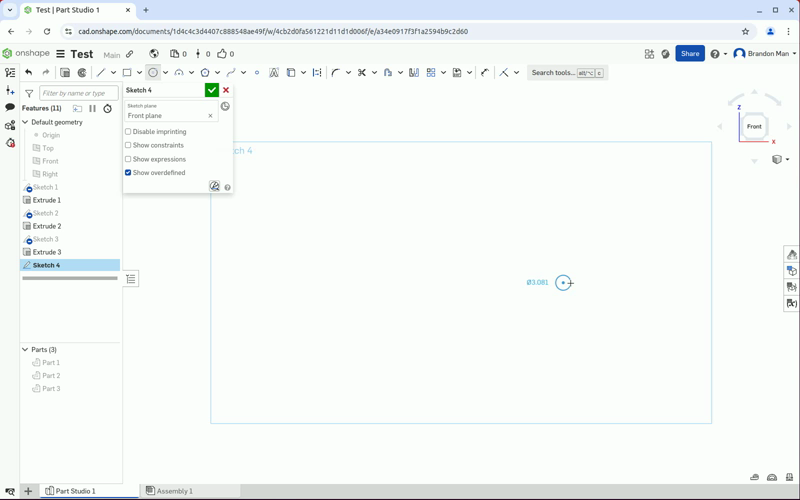
click(570, 282)
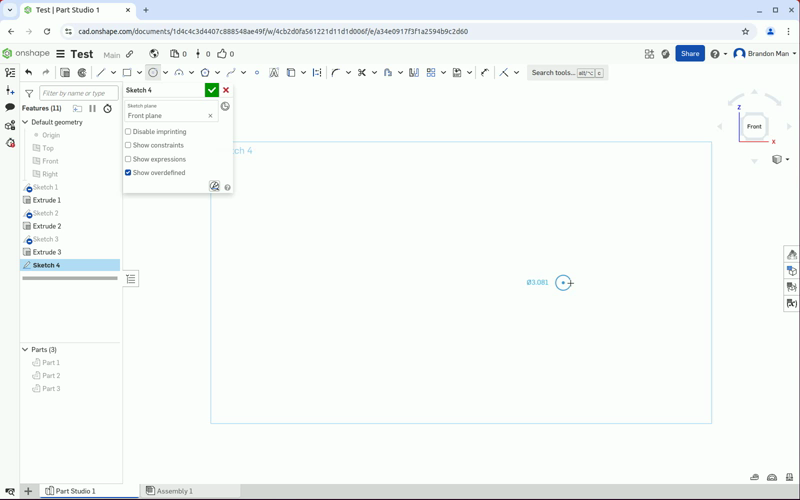
key(esc)
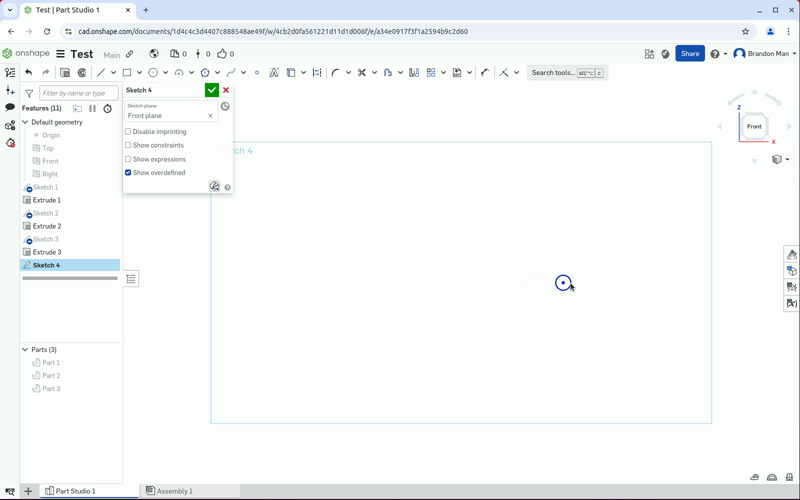
mouse_move(559, 278)
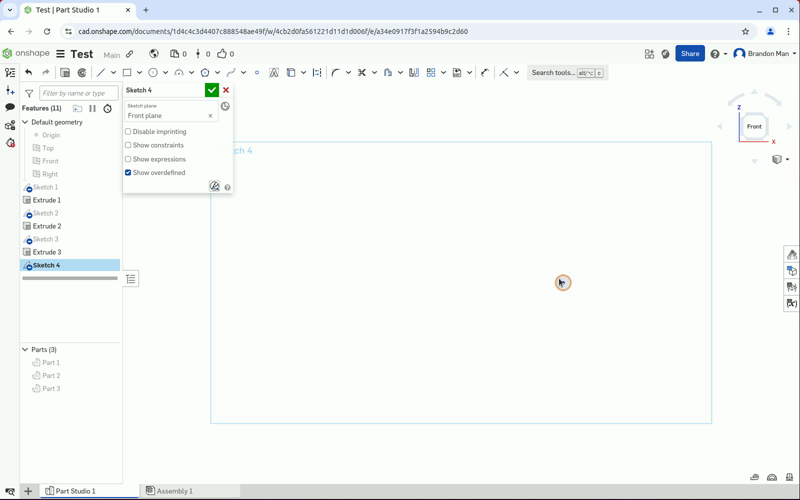
scroll(6)
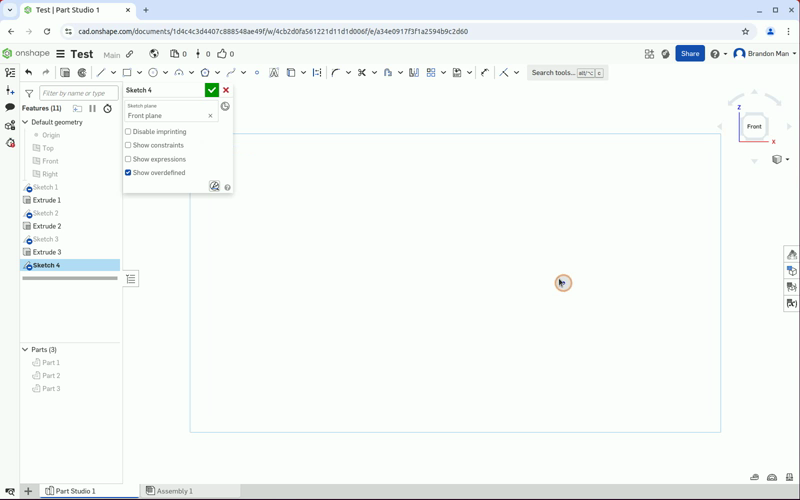
scroll(6)
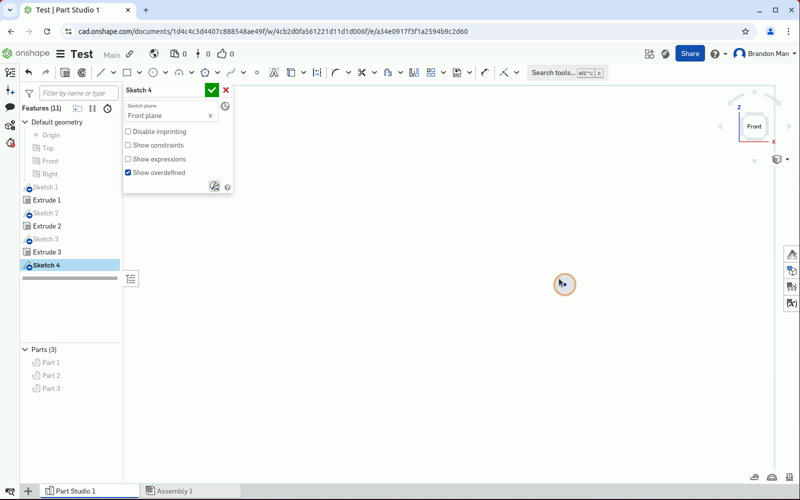
scroll(6)
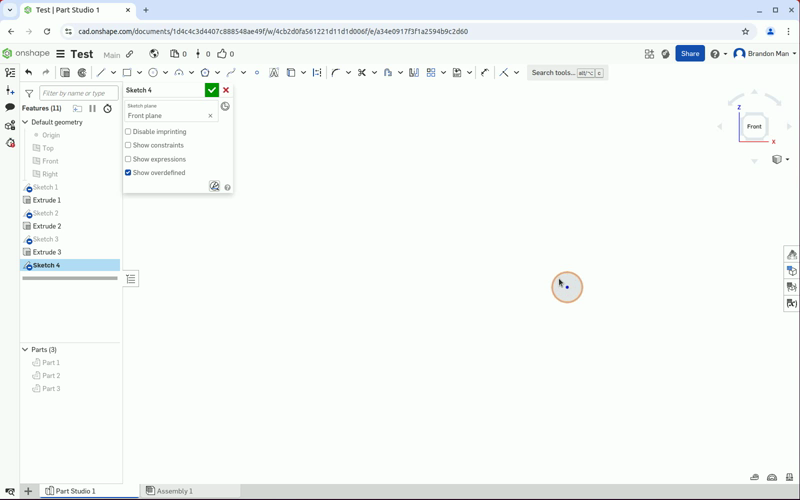
scroll(6)
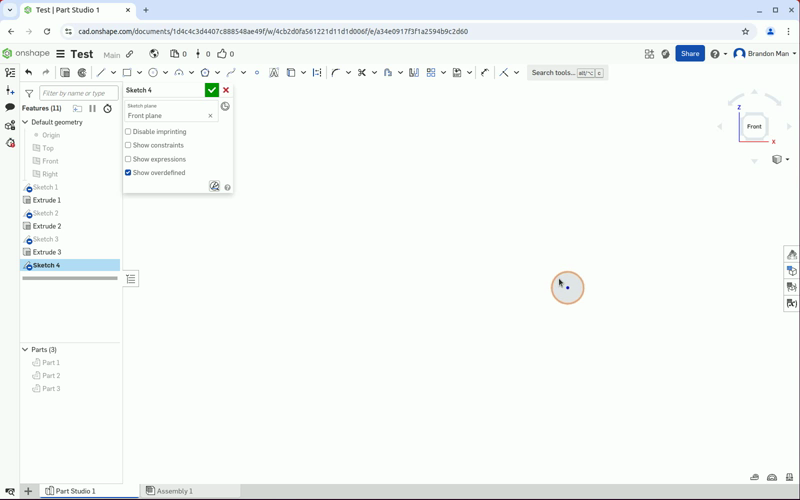
scroll(6)
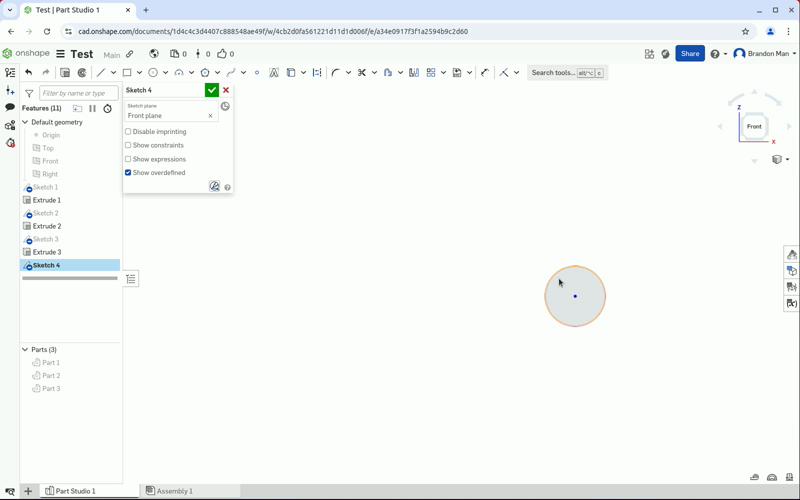
scroll(6)
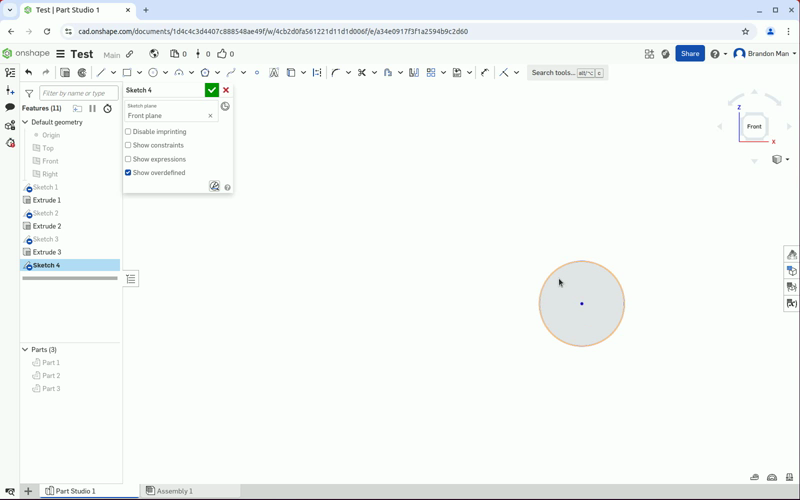
scroll(6)
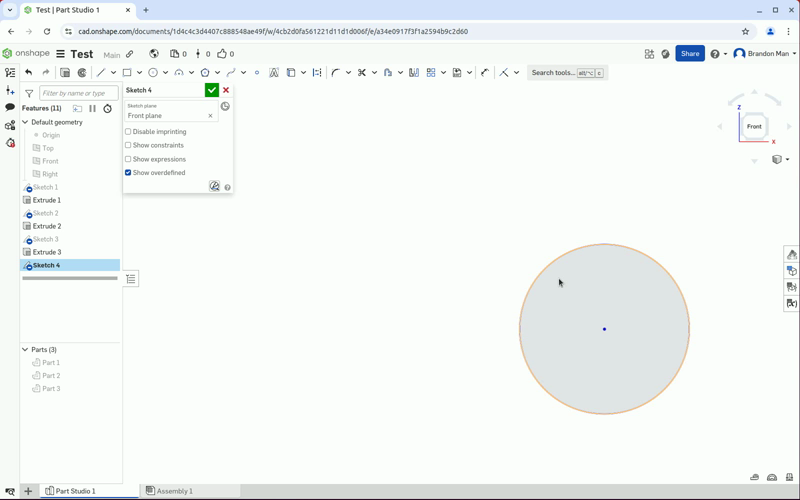
click(559, 278)
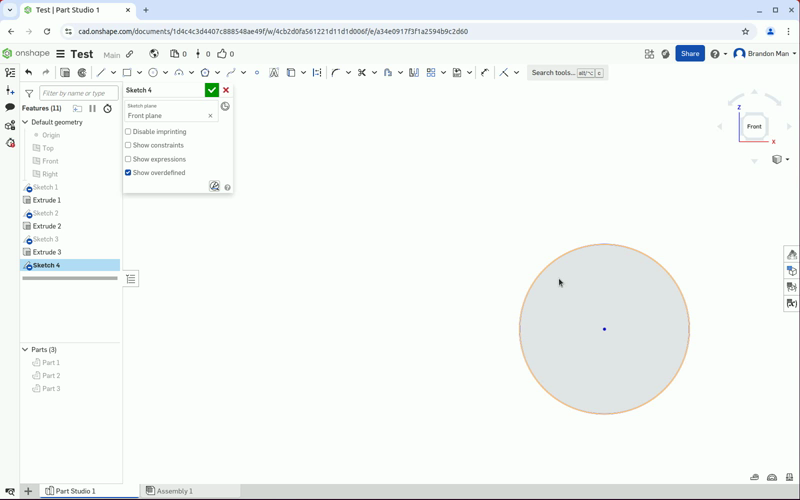
scroll(-6)
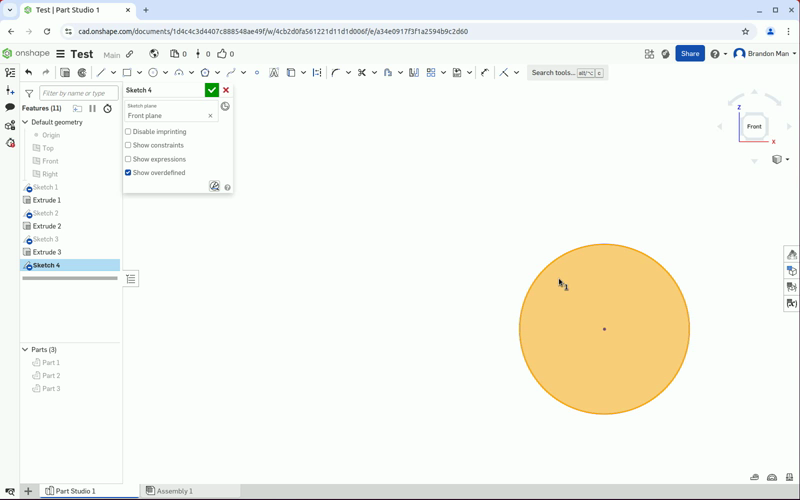
scroll(-6)
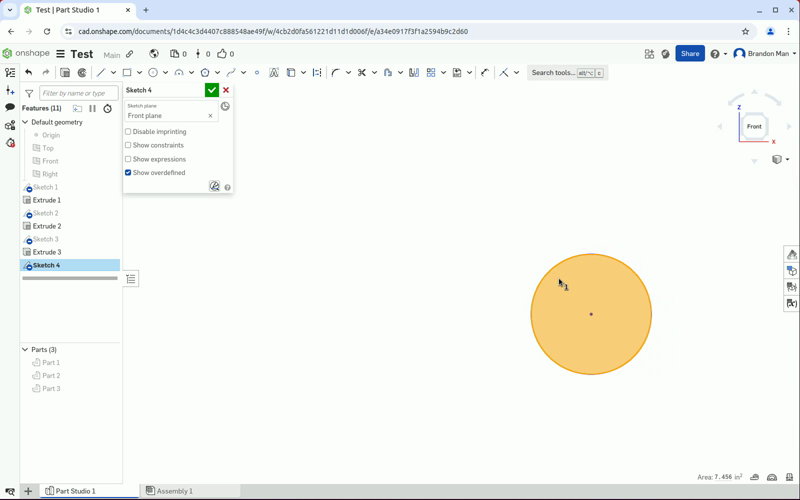
scroll(-6)
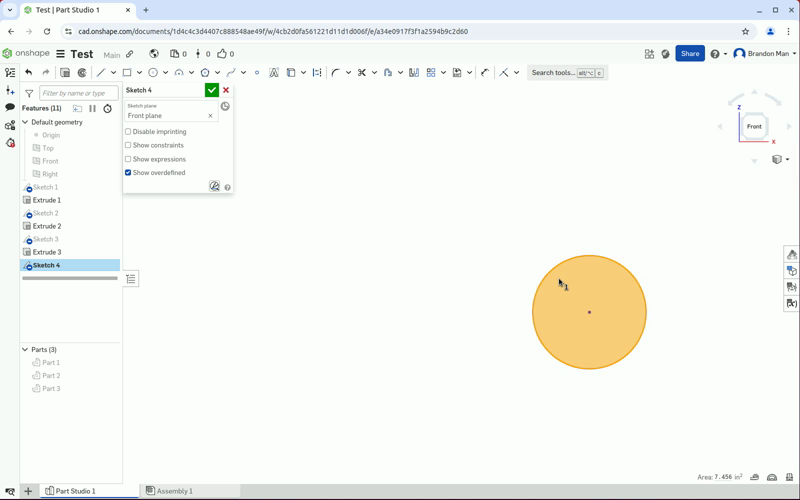
scroll(-6)
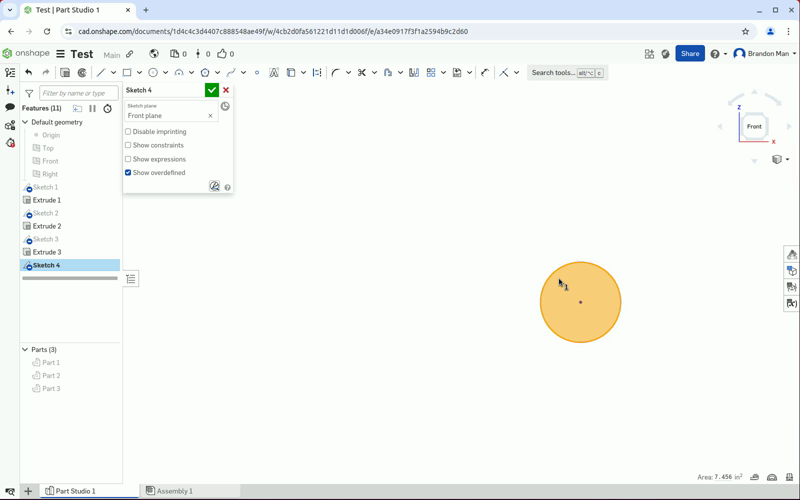
scroll(-6)
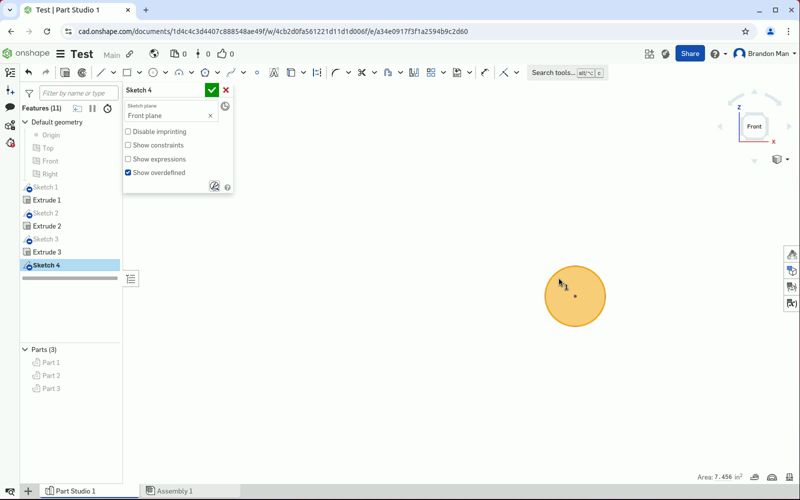
scroll(-6)
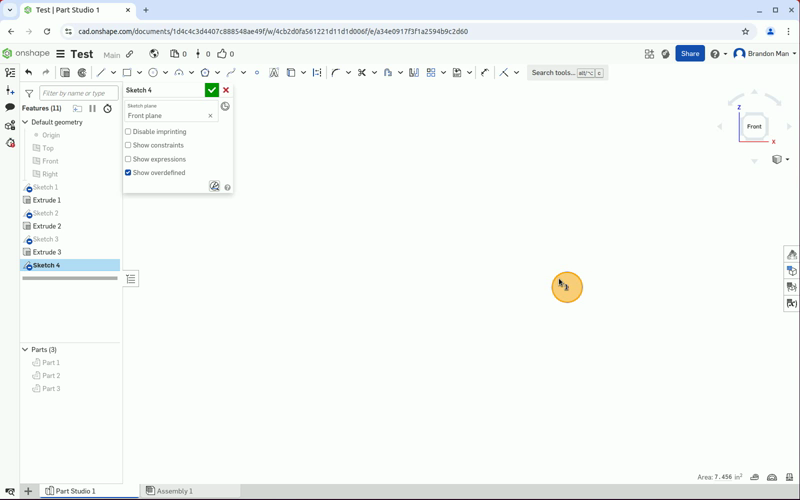
scroll(-6)
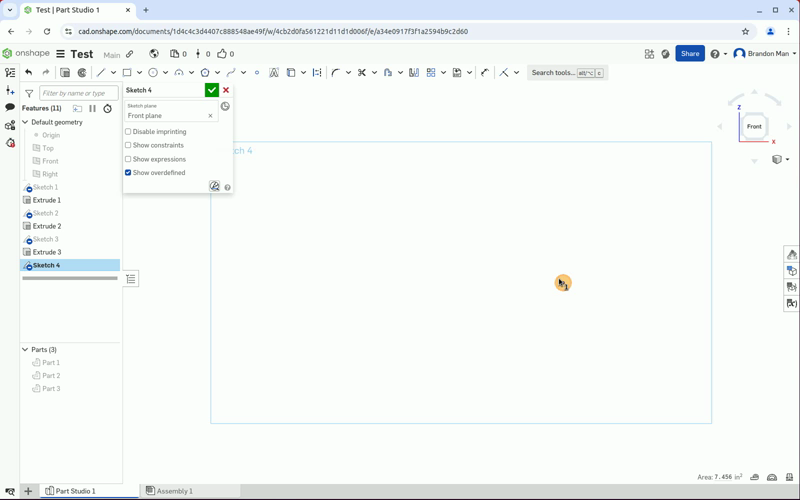
mouse_move(73, 352)
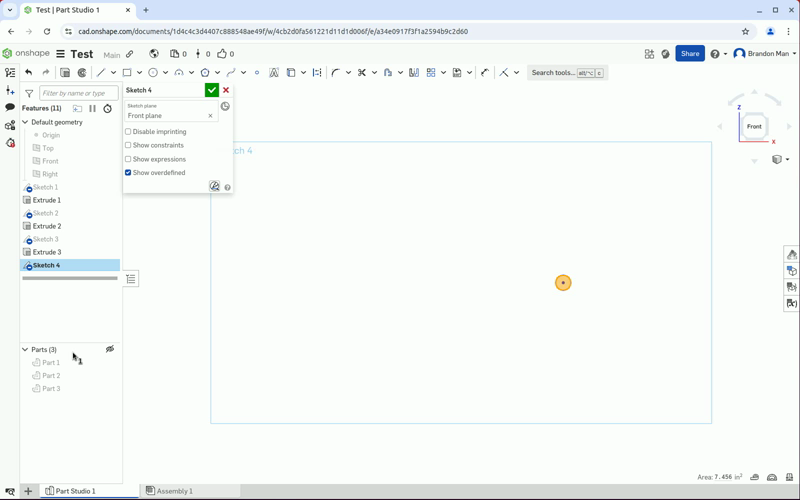
key(shift+y)
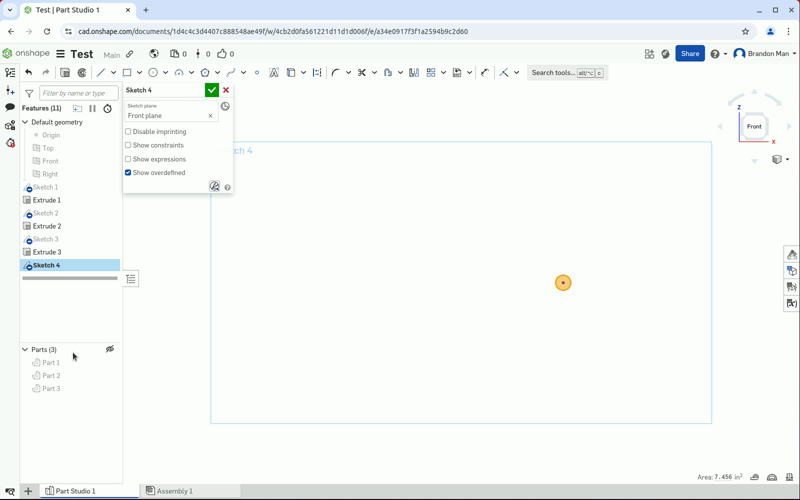
key(shift+e)
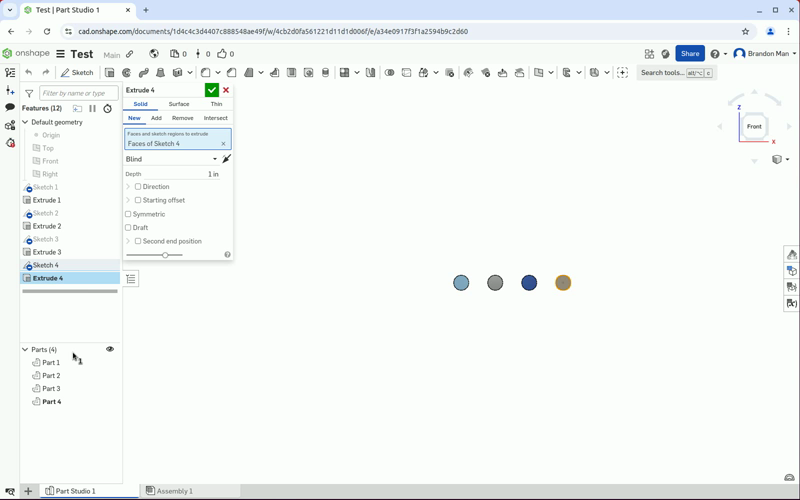
mouse_move(143, 106)
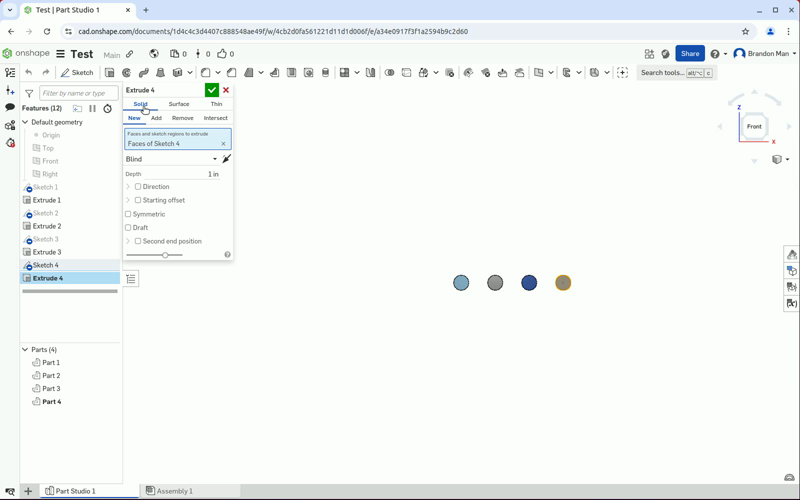
click(143, 106)
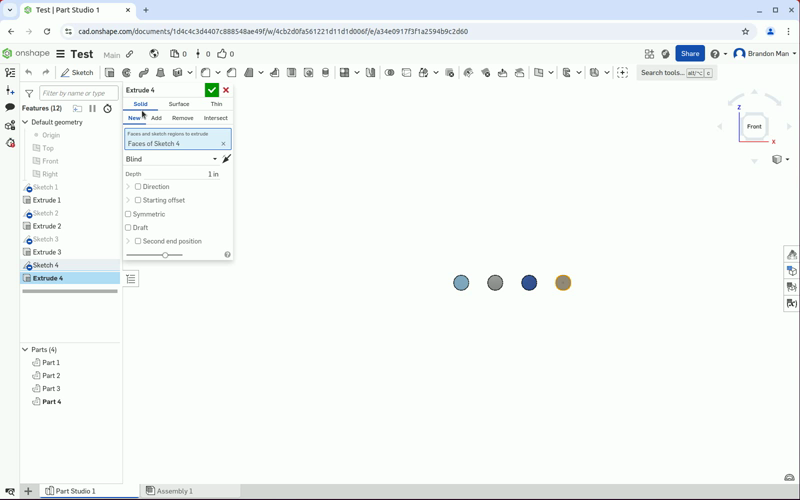
mouse_move(137, 120)
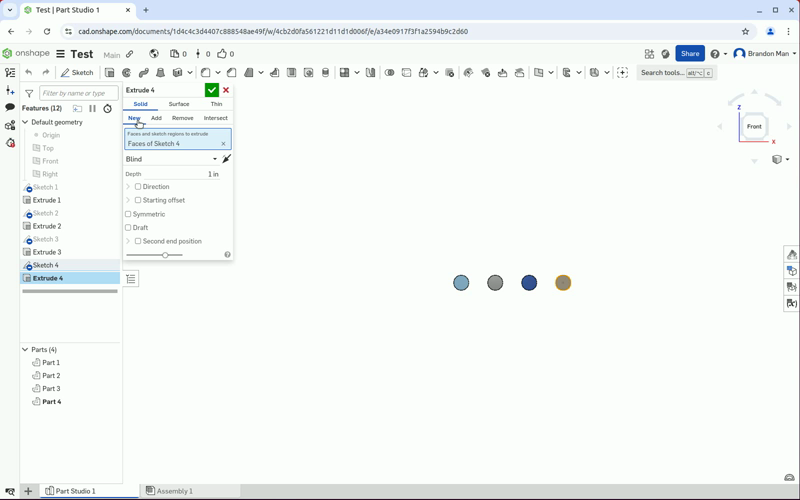
click(137, 120)
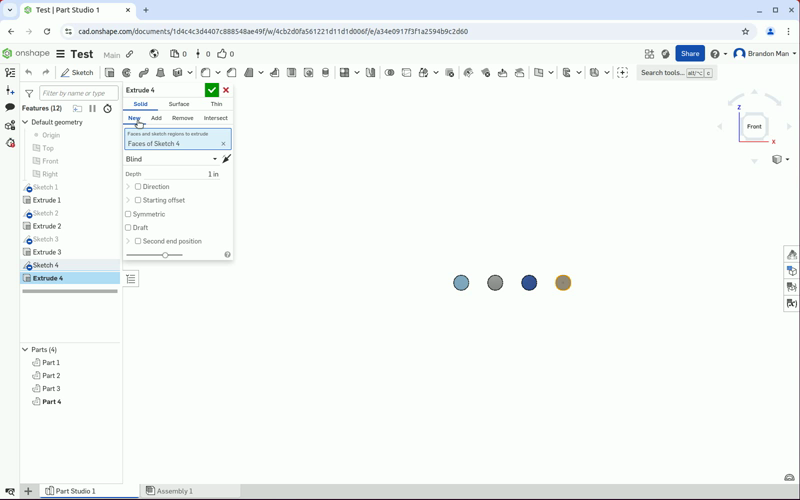
key(tab, 4)
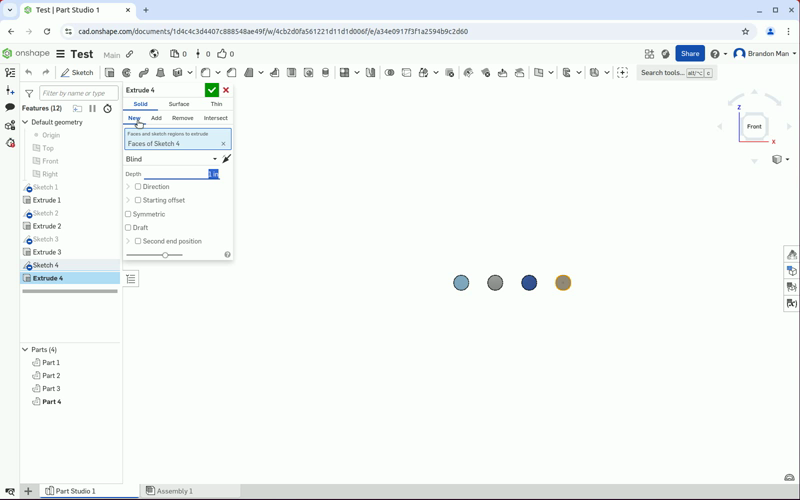
text(-4.333)
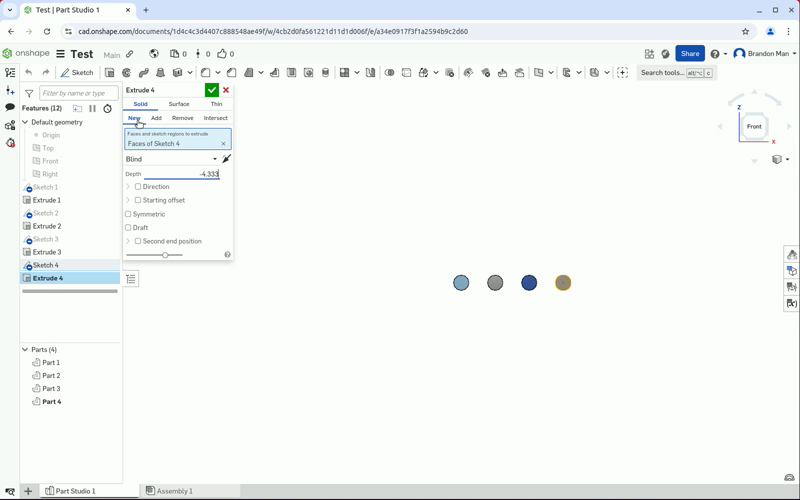
key(enter)
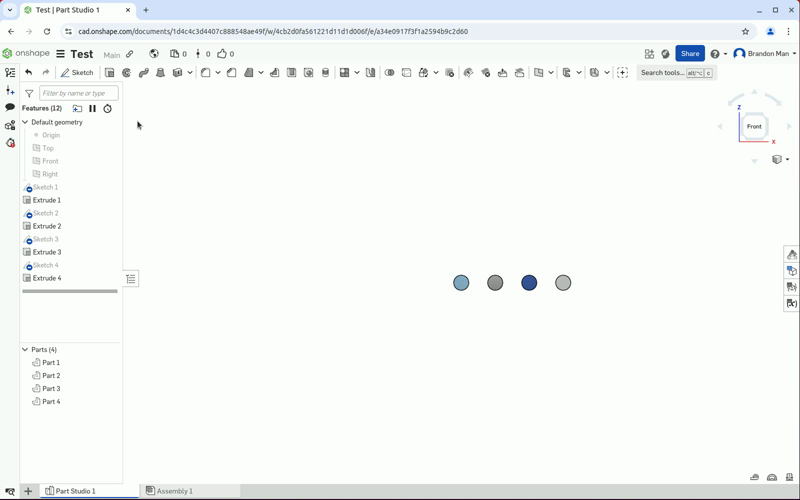
key(shift+h)
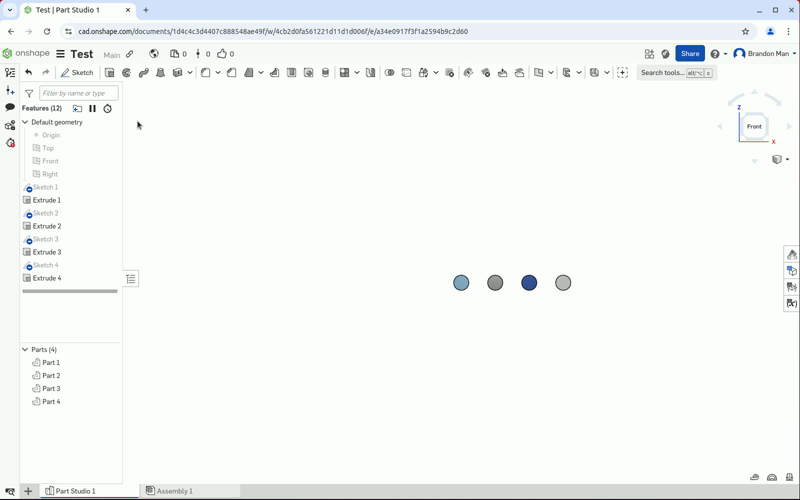
key(shift+h)
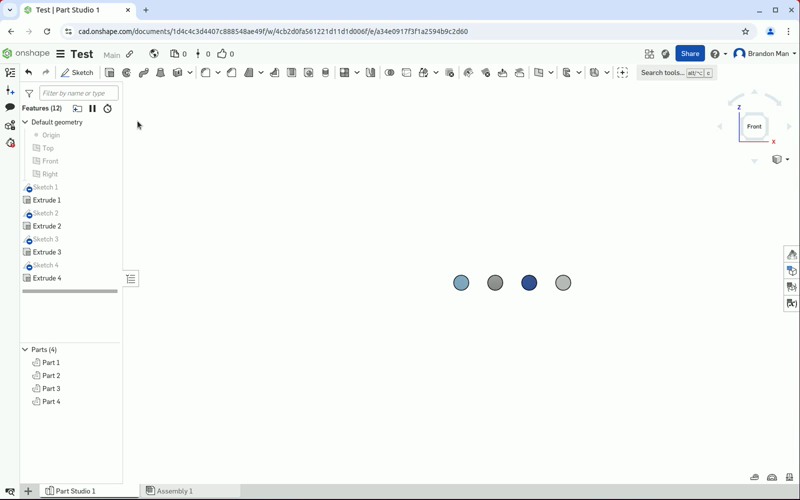
mouse_move(73, 189)
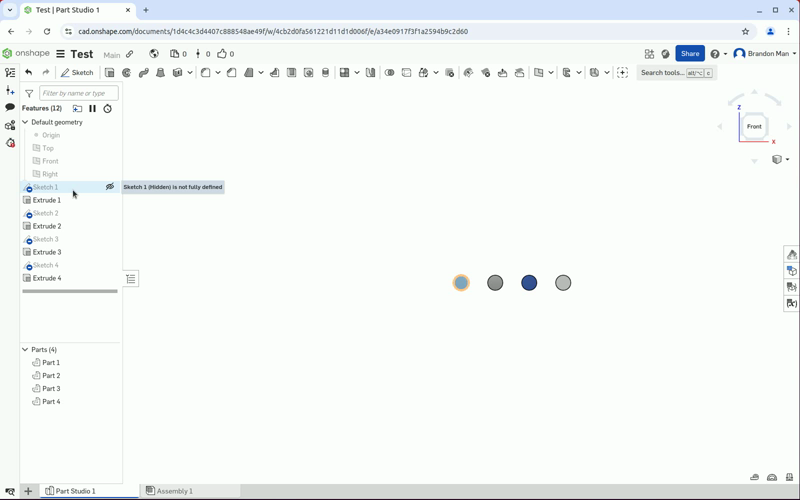
click(73, 189)
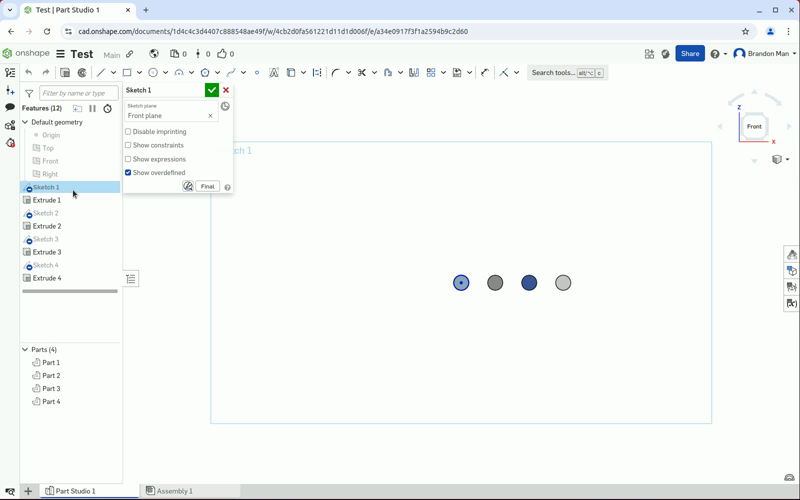
mouse_move(229, 92)
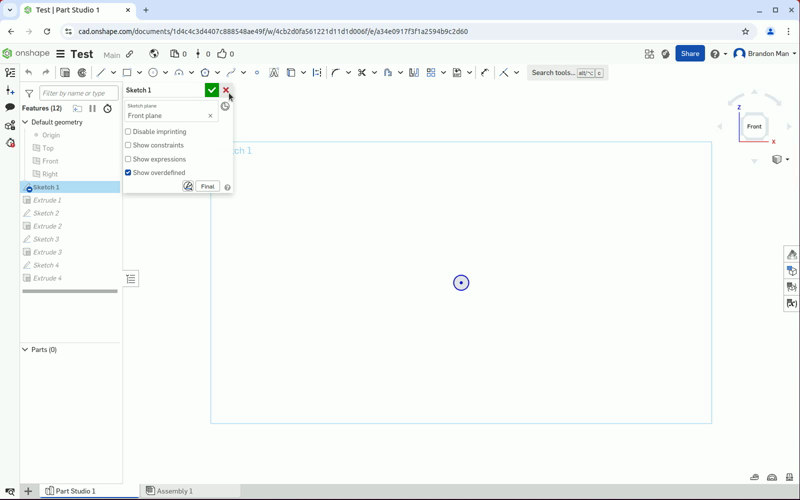
click(229, 92)
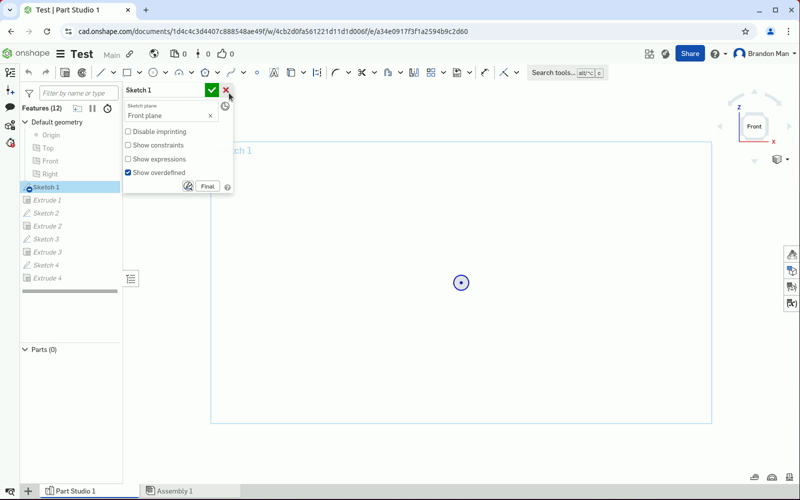
key(shift+s)
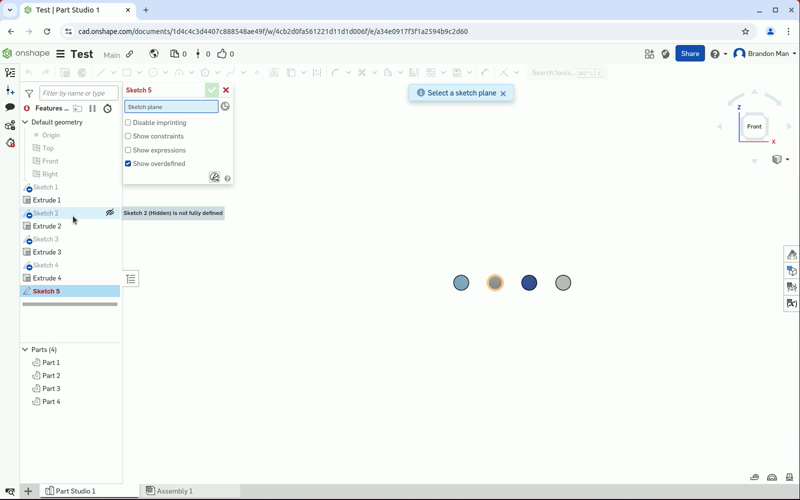
scroll(3)
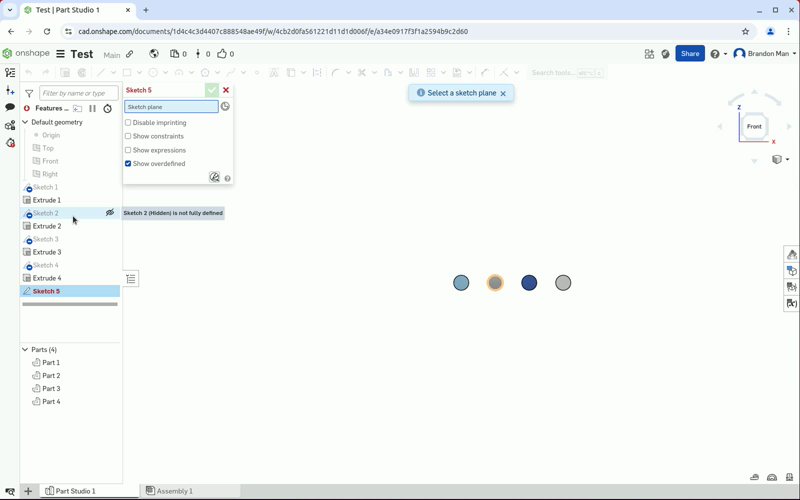
mouse_move(73, 163)
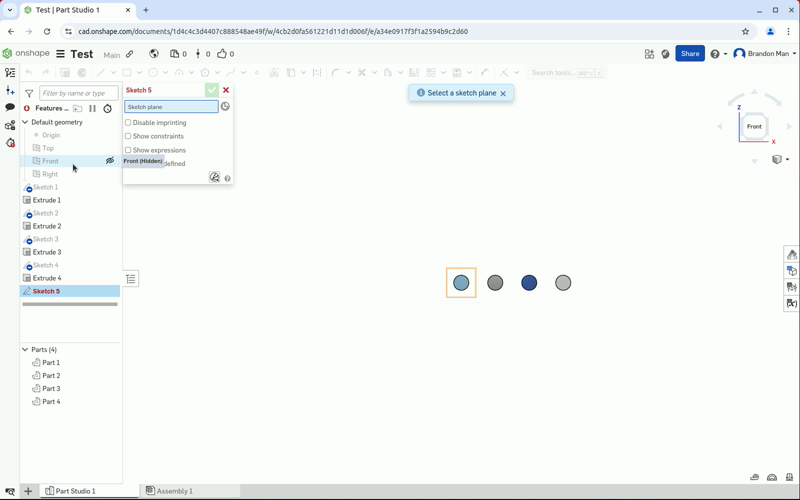
click(73, 163)
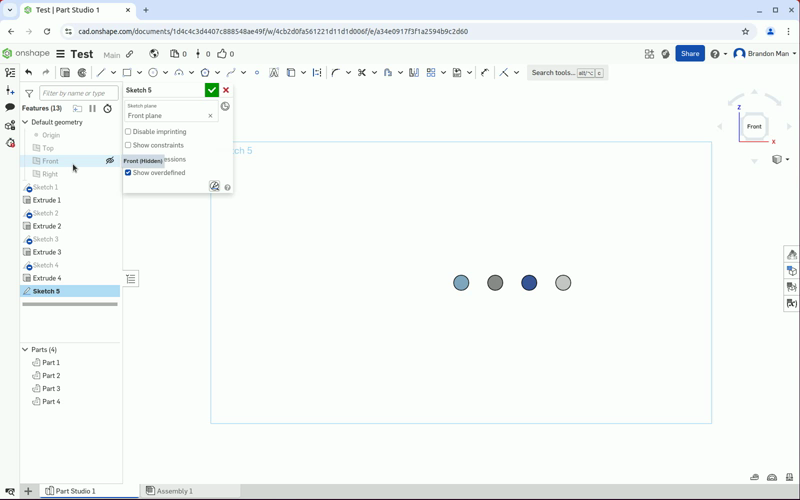
mouse_move(73, 352)
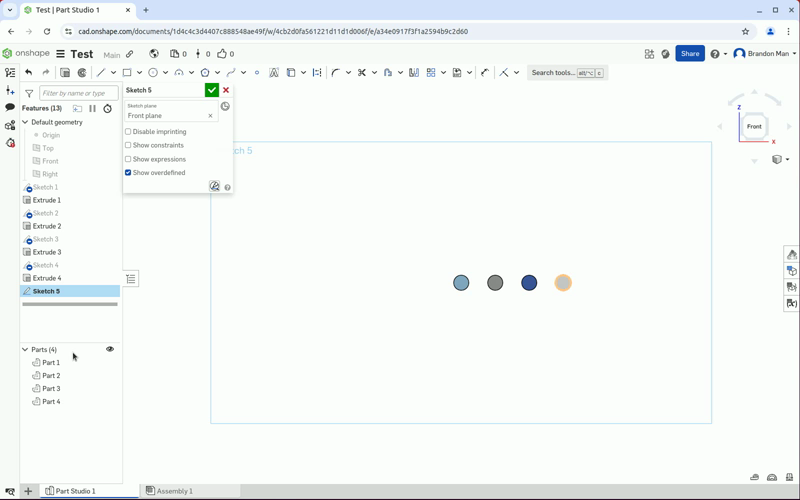
key(y)
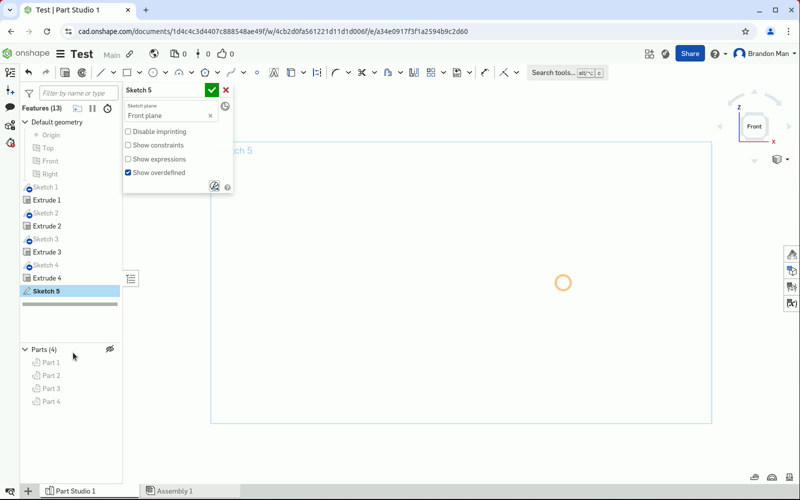
key(c)
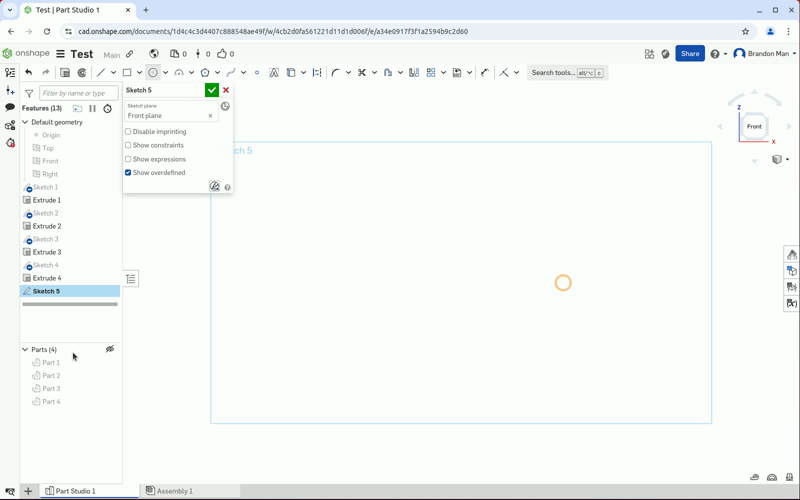
key_down(shift)
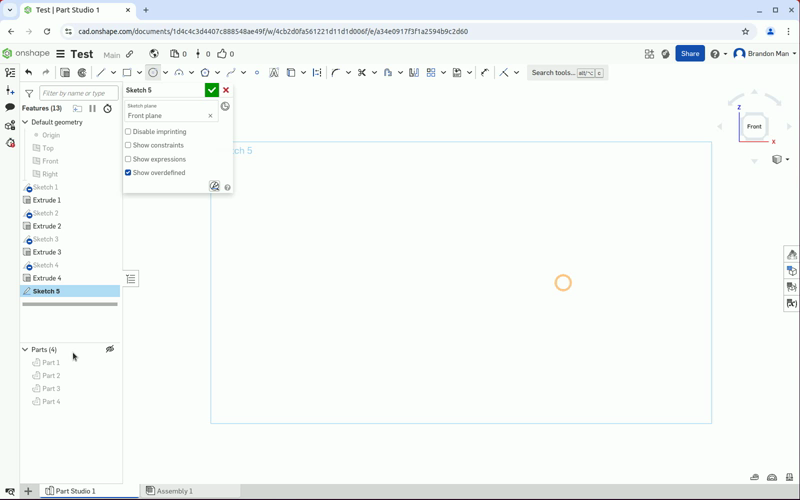
mouse_move(528, 282)
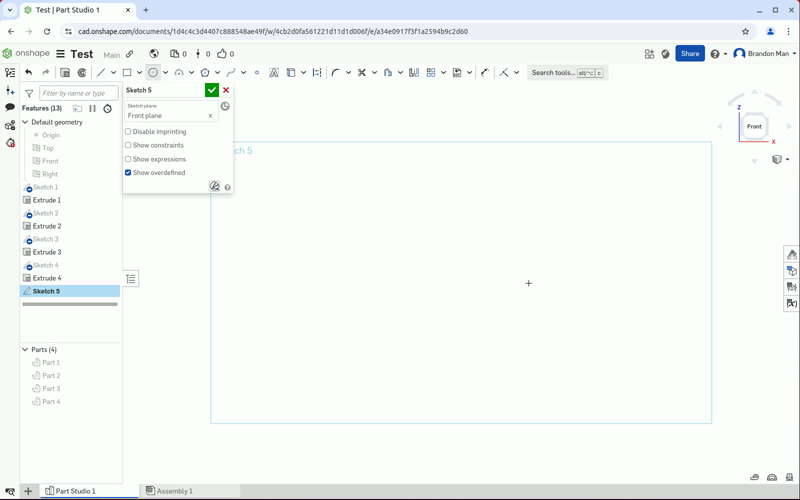
click(528, 282)
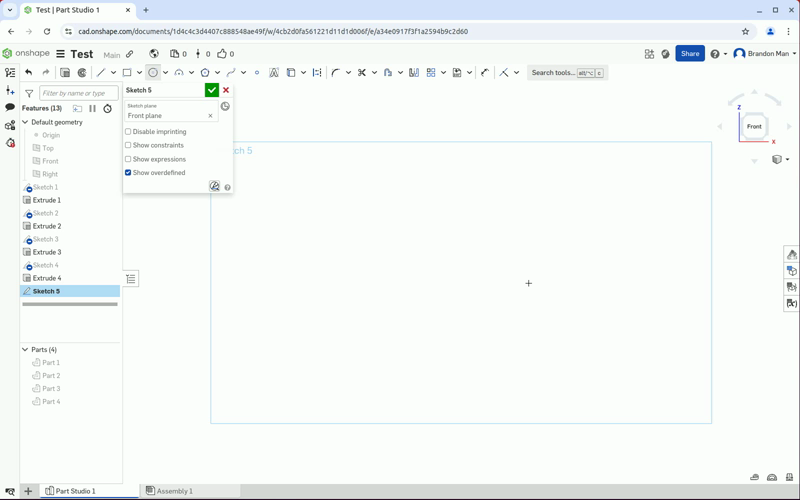
key_up(shift)
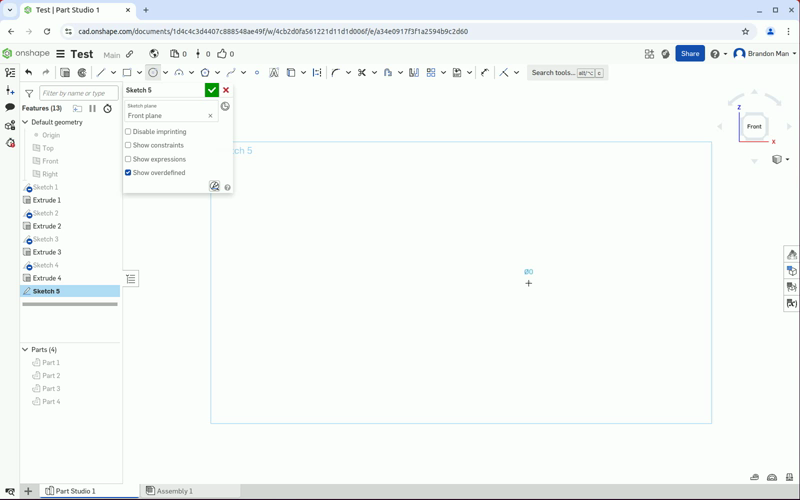
mouse_move(539, 282)
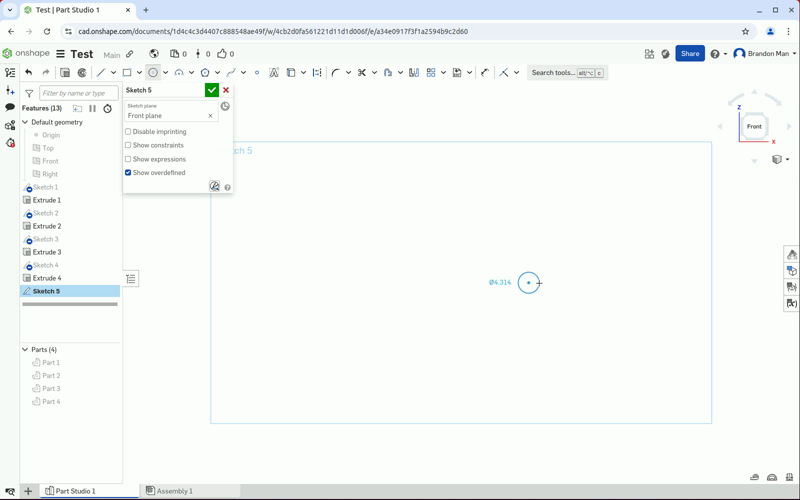
click(539, 282)
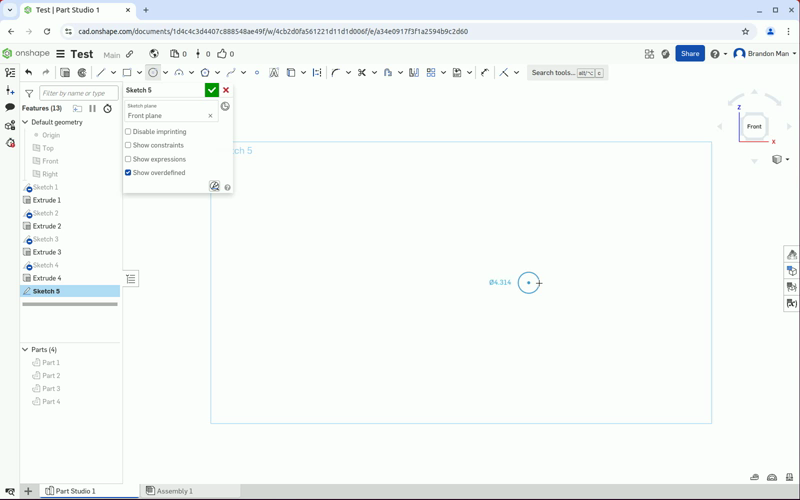
key(esc)
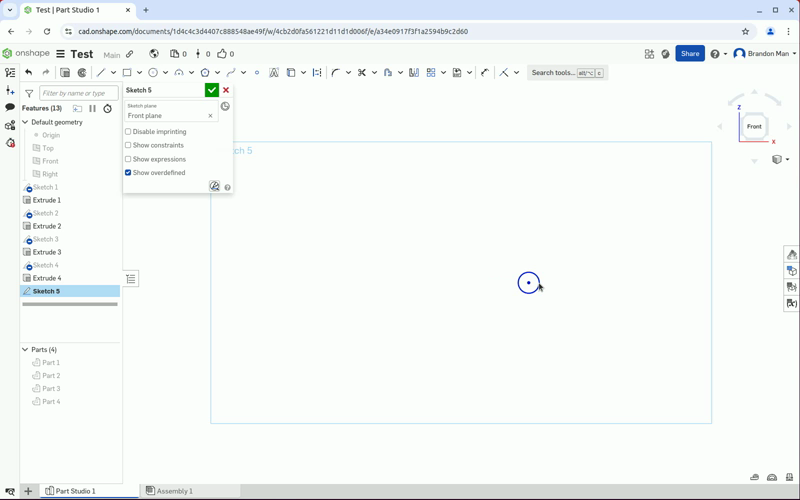
key(c)
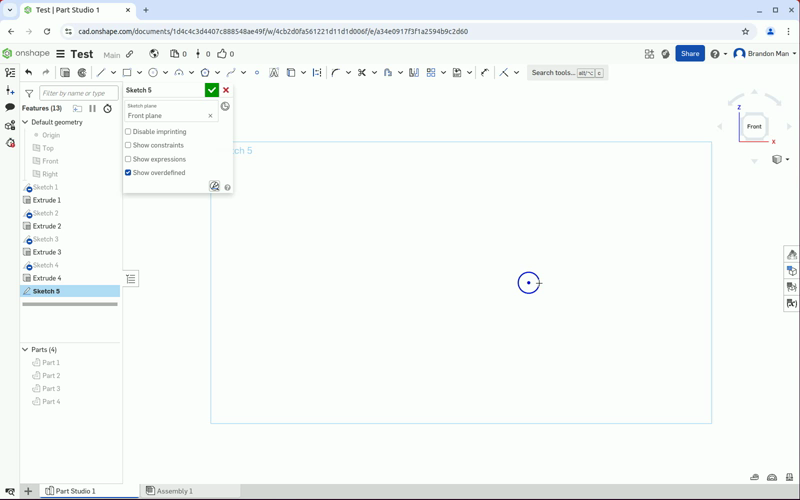
key_down(shift)
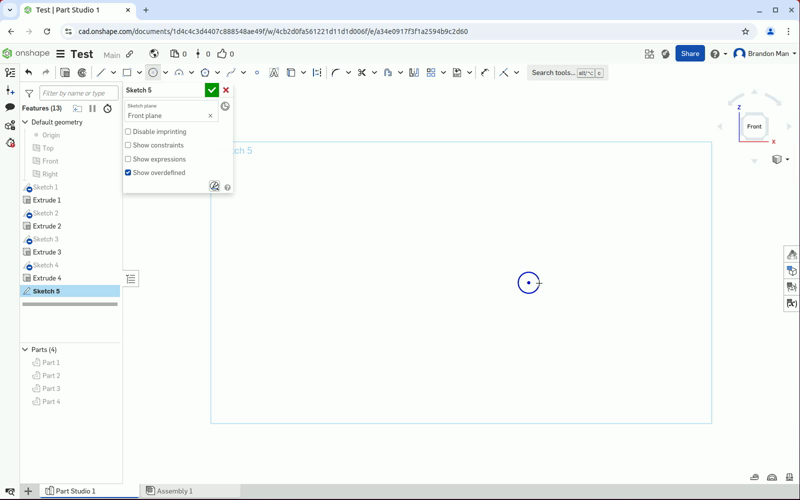
mouse_move(528, 282)
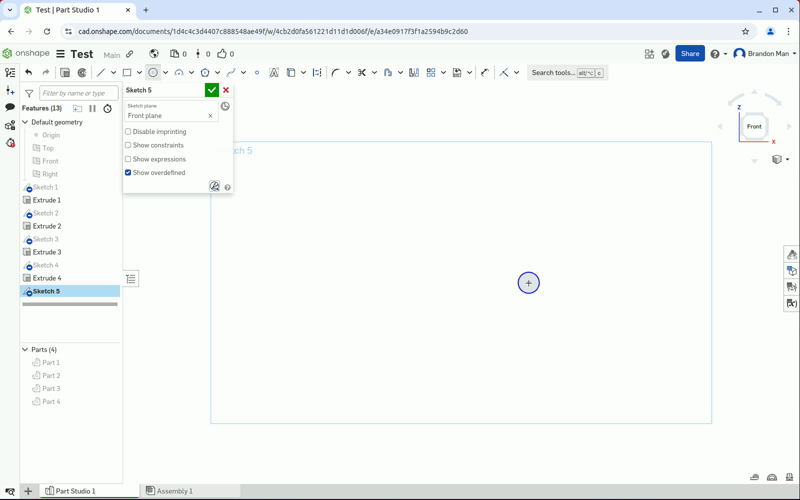
click(528, 282)
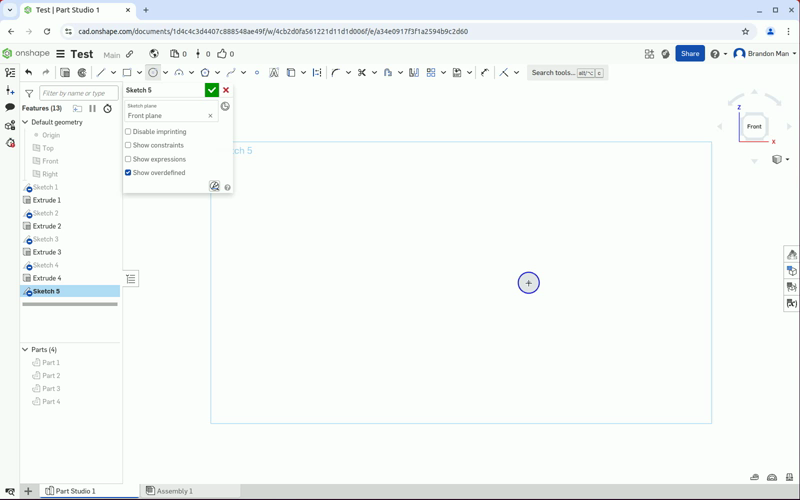
key_up(shift)
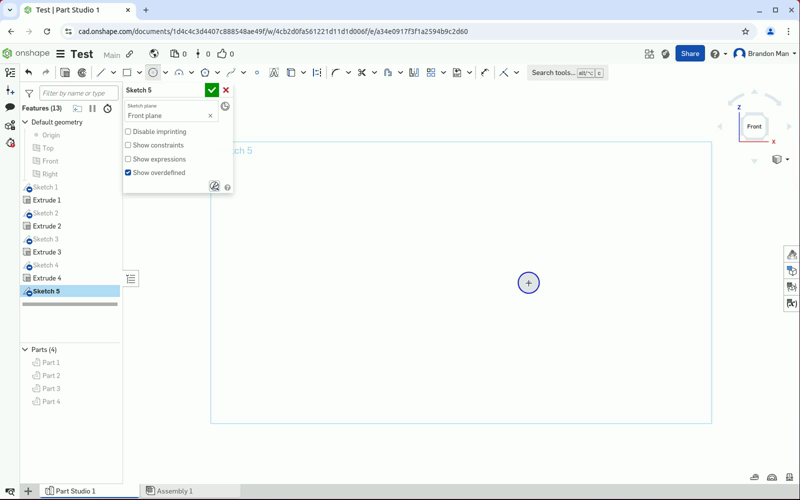
mouse_move(535, 282)
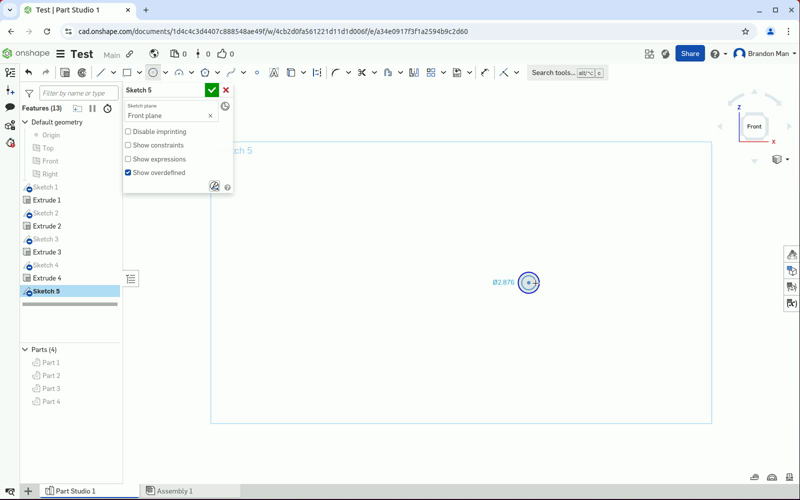
scroll(6)
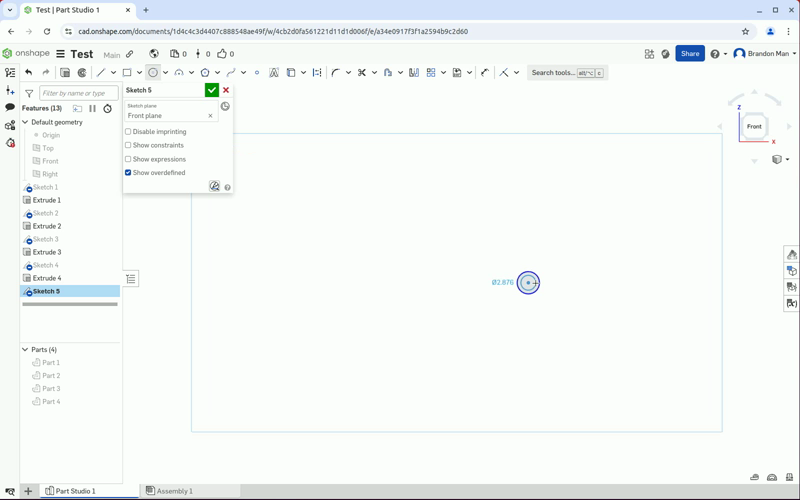
scroll(6)
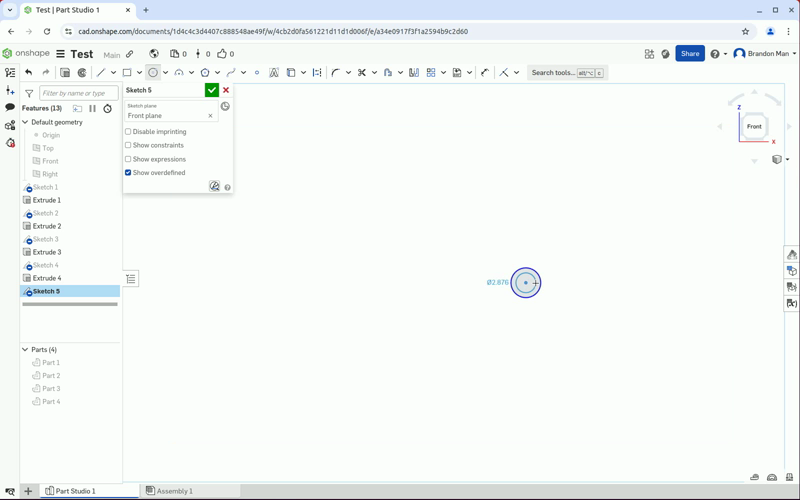
scroll(6)
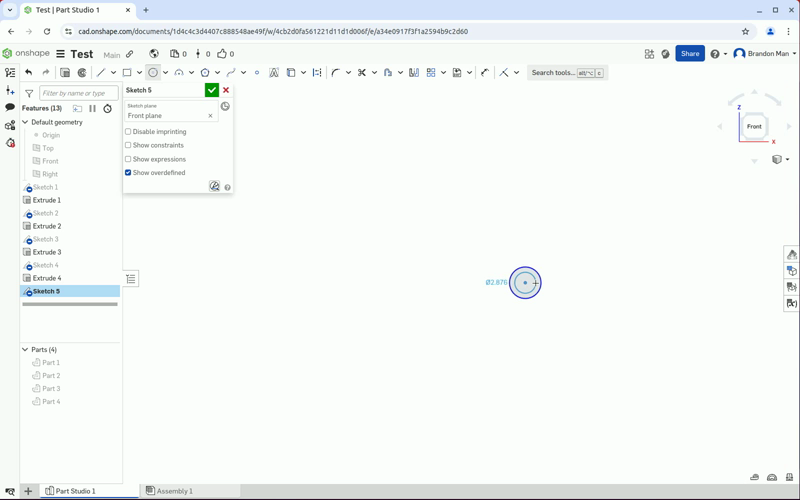
scroll(6)
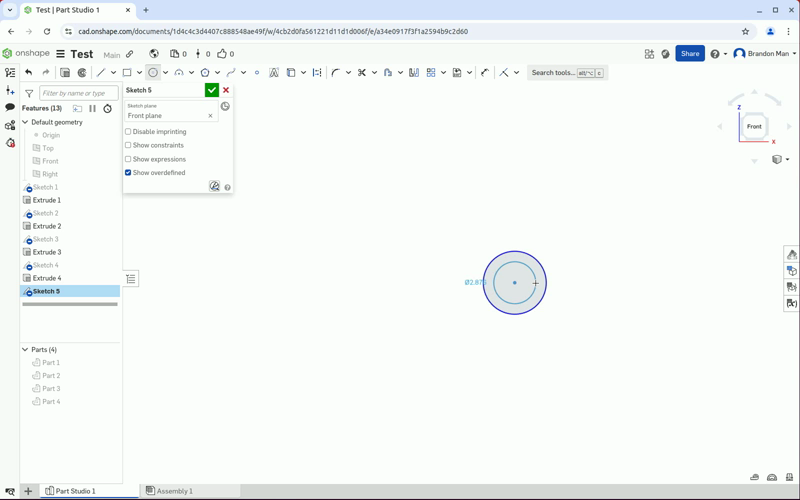
scroll(6)
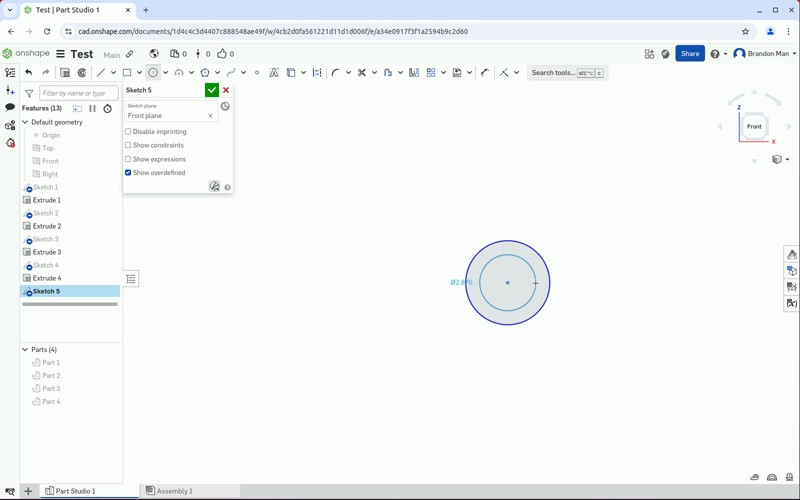
scroll(6)
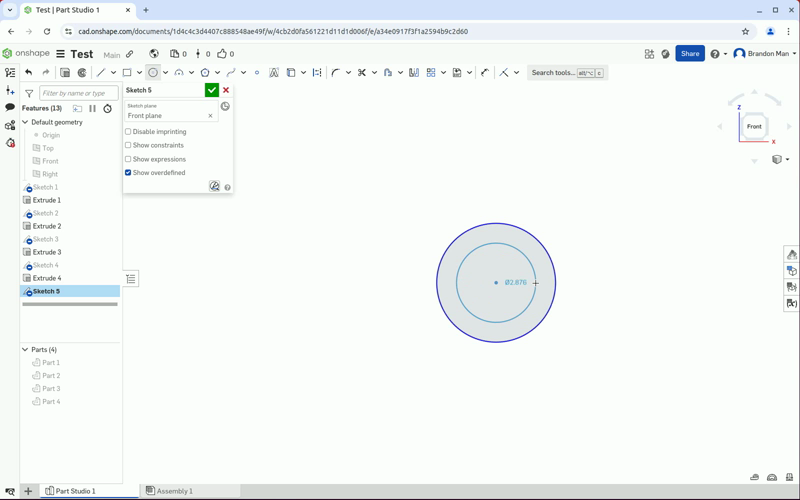
scroll(6)
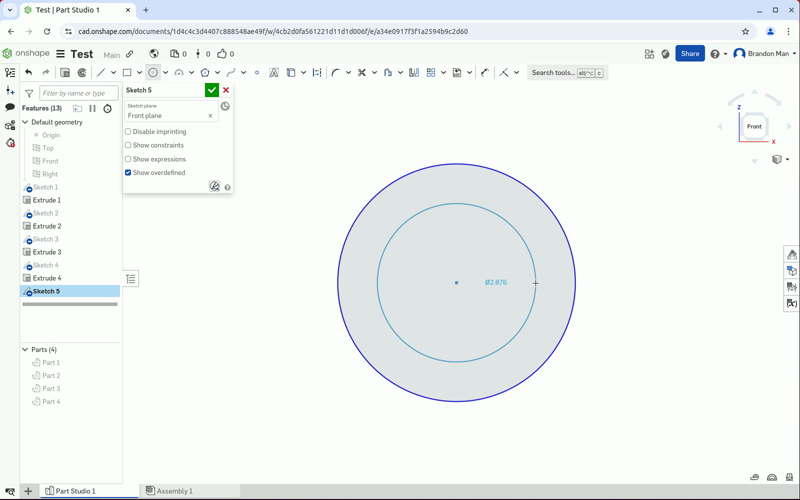
click(535, 282)
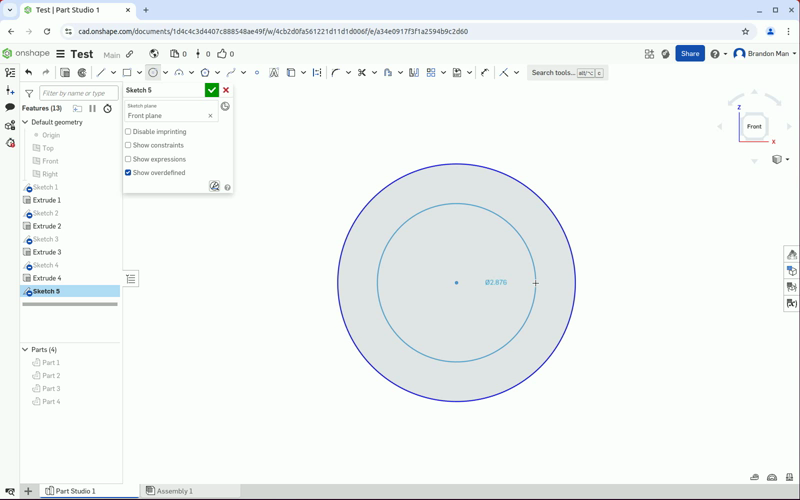
scroll(-6)
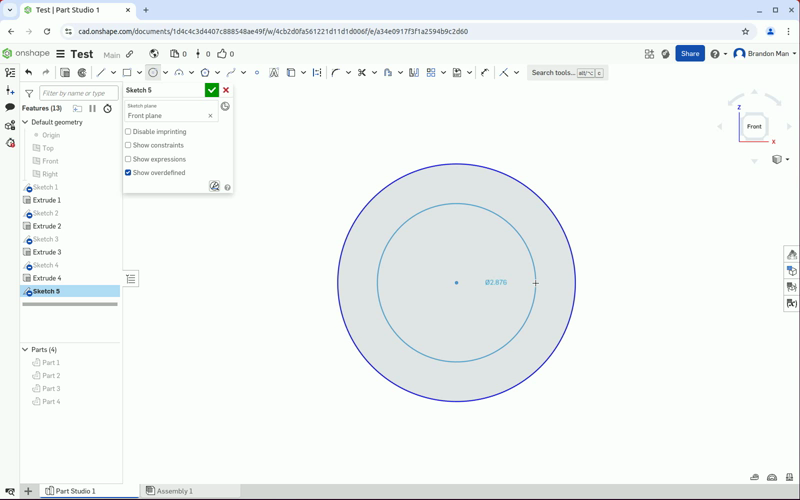
scroll(-6)
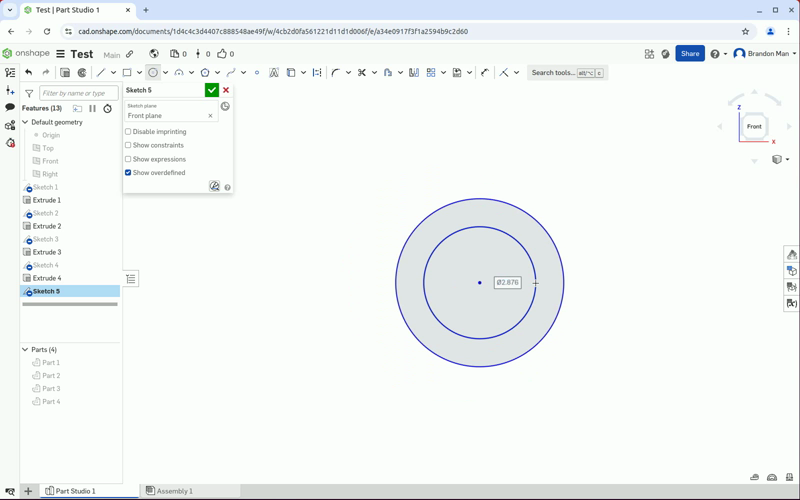
scroll(-6)
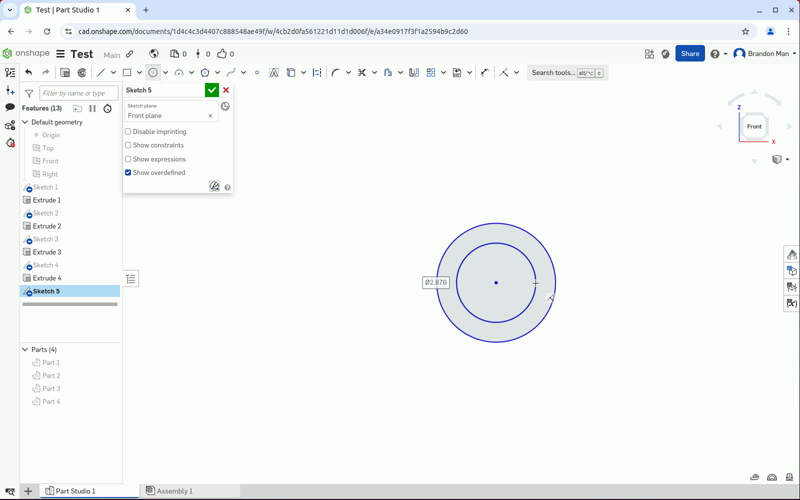
scroll(-6)
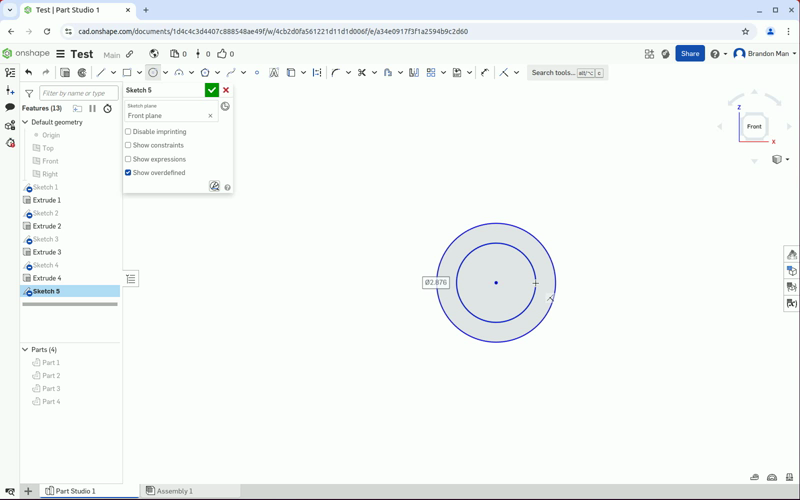
scroll(-6)
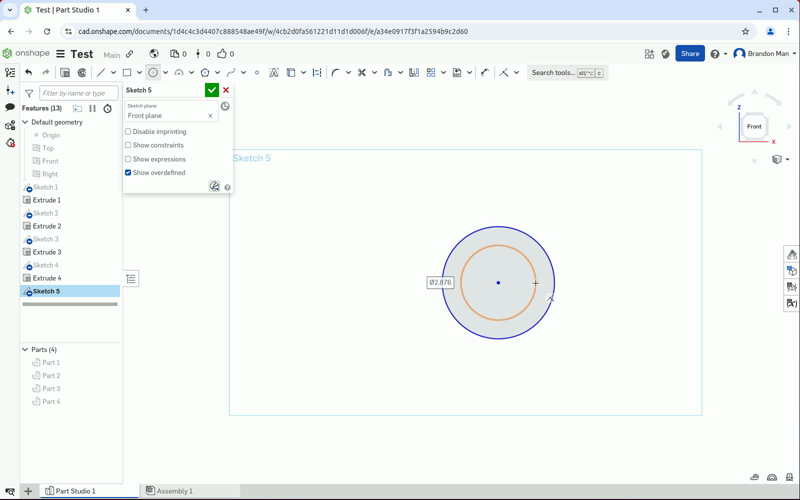
scroll(-6)
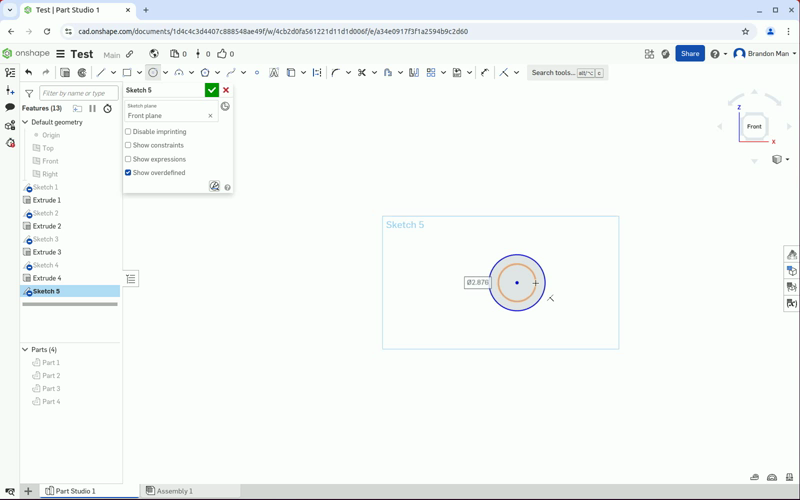
scroll(-6)
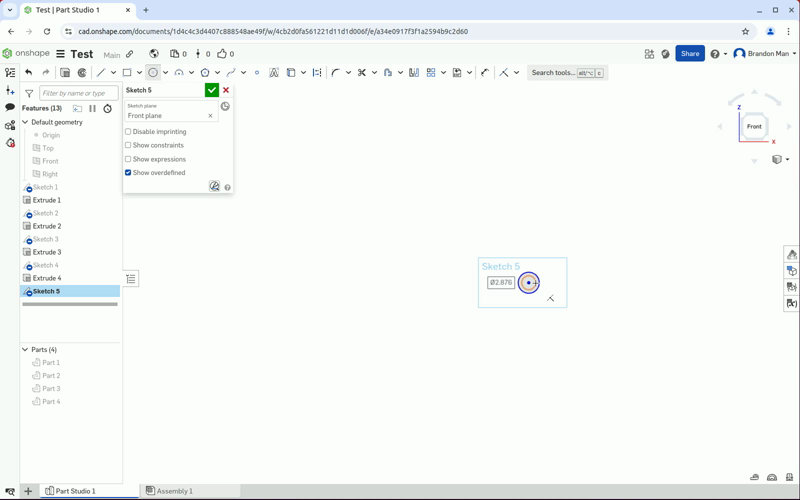
key(esc)
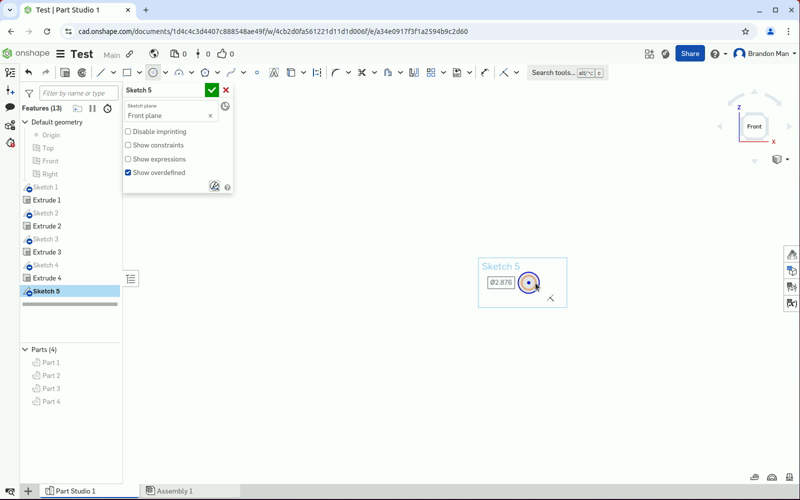
mouse_move(525, 292)
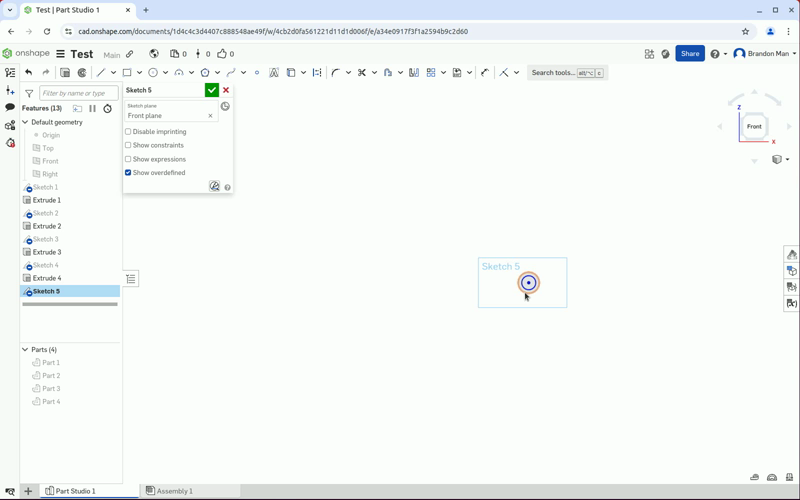
scroll(6)
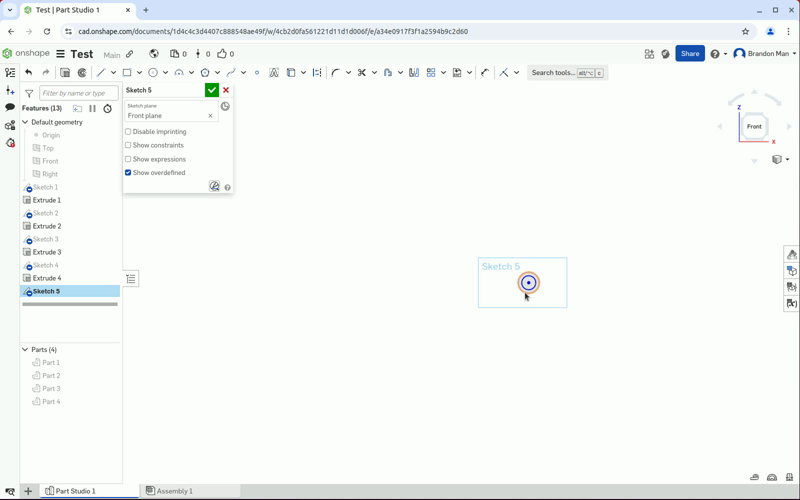
scroll(6)
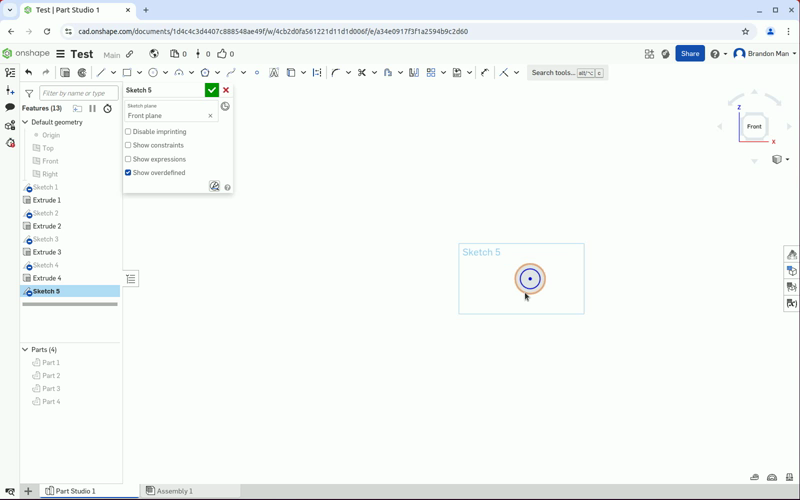
scroll(6)
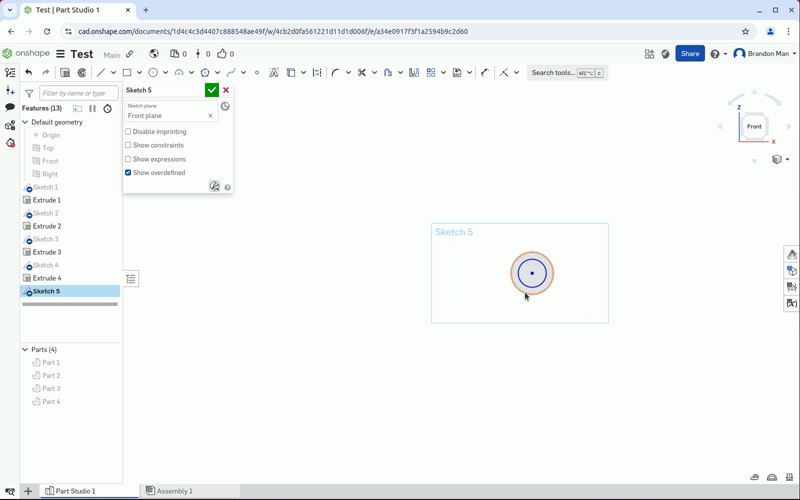
scroll(6)
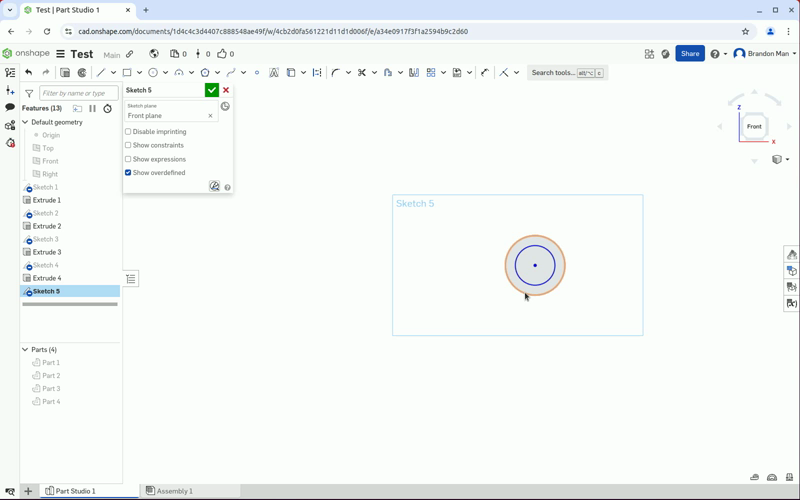
scroll(6)
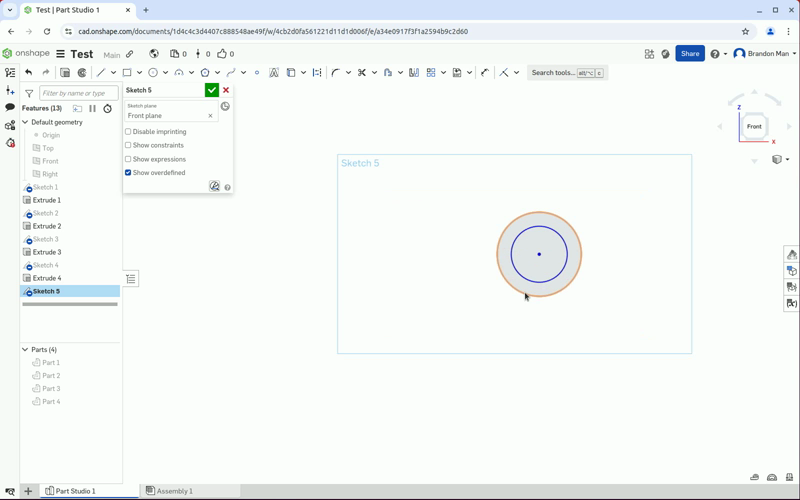
scroll(6)
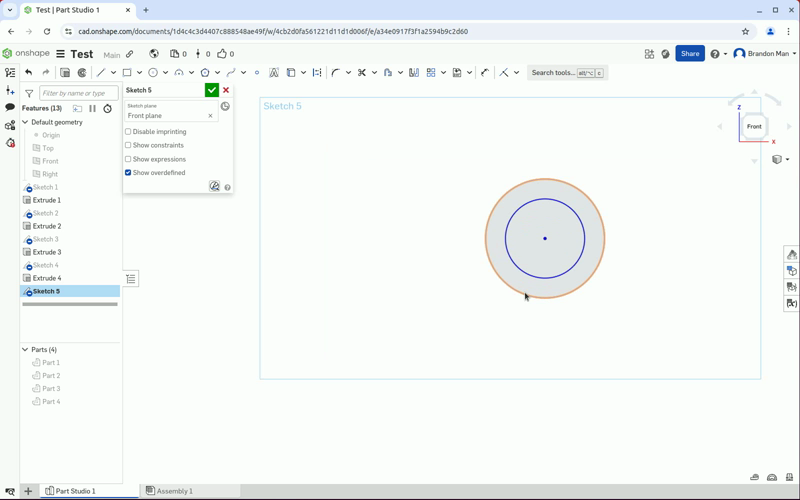
scroll(6)
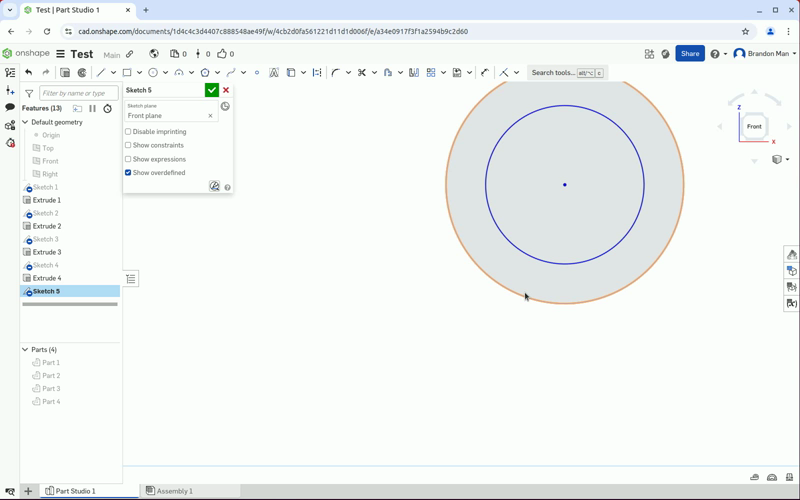
click(525, 292)
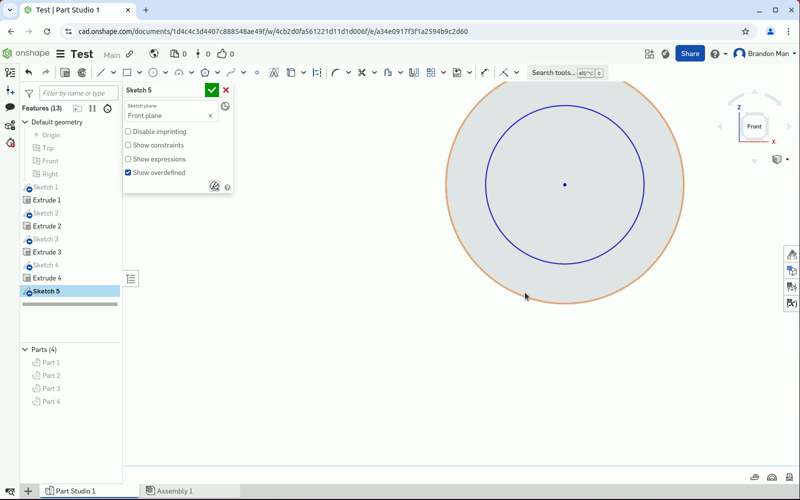
scroll(-6)
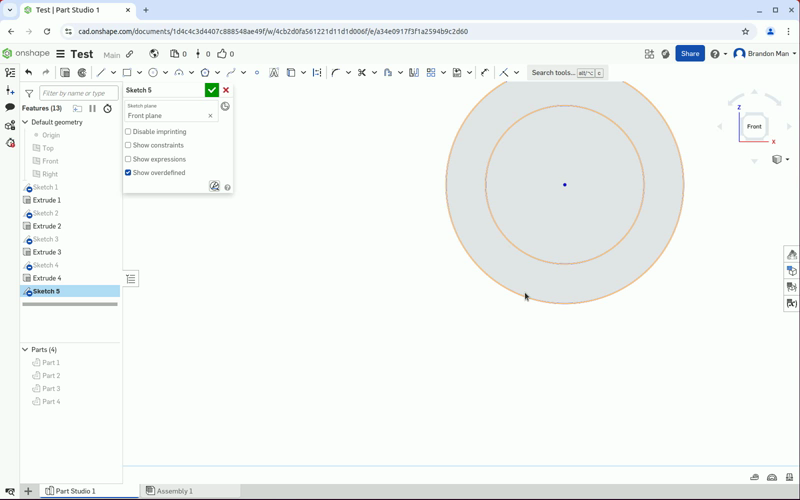
scroll(-6)
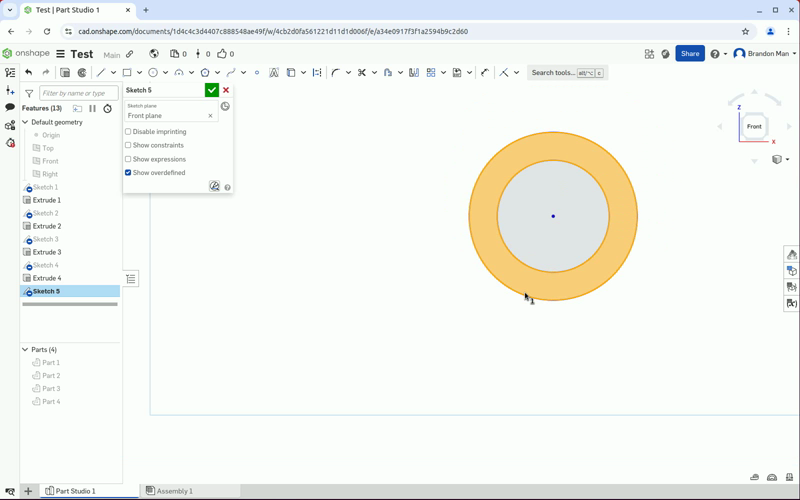
scroll(-6)
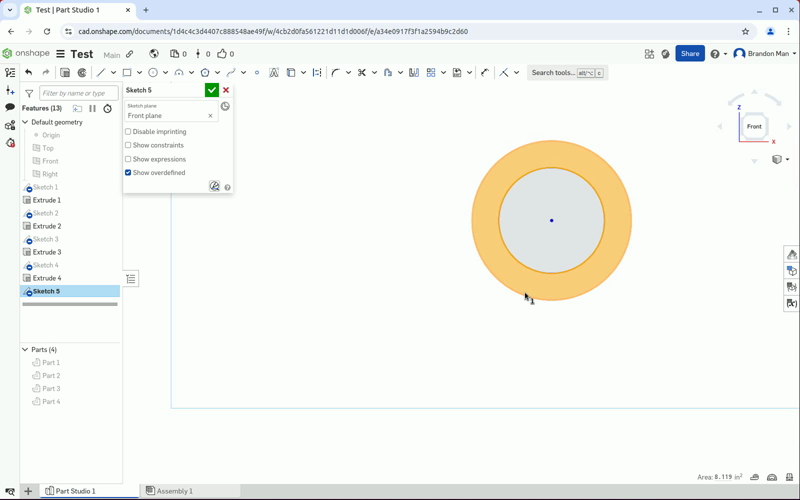
scroll(-6)
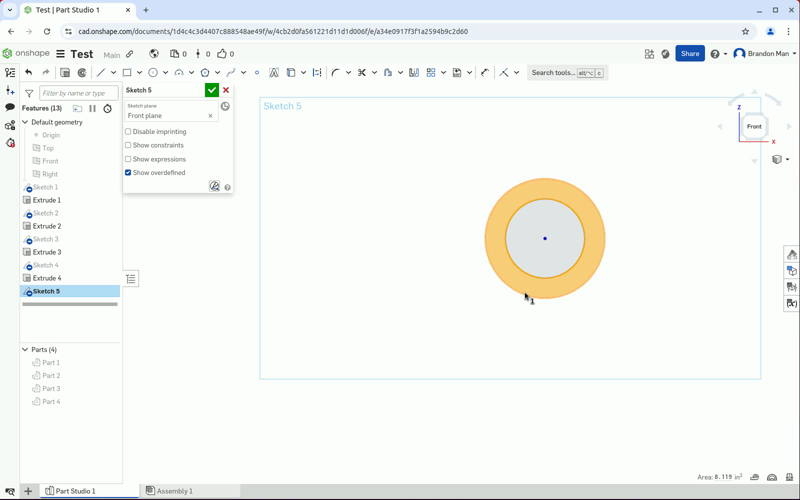
scroll(-6)
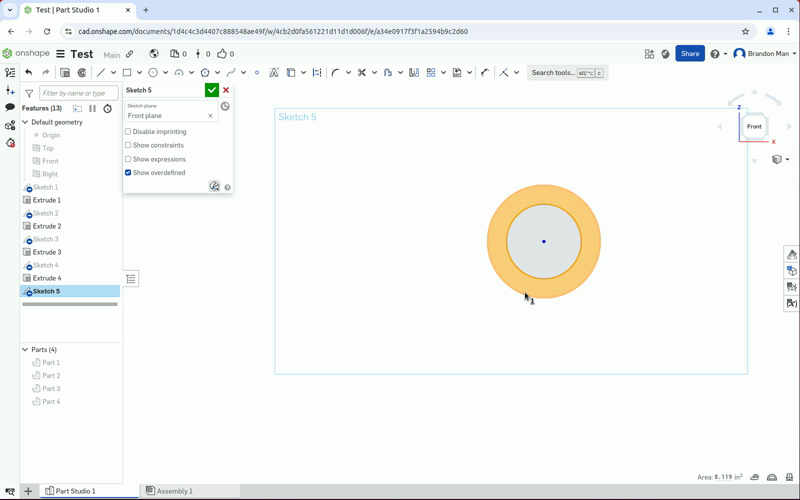
scroll(-6)
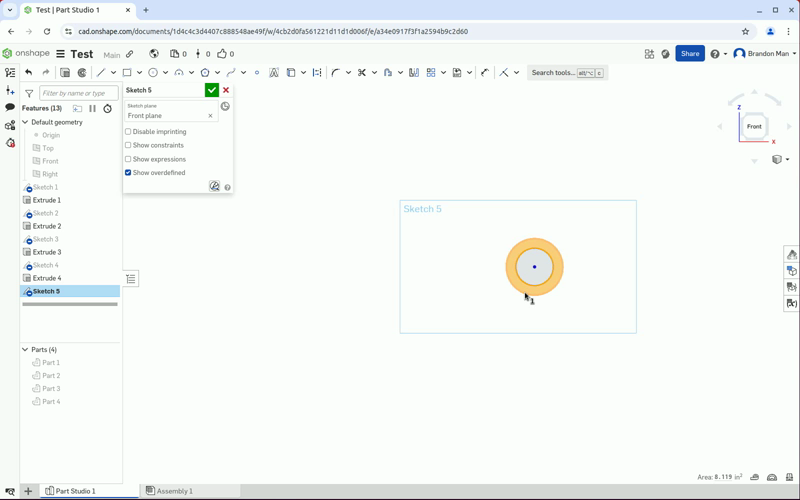
scroll(-6)
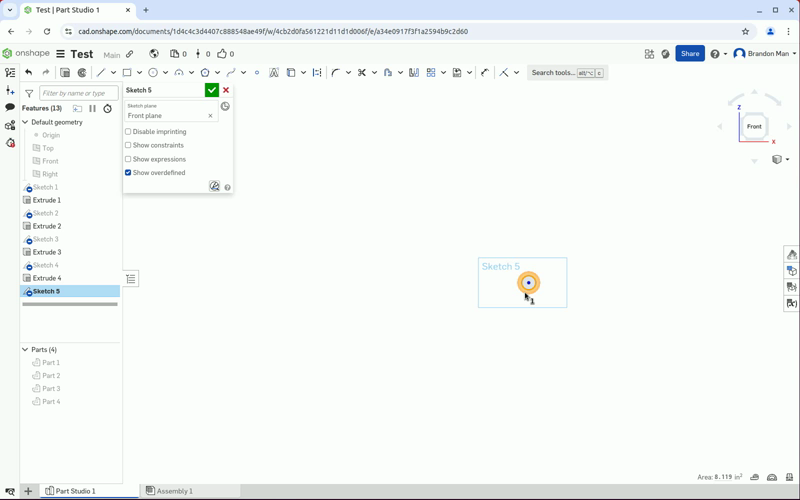
mouse_move(73, 352)
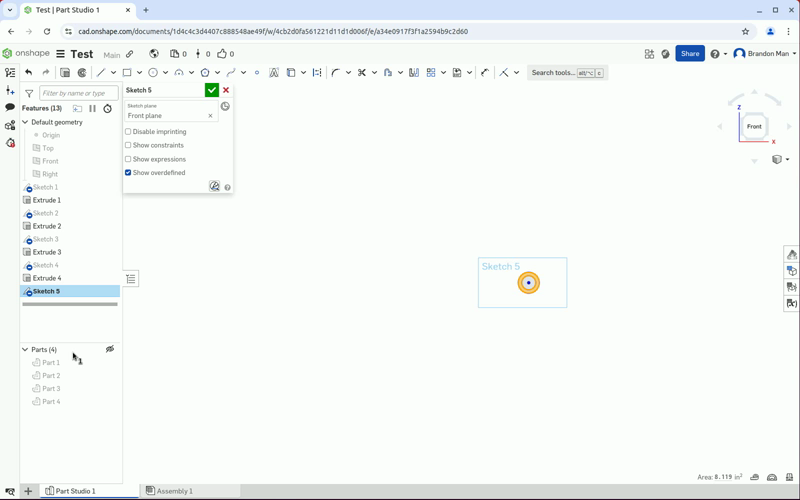
key(shift+y)
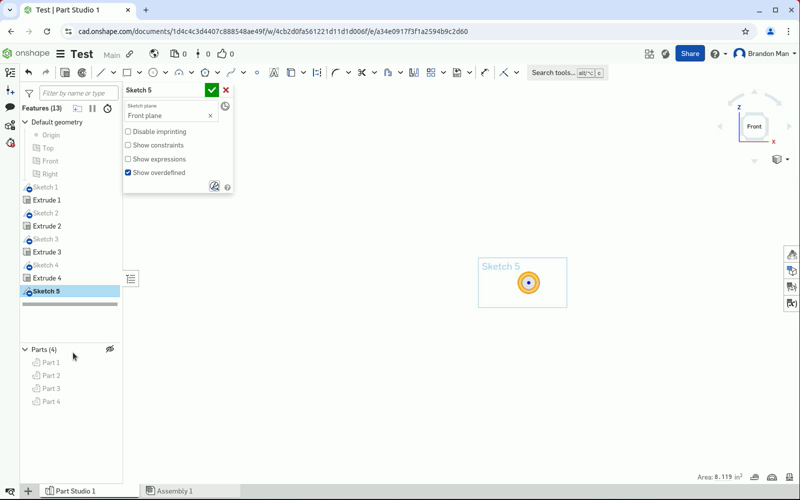
key(shift+e)
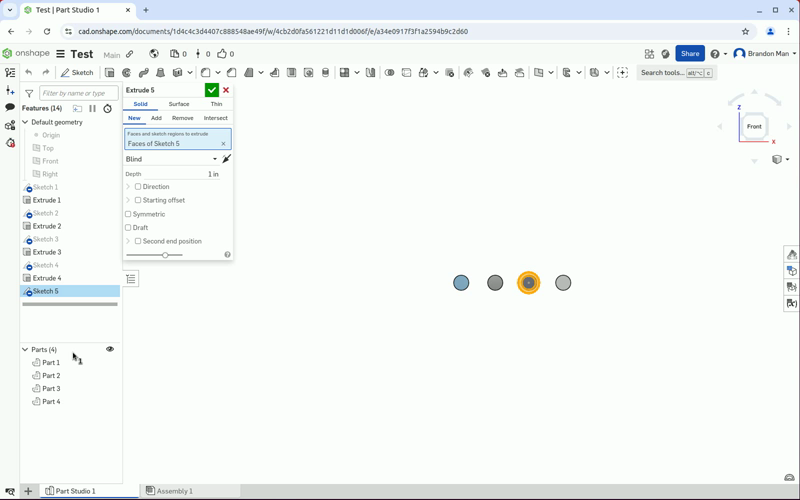
mouse_move(143, 106)
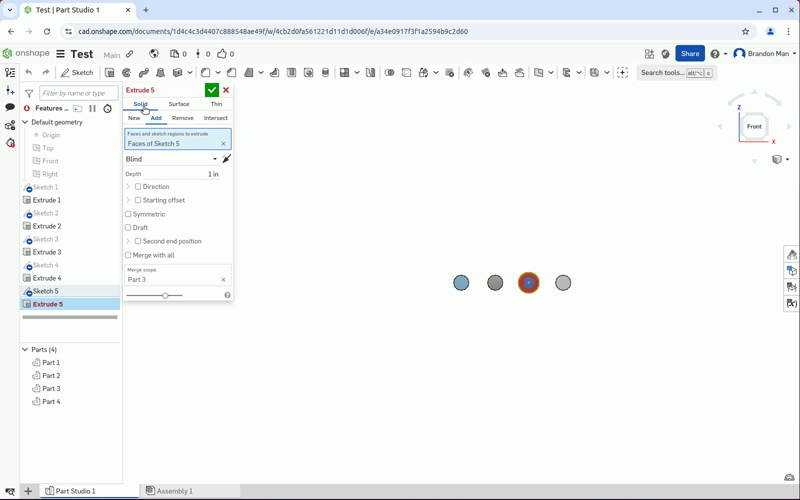
click(143, 106)
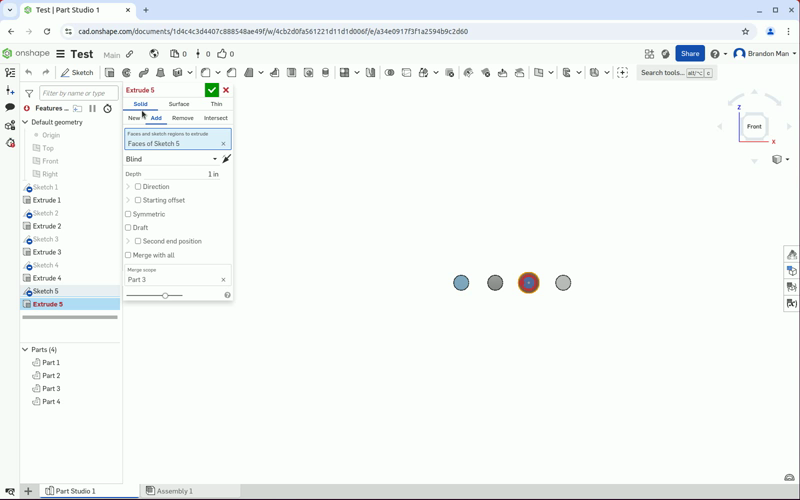
mouse_move(137, 120)
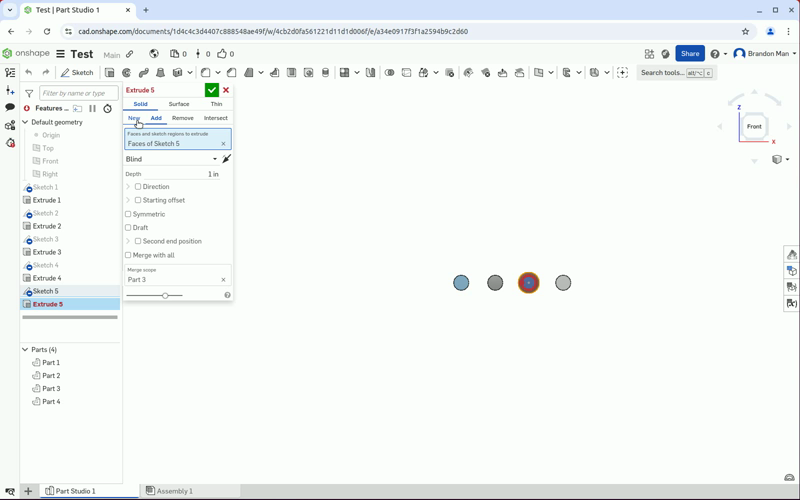
click(137, 120)
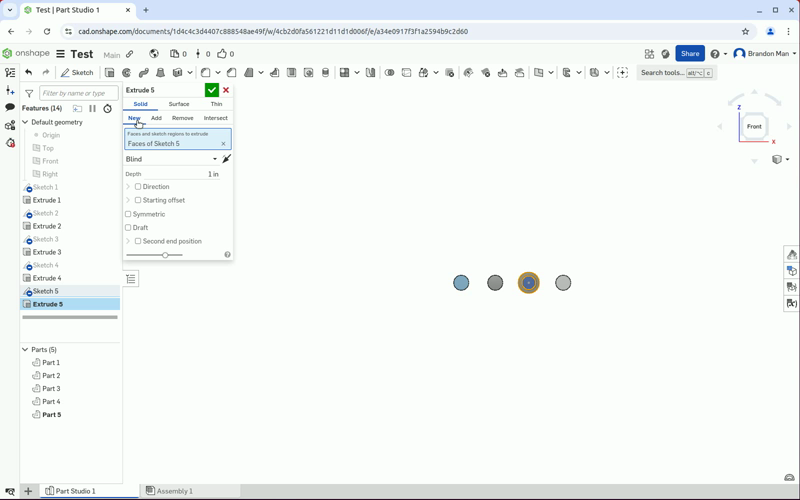
key(tab, 4)
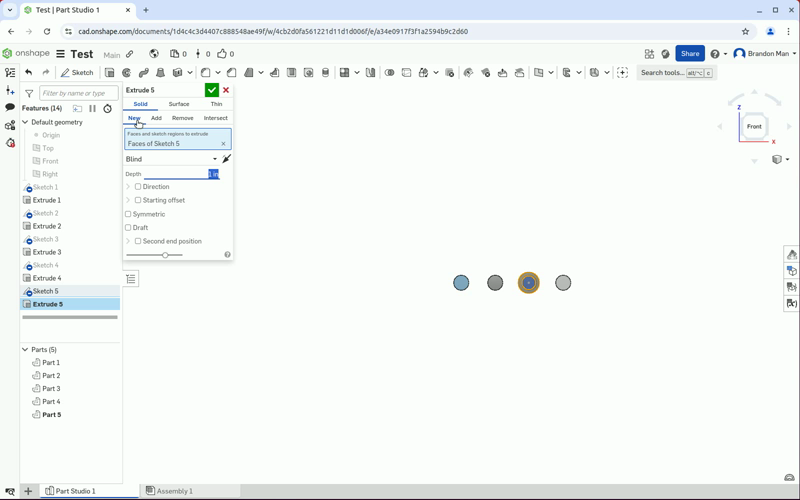
text(-0.963)
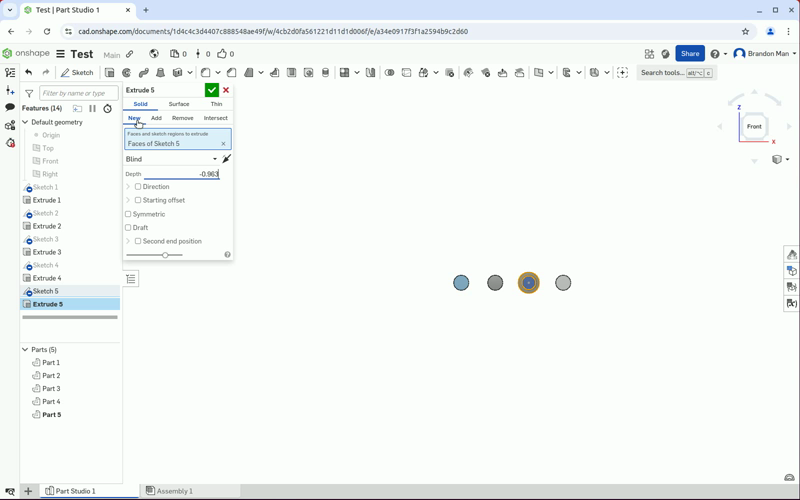
key(enter)
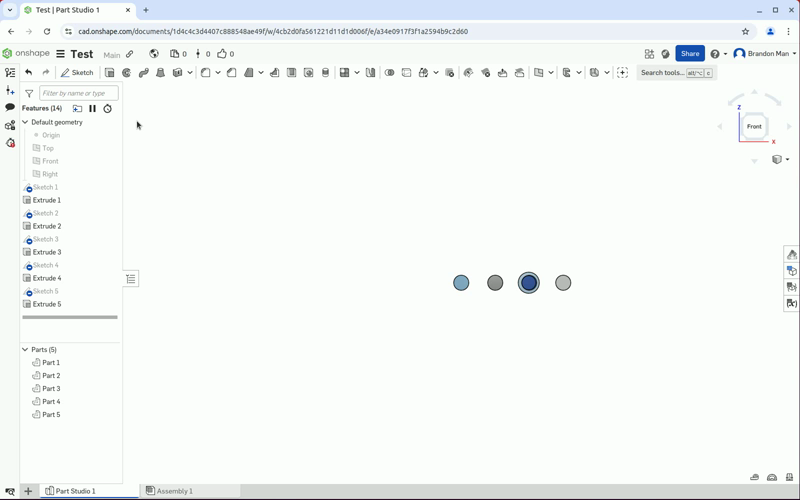
key(shift+h)
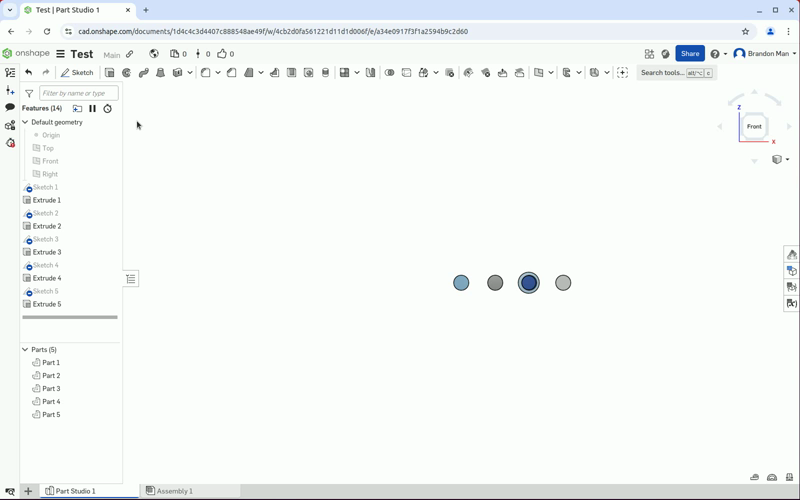
key(shift+h)
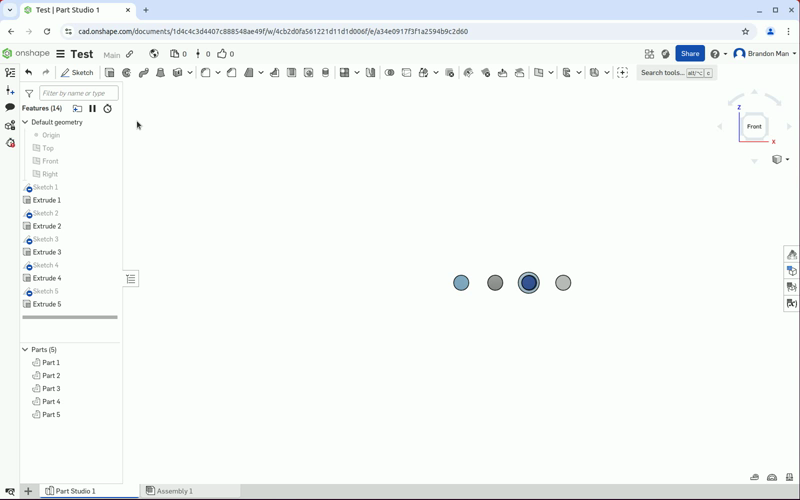
mouse_move(73, 189)
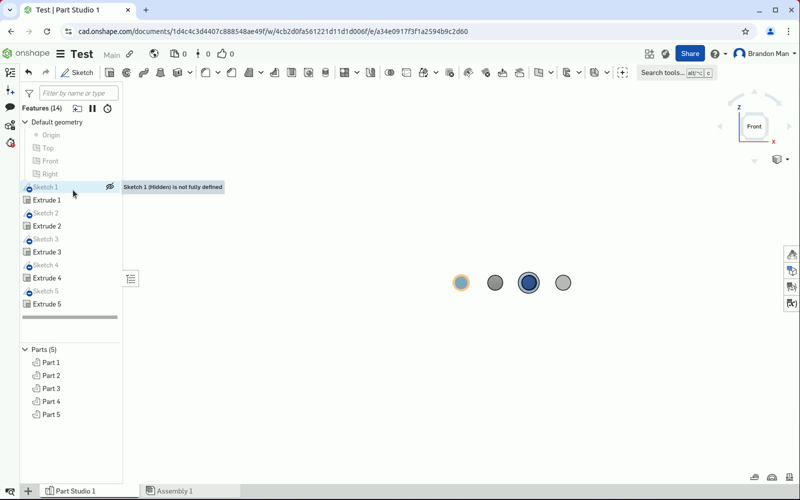
click(73, 189)
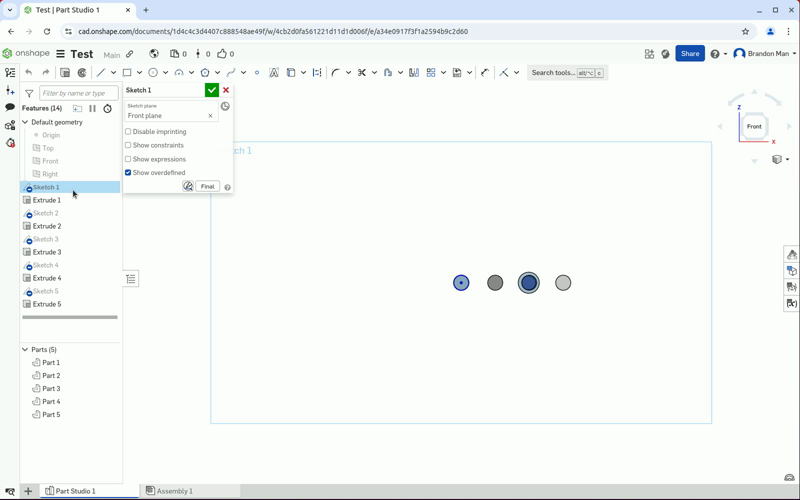
mouse_move(229, 92)
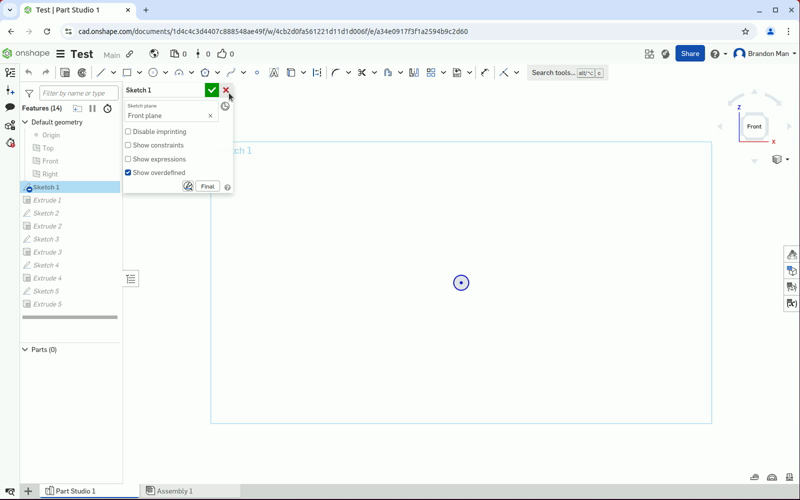
click(229, 92)
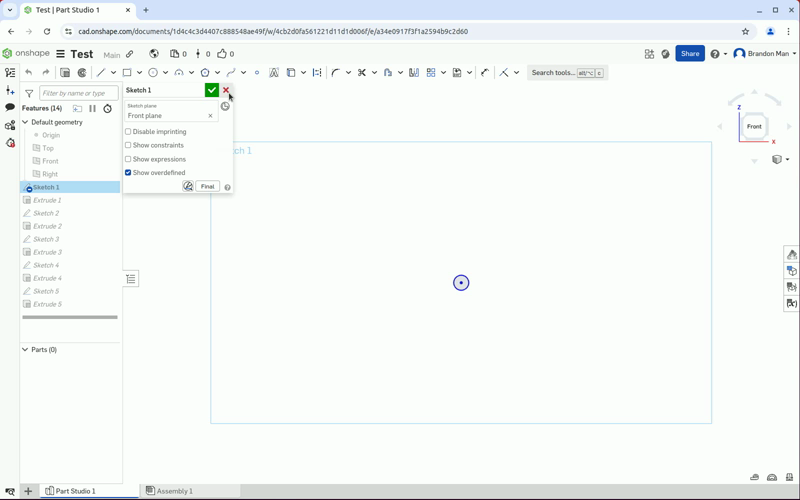
key(shift+s)
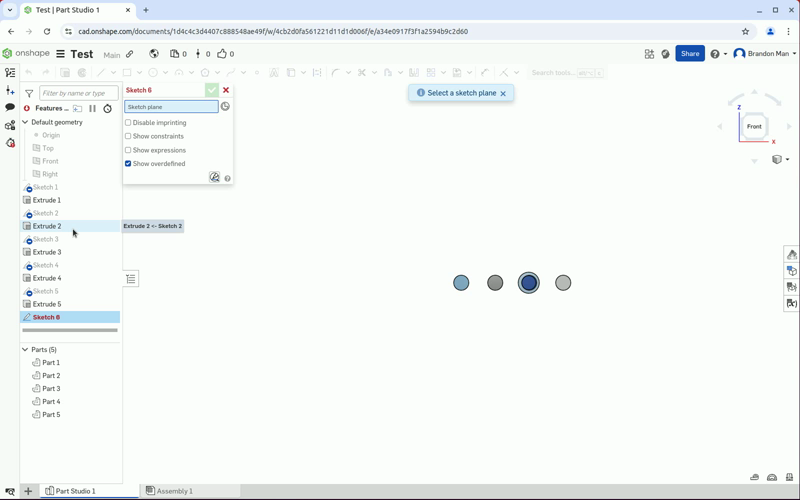
scroll(3)
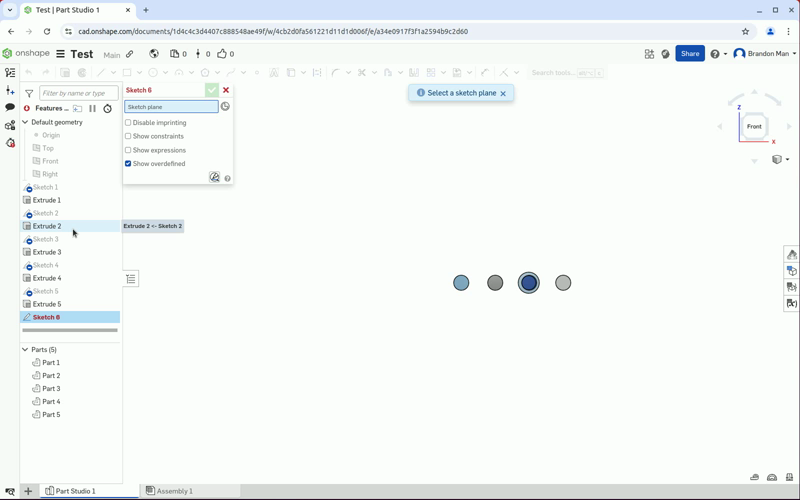
mouse_move(73, 163)
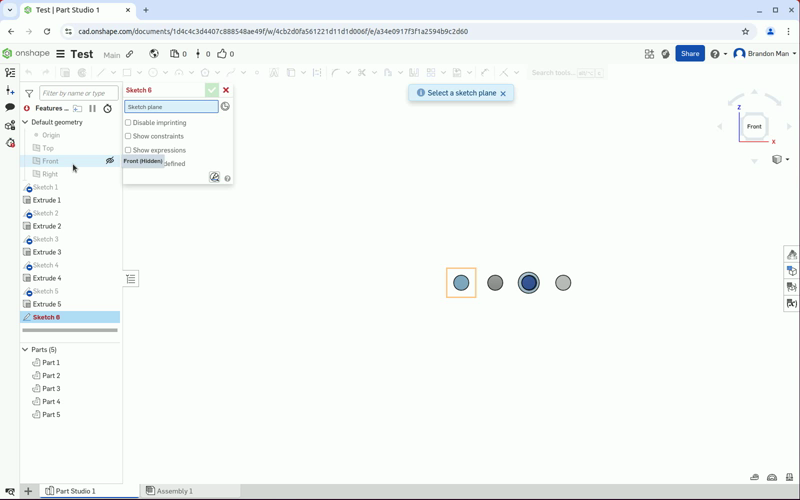
click(73, 163)
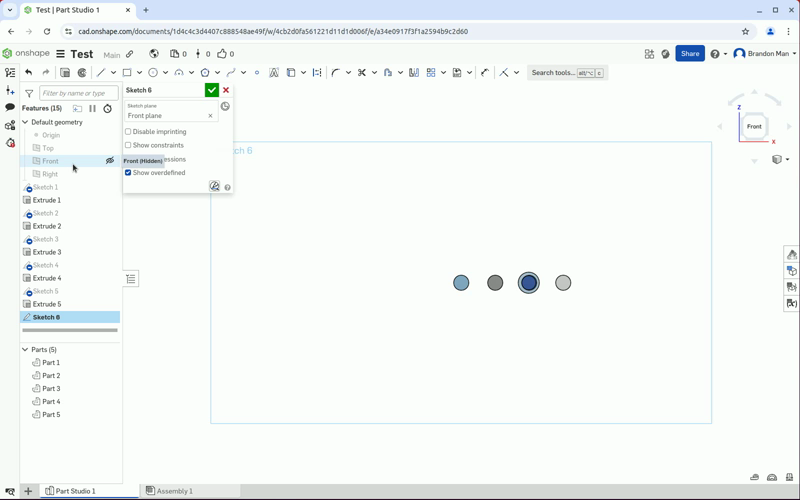
mouse_move(73, 352)
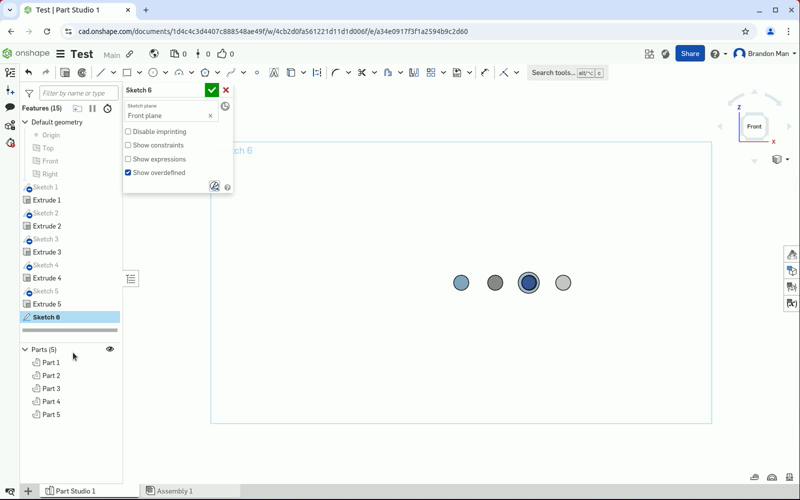
key(y)
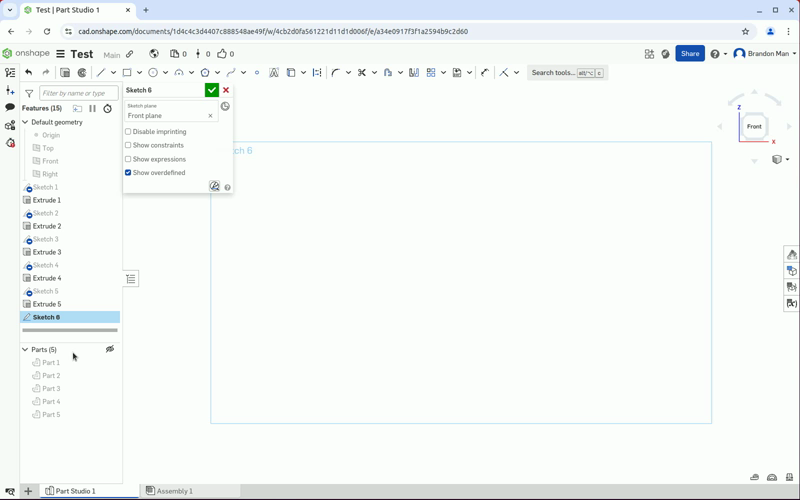
key(c)
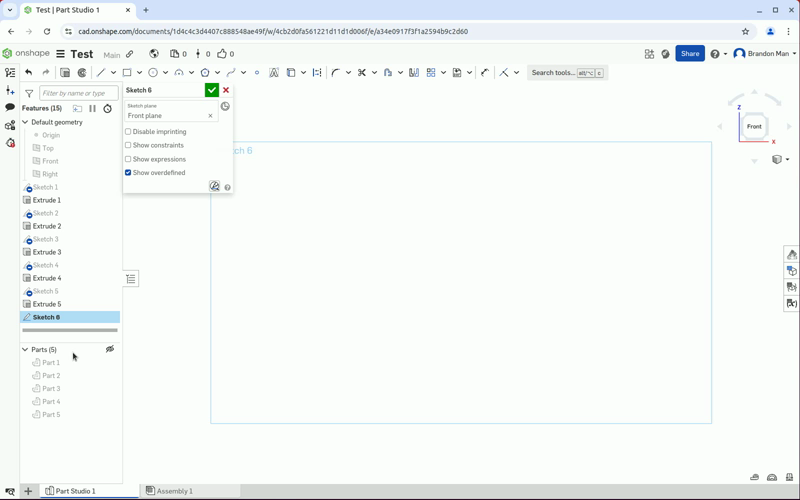
key_down(shift)
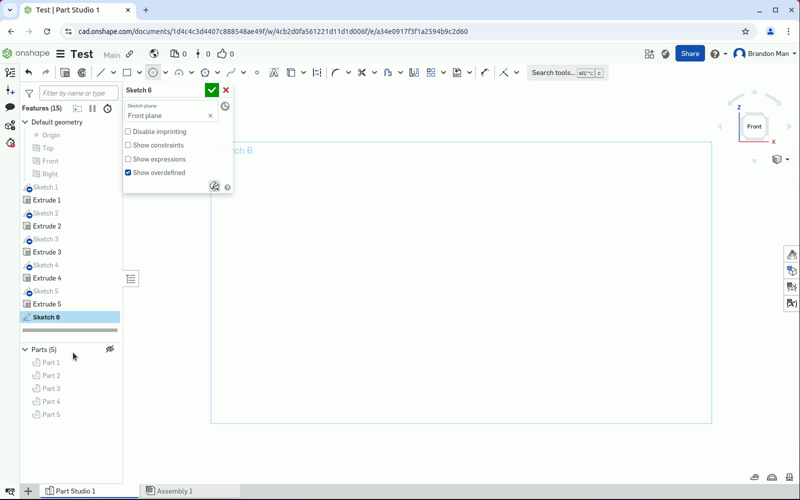
mouse_move(494, 282)
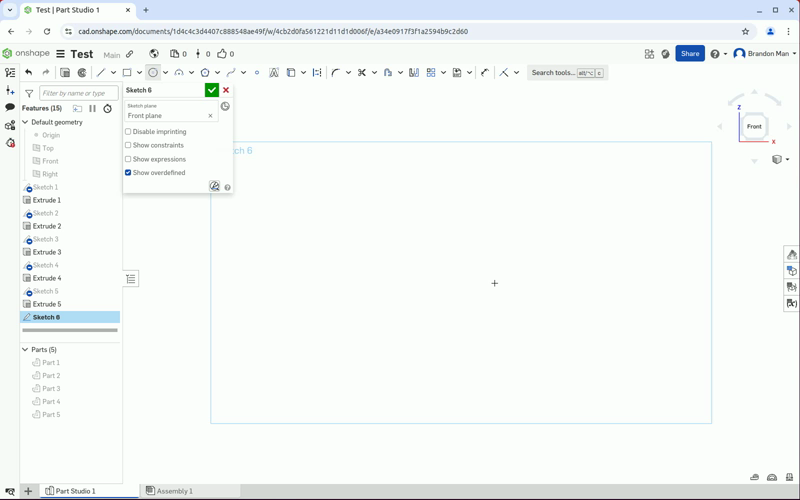
click(494, 282)
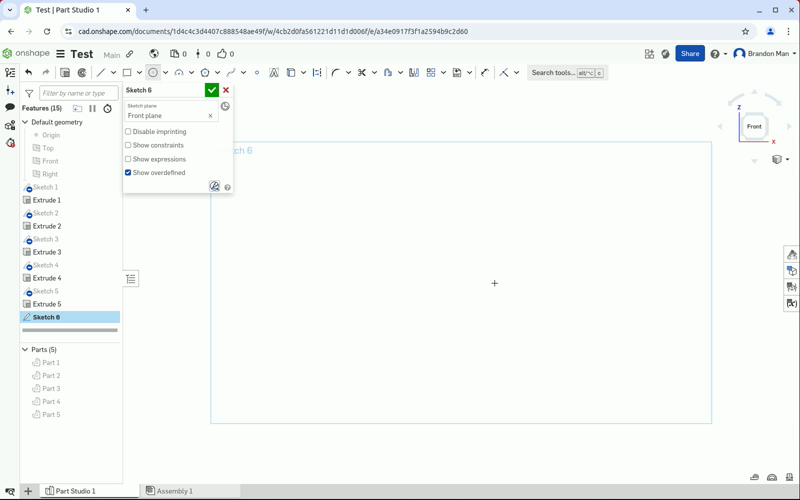
key_up(shift)
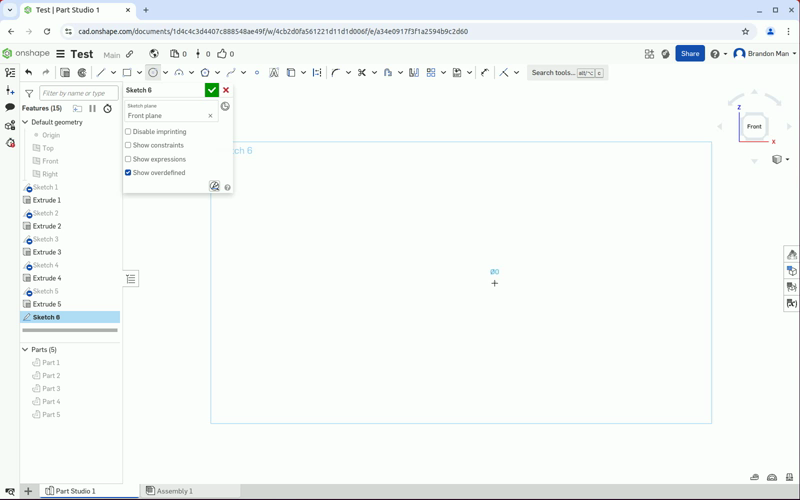
mouse_move(504, 282)
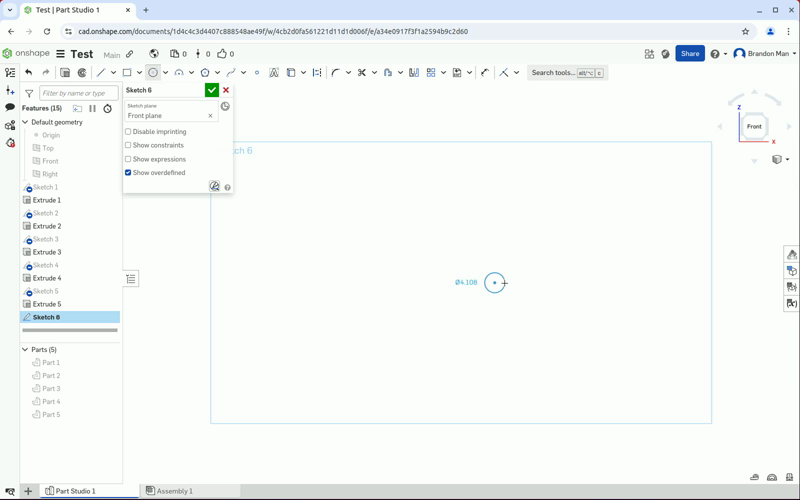
click(504, 282)
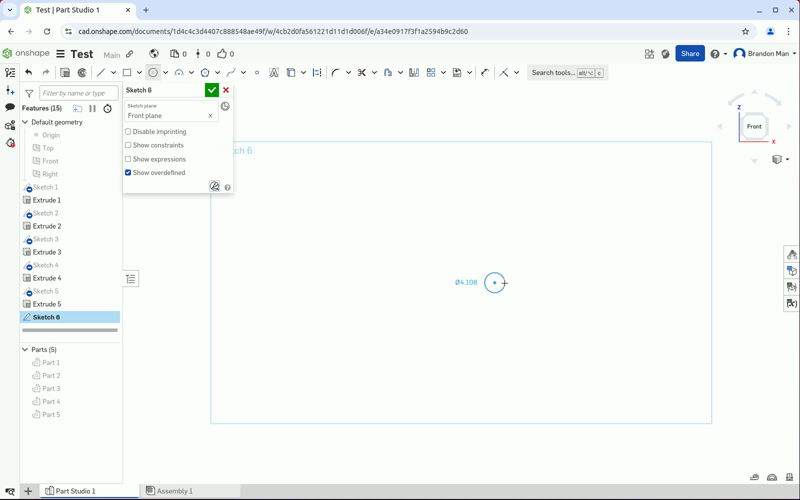
key(esc)
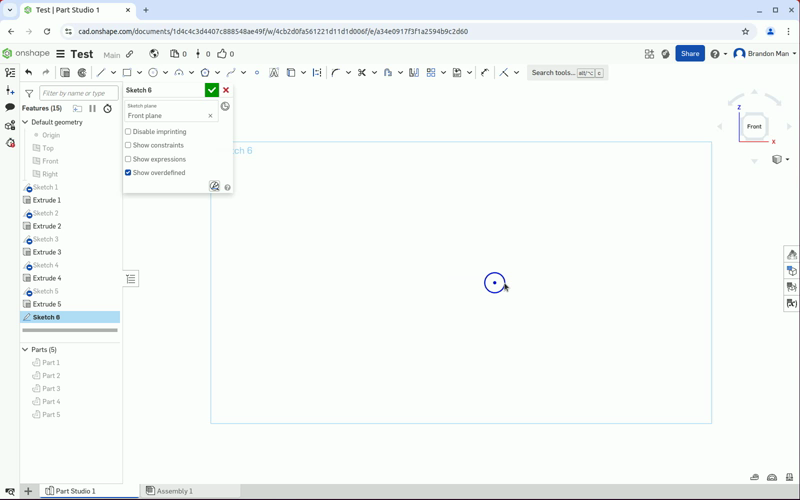
key(c)
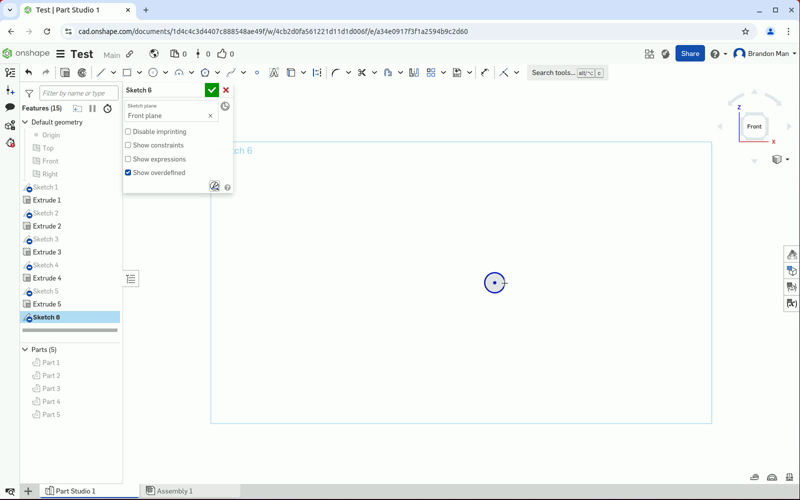
key_down(shift)
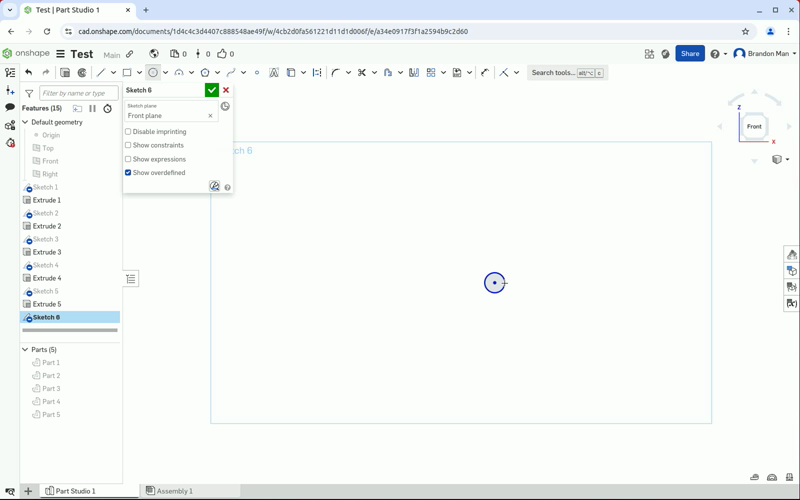
mouse_move(494, 282)
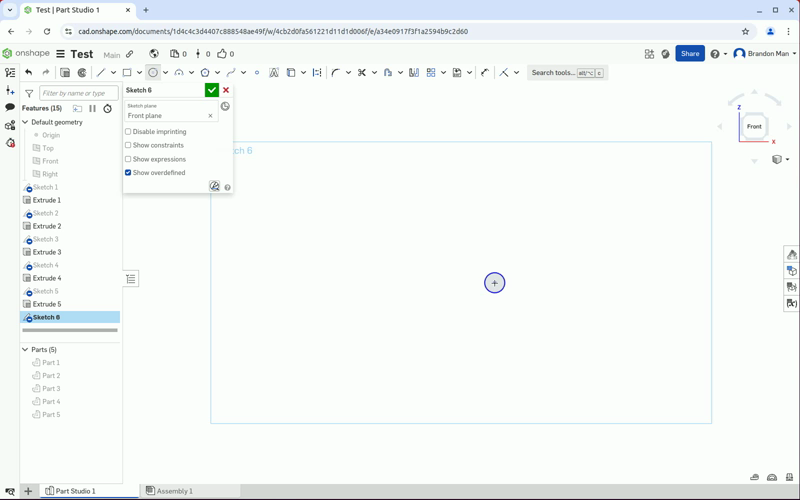
click(494, 282)
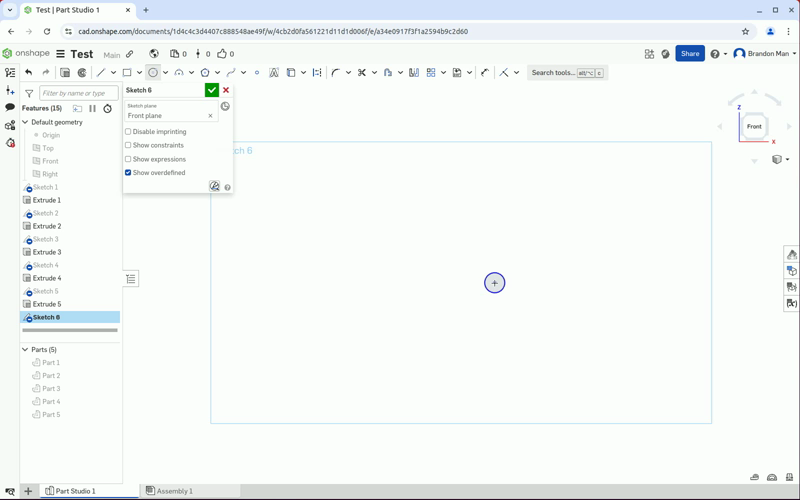
key_up(shift)
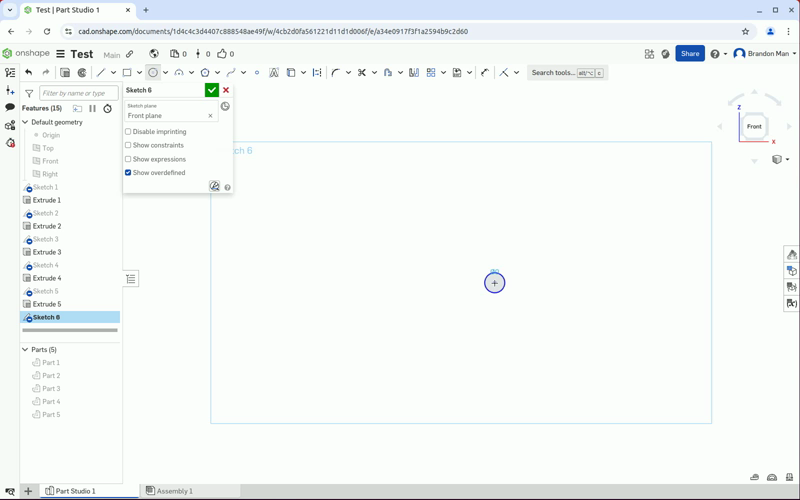
mouse_move(501, 282)
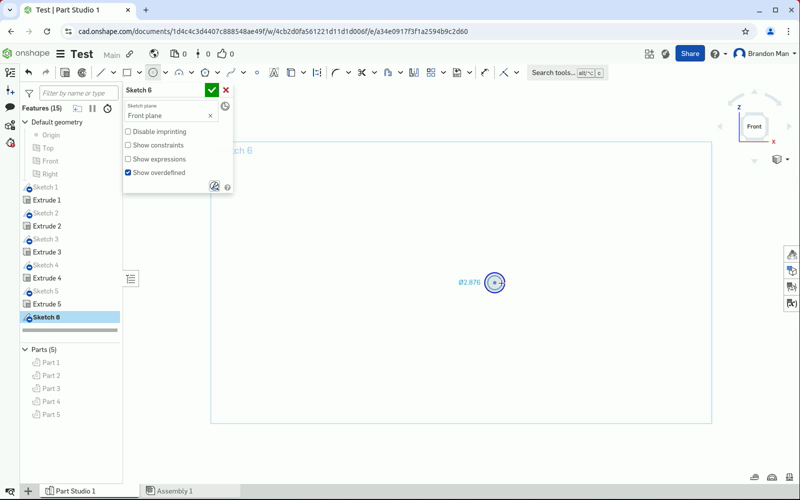
scroll(6)
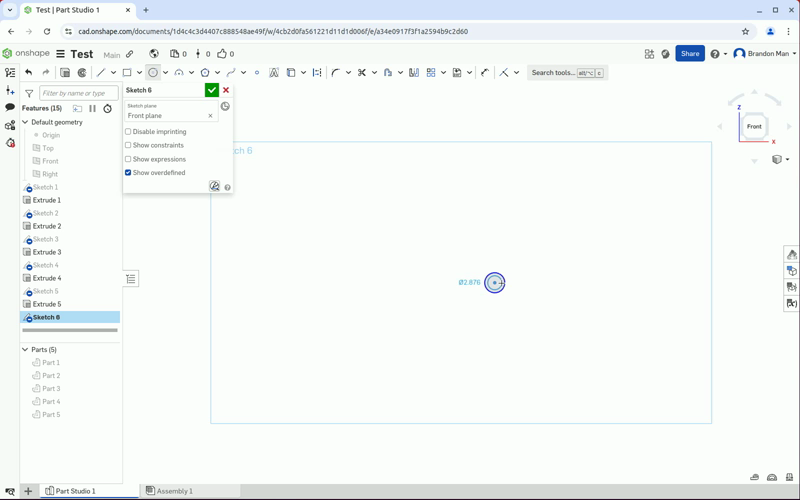
scroll(6)
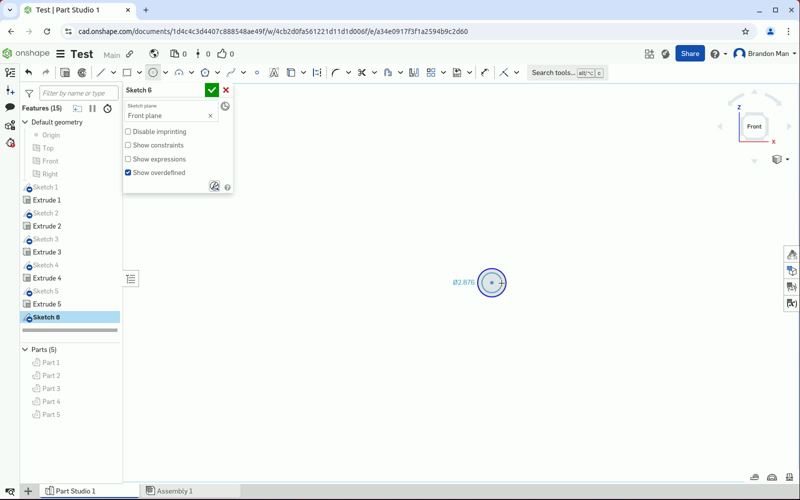
scroll(6)
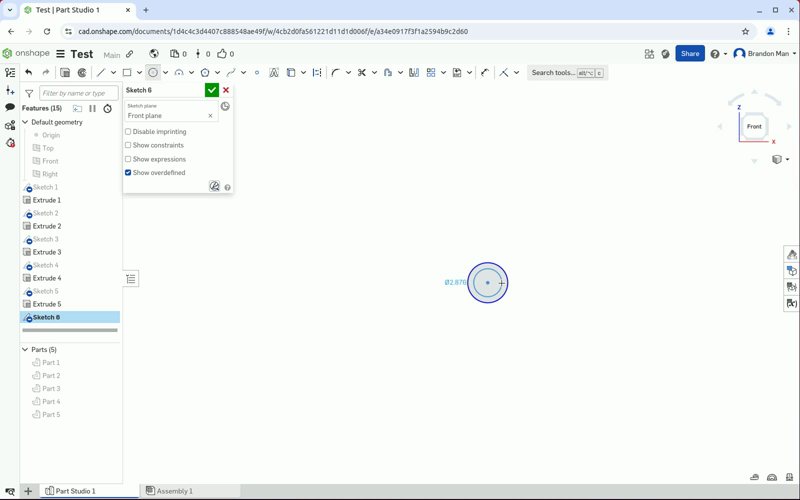
scroll(6)
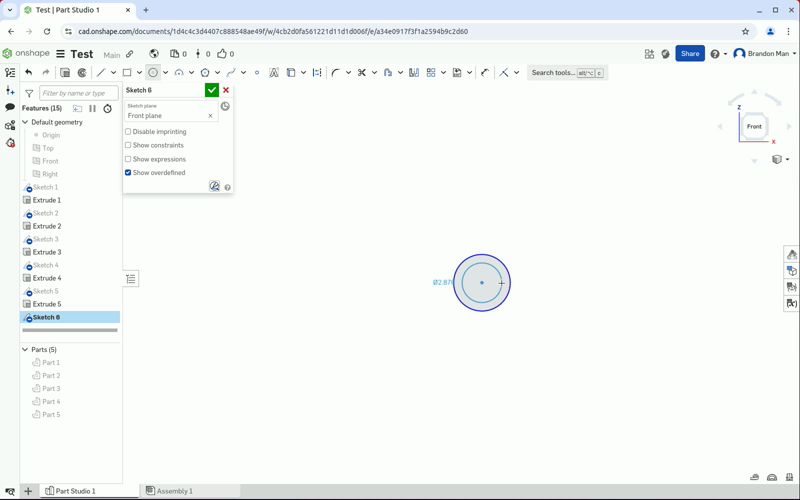
scroll(6)
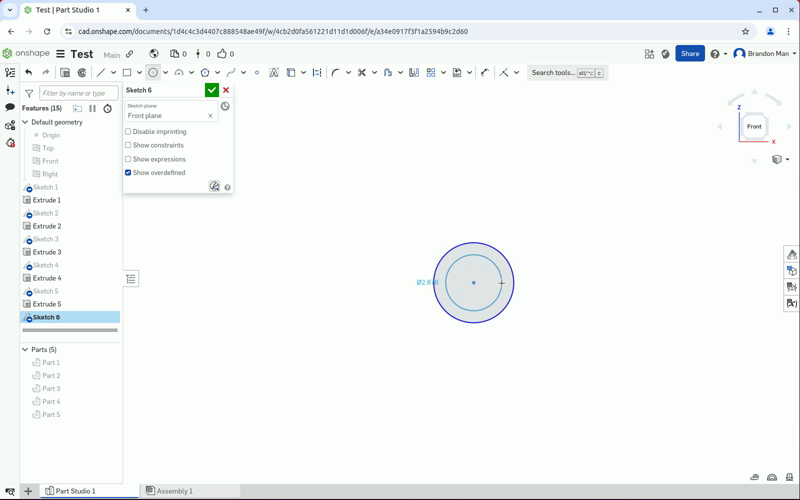
scroll(6)
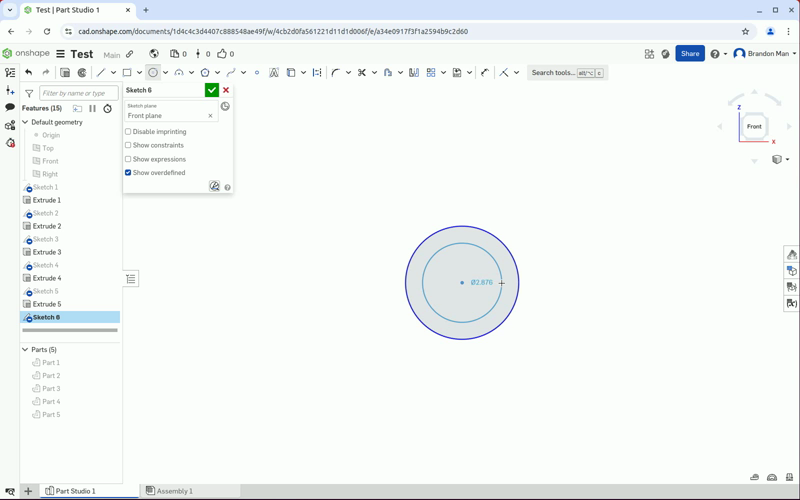
scroll(6)
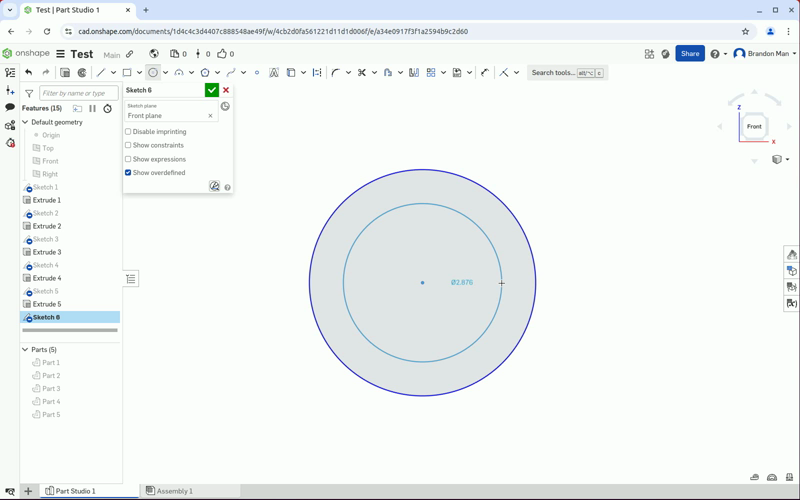
click(501, 282)
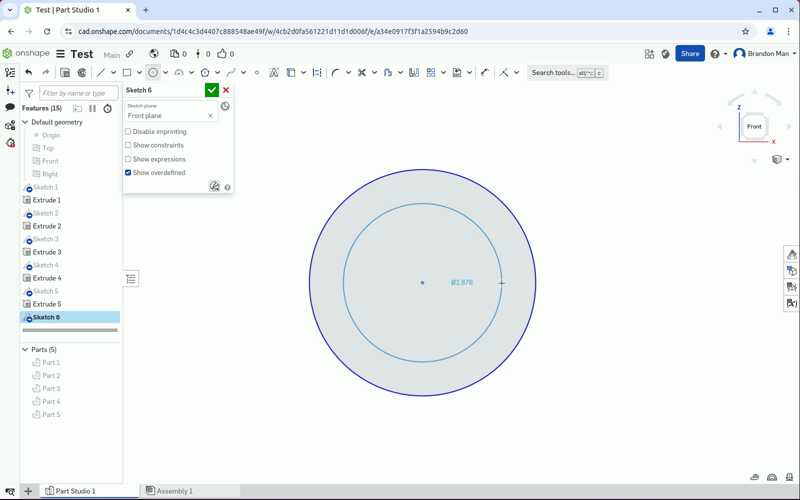
scroll(-6)
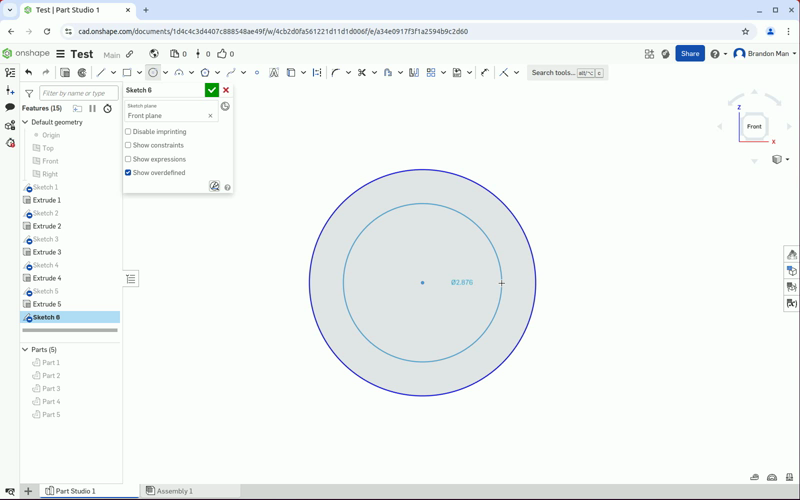
scroll(-6)
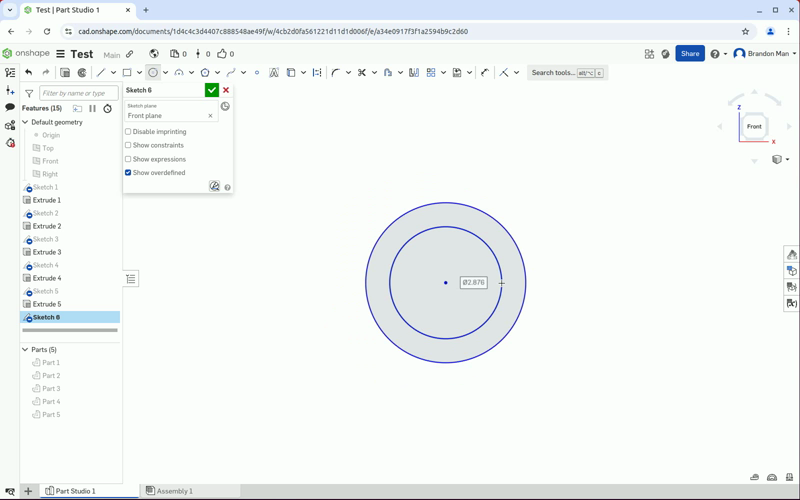
scroll(-6)
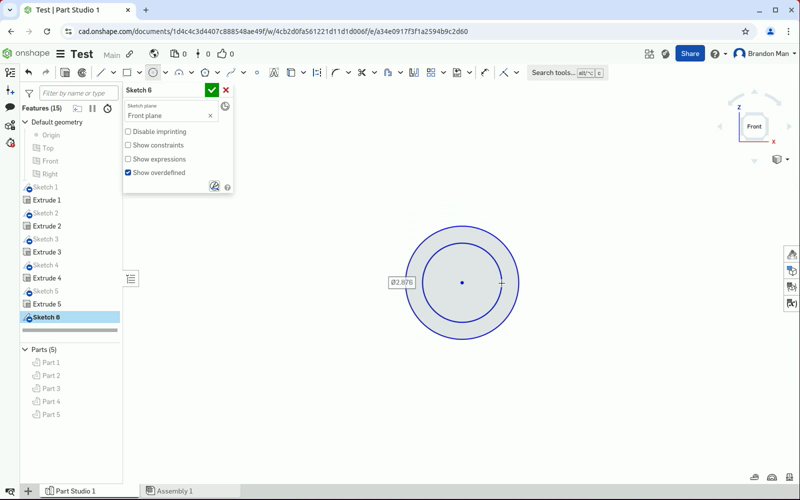
scroll(-6)
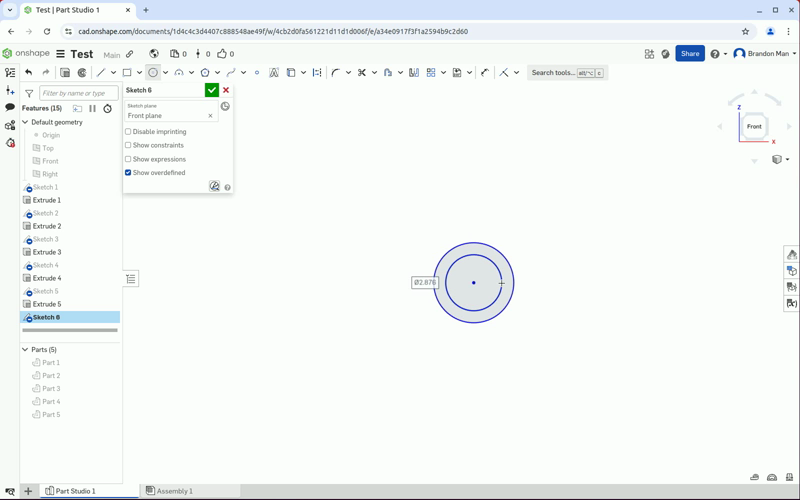
scroll(-6)
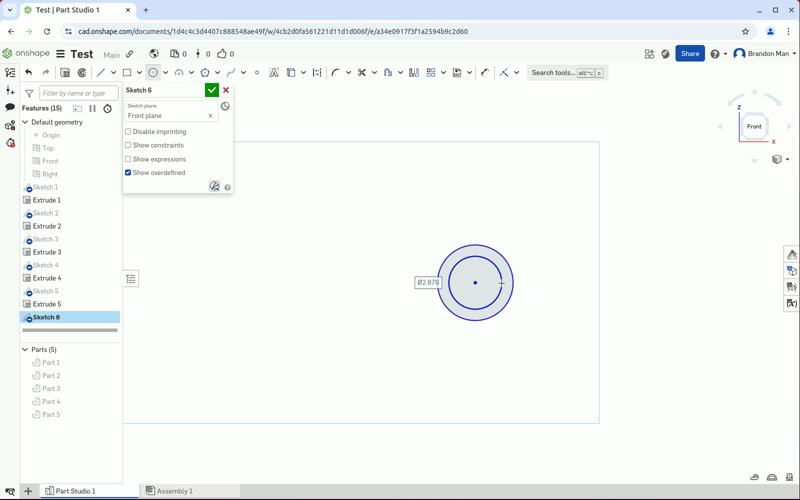
scroll(-6)
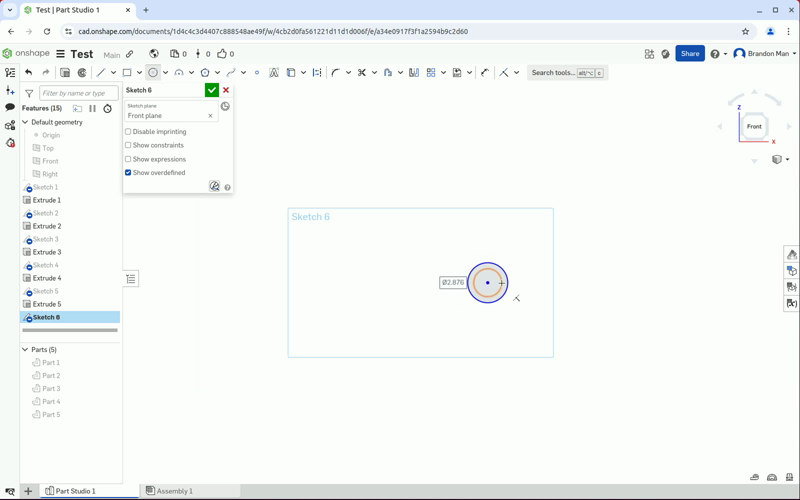
scroll(-6)
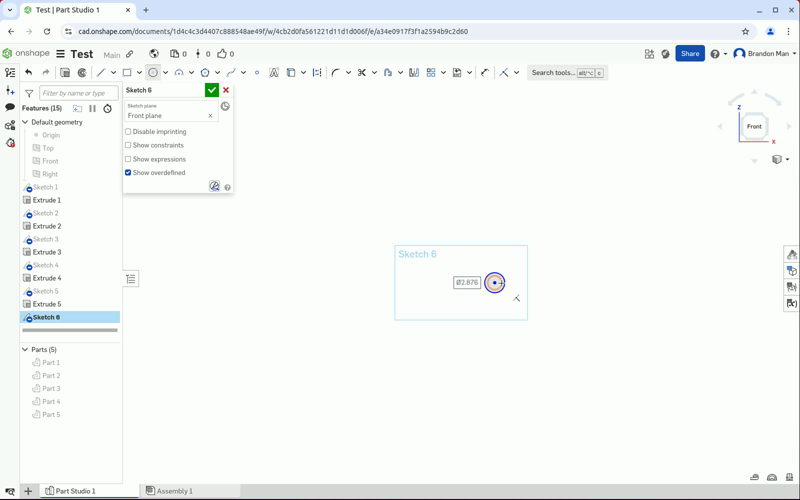
key(esc)
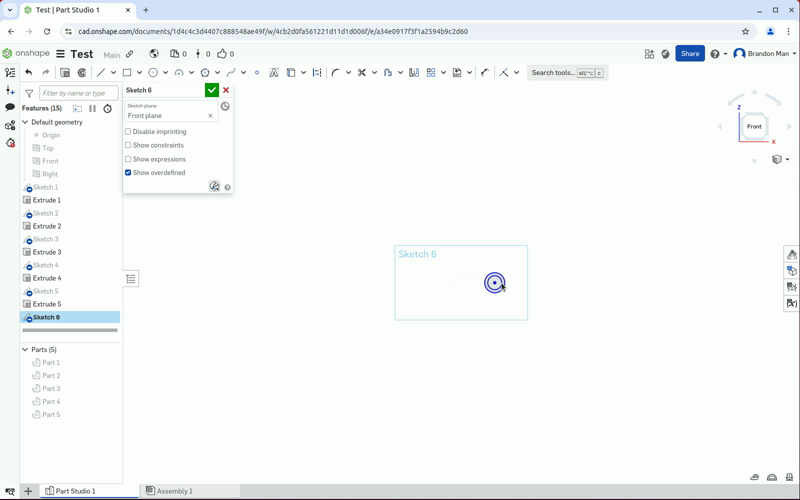
mouse_move(488, 276)
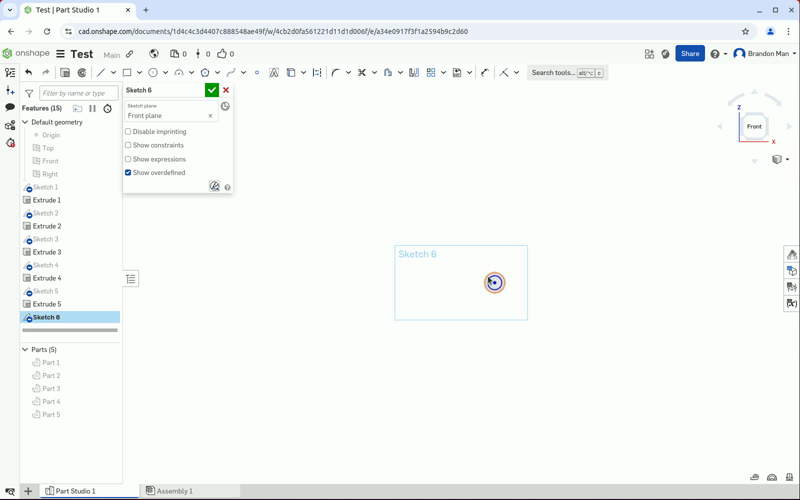
scroll(6)
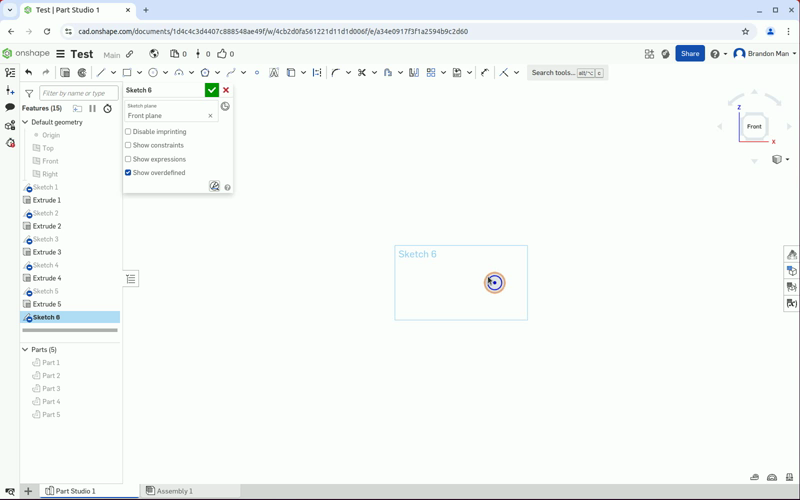
scroll(6)
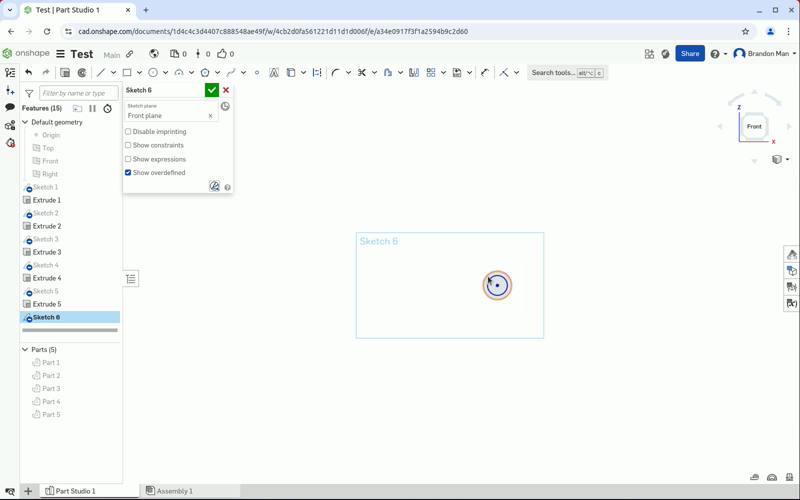
scroll(6)
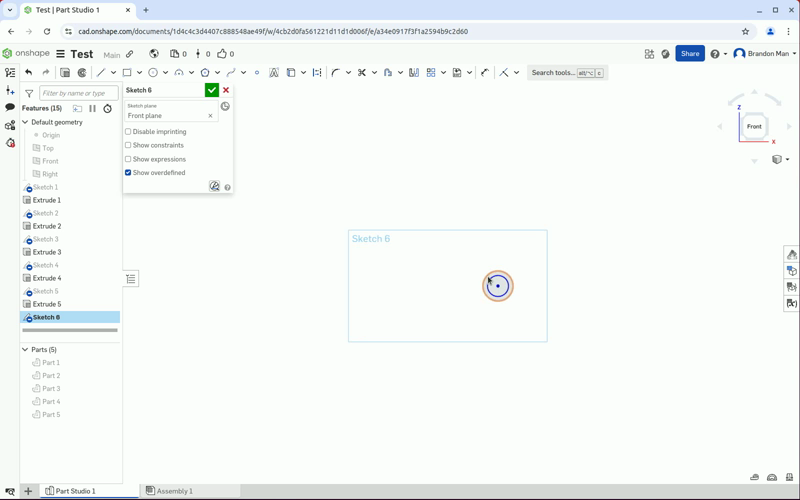
scroll(6)
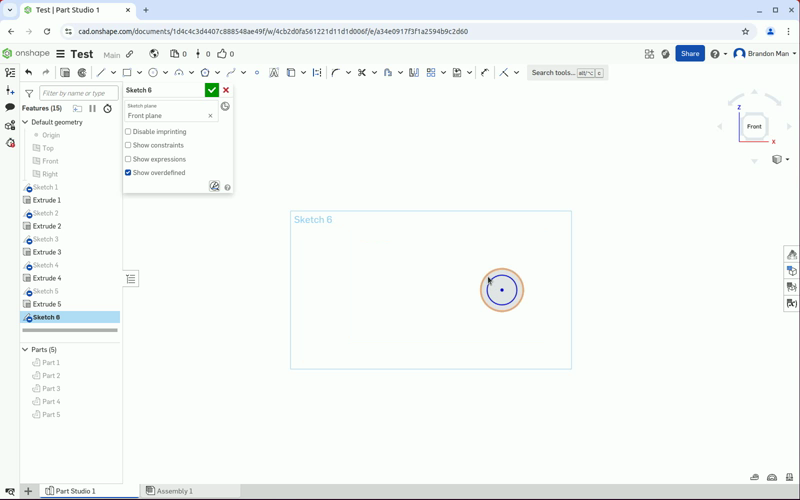
scroll(6)
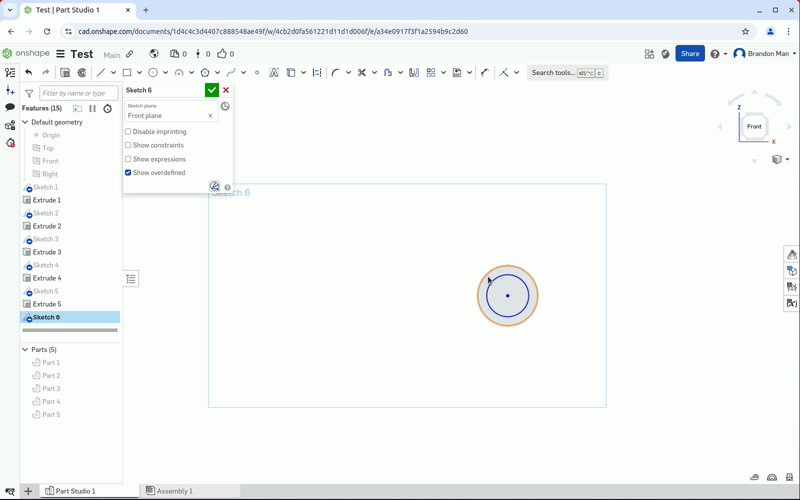
scroll(6)
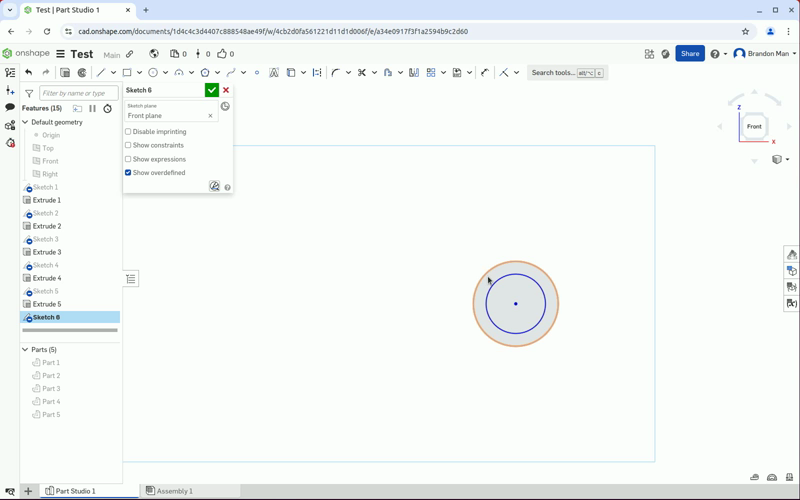
scroll(6)
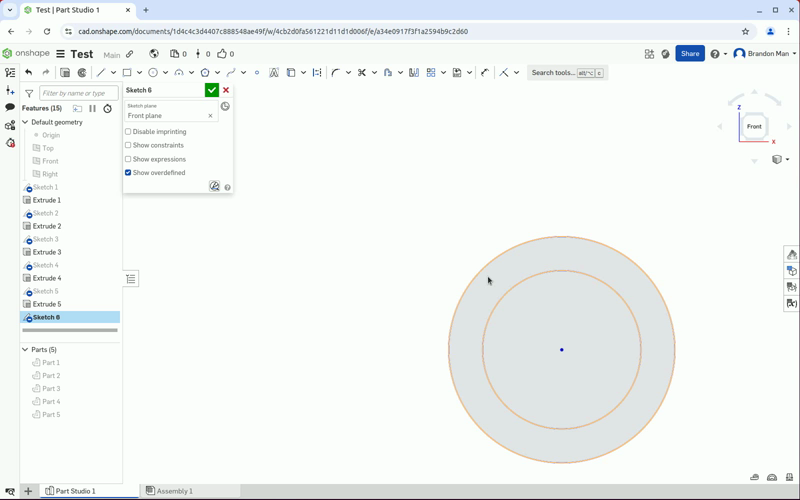
click(488, 276)
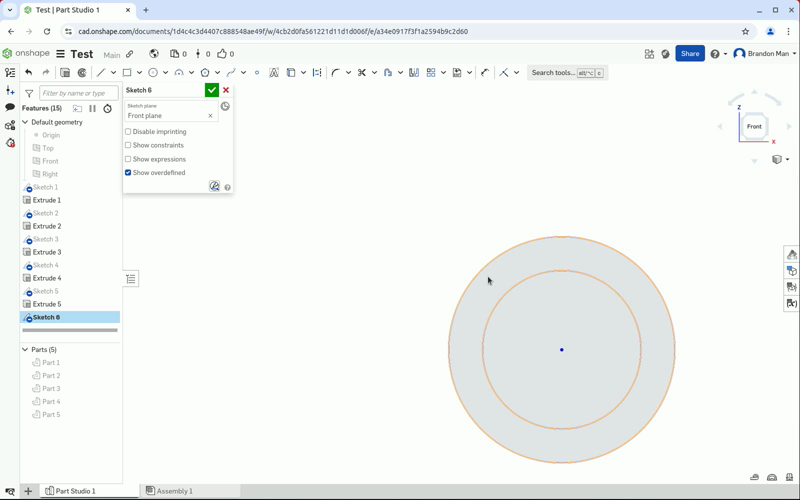
scroll(-6)
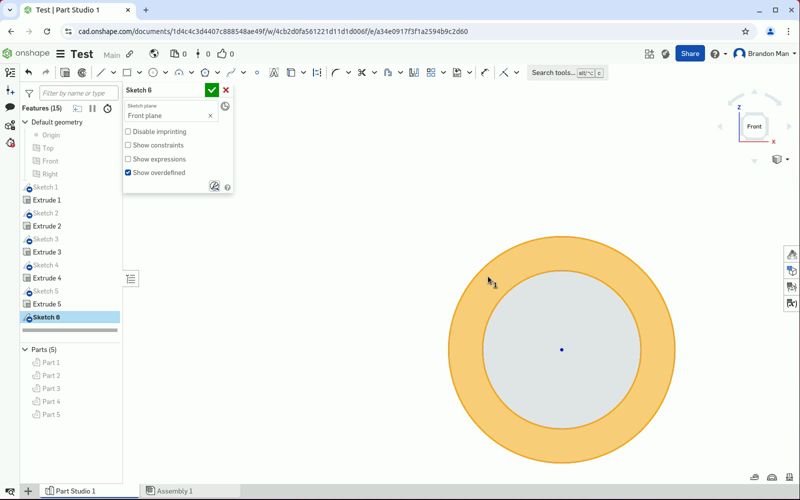
scroll(-6)
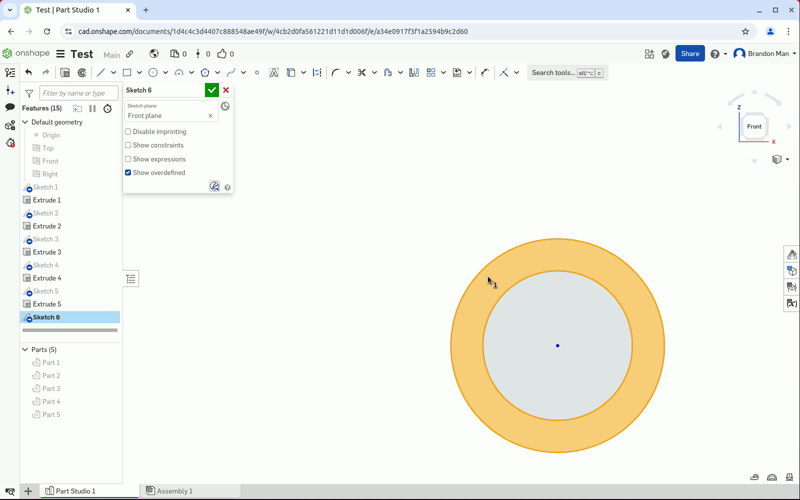
scroll(-6)
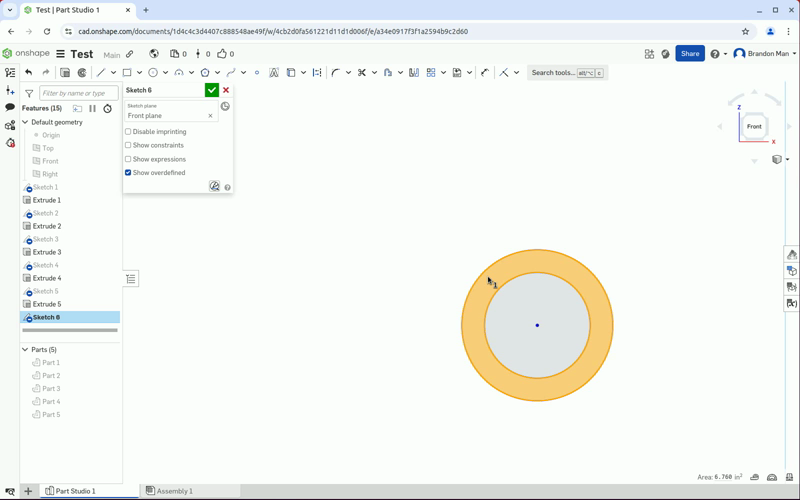
scroll(-6)
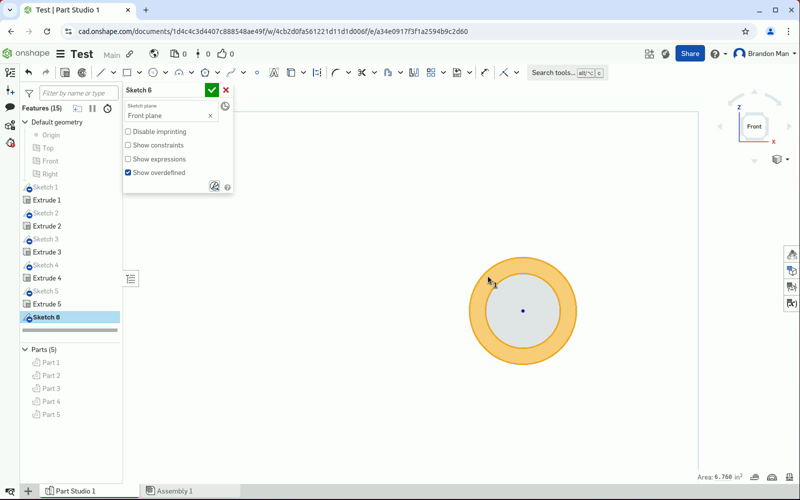
scroll(-6)
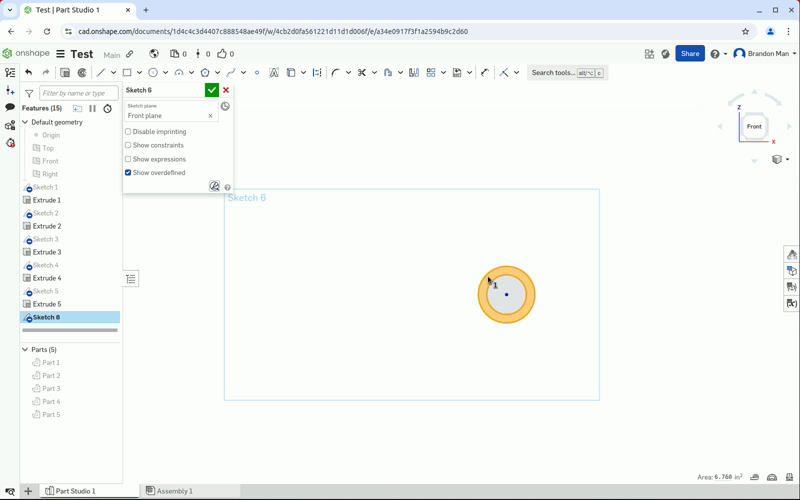
scroll(-6)
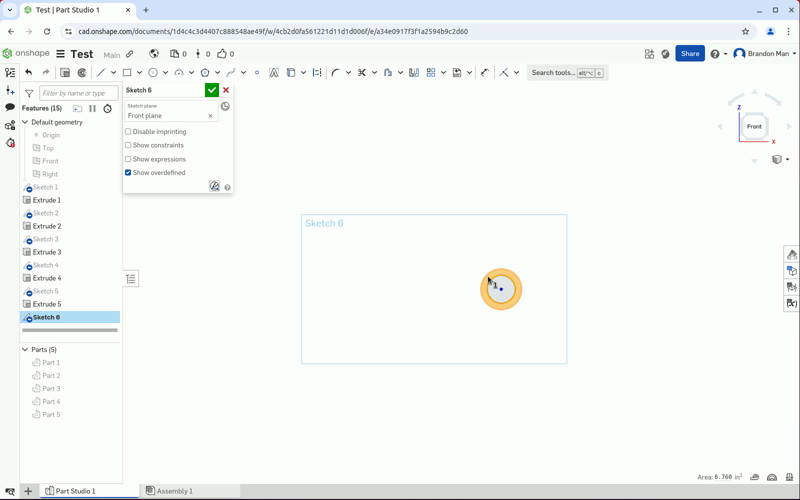
scroll(-6)
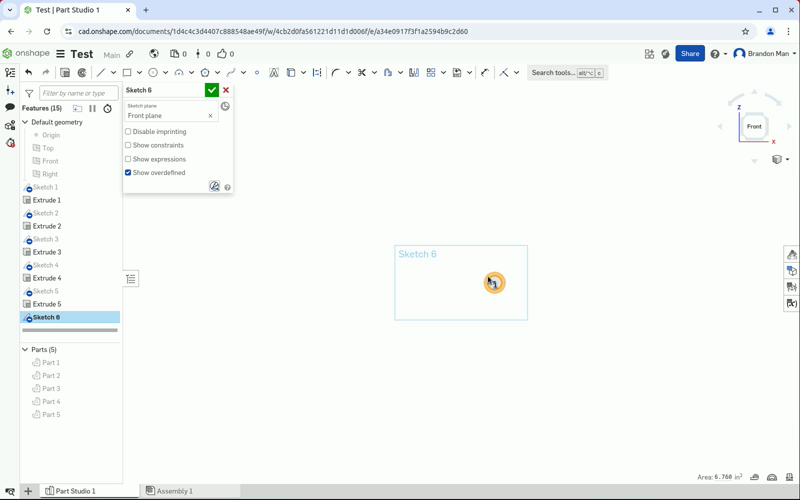
mouse_move(73, 352)
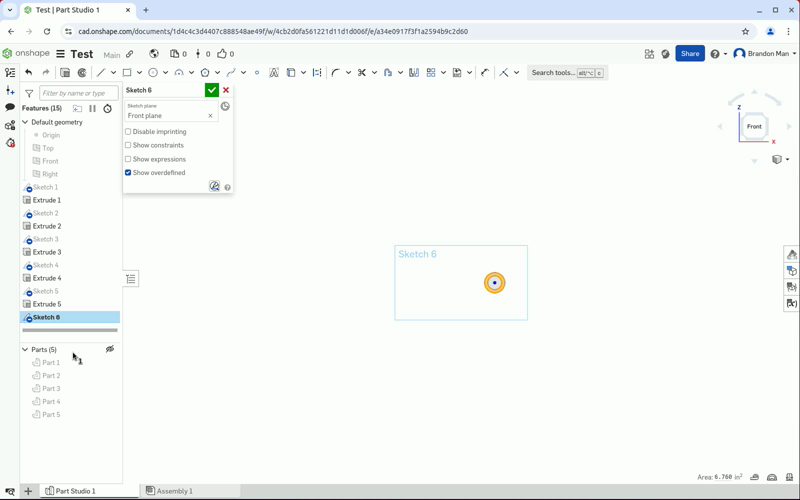
key(shift+y)
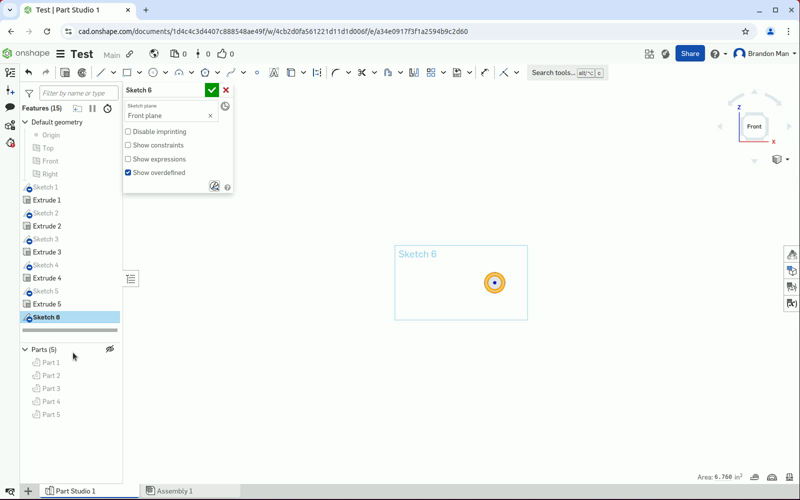
key(shift+e)
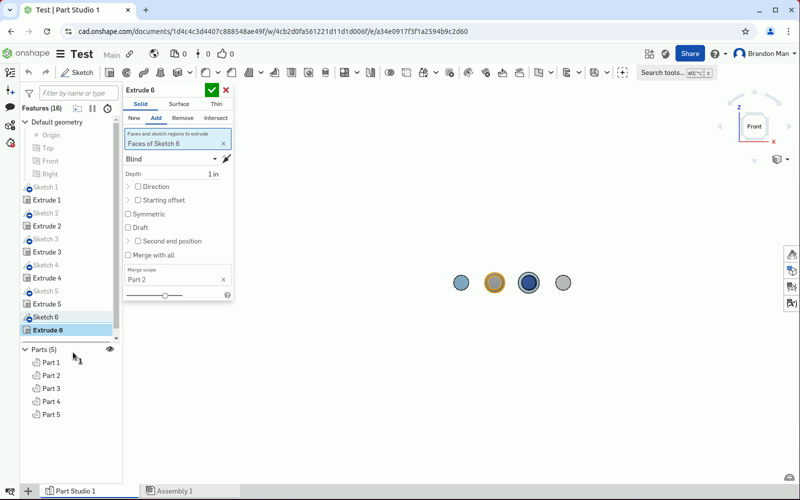
mouse_move(143, 106)
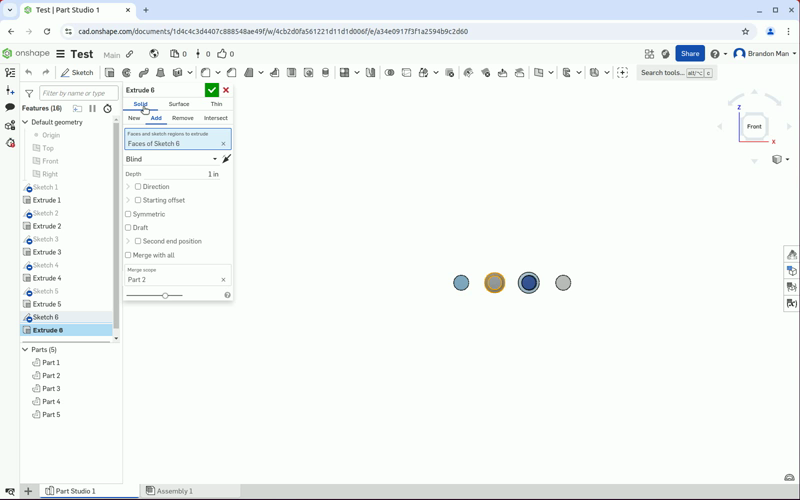
click(143, 106)
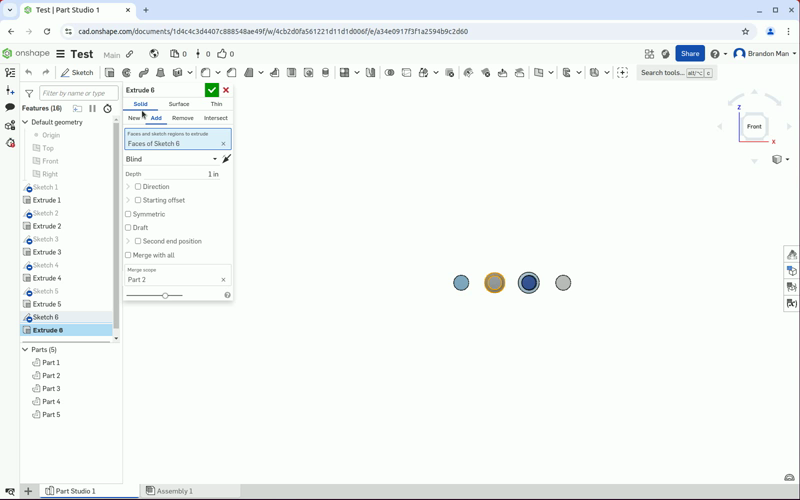
mouse_move(137, 120)
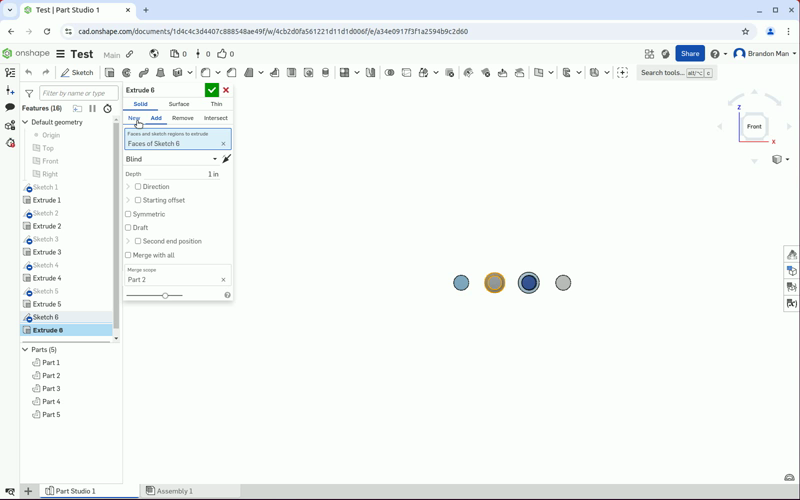
click(137, 120)
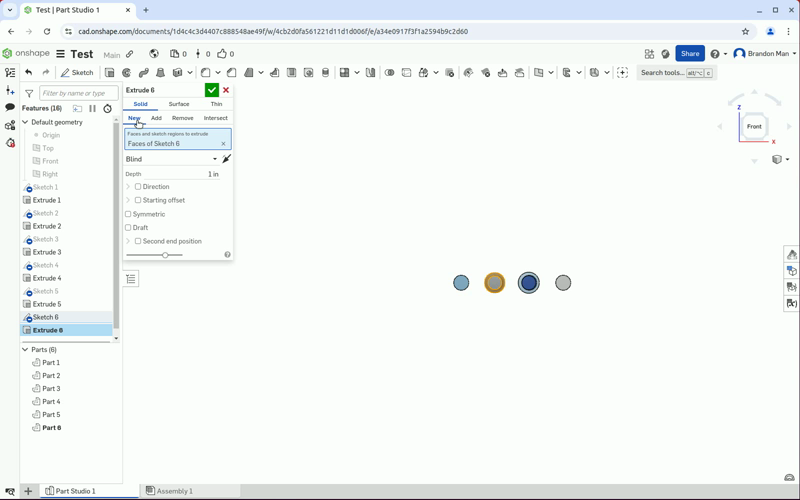
key(tab, 4)
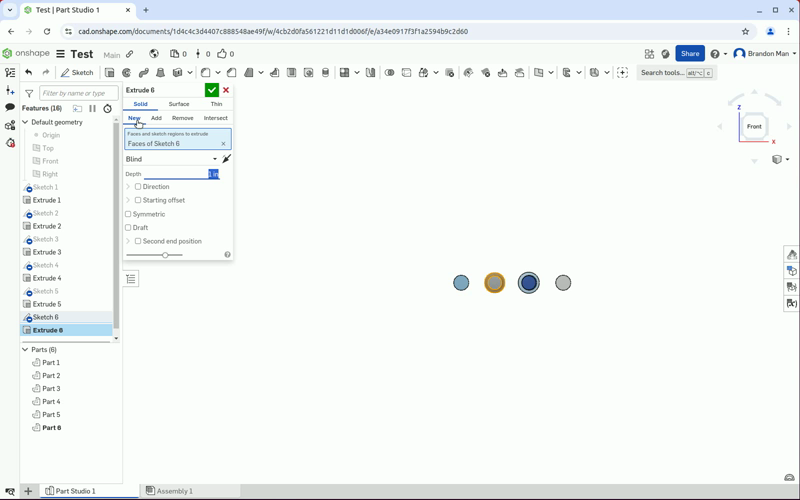
text(-0.963)
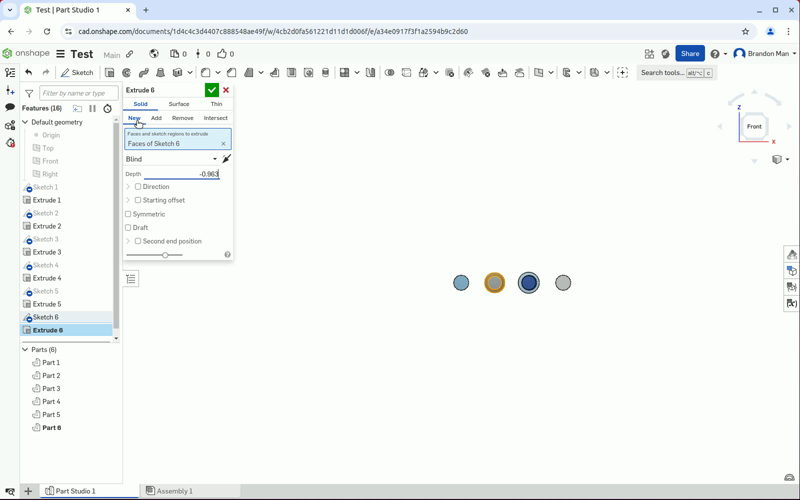
key(enter)
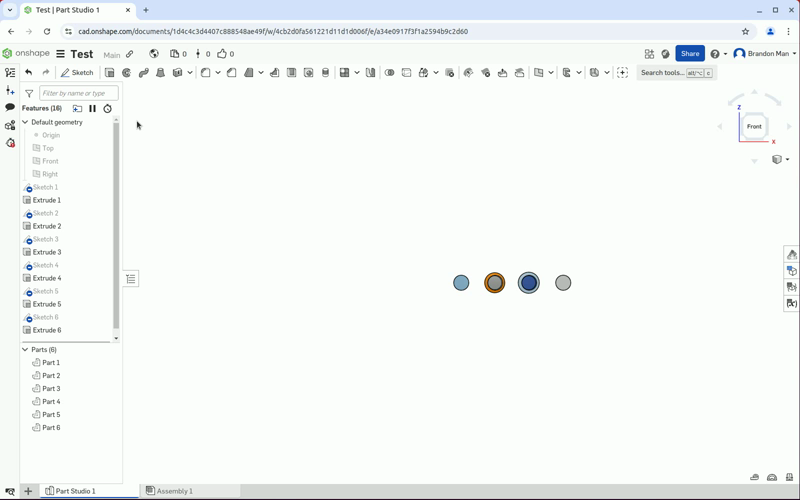
key(shift+h)
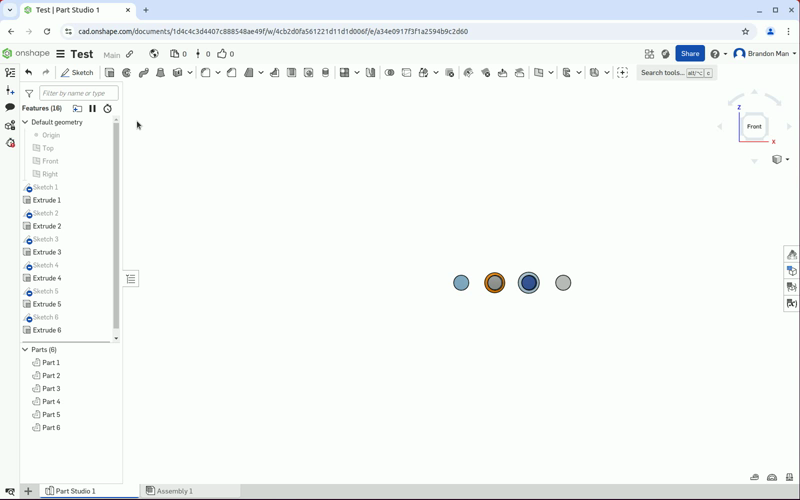
key(shift+h)
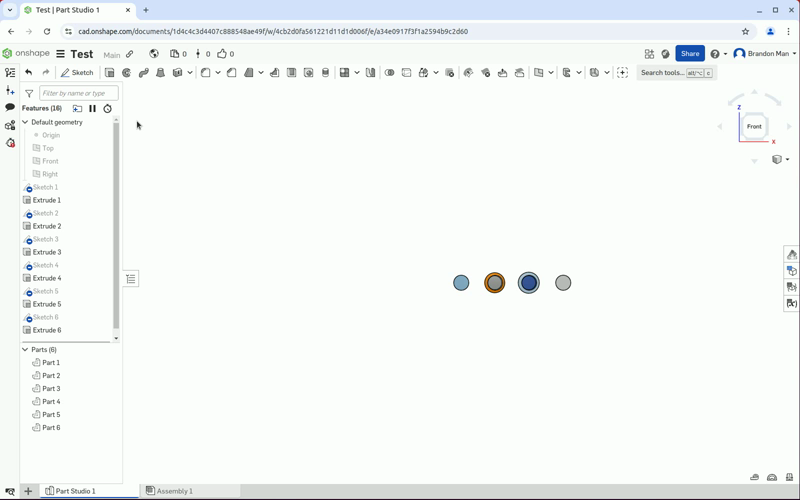
mouse_move(69, 189)
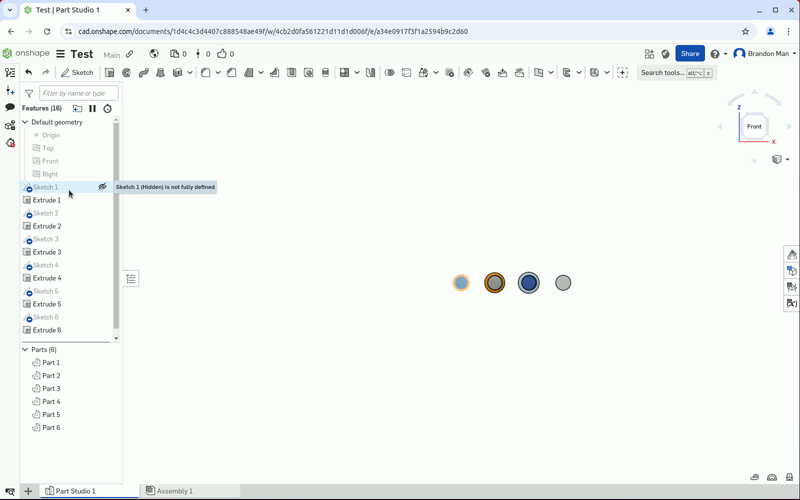
click(69, 189)
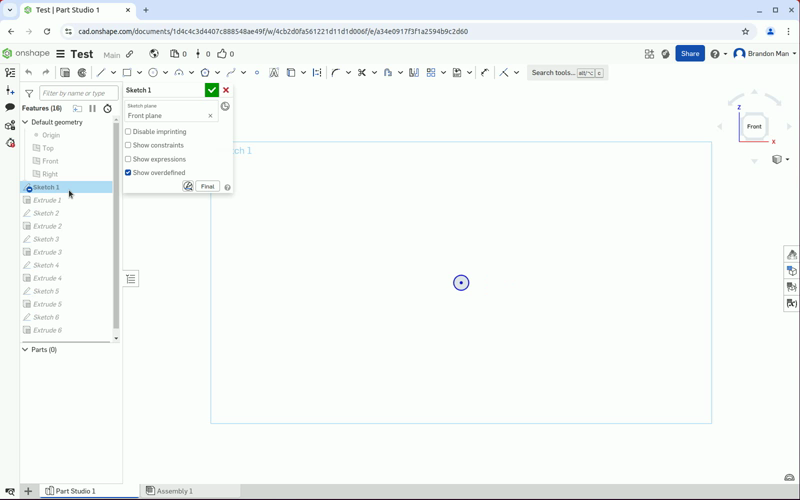
mouse_move(229, 92)
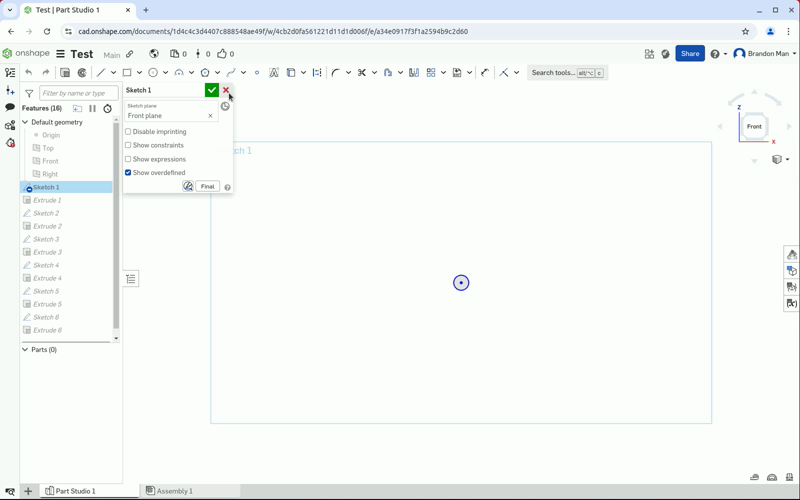
click(229, 92)
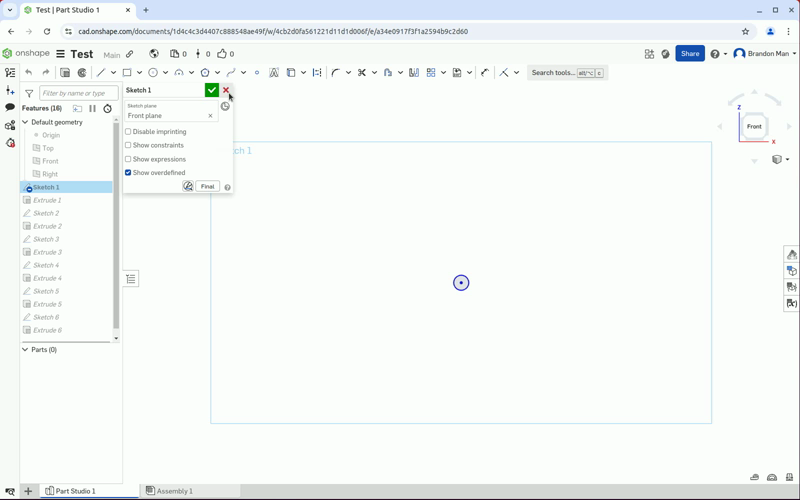
key(shift+s)
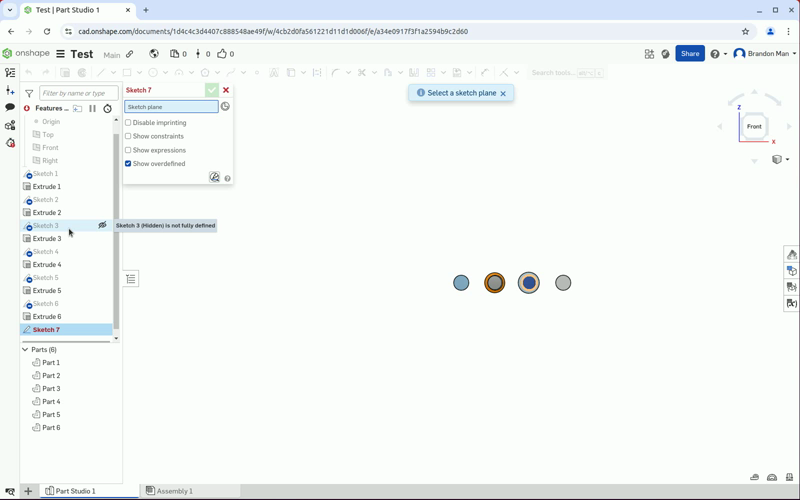
scroll(3)
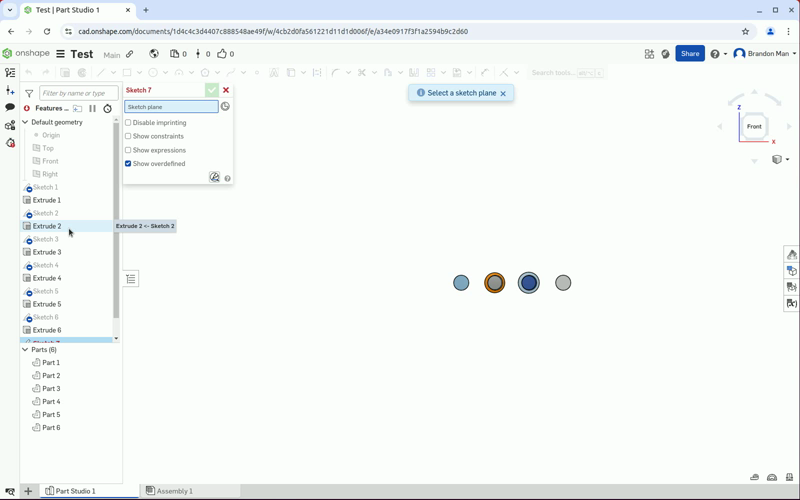
mouse_move(69, 163)
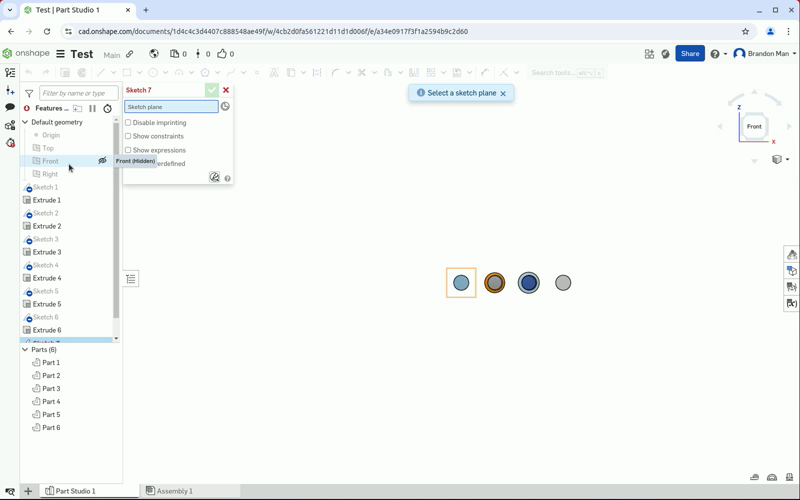
click(69, 163)
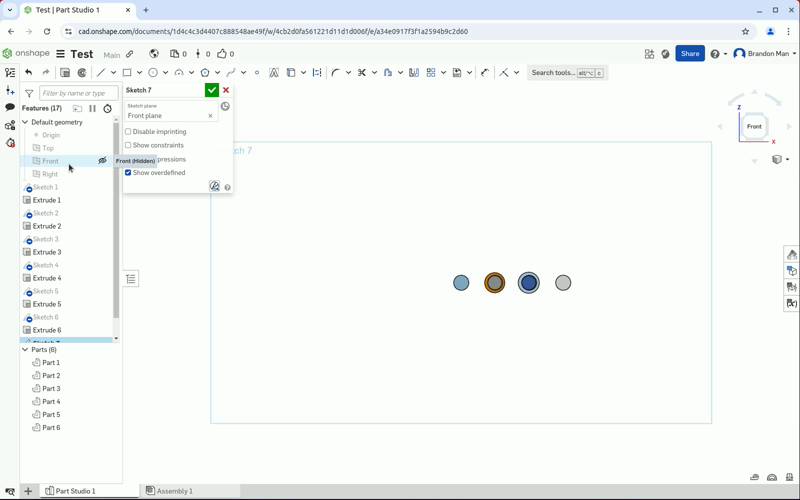
mouse_move(73, 352)
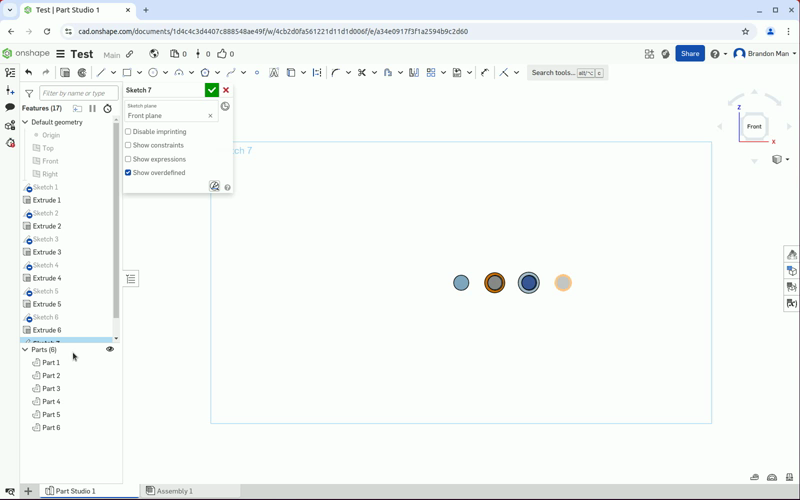
key(y)
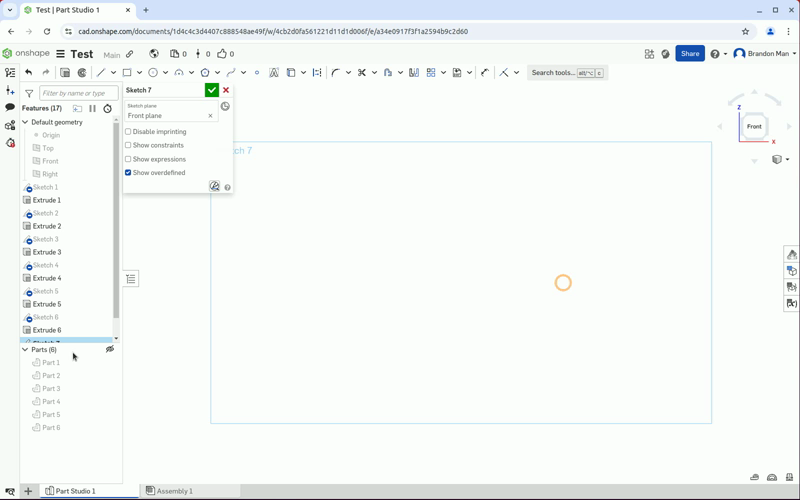
key(c)
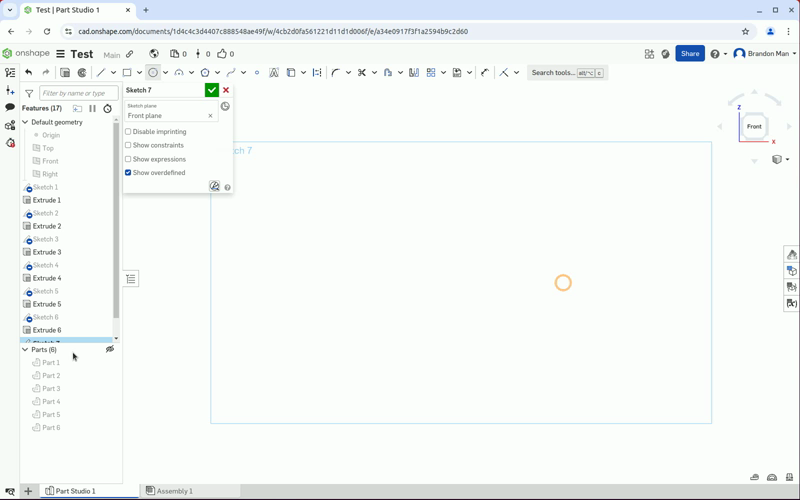
key_down(shift)
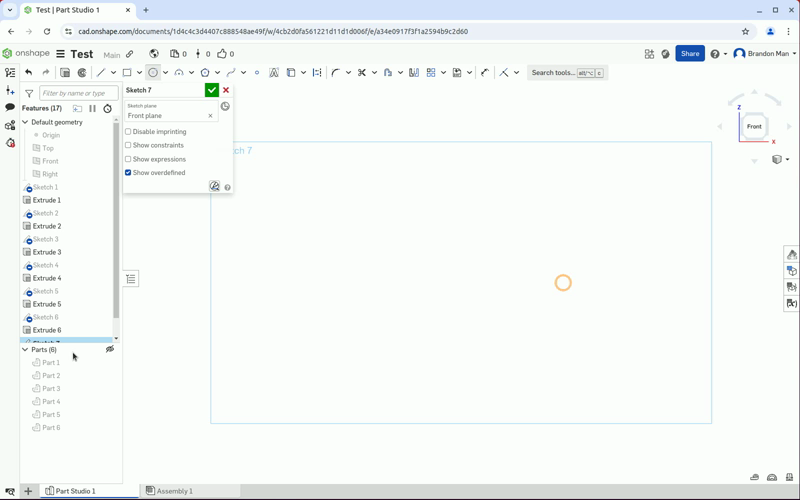
mouse_move(460, 282)
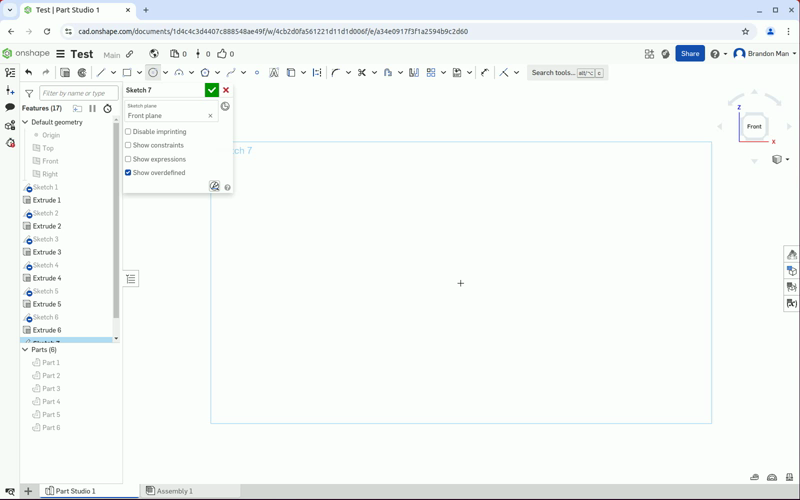
click(460, 282)
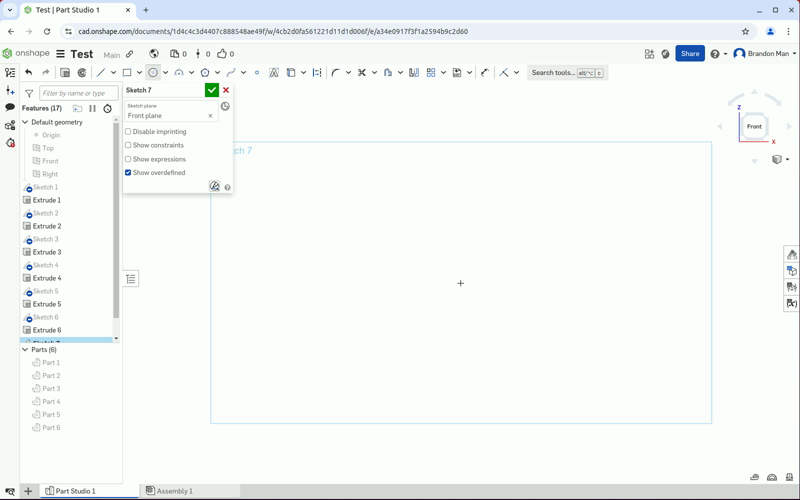
key_up(shift)
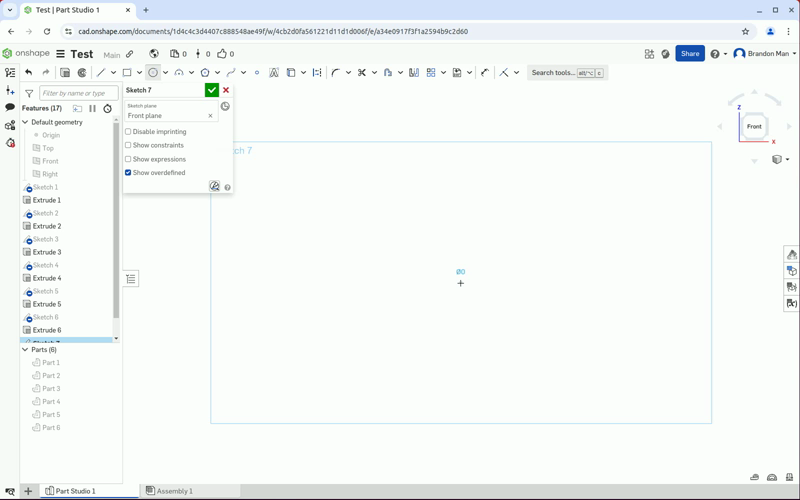
mouse_move(471, 282)
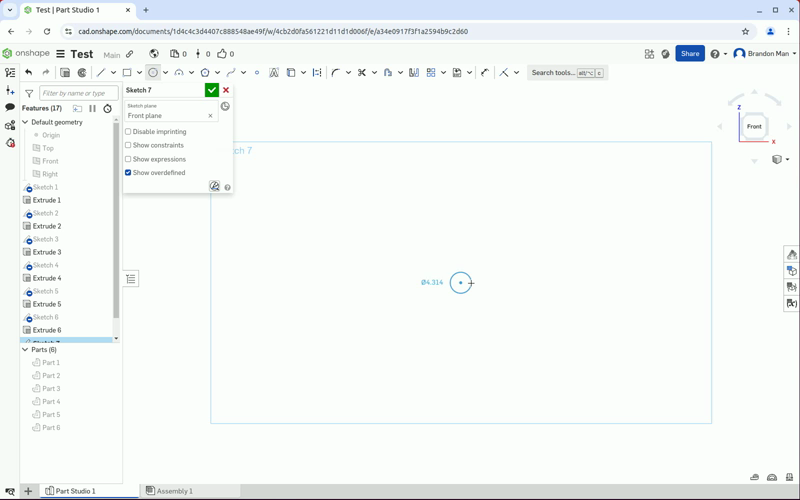
click(471, 282)
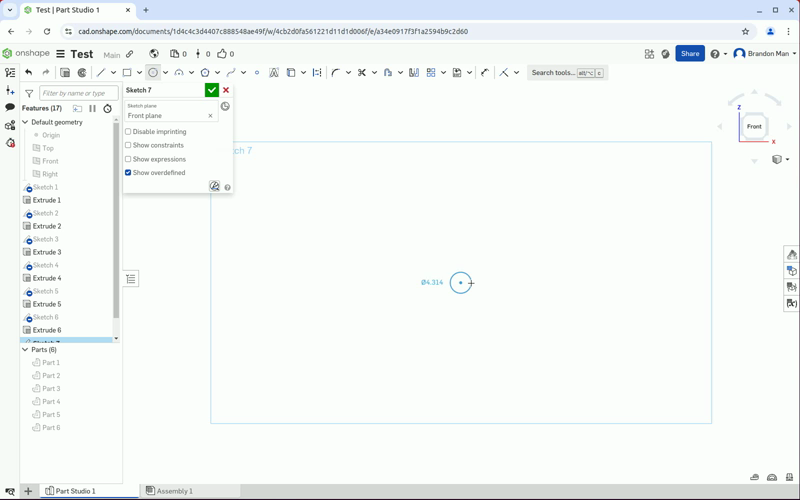
key(esc)
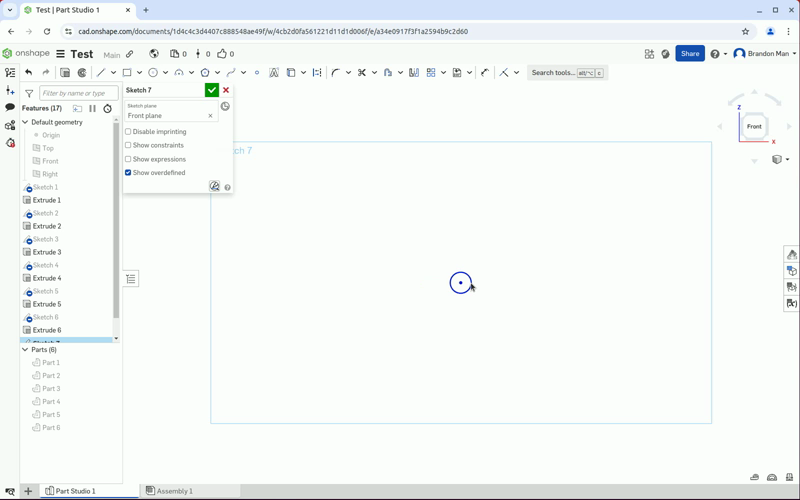
key(c)
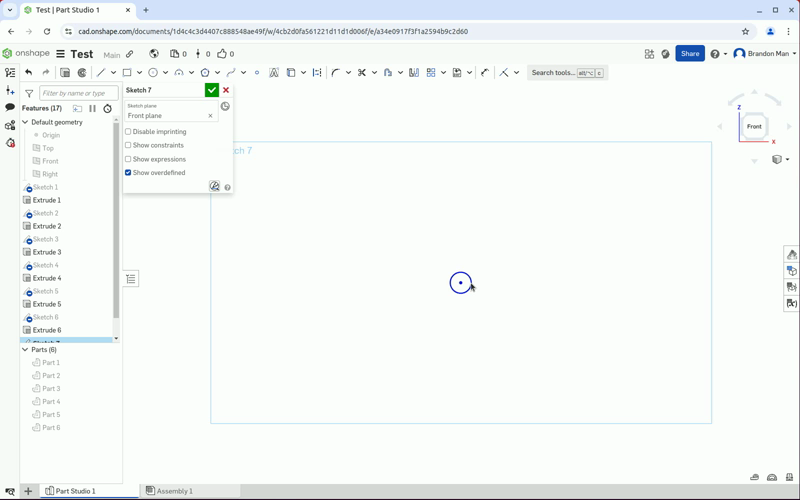
key_down(shift)
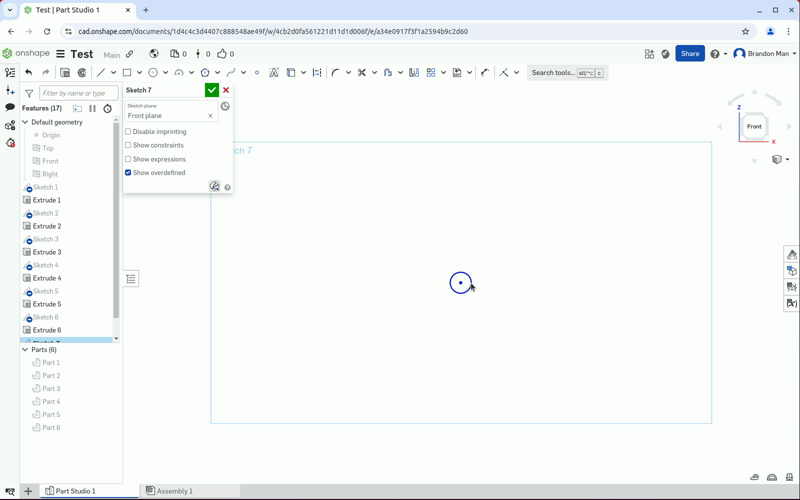
mouse_move(460, 282)
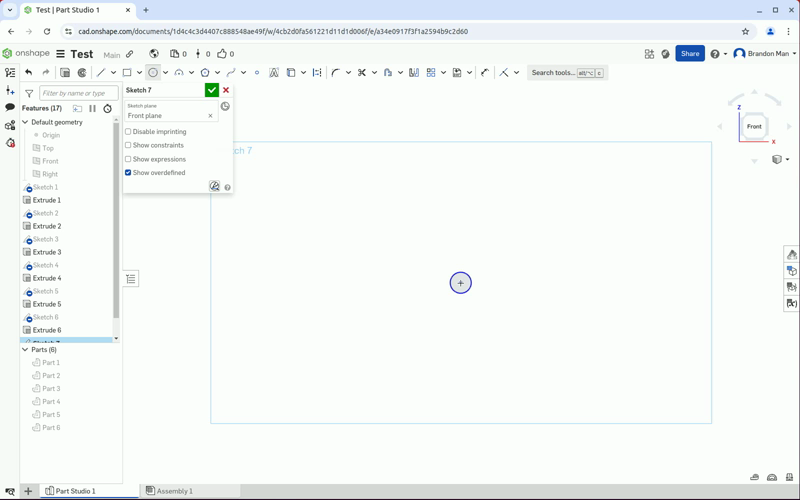
click(460, 282)
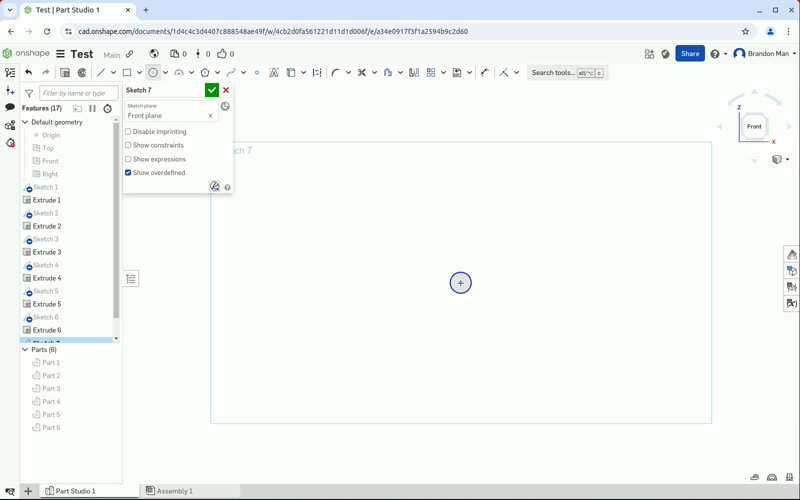
key_up(shift)
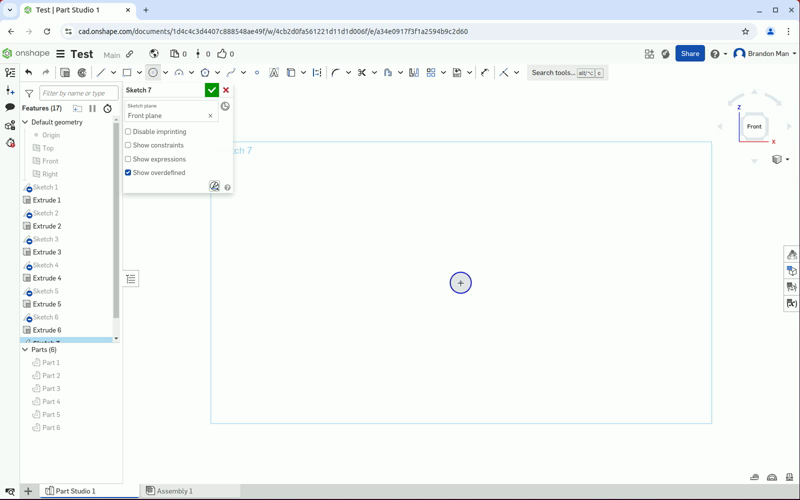
mouse_move(467, 282)
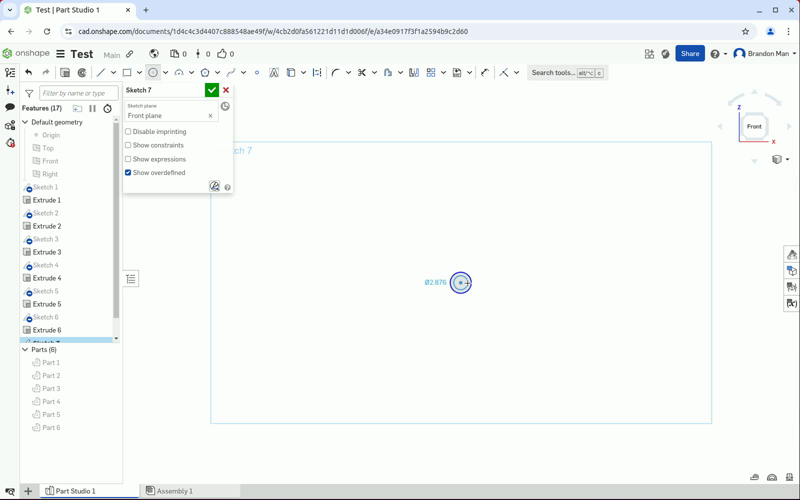
scroll(6)
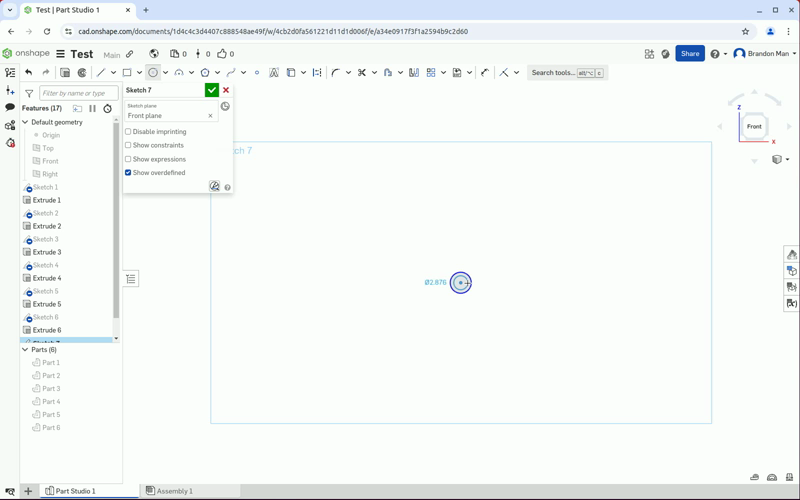
scroll(6)
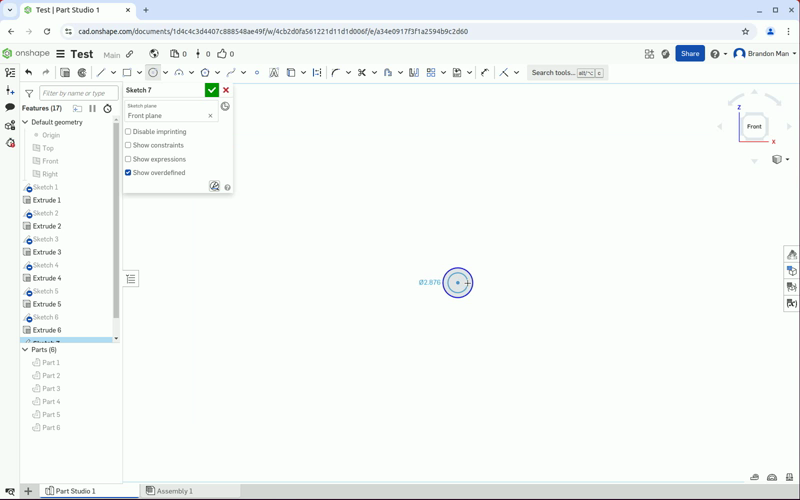
scroll(6)
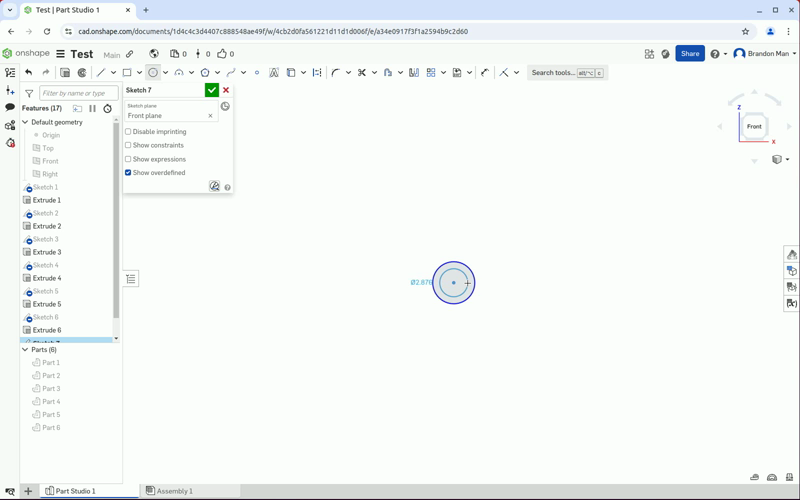
scroll(6)
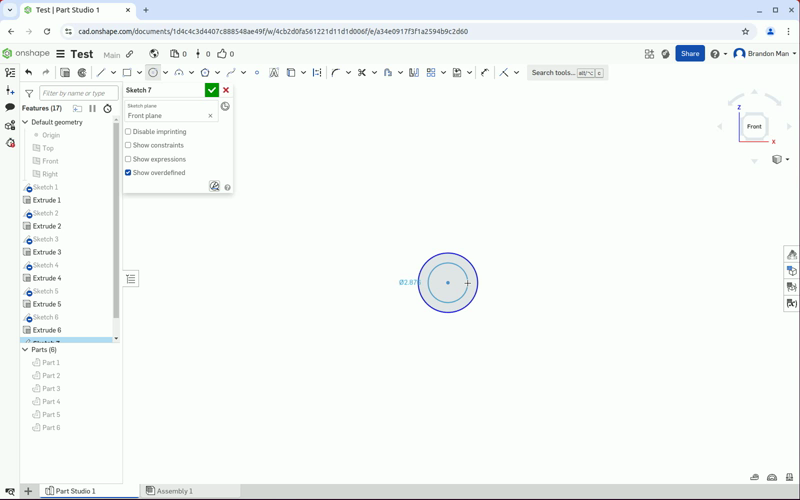
scroll(6)
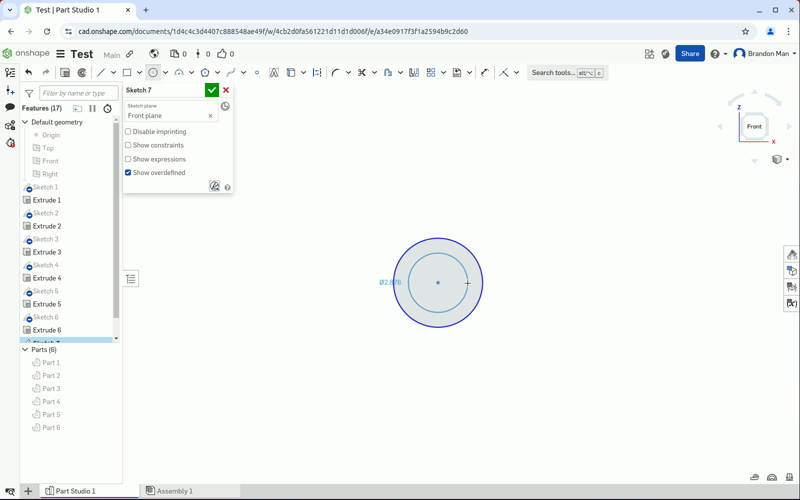
scroll(6)
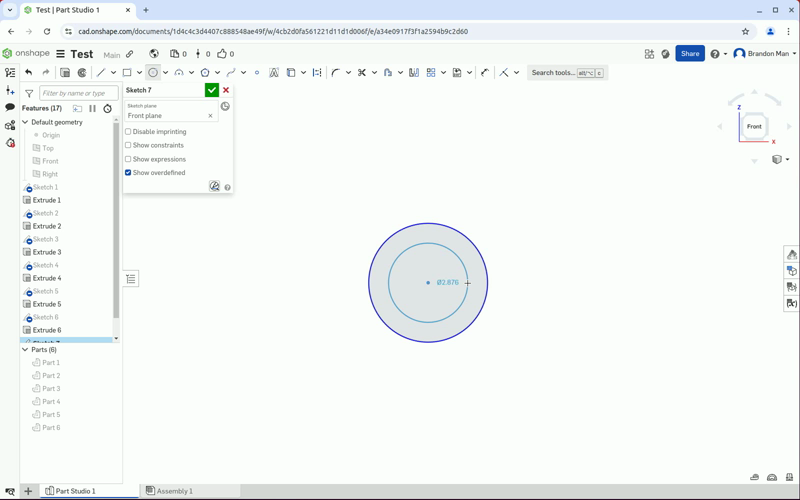
scroll(6)
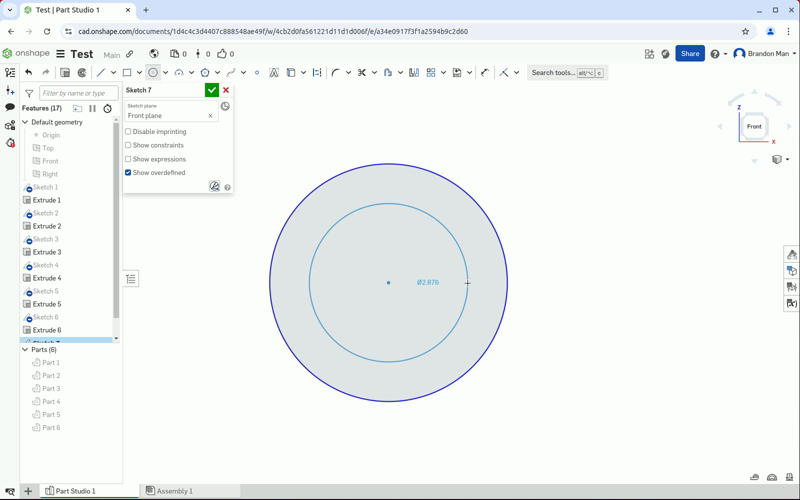
click(467, 282)
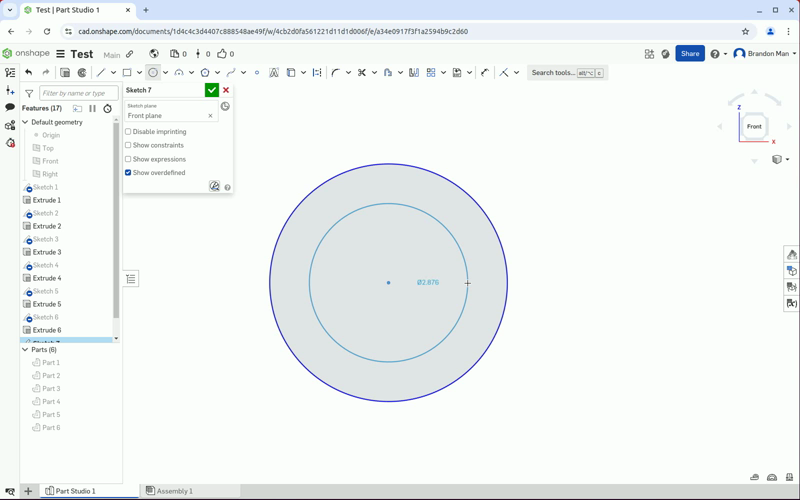
scroll(-6)
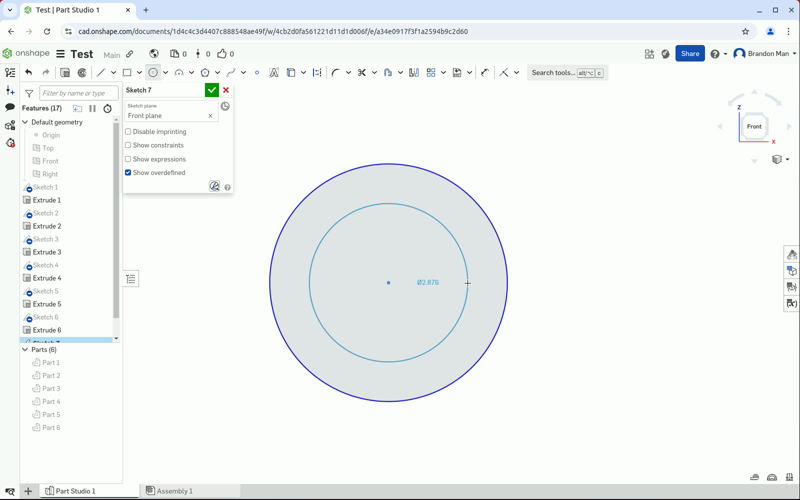
scroll(-6)
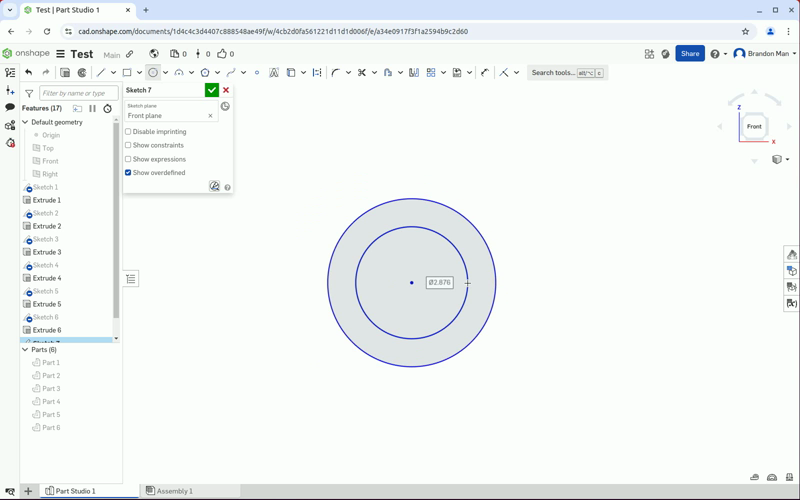
scroll(-6)
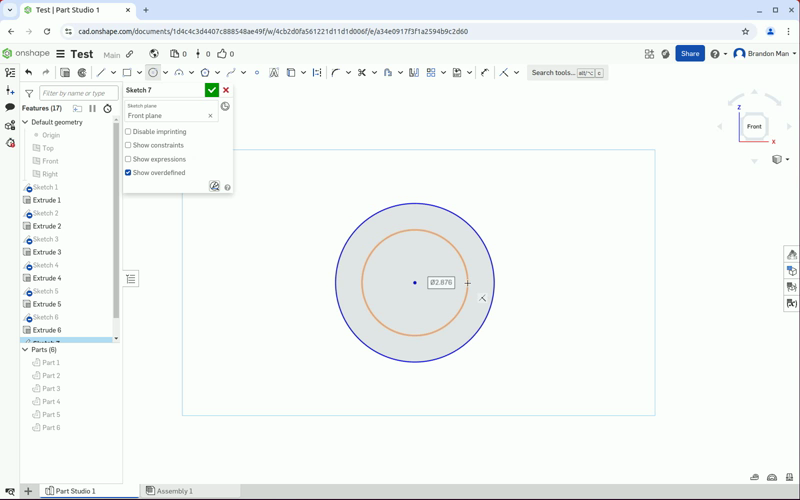
scroll(-6)
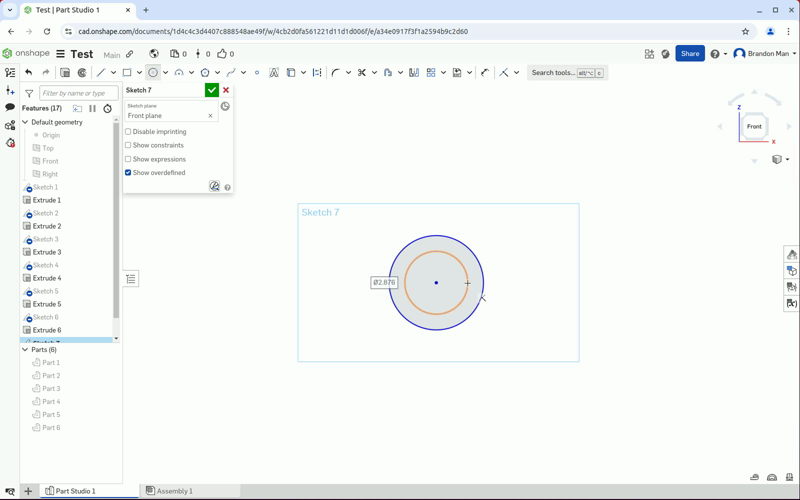
scroll(-6)
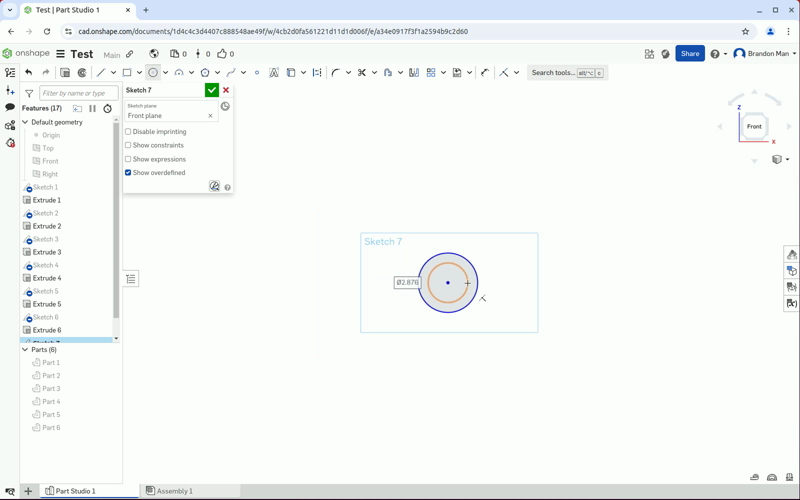
scroll(-6)
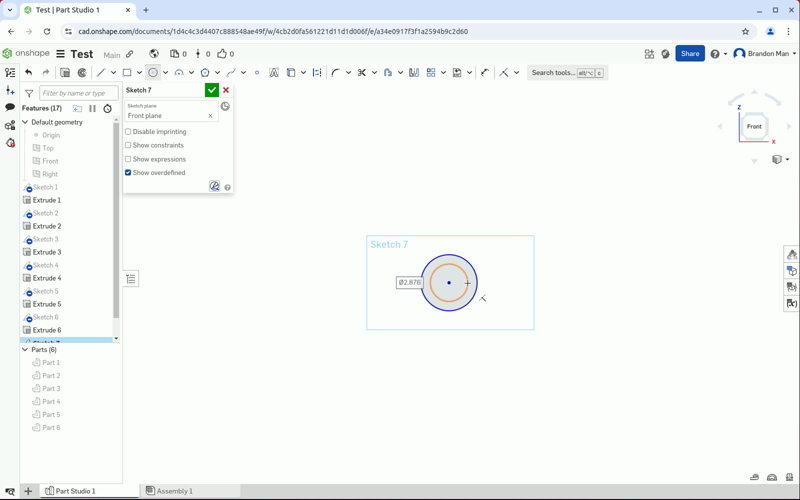
scroll(-6)
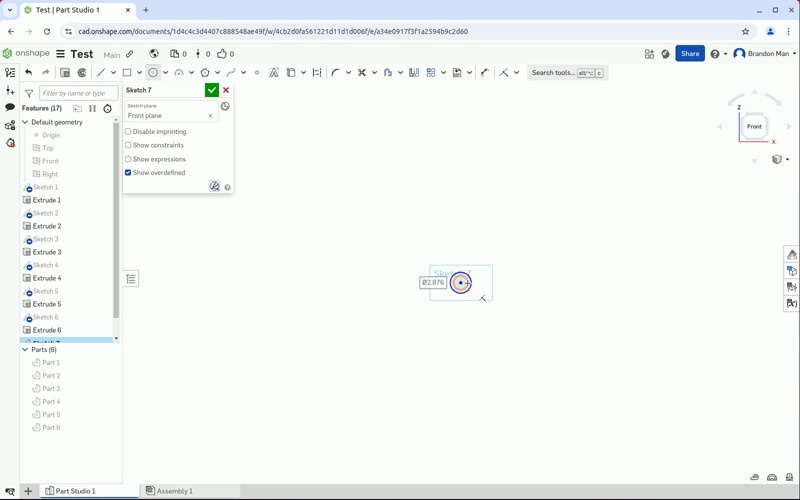
key(esc)
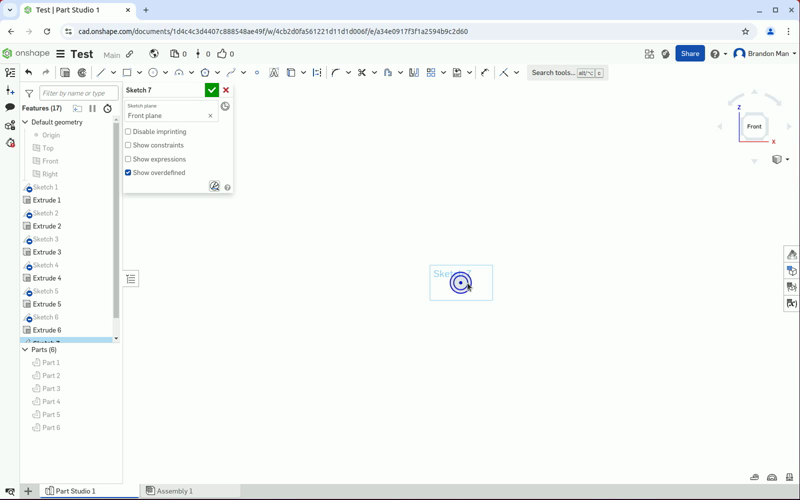
mouse_move(469, 289)
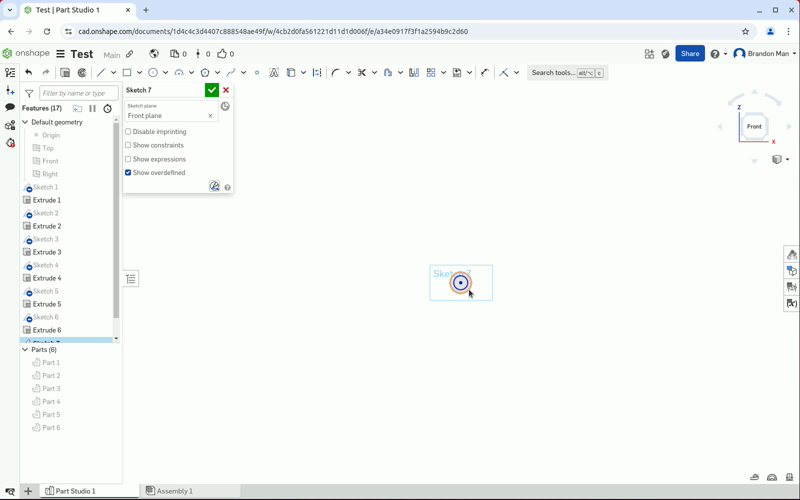
scroll(6)
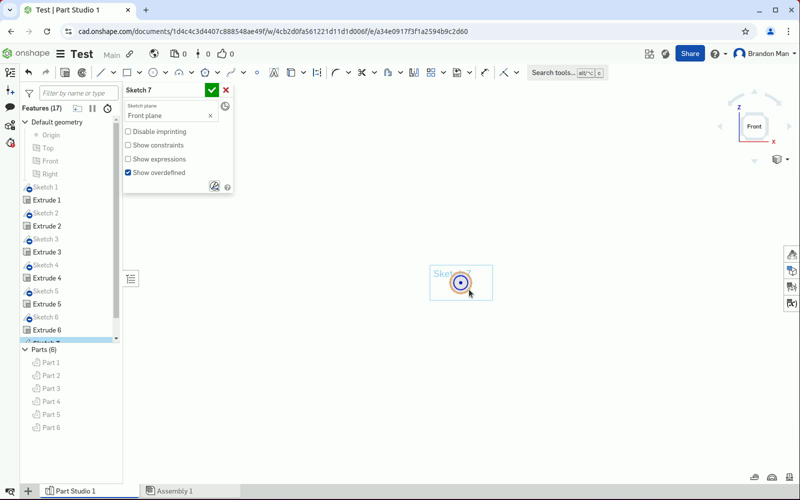
scroll(6)
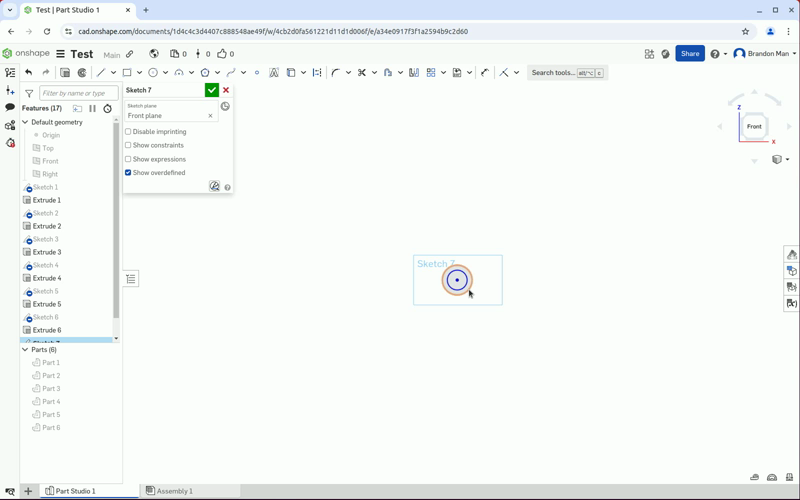
scroll(6)
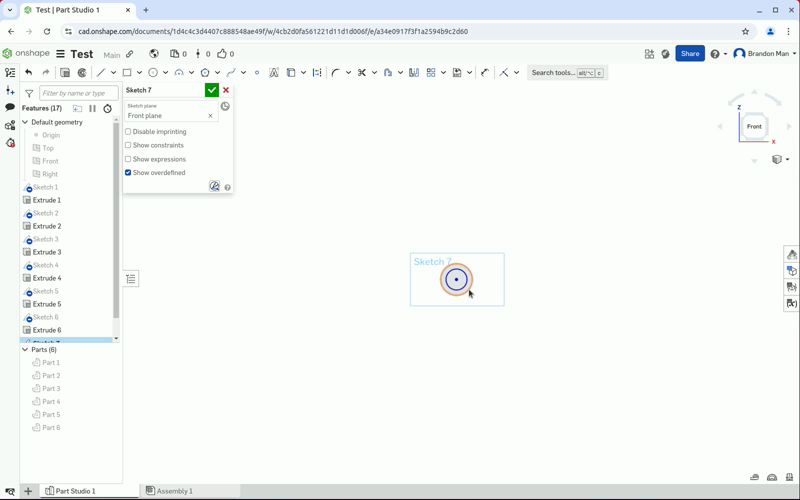
scroll(6)
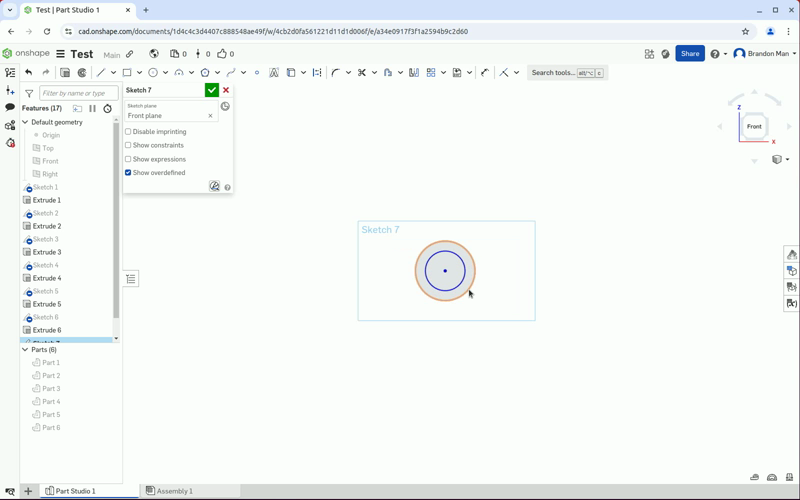
scroll(6)
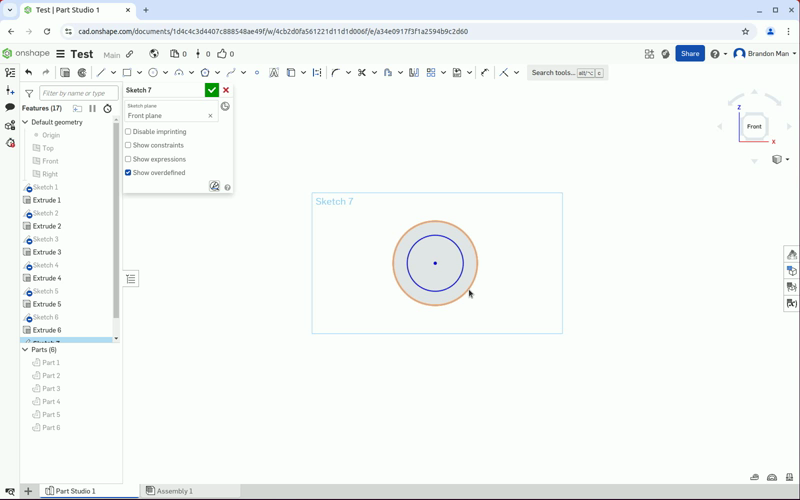
scroll(6)
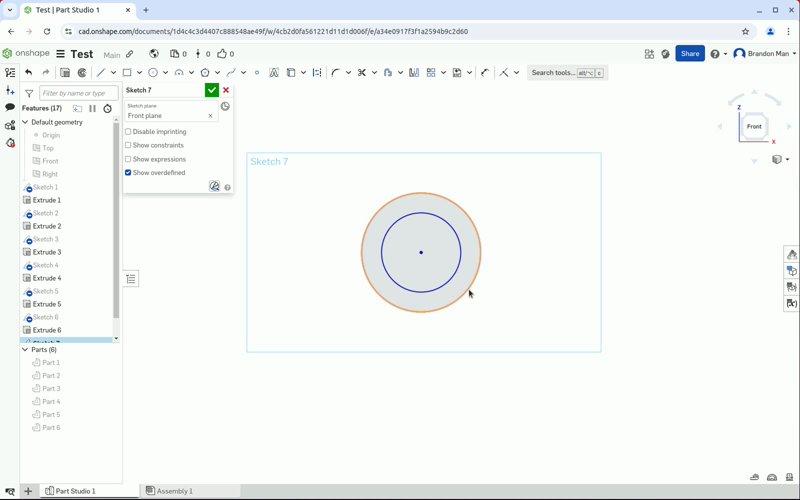
scroll(6)
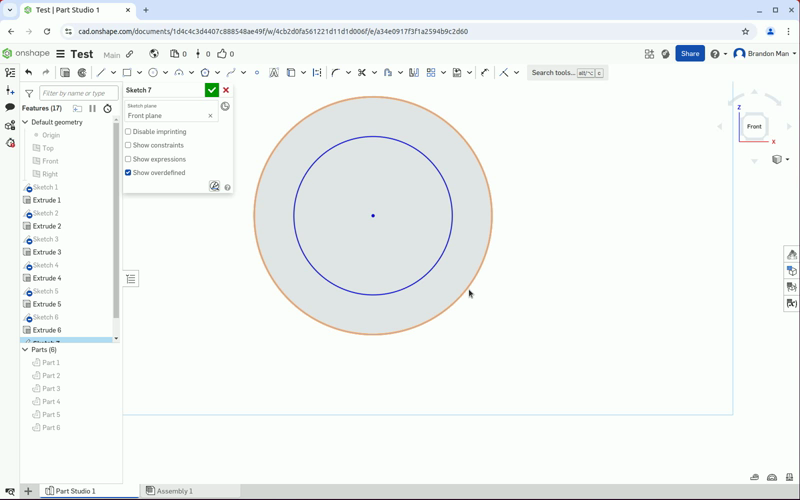
click(469, 289)
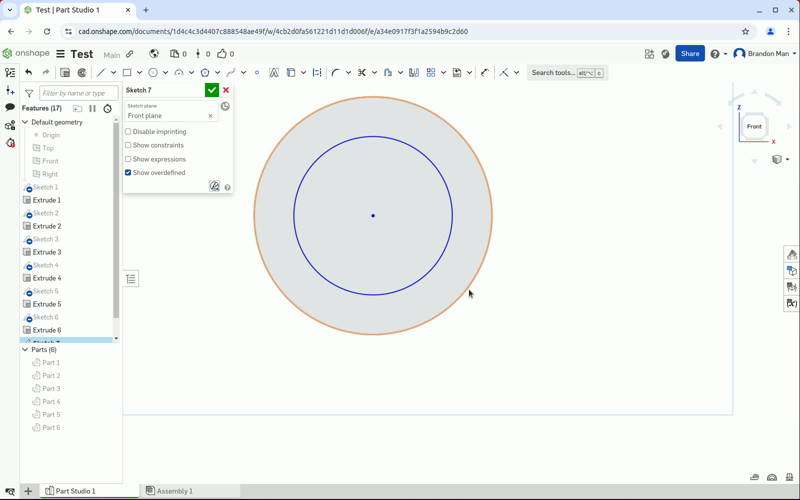
scroll(-6)
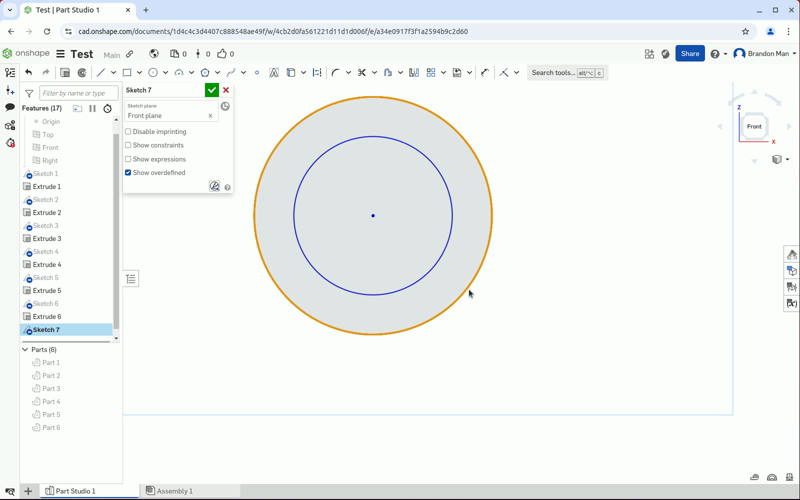
scroll(-6)
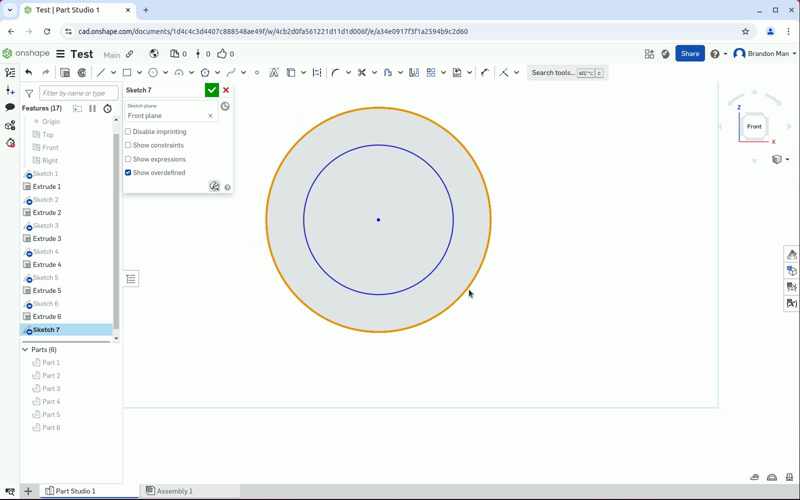
scroll(-6)
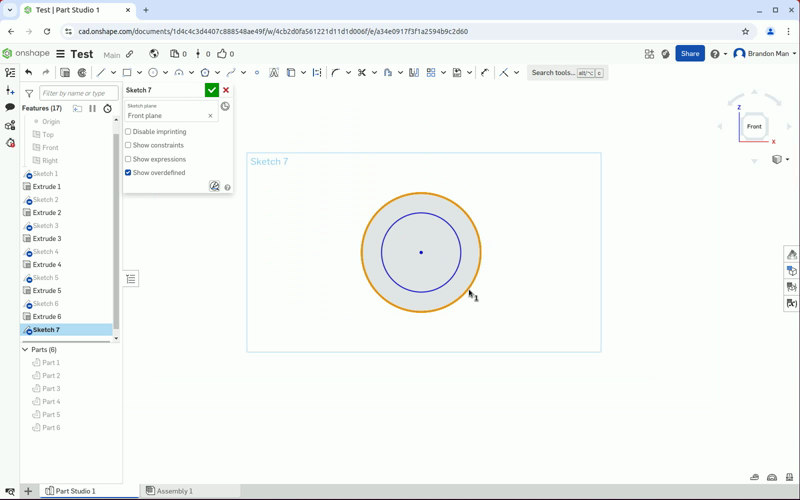
scroll(-6)
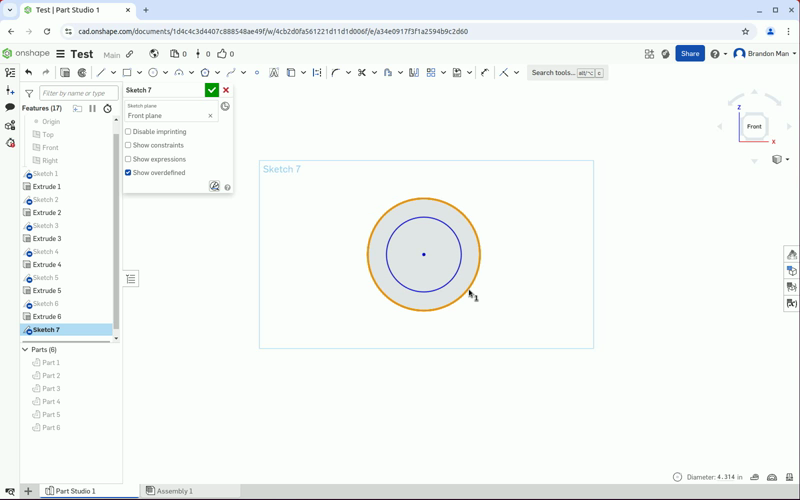
scroll(-6)
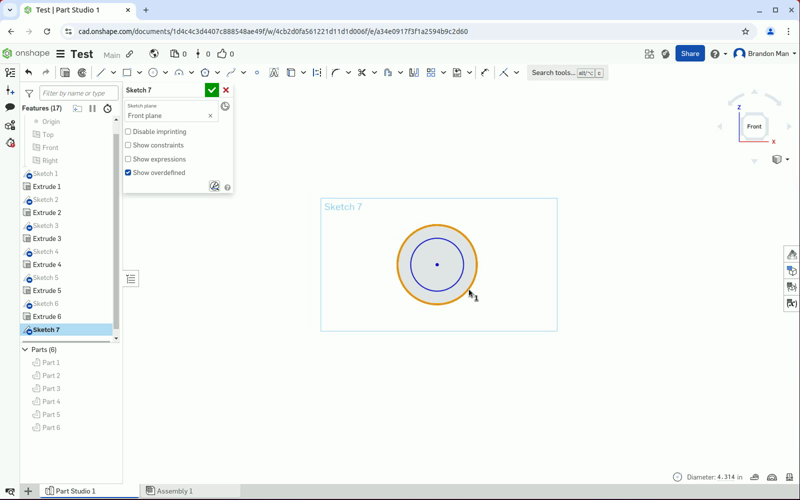
scroll(-6)
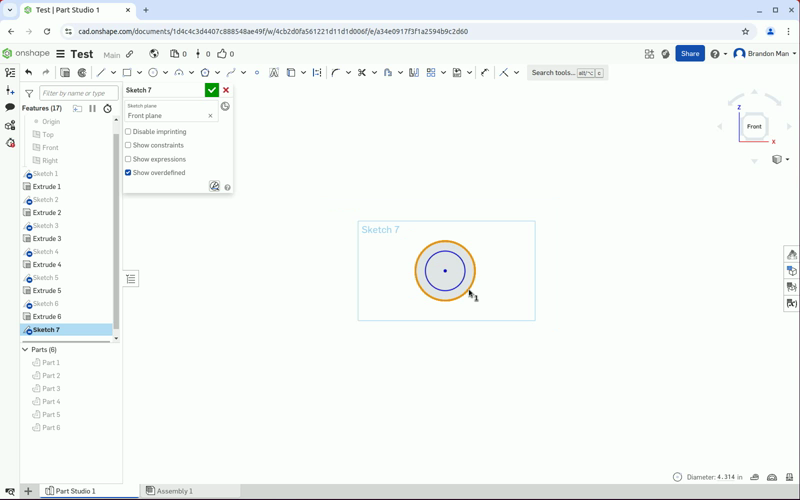
scroll(-6)
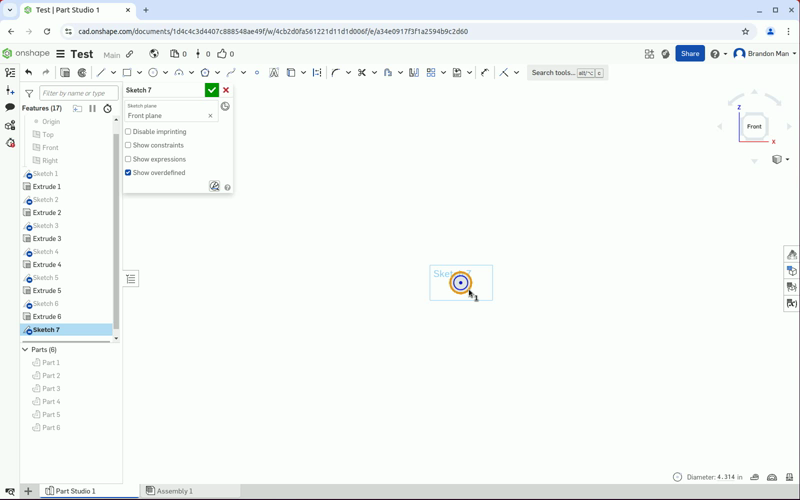
mouse_move(73, 352)
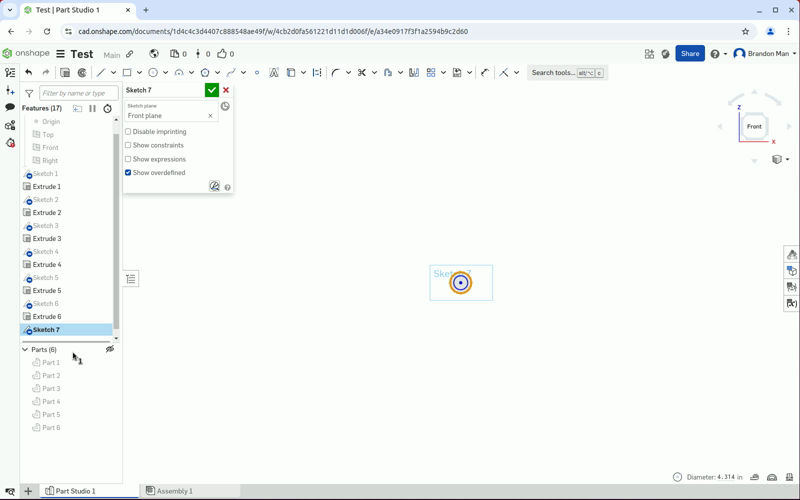
key(shift+y)
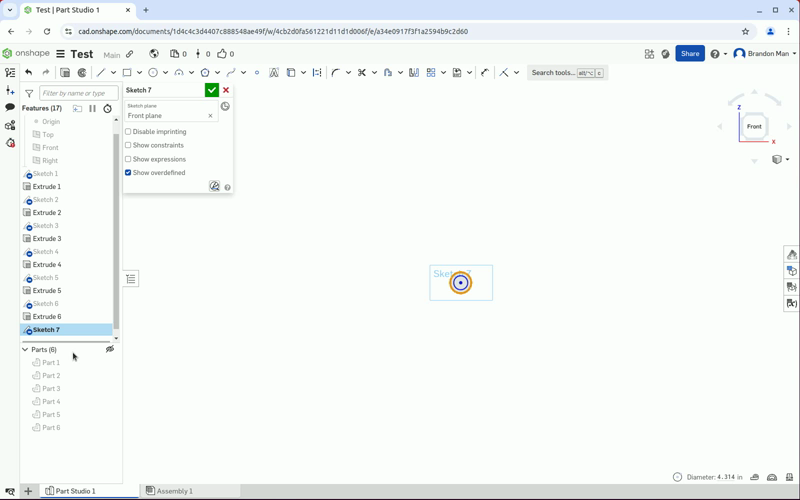
key(shift+e)
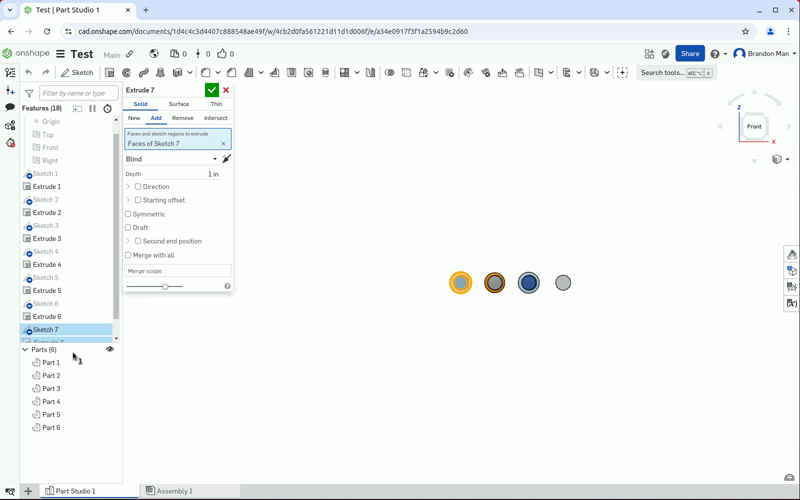
mouse_move(143, 106)
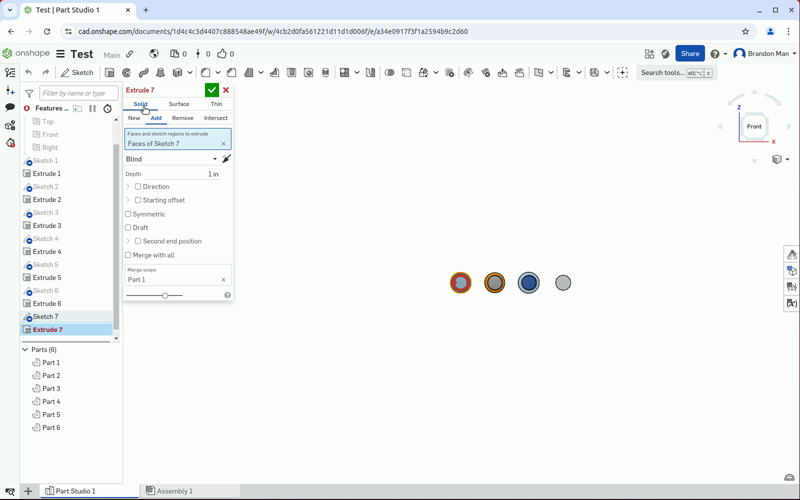
click(143, 106)
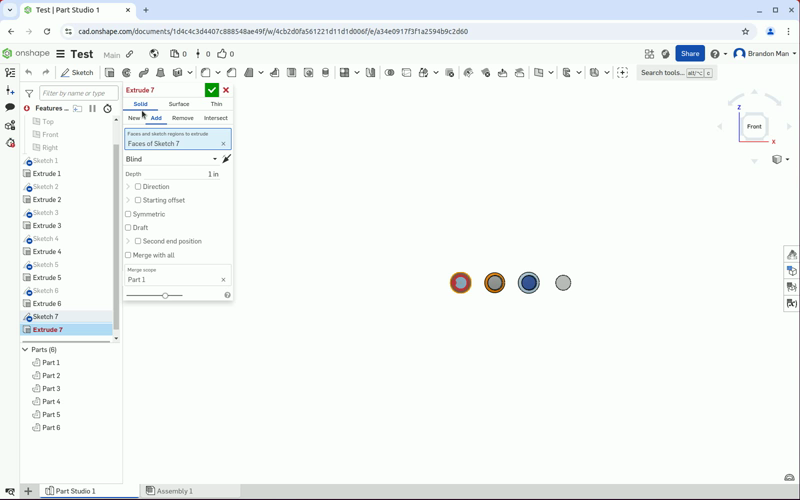
mouse_move(137, 120)
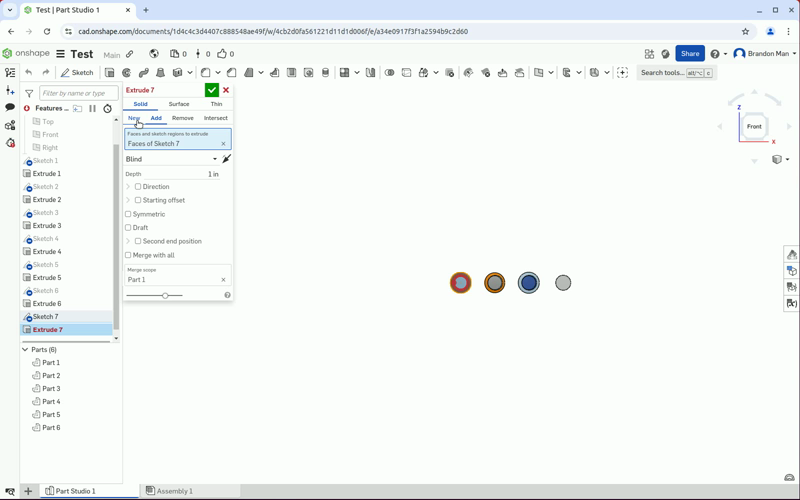
click(137, 120)
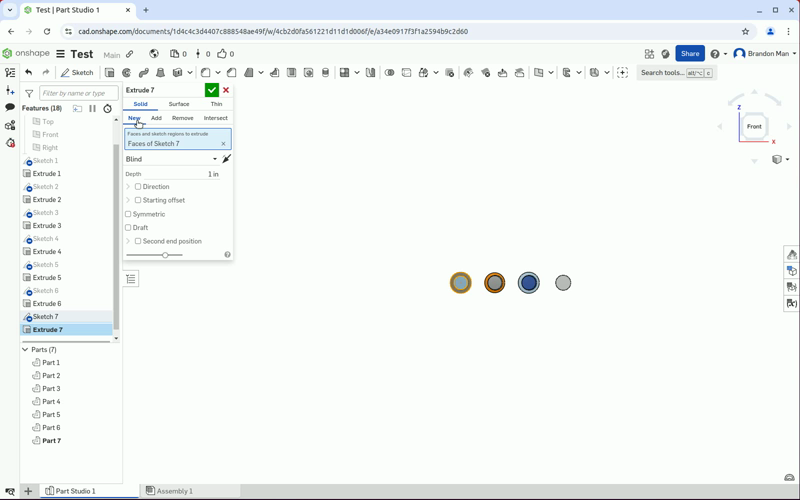
key(tab, 4)
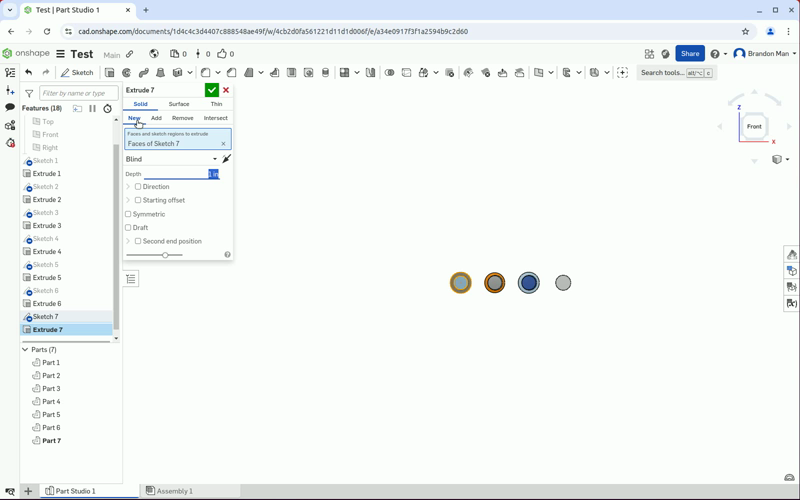
text(-0.963)
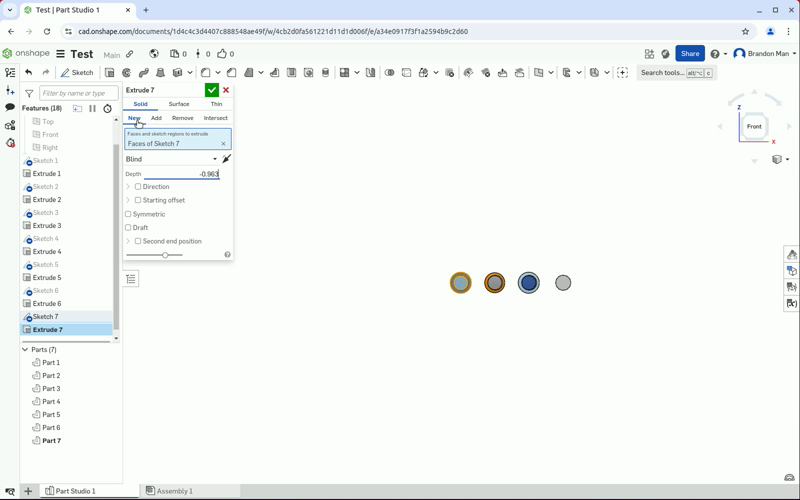
key(enter)
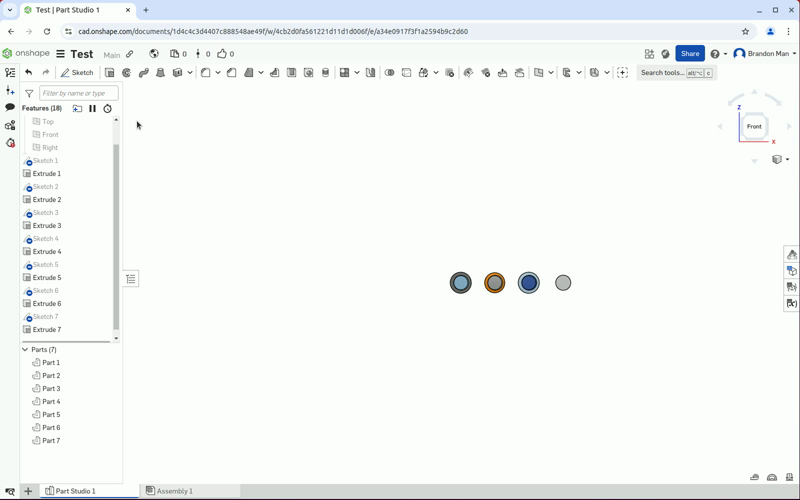
key(shift+h)
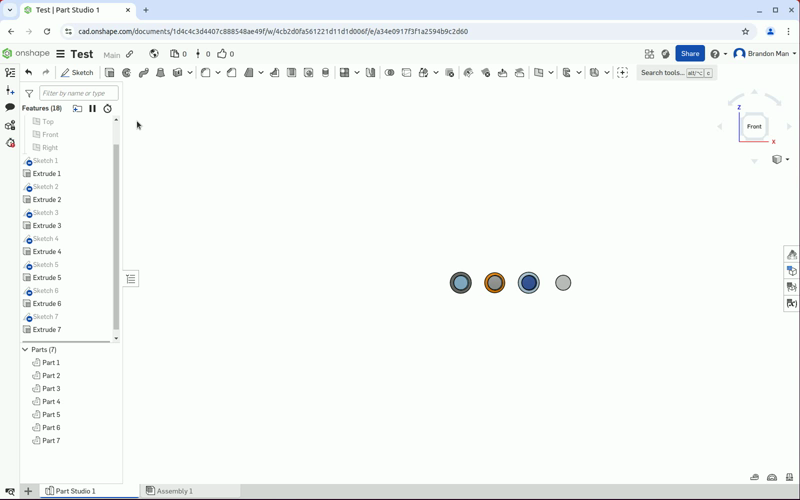
key(shift+h)
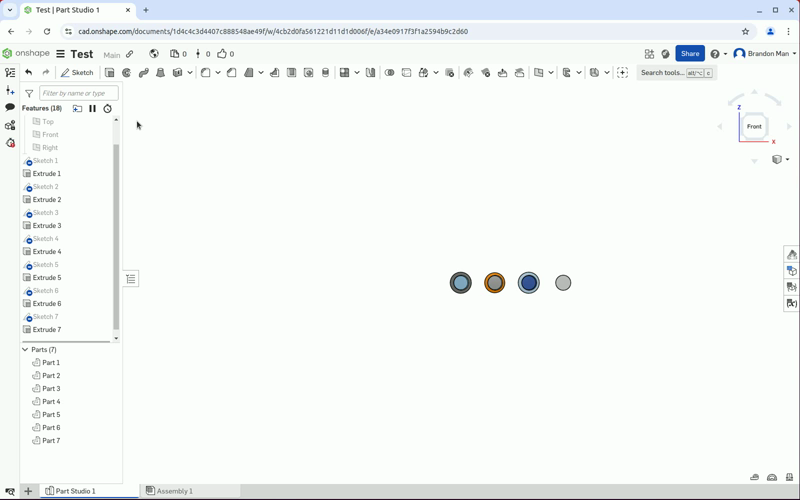
mouse_move(69, 163)
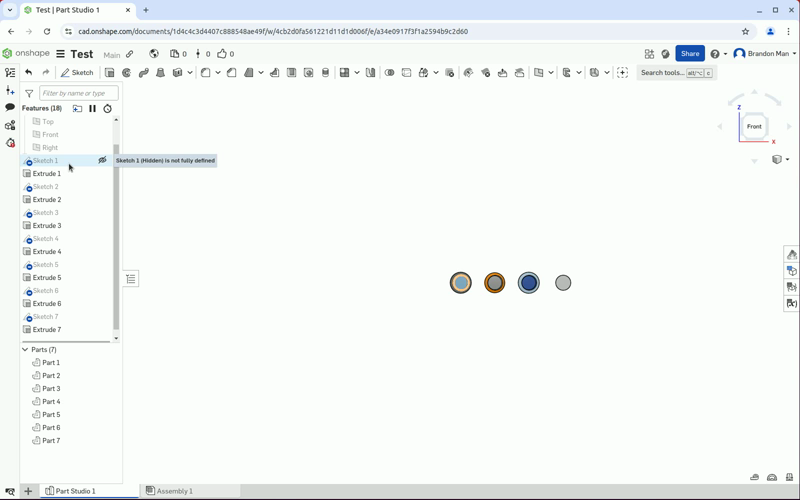
click(69, 163)
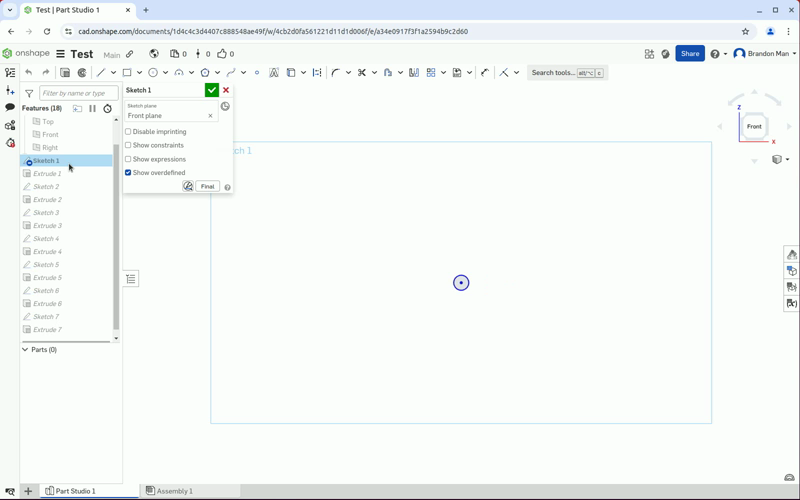
mouse_move(229, 92)
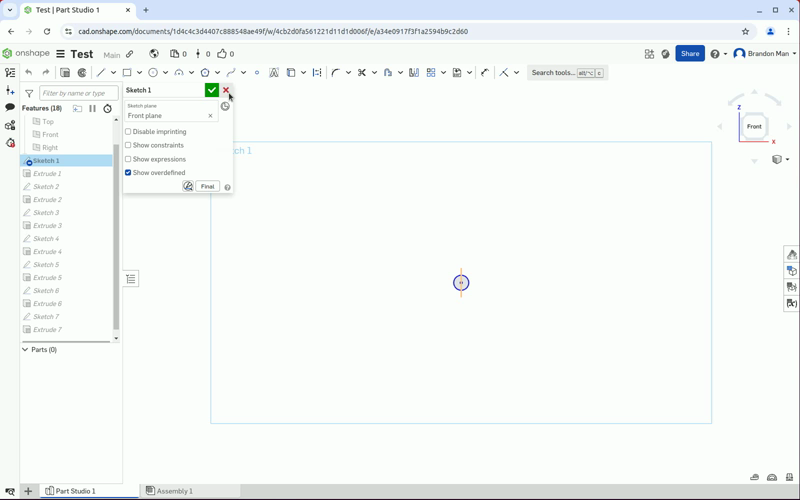
click(229, 92)
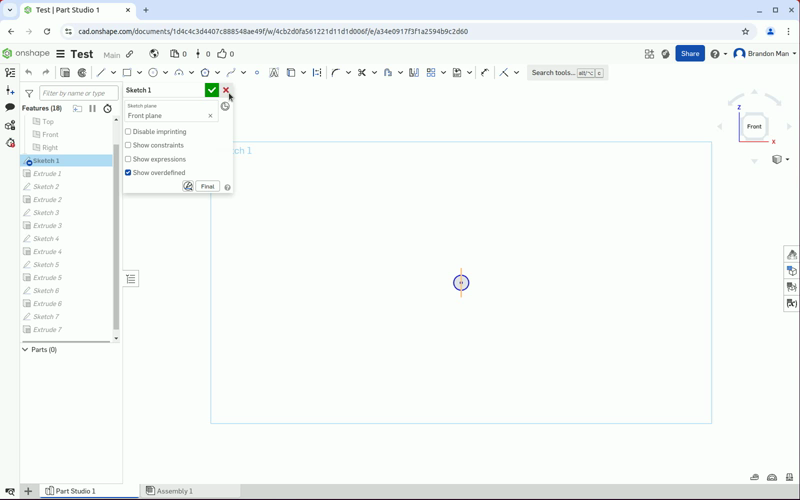
key(shift+s)
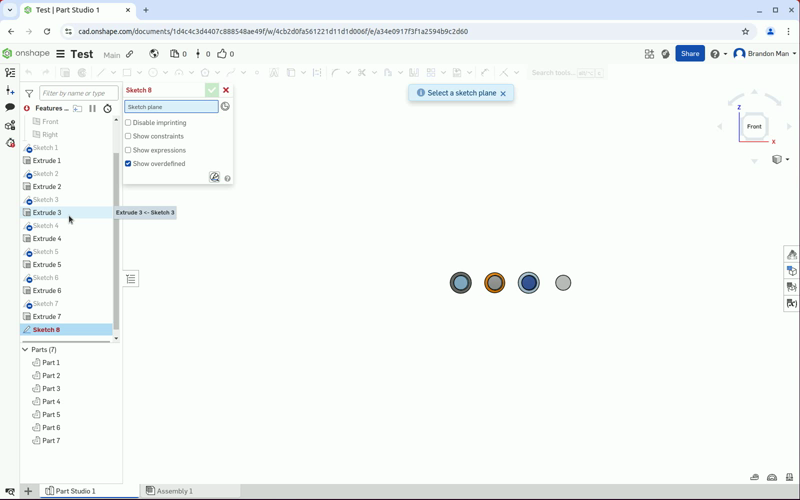
scroll(3)
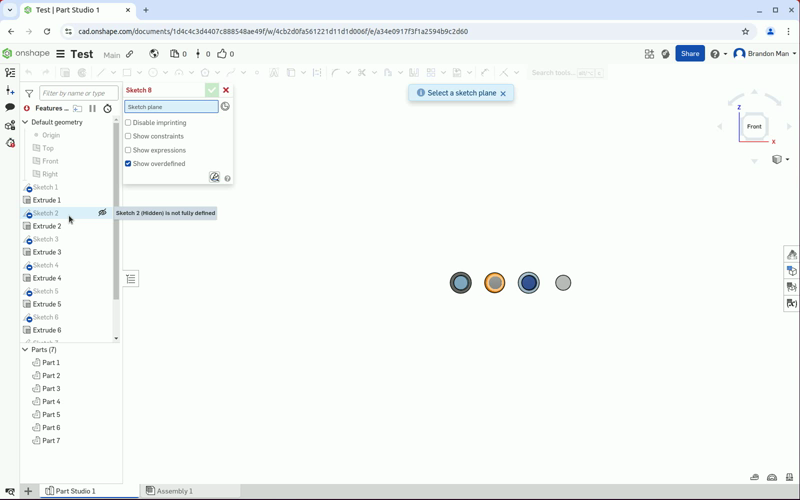
mouse_move(69, 163)
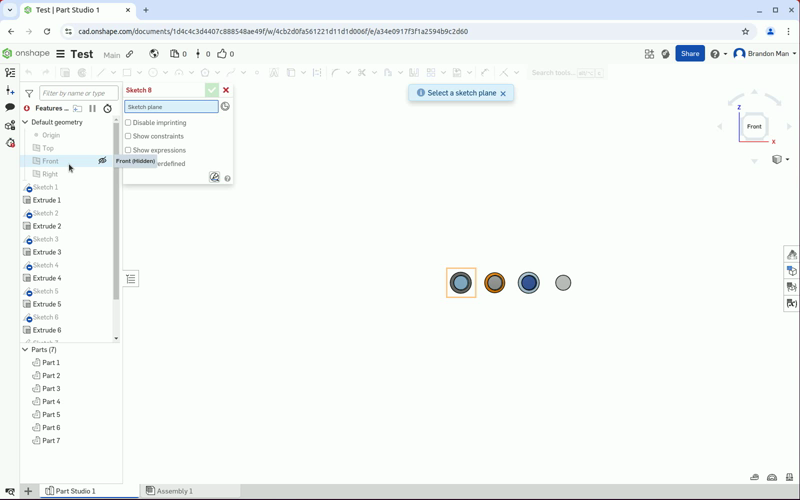
click(69, 163)
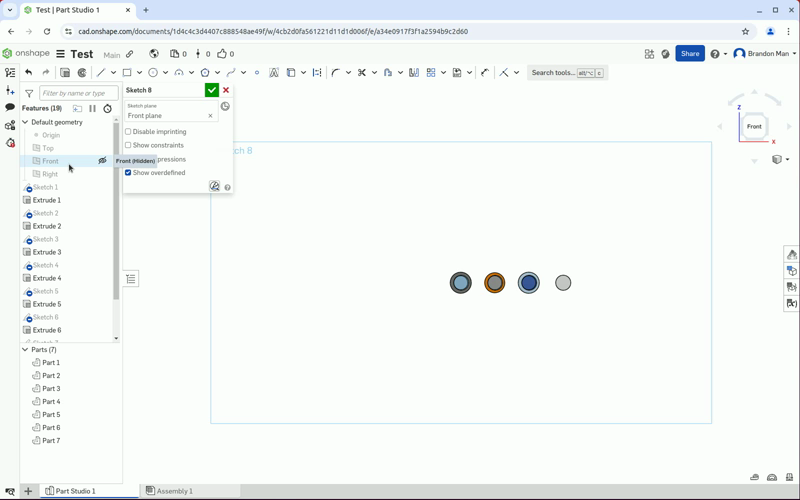
mouse_move(73, 352)
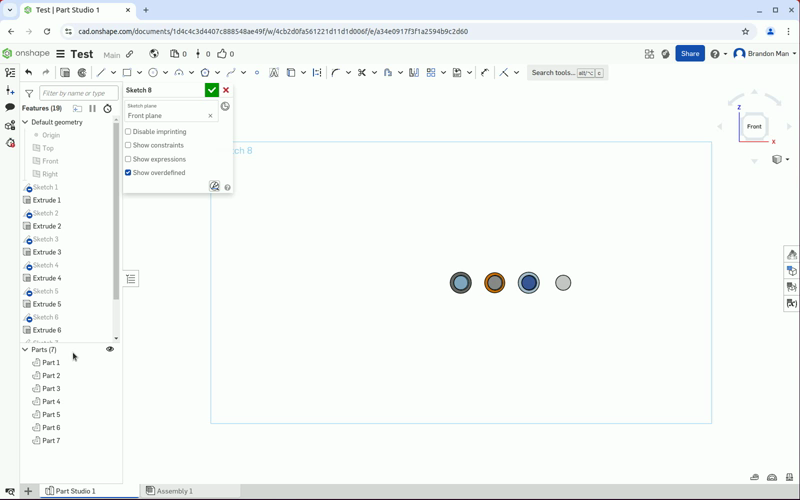
key(y)
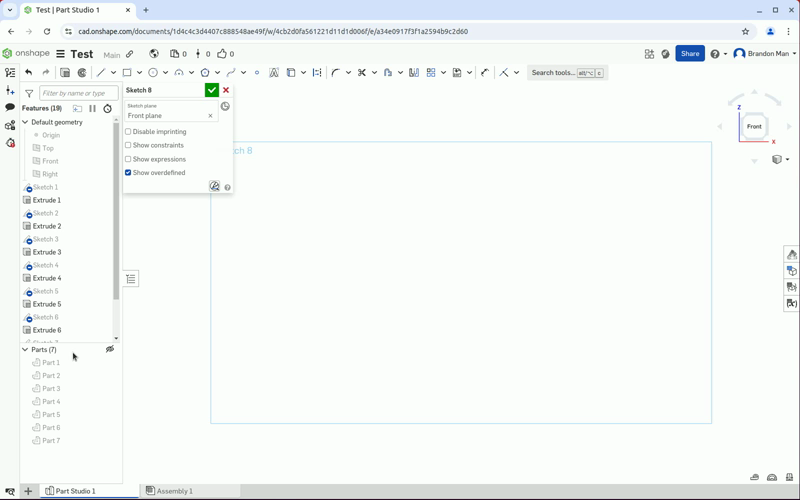
key(c)
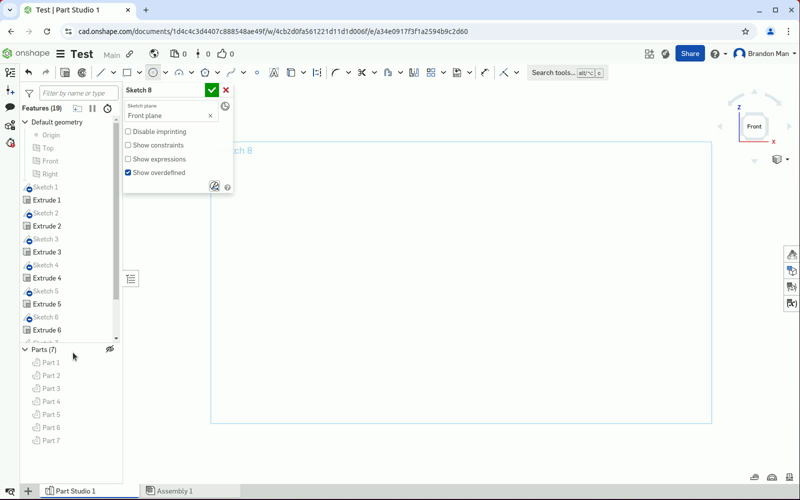
key_down(shift)
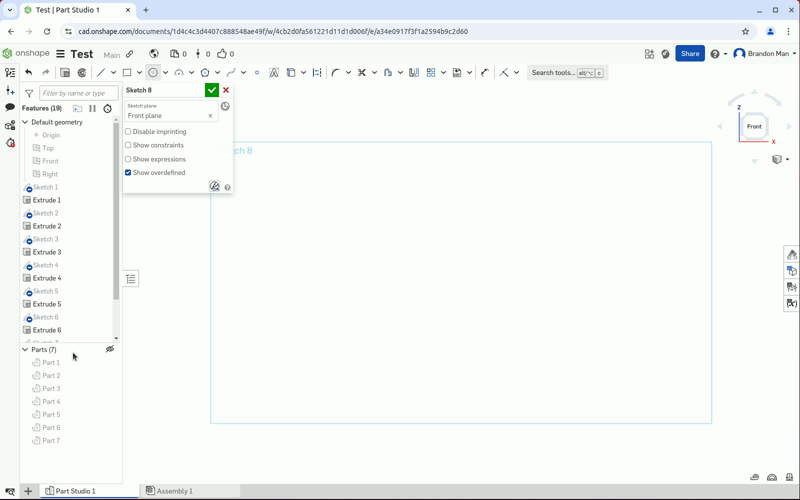
mouse_move(563, 282)
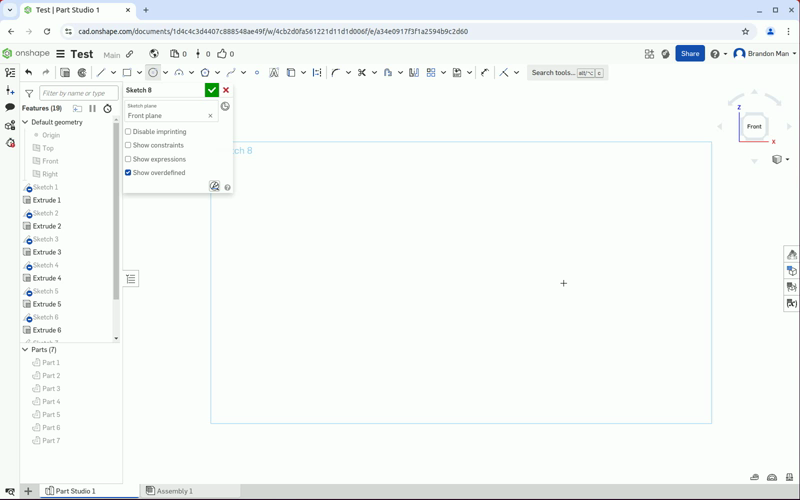
click(563, 282)
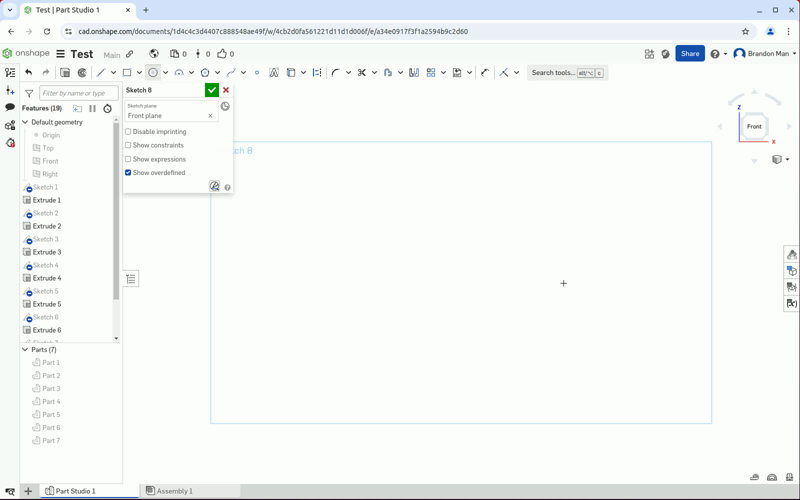
key_up(shift)
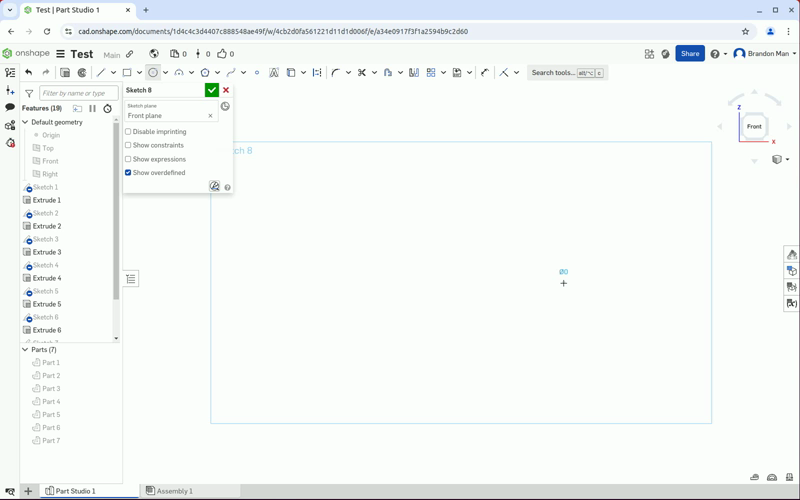
mouse_move(573, 282)
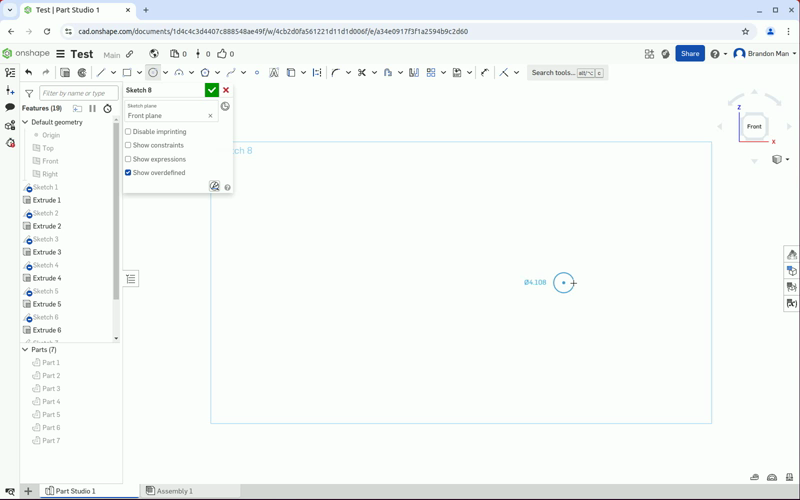
click(573, 282)
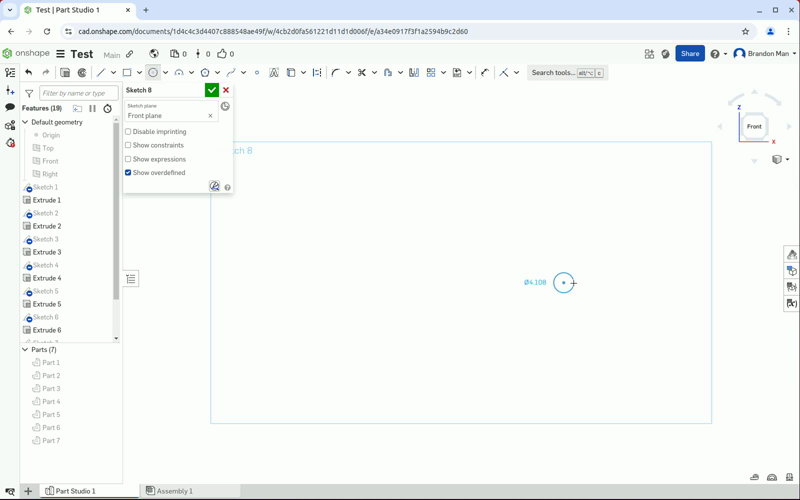
key(esc)
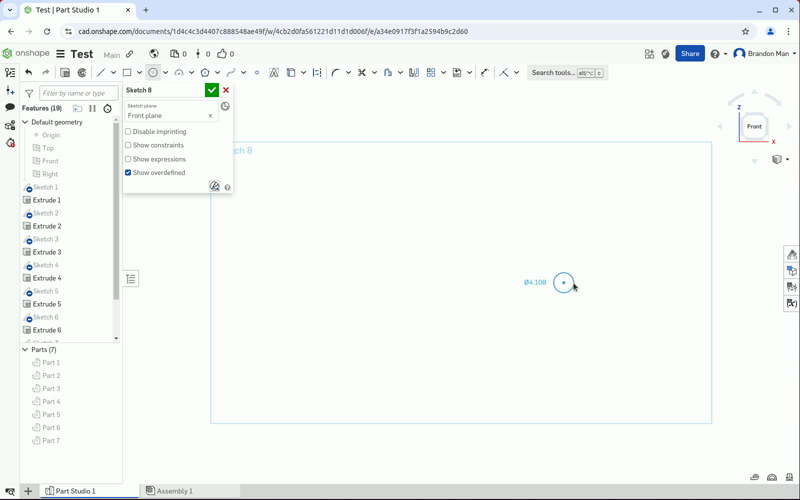
key(c)
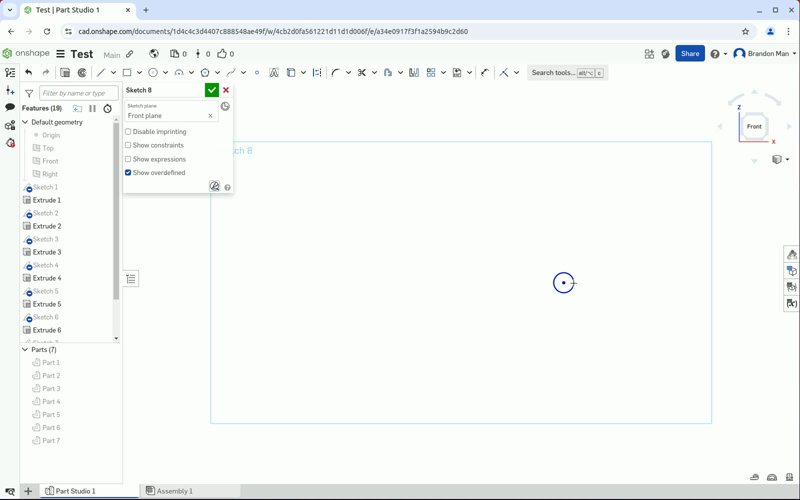
key_down(shift)
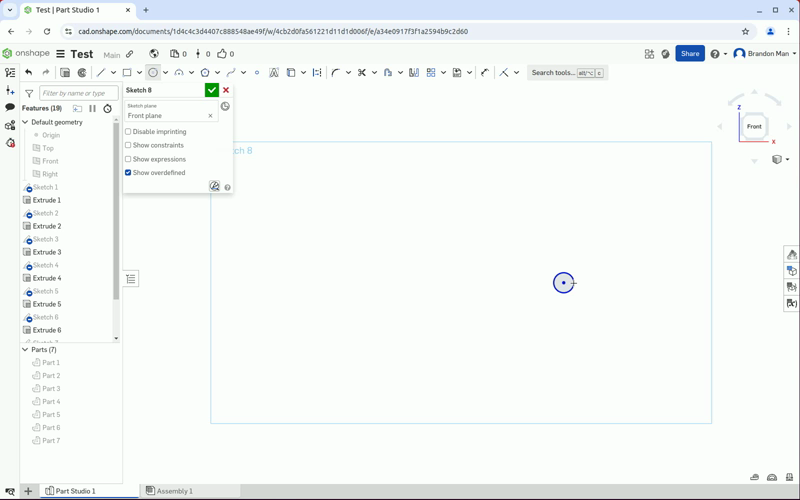
mouse_move(563, 282)
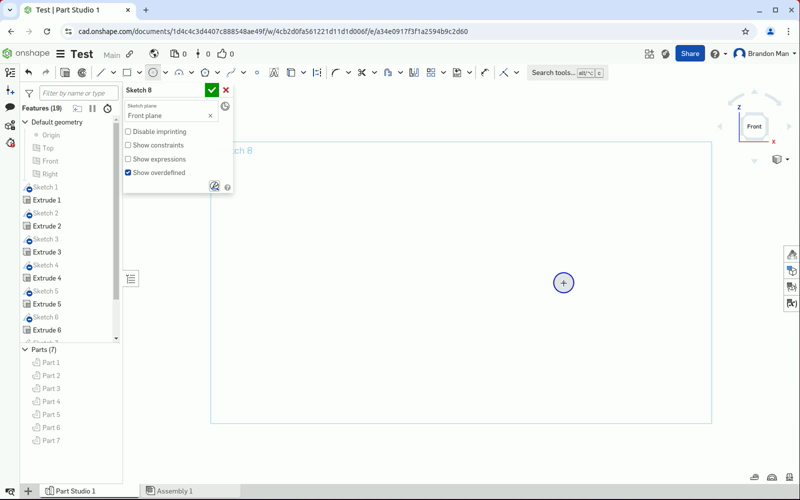
click(563, 282)
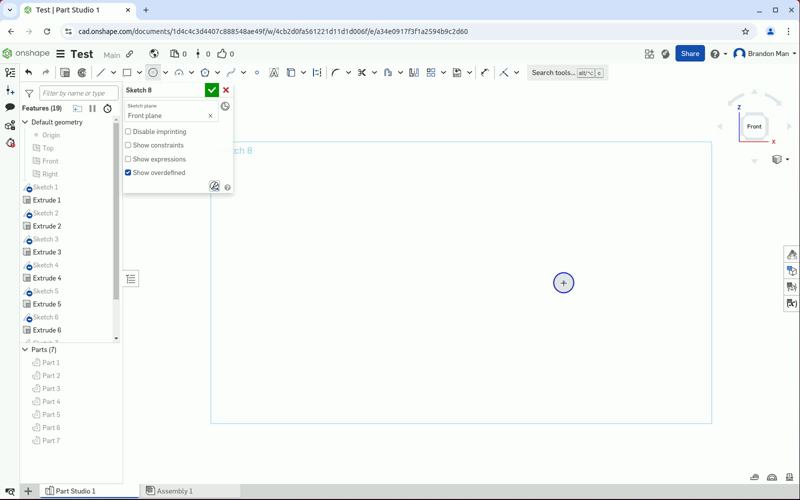
key_up(shift)
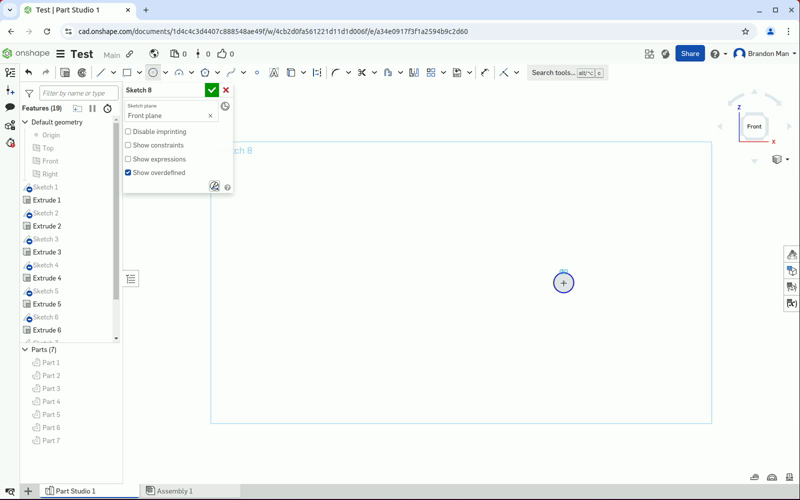
mouse_move(570, 282)
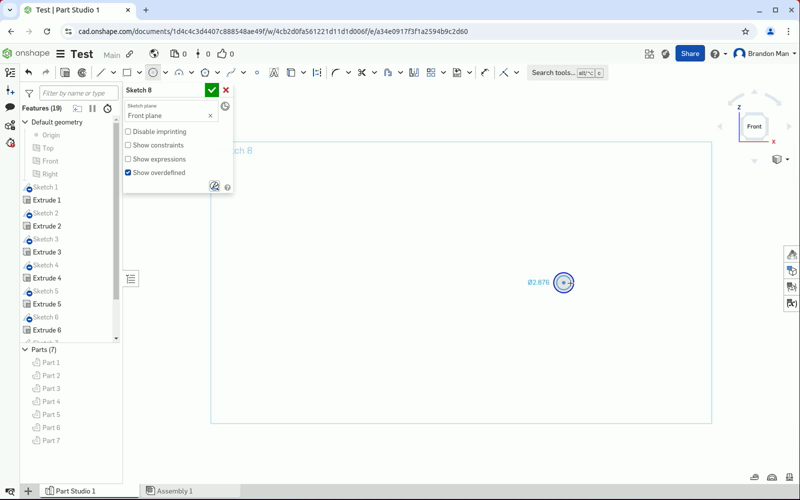
scroll(6)
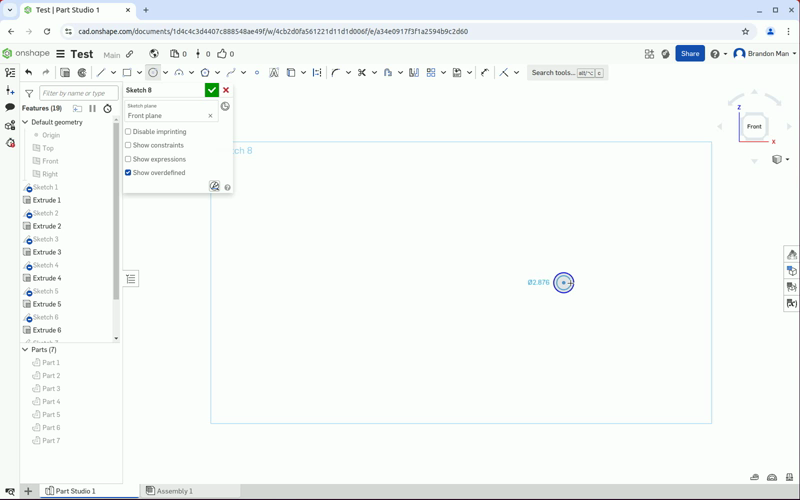
scroll(6)
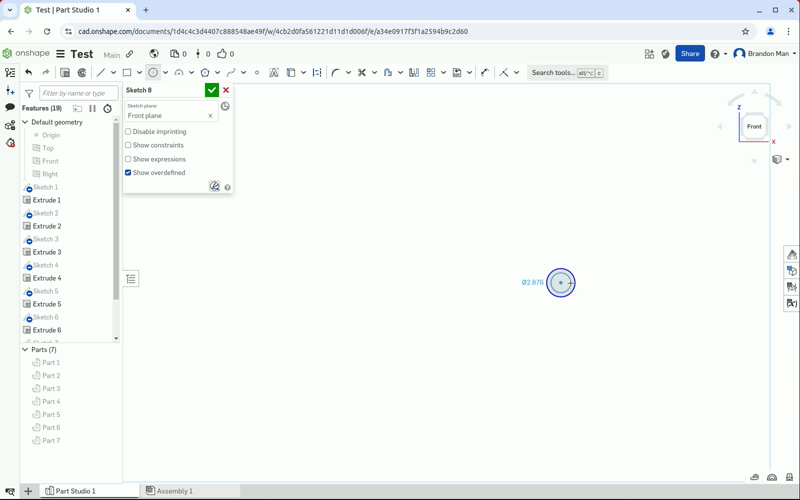
scroll(6)
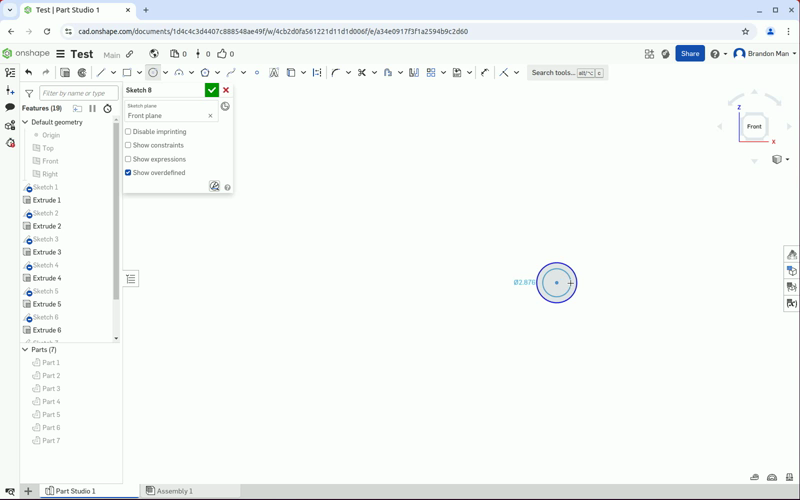
scroll(6)
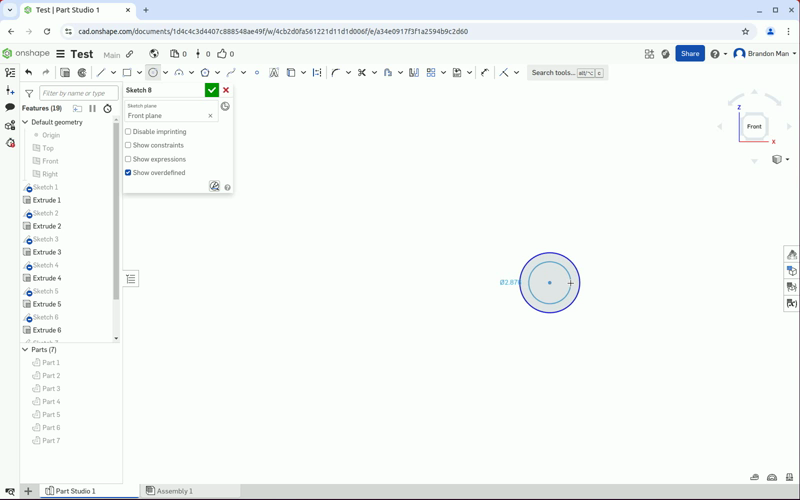
scroll(6)
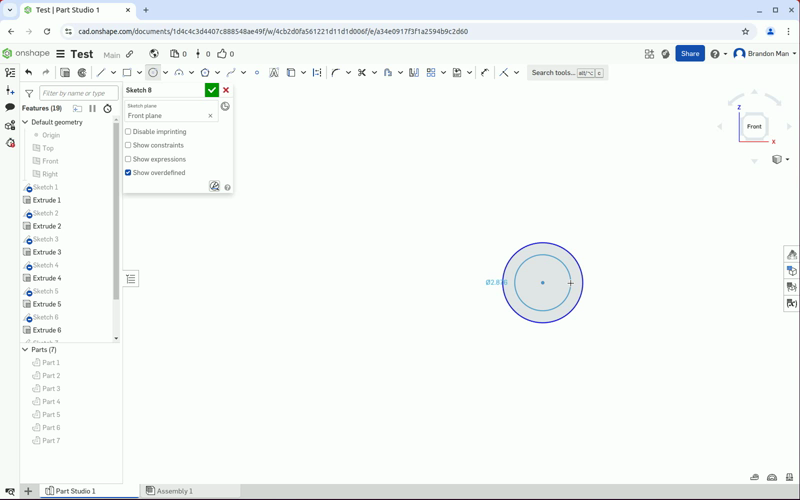
scroll(6)
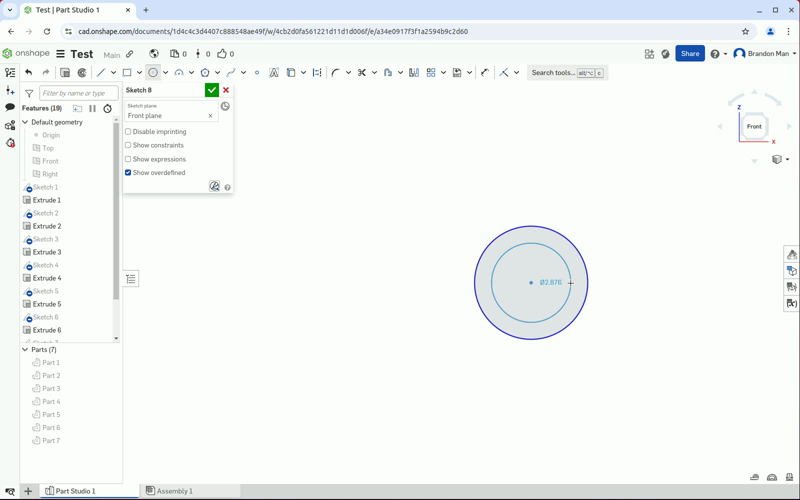
scroll(6)
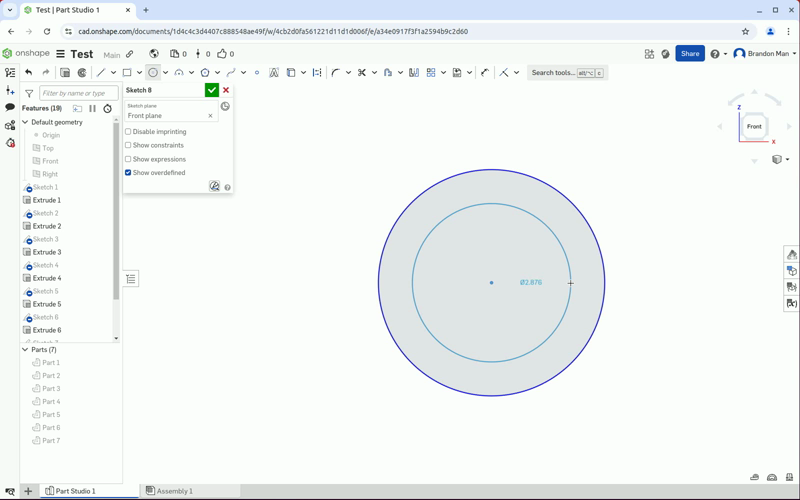
click(570, 282)
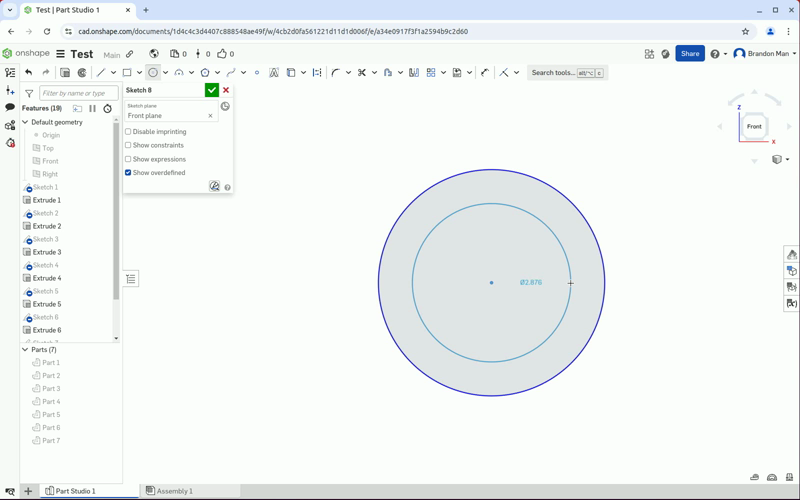
scroll(-6)
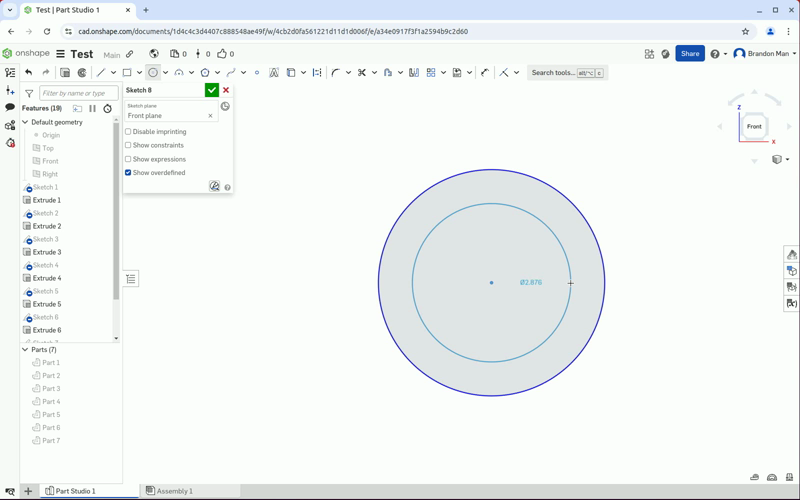
scroll(-6)
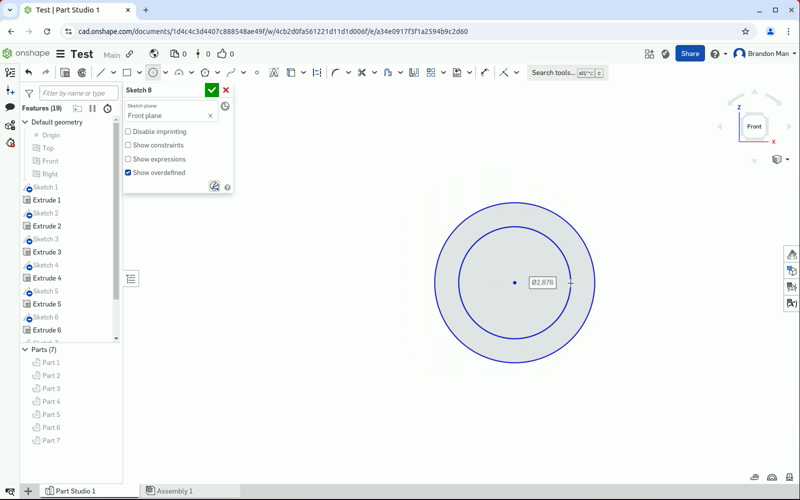
scroll(-6)
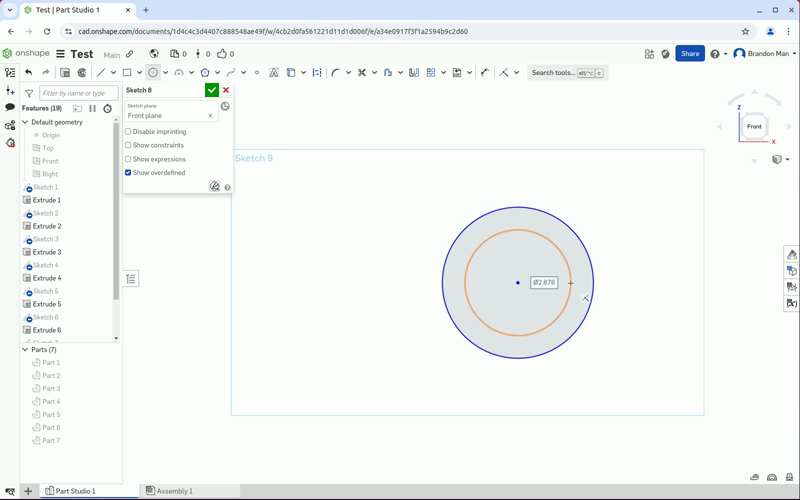
scroll(-6)
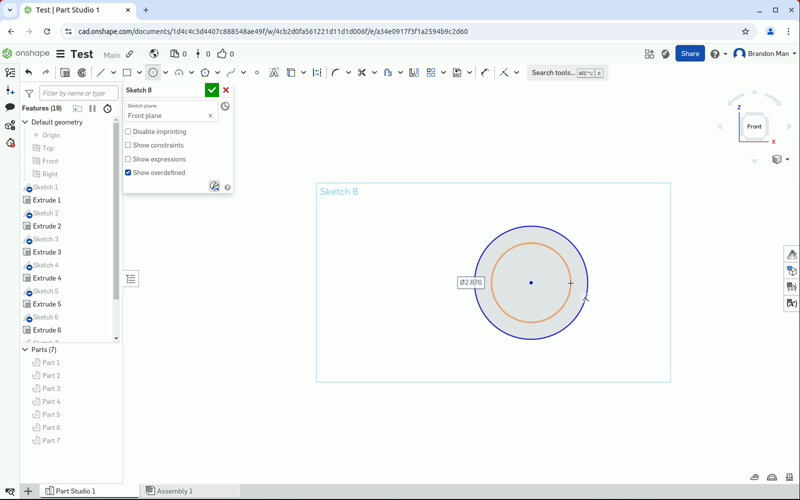
scroll(-6)
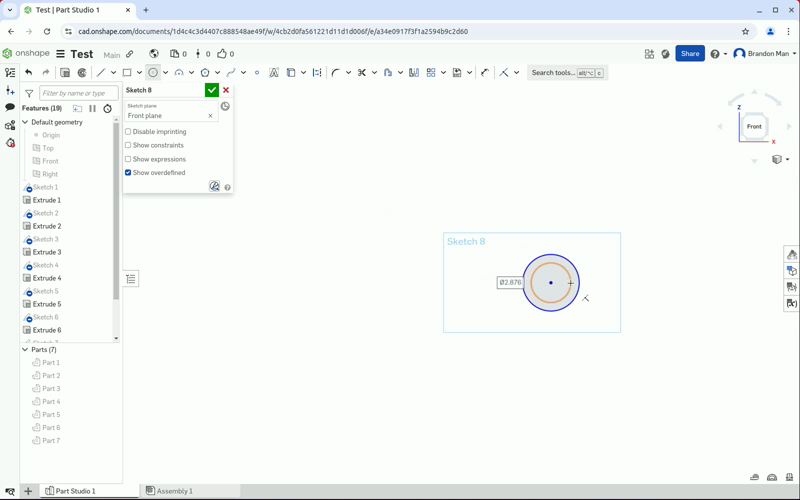
scroll(-6)
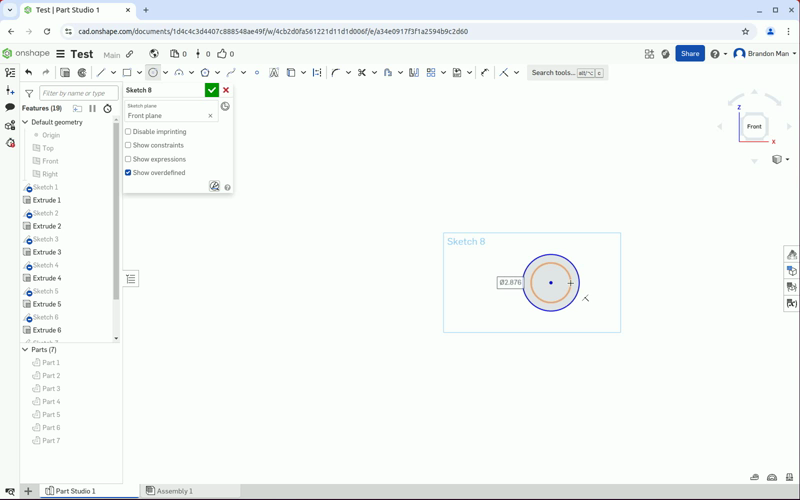
scroll(-6)
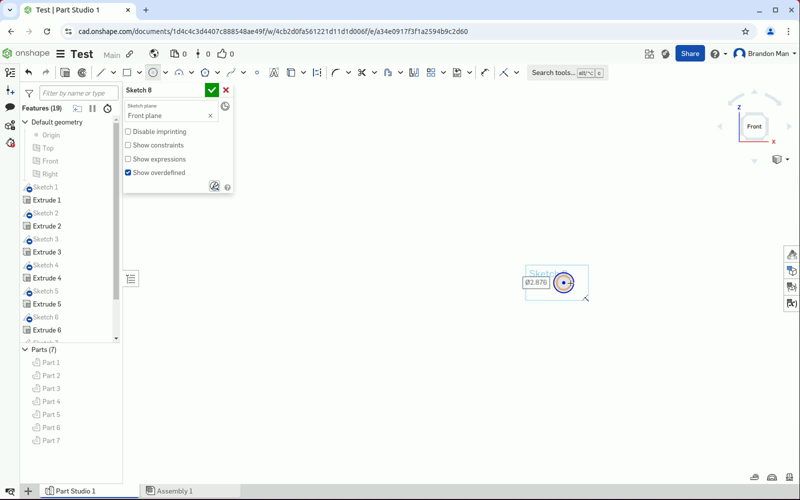
key(esc)
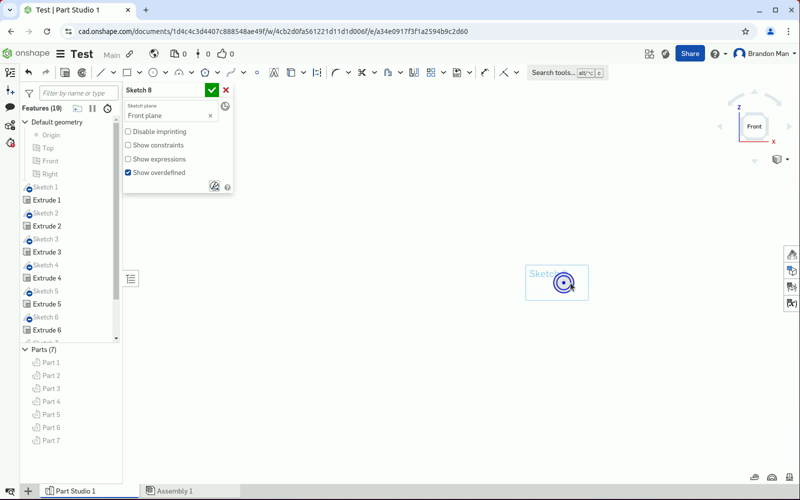
mouse_move(570, 279)
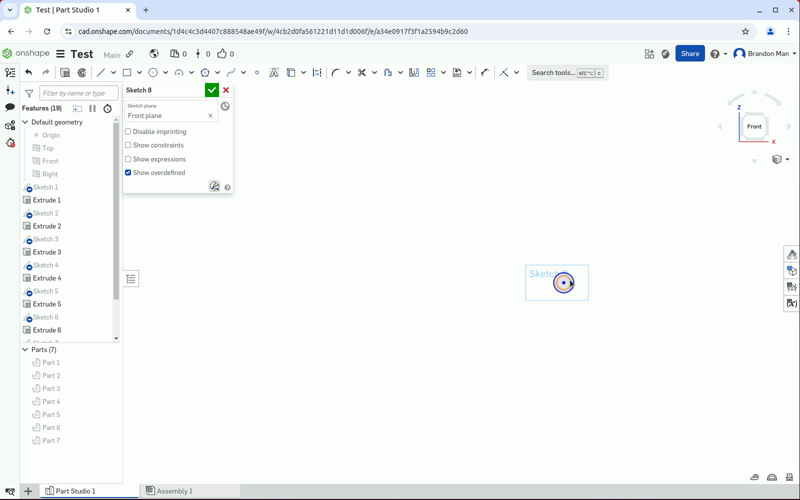
scroll(6)
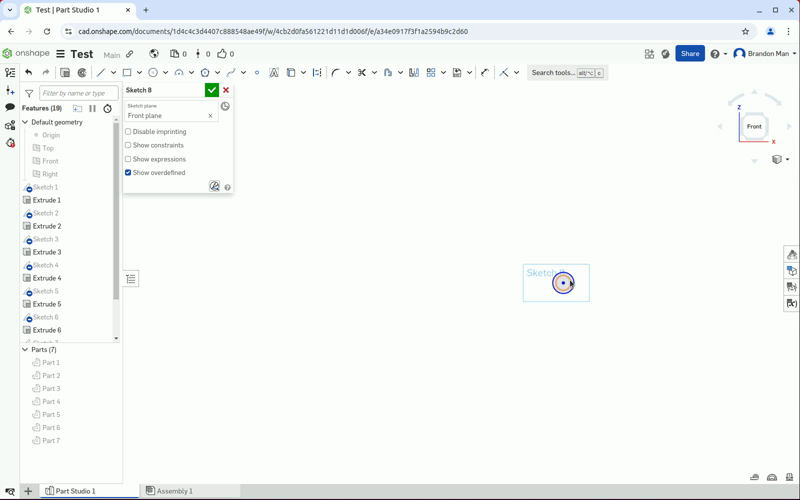
scroll(6)
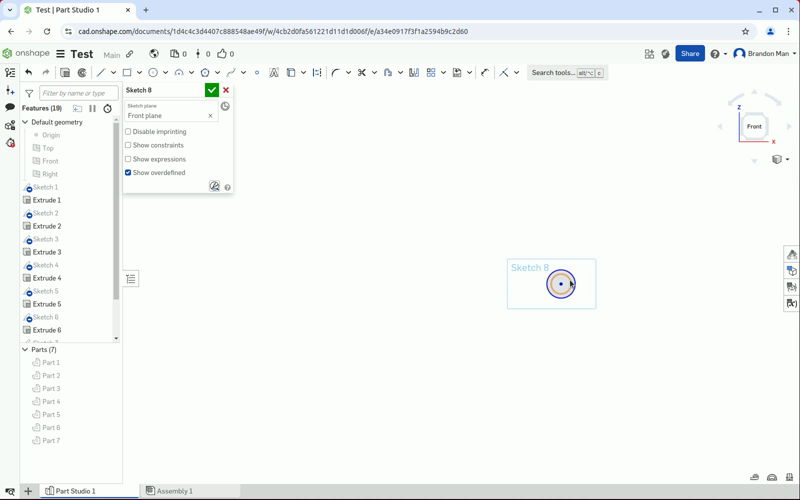
scroll(6)
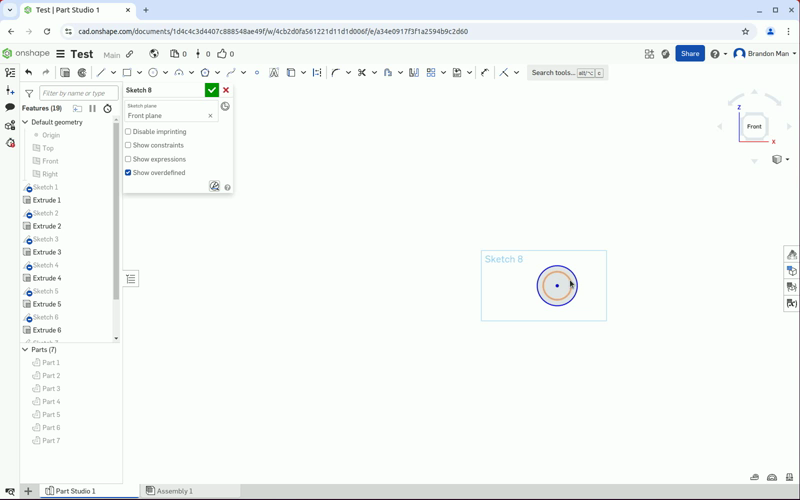
scroll(6)
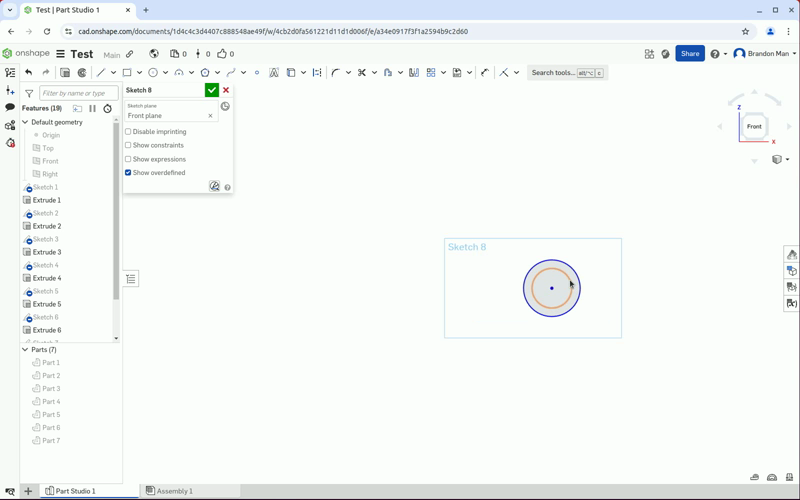
scroll(6)
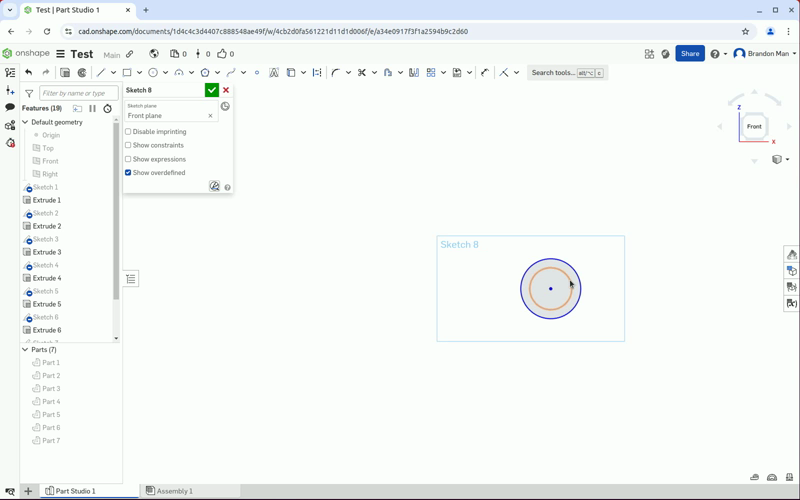
scroll(6)
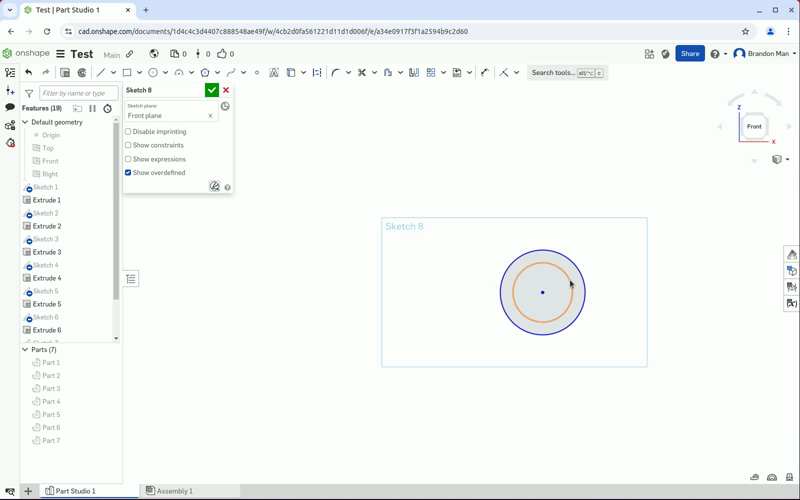
scroll(6)
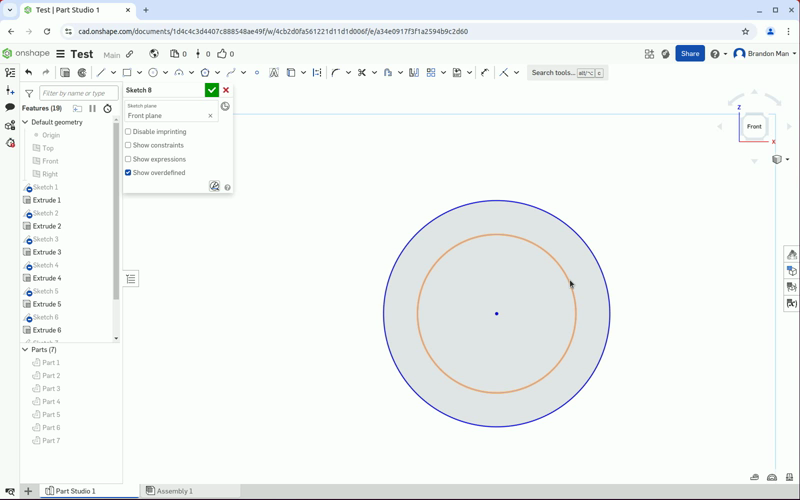
click(570, 279)
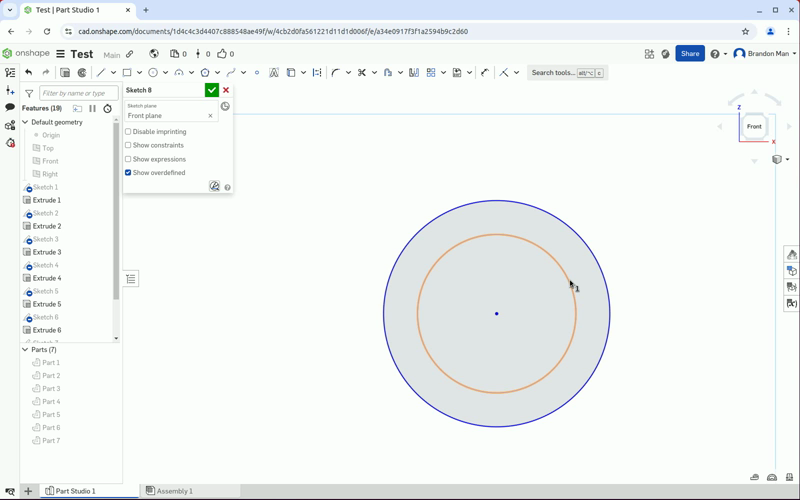
scroll(-6)
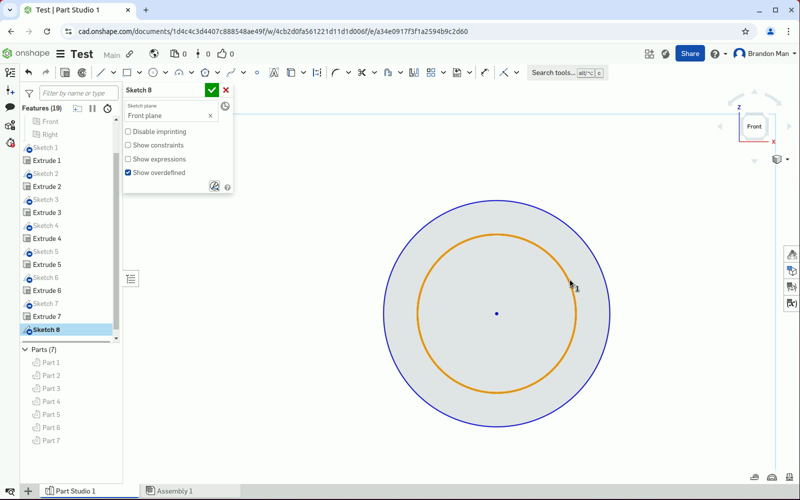
scroll(-6)
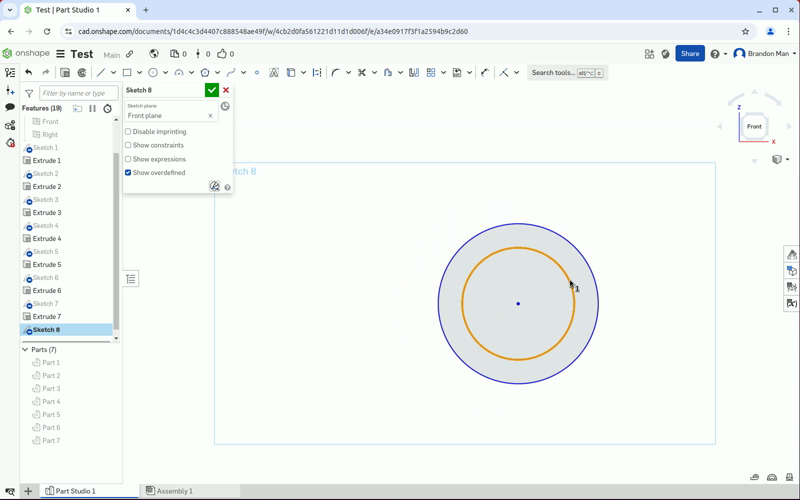
scroll(-6)
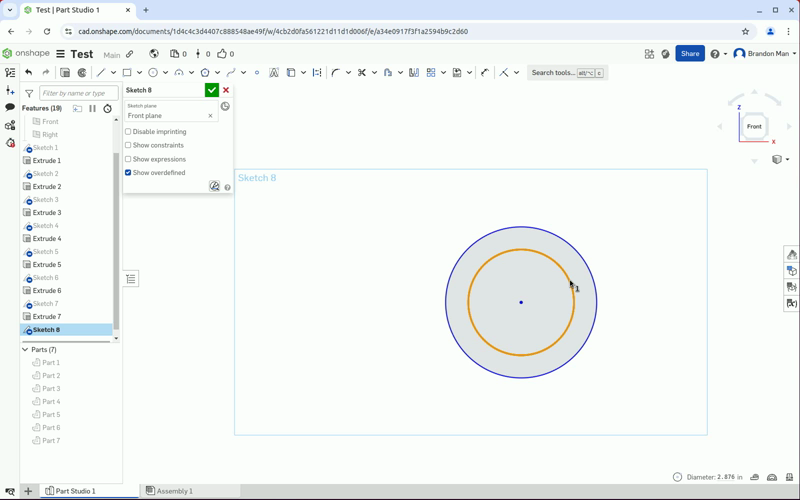
scroll(-6)
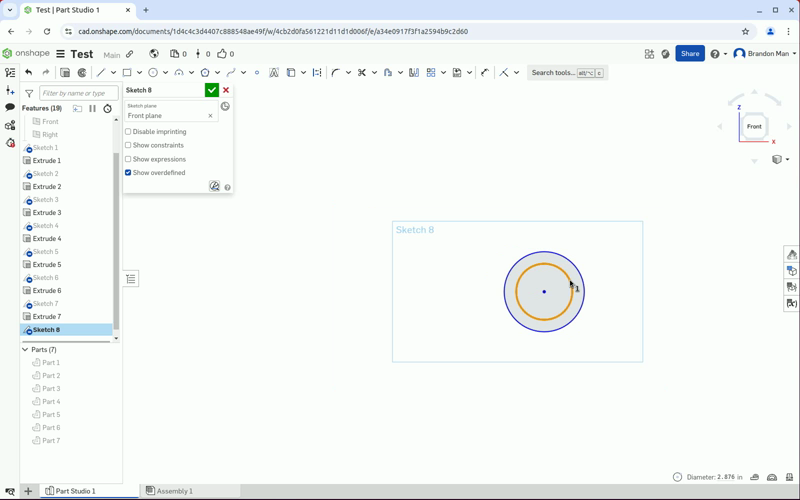
scroll(-6)
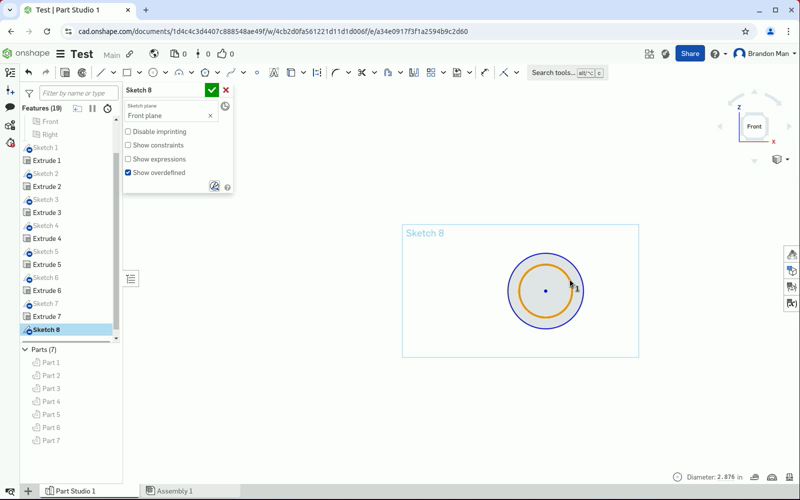
scroll(-6)
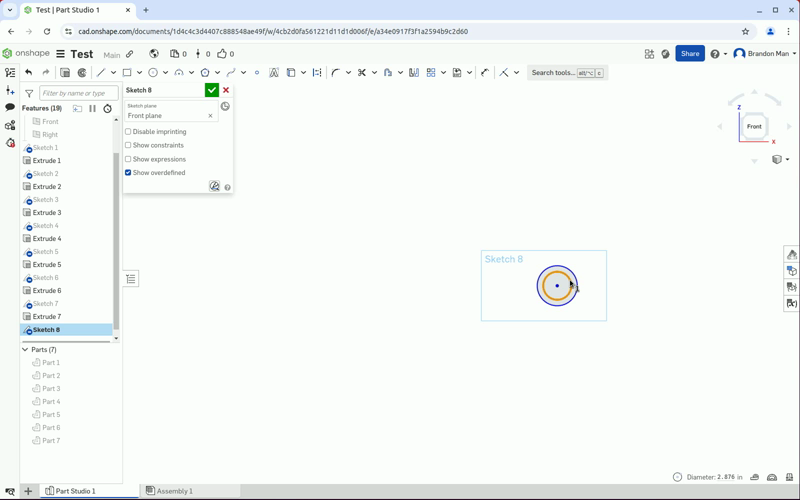
scroll(-6)
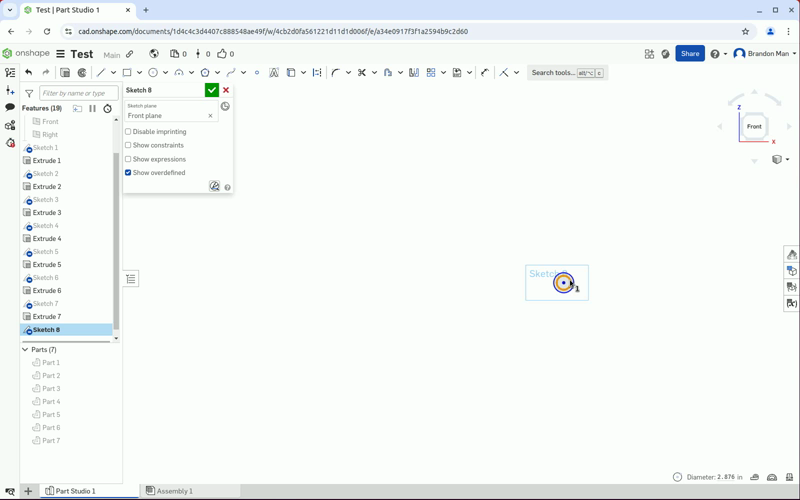
mouse_move(73, 352)
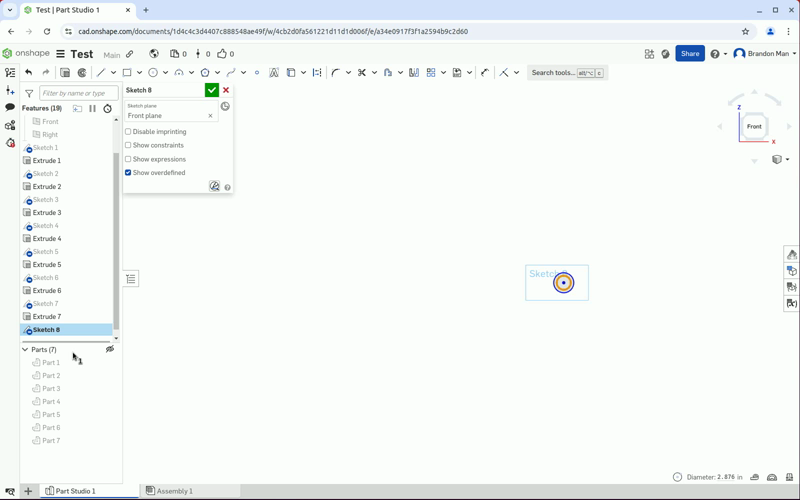
key(shift+y)
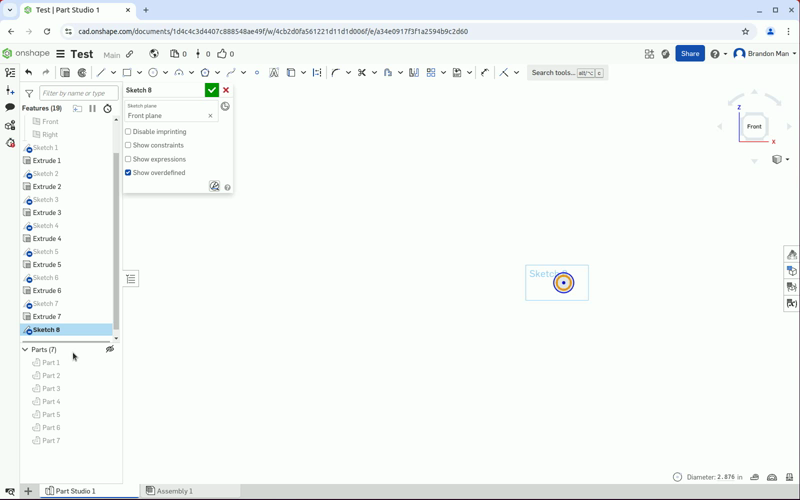
key(shift+e)
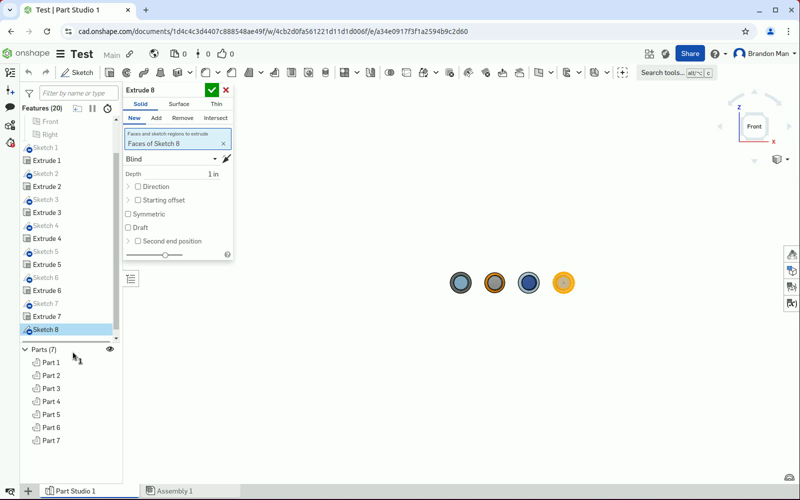
mouse_move(143, 106)
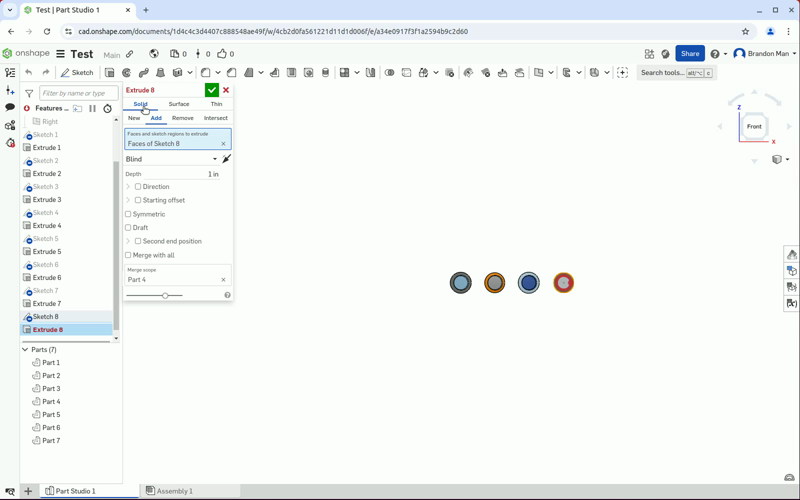
click(143, 106)
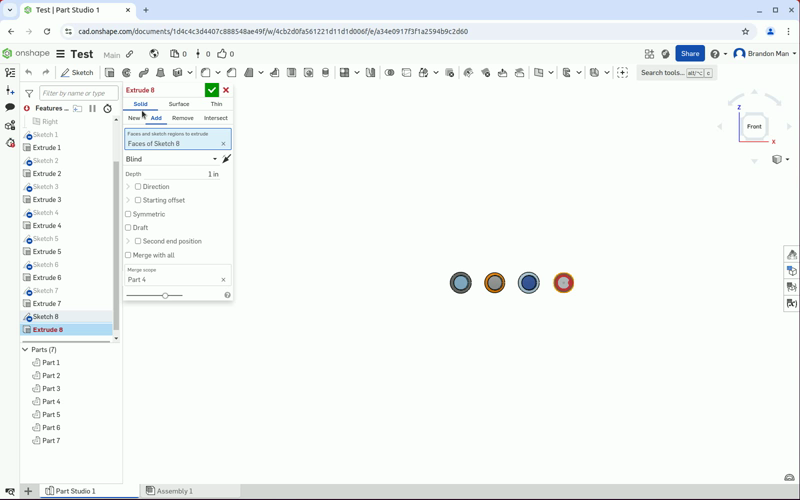
mouse_move(137, 120)
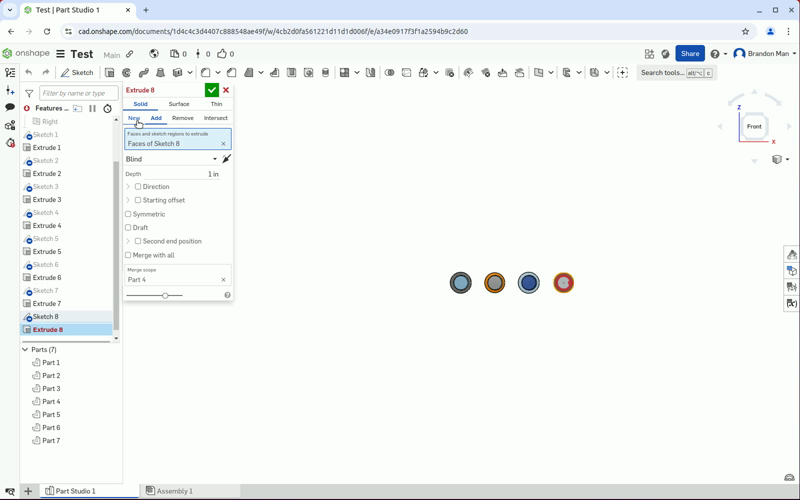
click(137, 120)
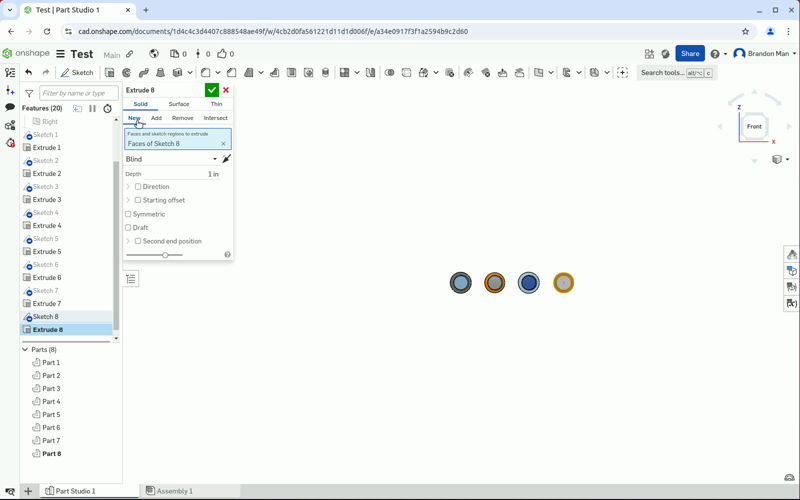
key(tab, 4)
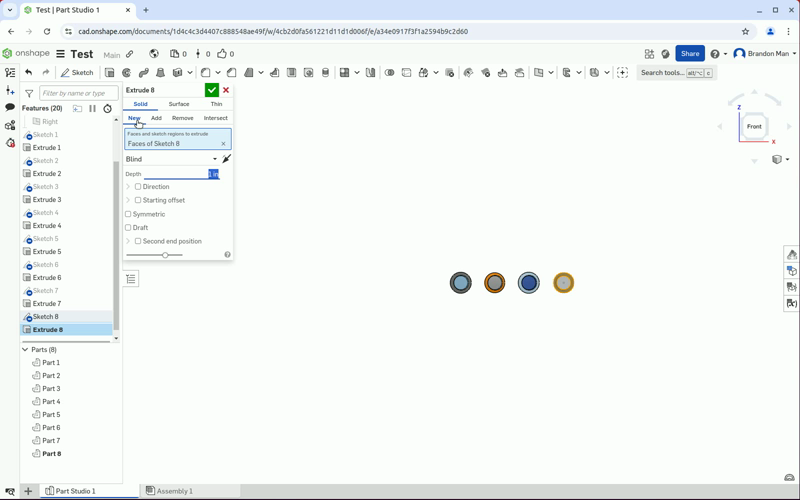
text(-0.963)
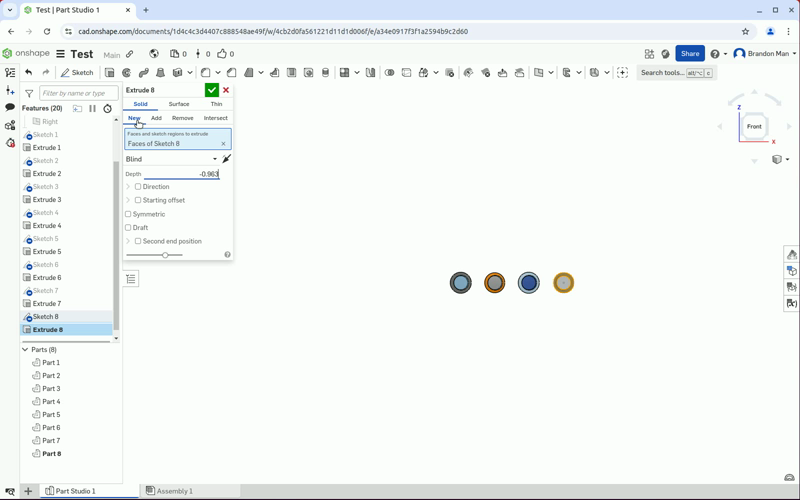
key(enter)
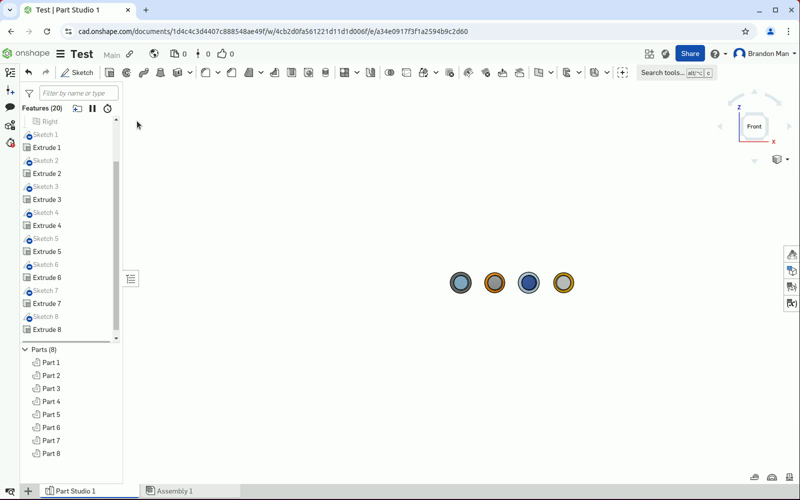
key(shift+h)
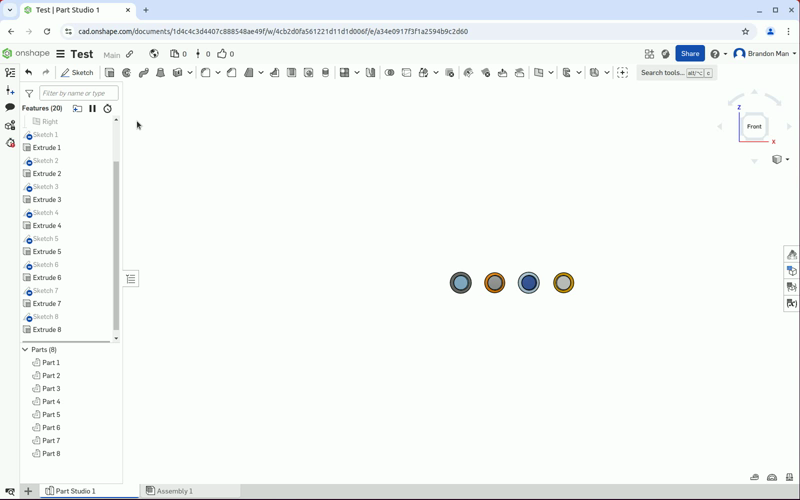
key(shift+h)
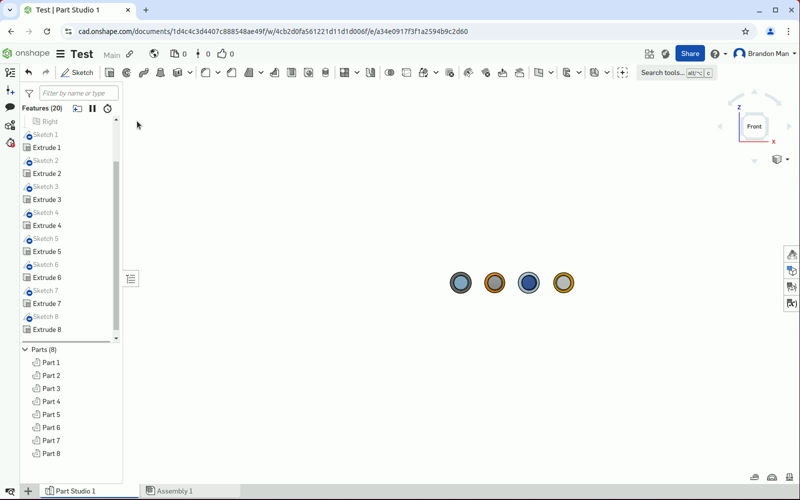
key(shift+7)
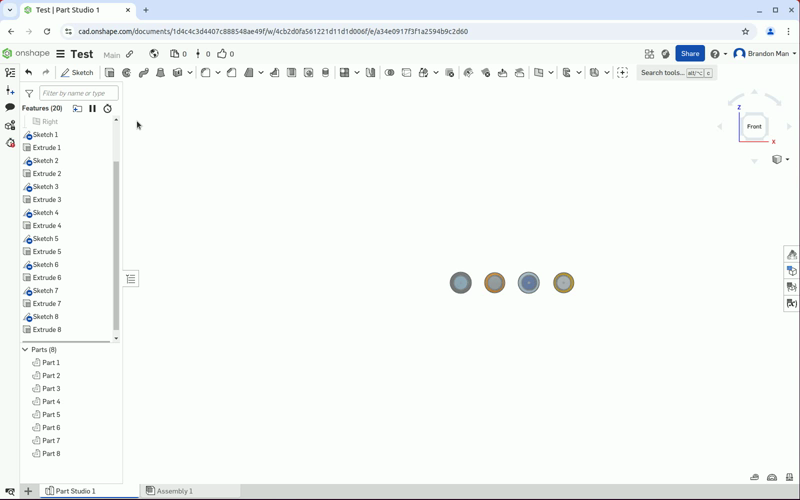
key(left, 2)
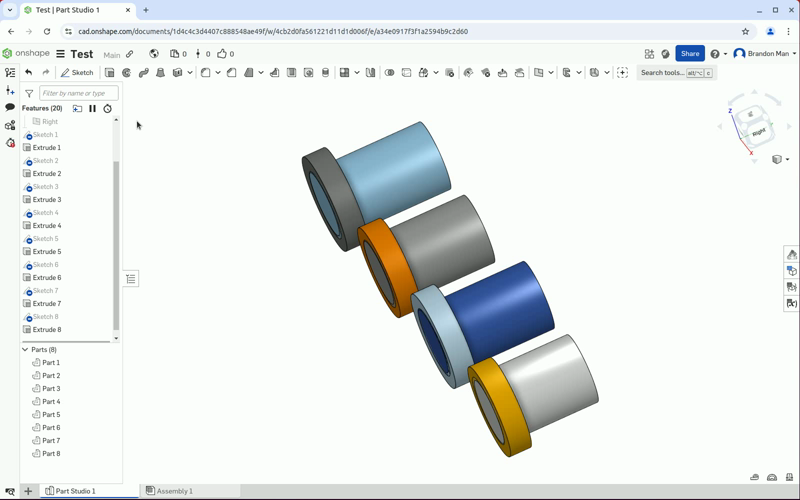
key(down, 2)
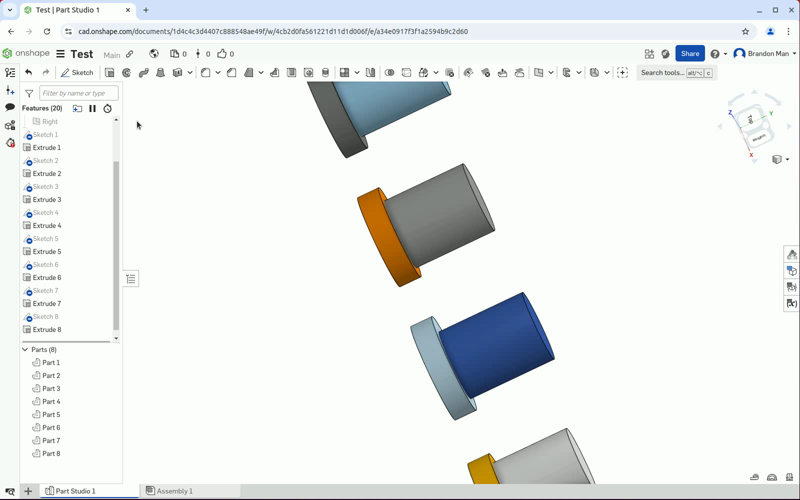
key(up, 2)
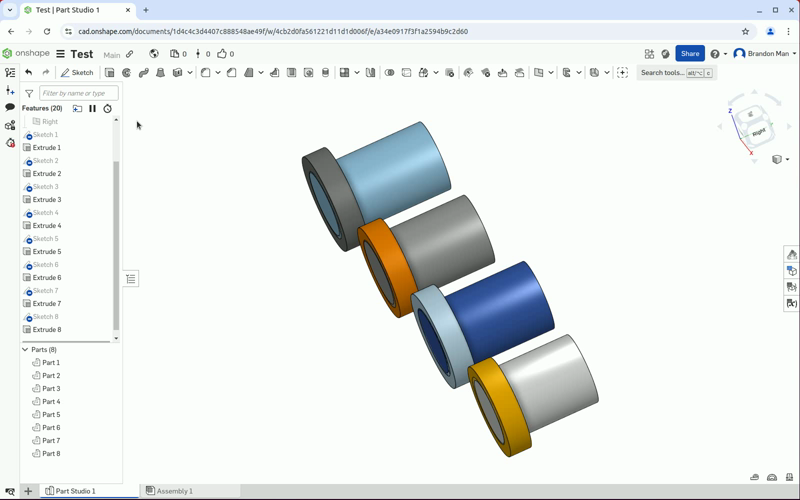
key(right, 2)
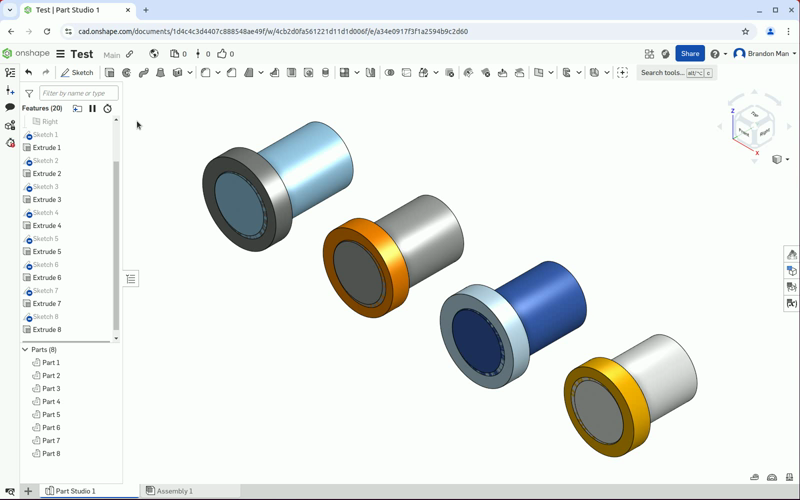
mouse_move(69, 137)
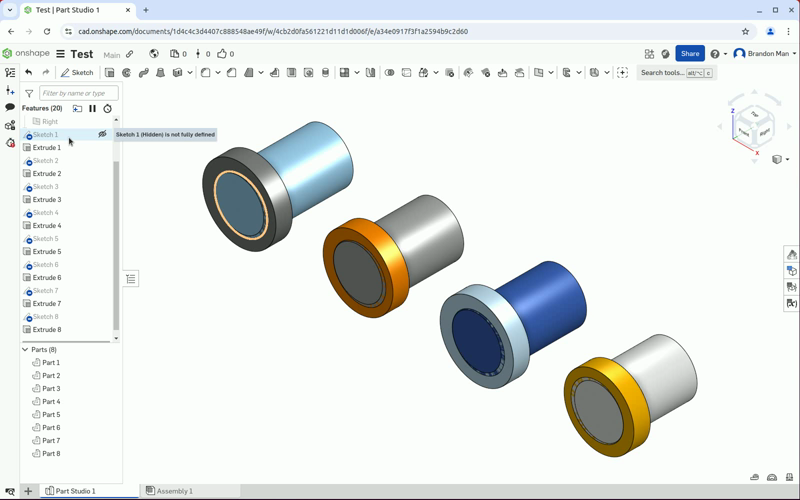
click(69, 137)